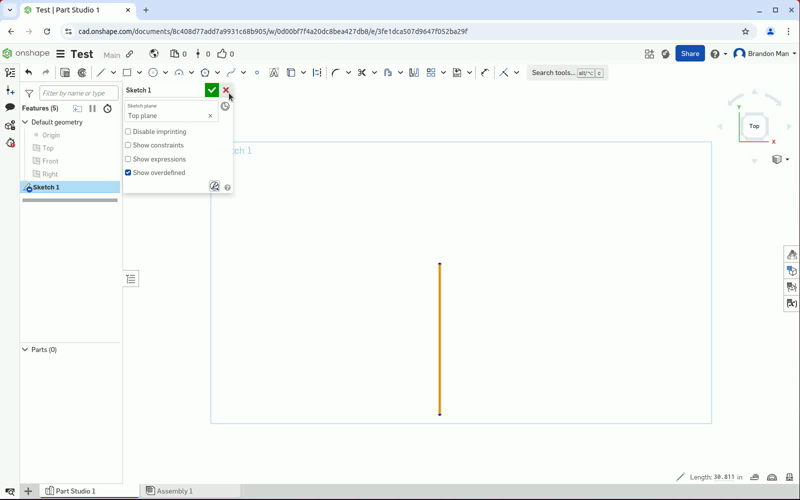
key(shift+h)
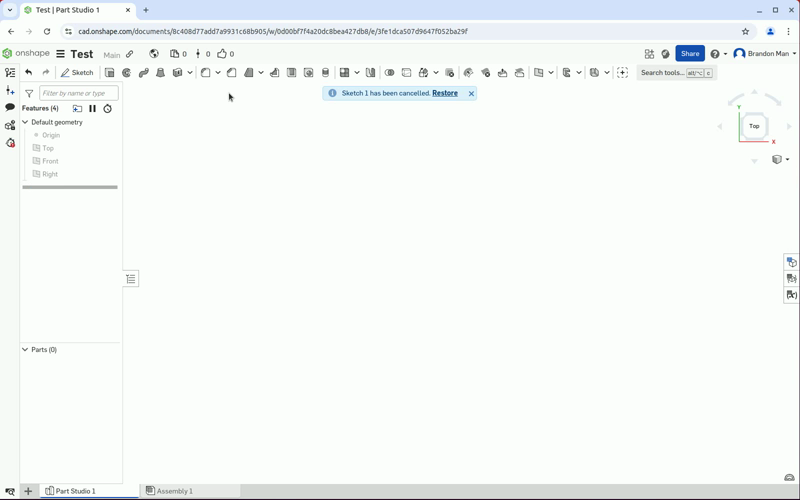
mouse_move(73, 352)
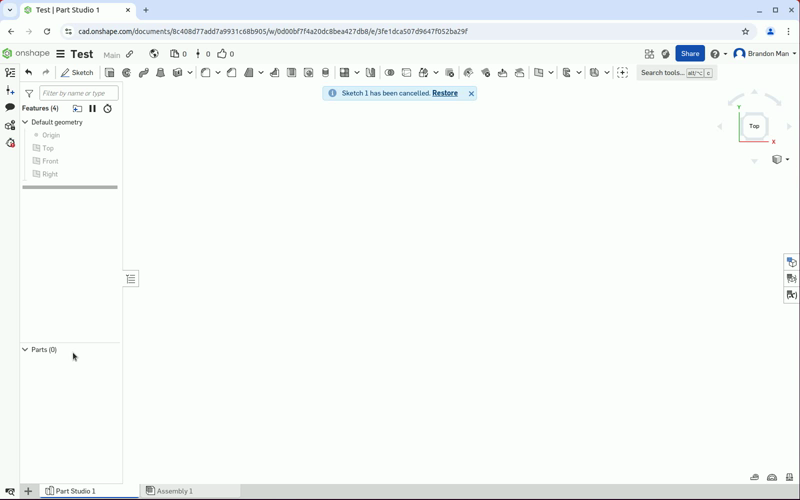
key(y)
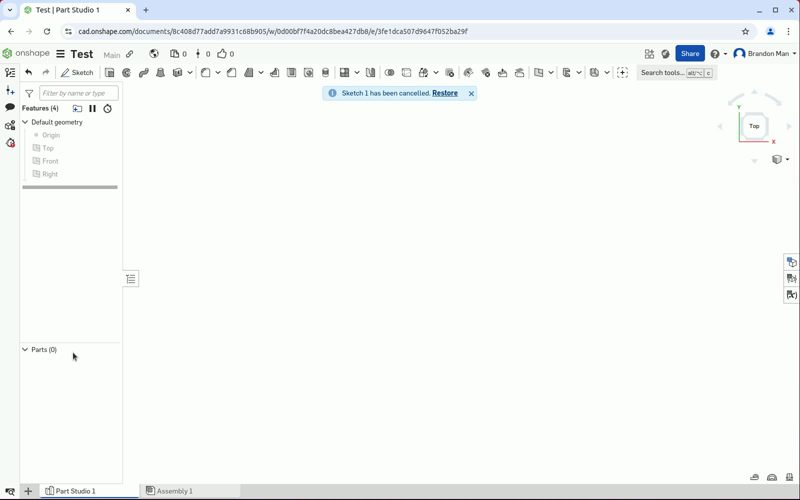
key(shift+p)
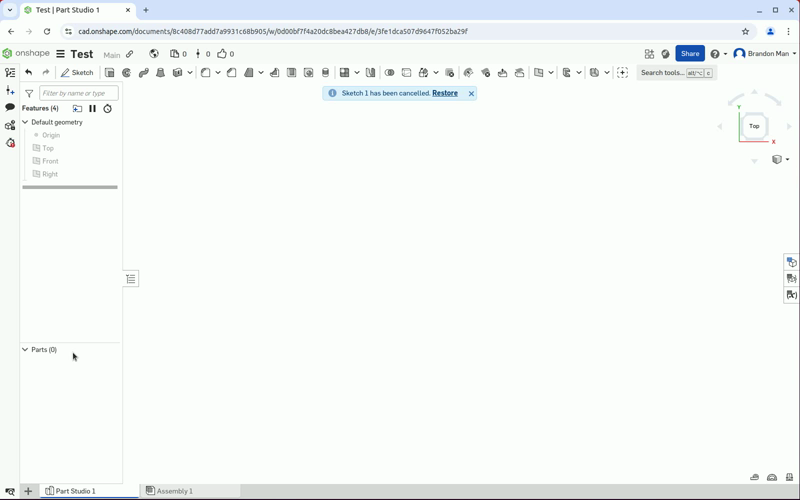
key(space)
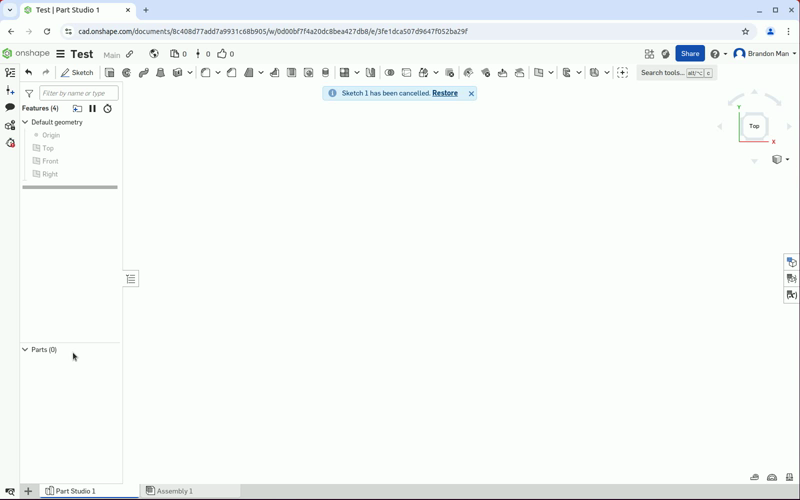
key_down(shift)
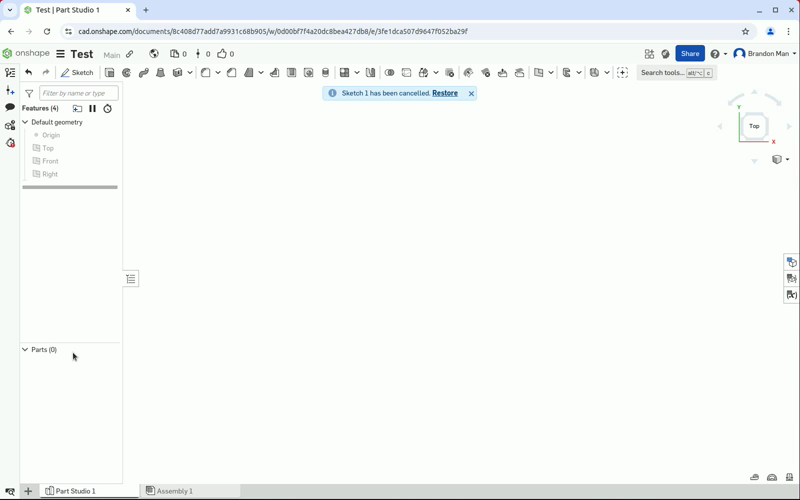
key(up)
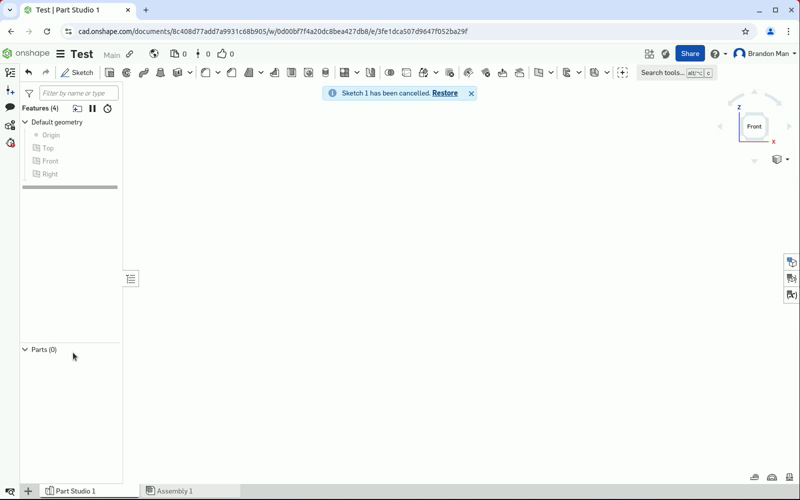
key_up(shift)
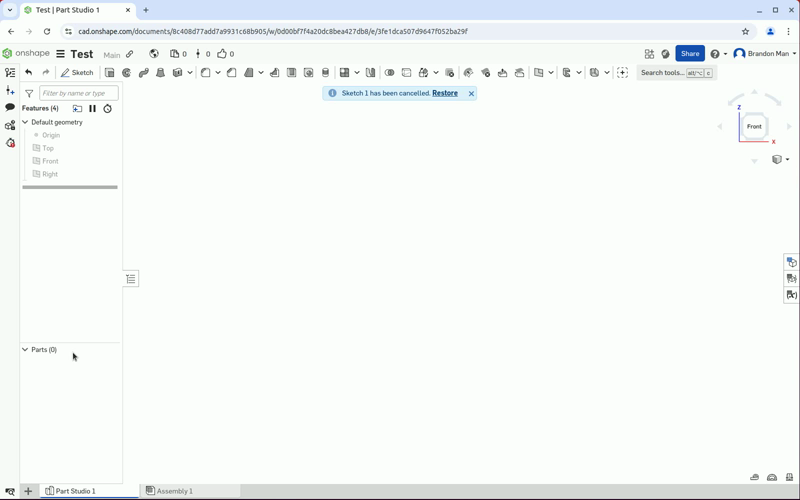
key(space)
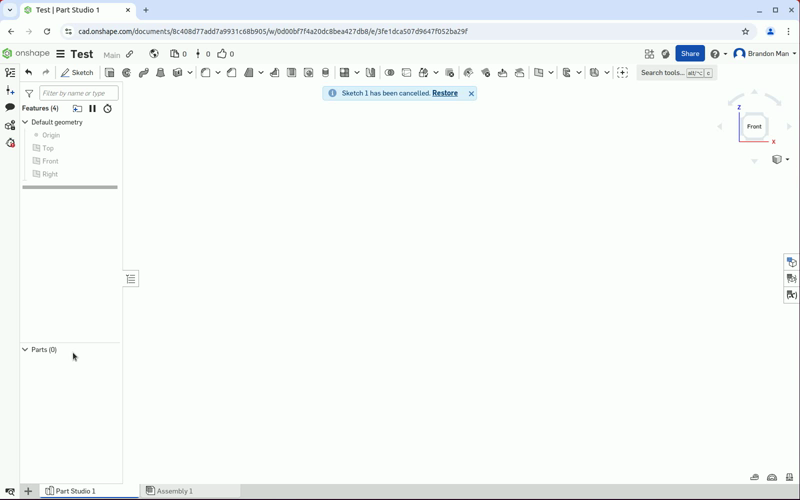
key_down(shift)
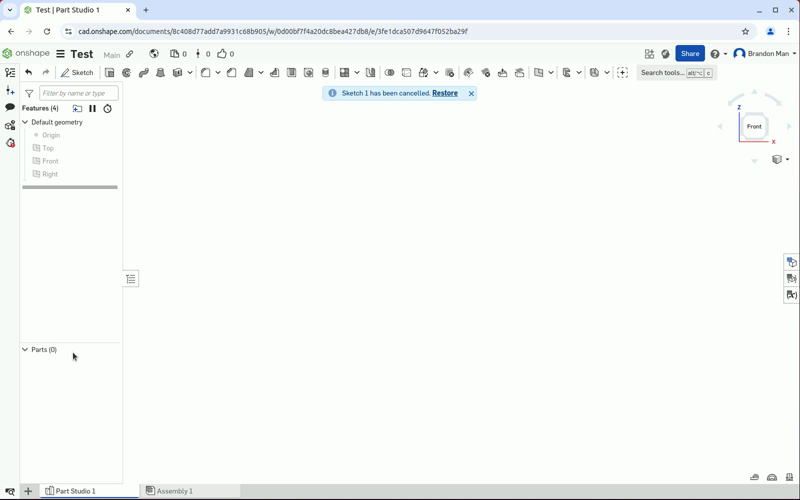
key(left)
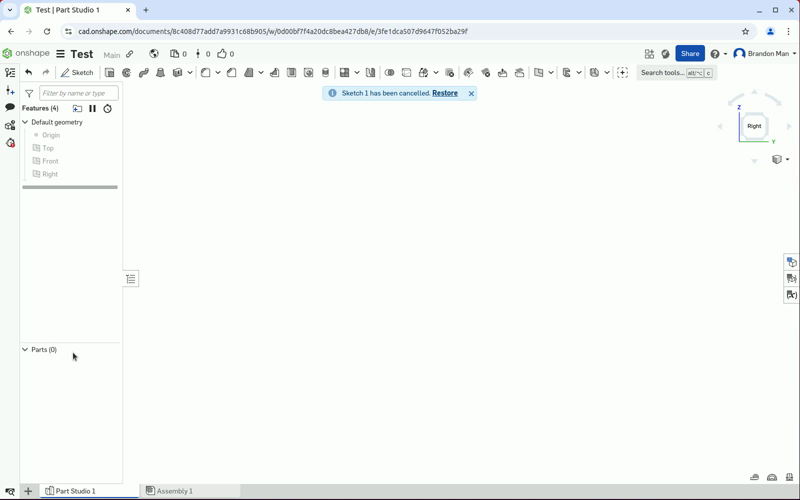
key_up(shift)
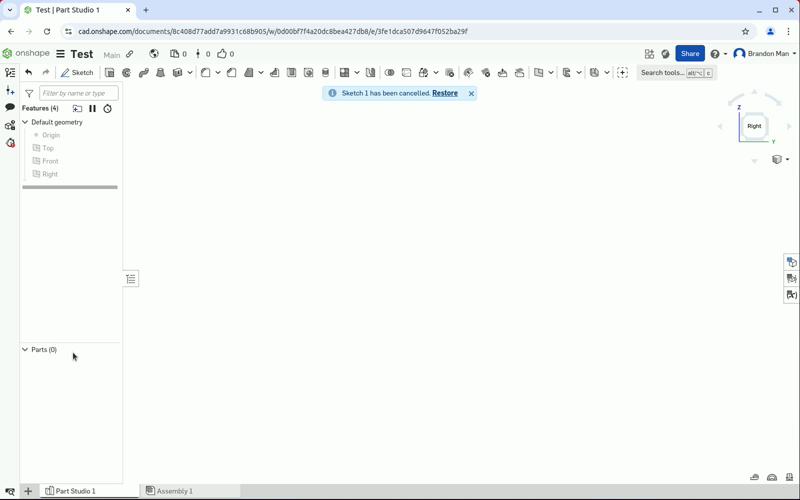
mouse_move(73, 352)
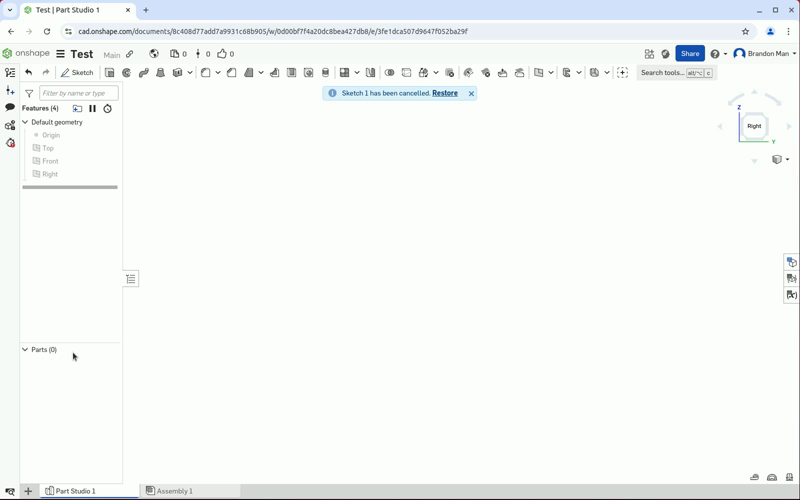
key(shift+y)
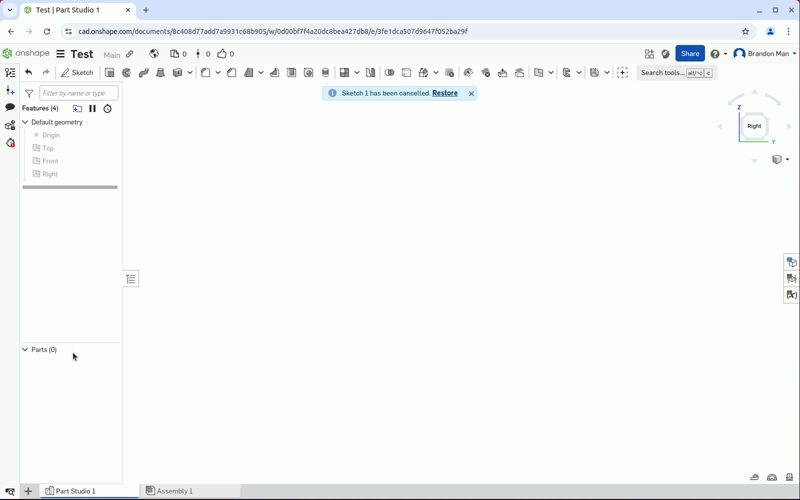
key(shift+s)
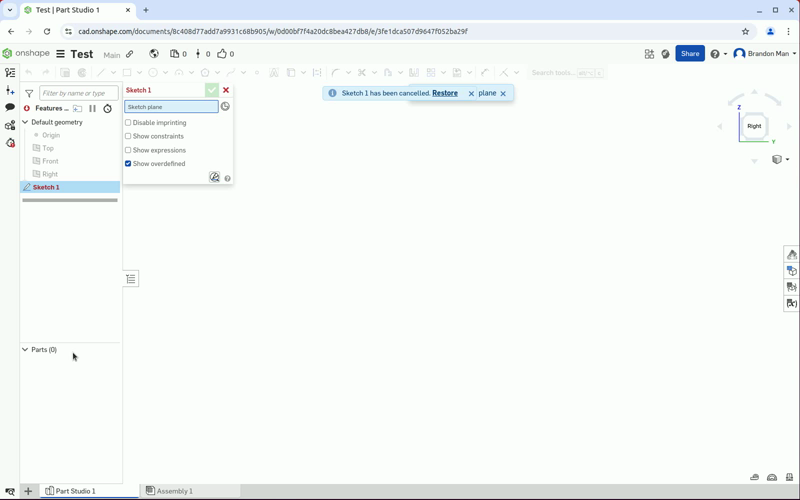
mouse_move(73, 176)
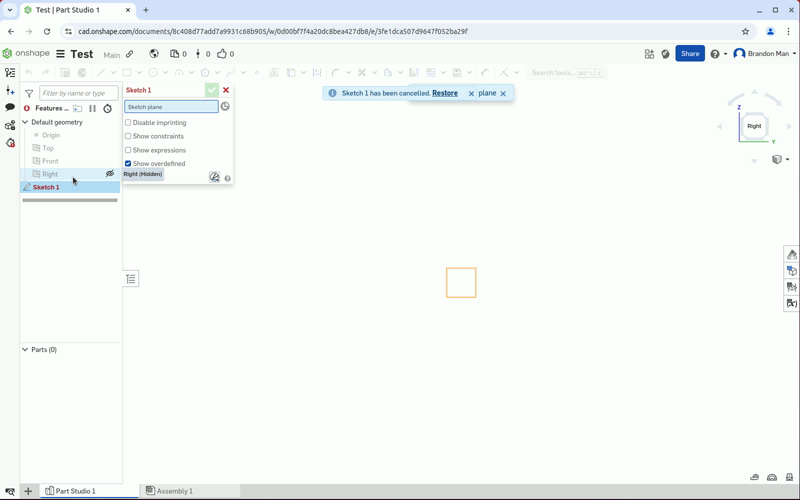
click(73, 176)
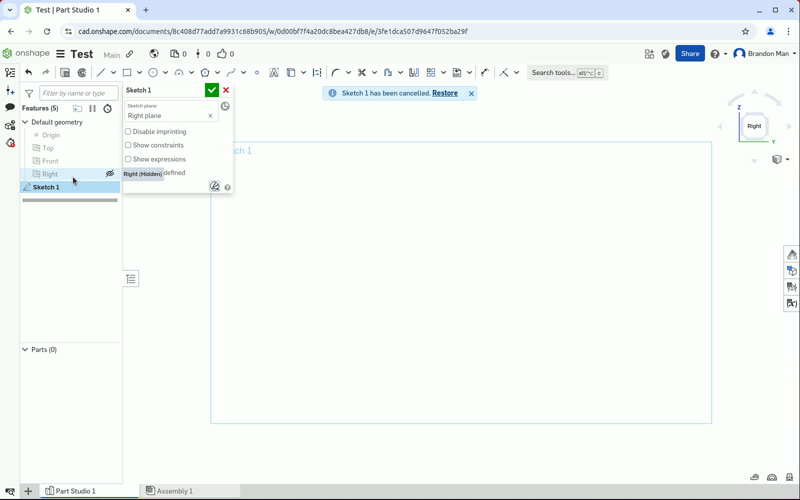
mouse_move(73, 352)
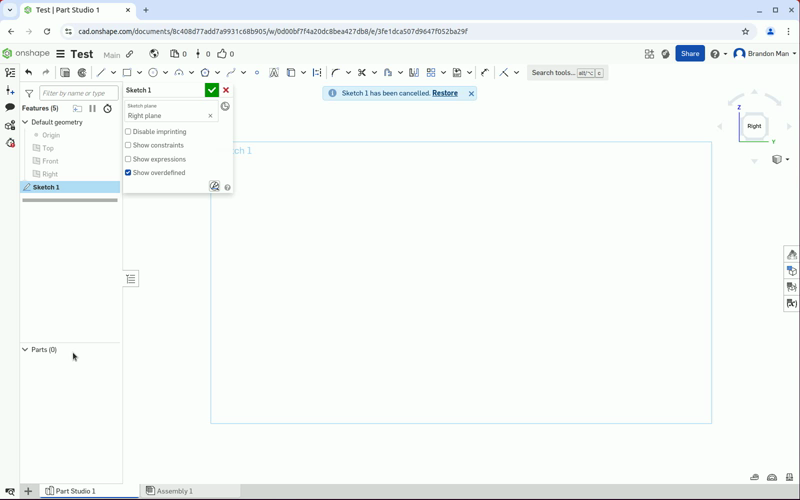
key(y)
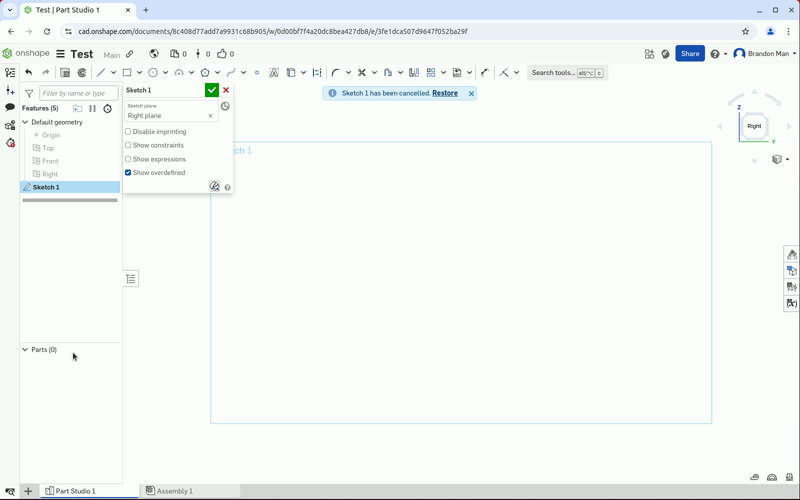
key(l)
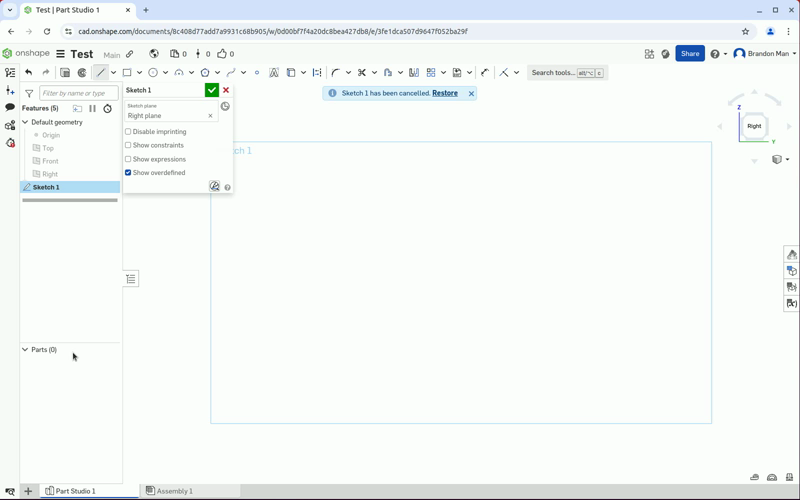
key_down(shift)
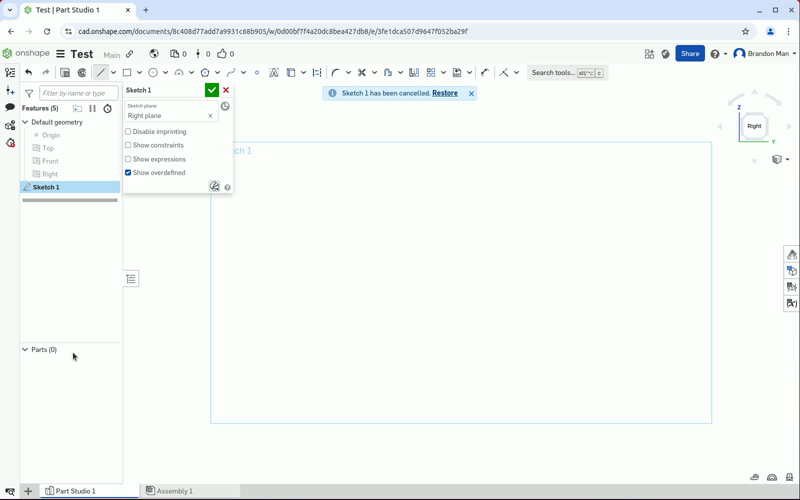
mouse_move(460, 282)
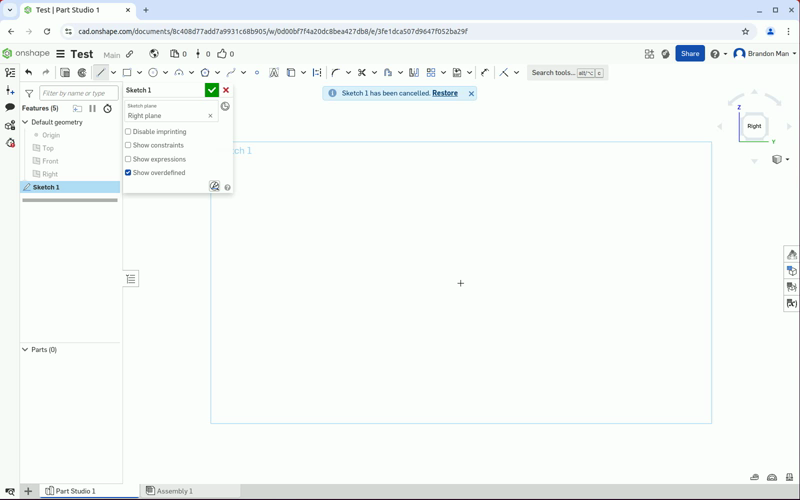
click(460, 282)
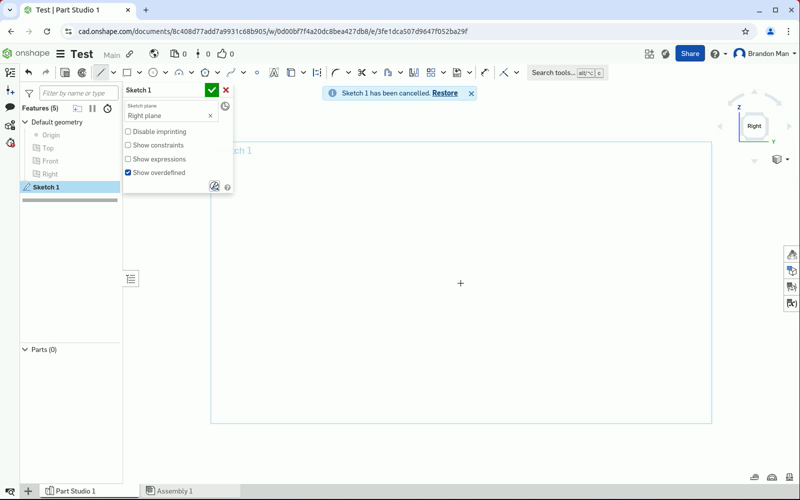
key_up(shift)
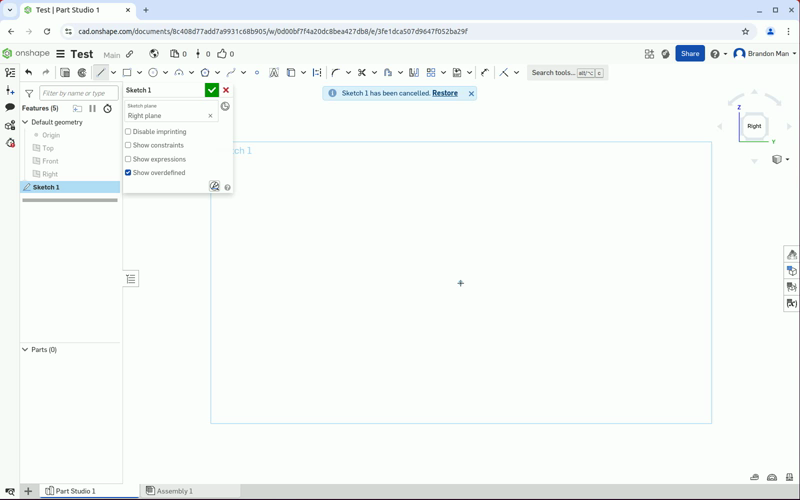
key_down(shift)
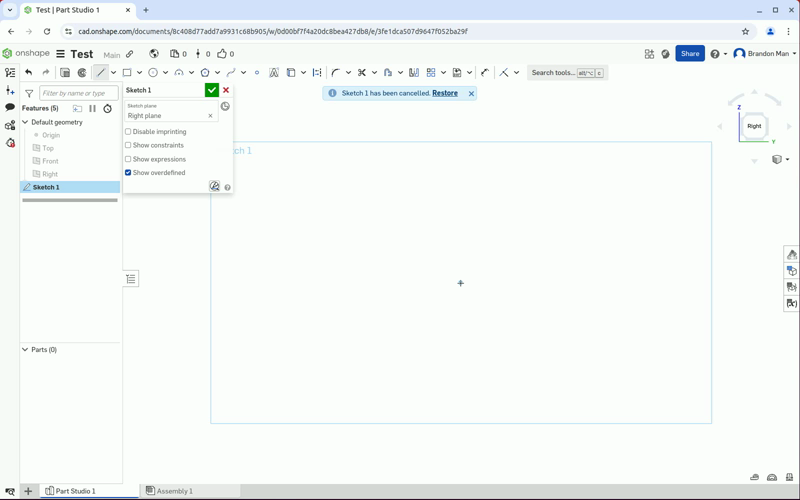
mouse_move(490, 282)
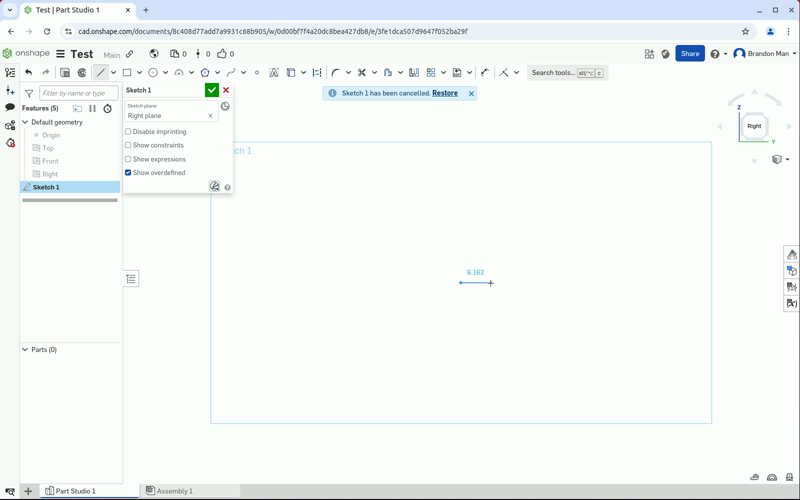
mouse_move(495, 282)
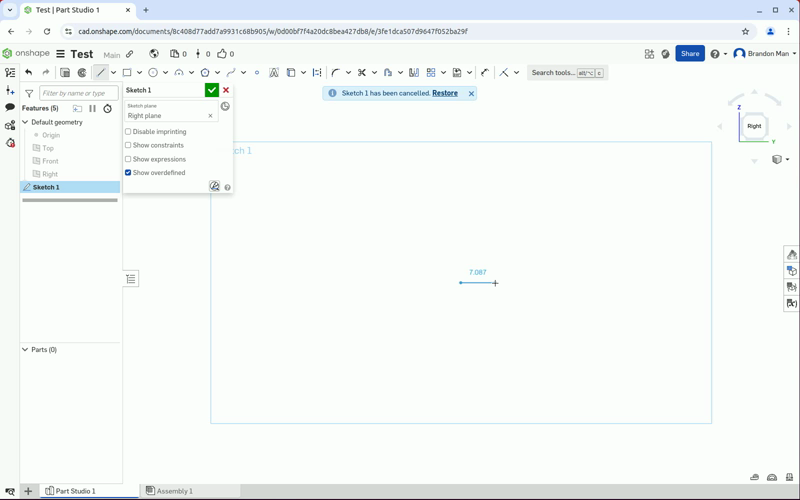
click(495, 282)
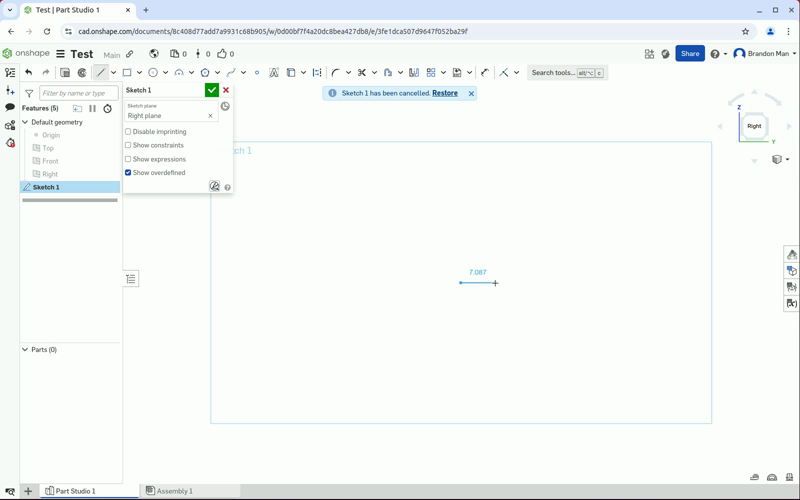
key_up(shift)
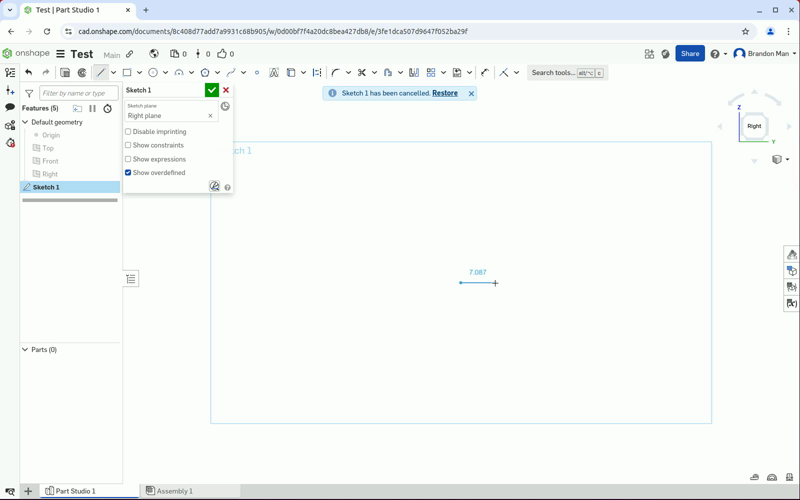
key(esc)
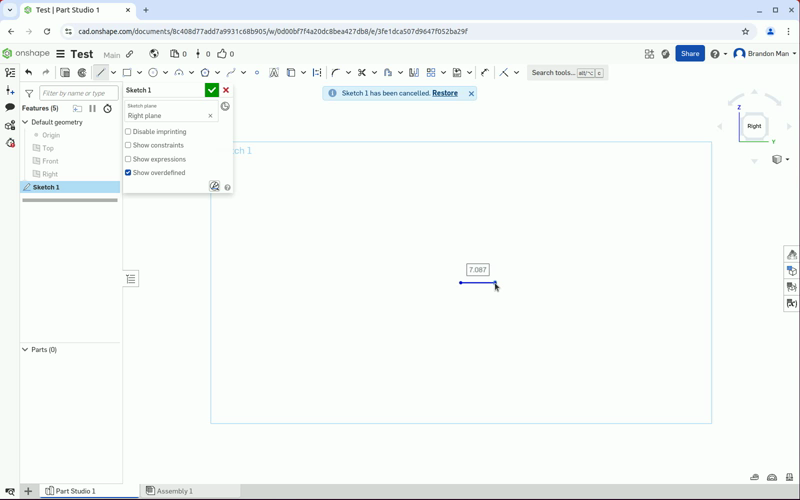
key(a)
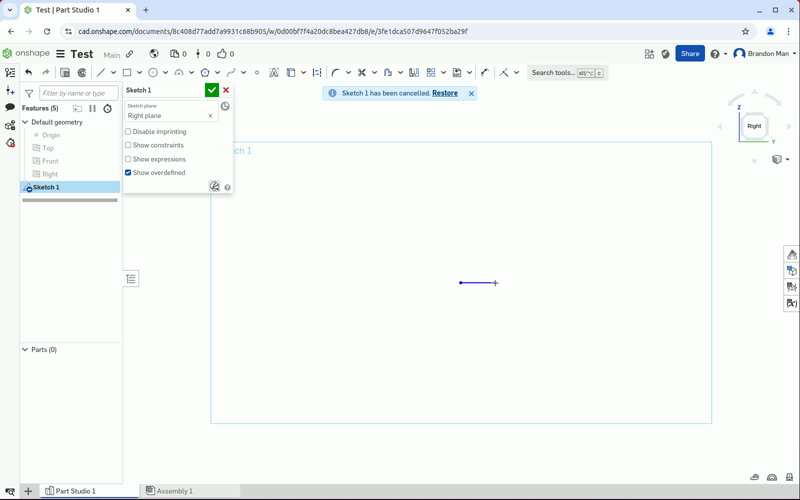
mouse_move(495, 282)
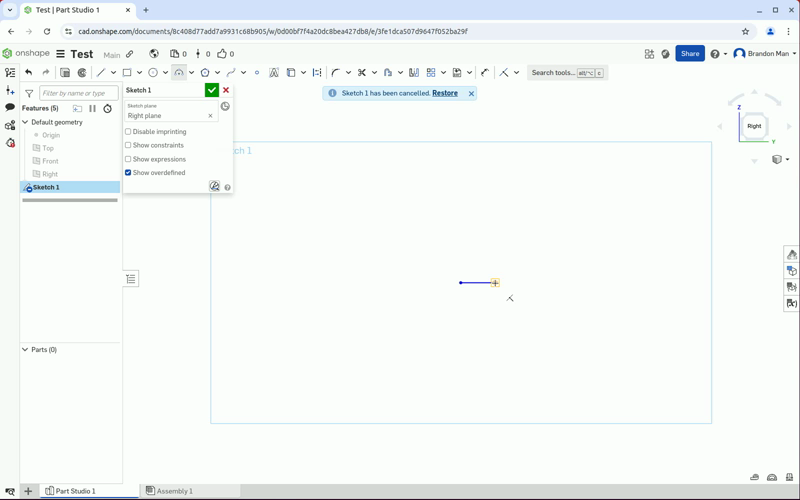
click(495, 282)
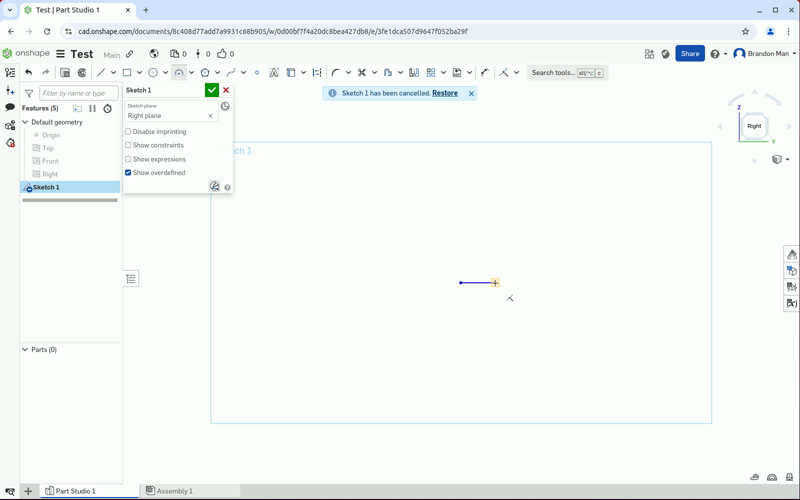
key_down(shift)
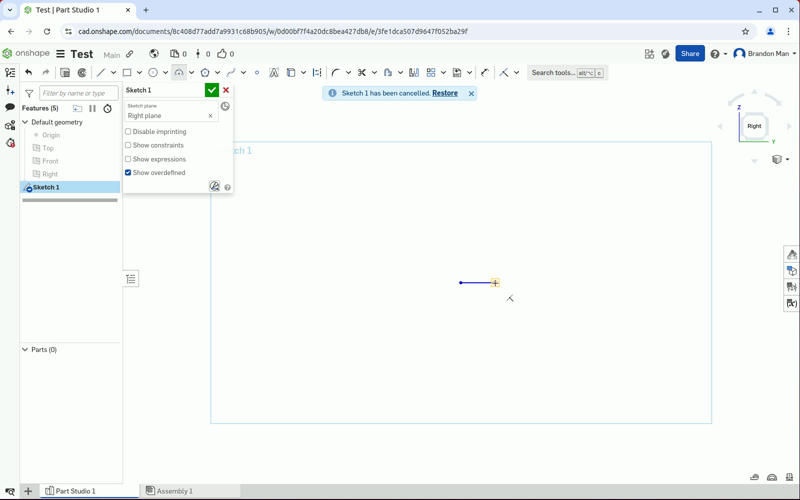
mouse_move(498, 279)
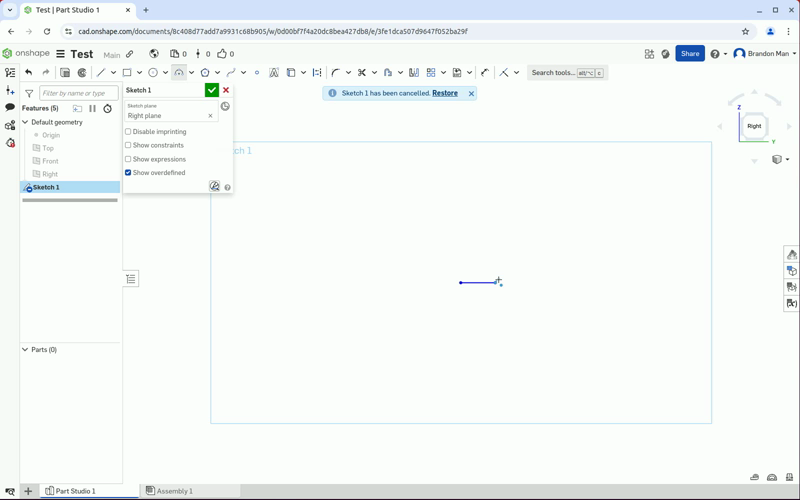
scroll(6)
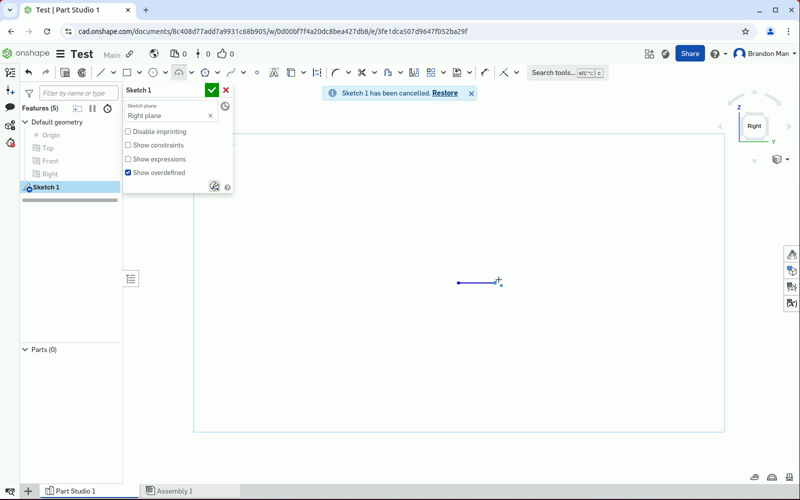
scroll(6)
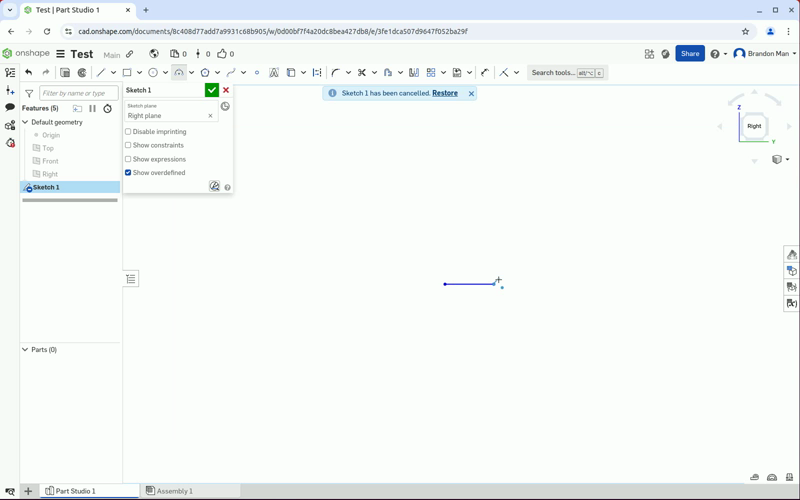
scroll(6)
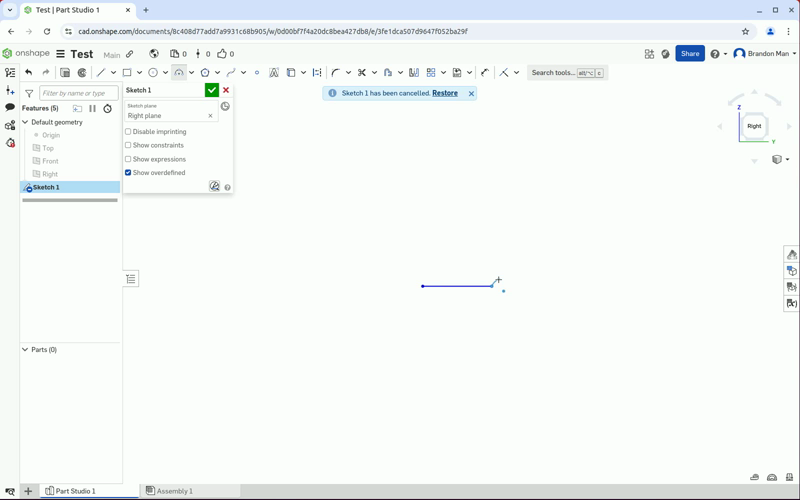
scroll(6)
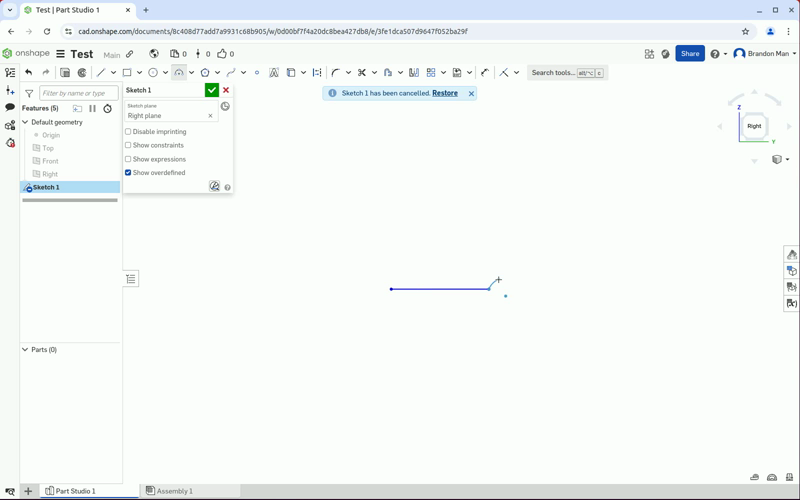
scroll(6)
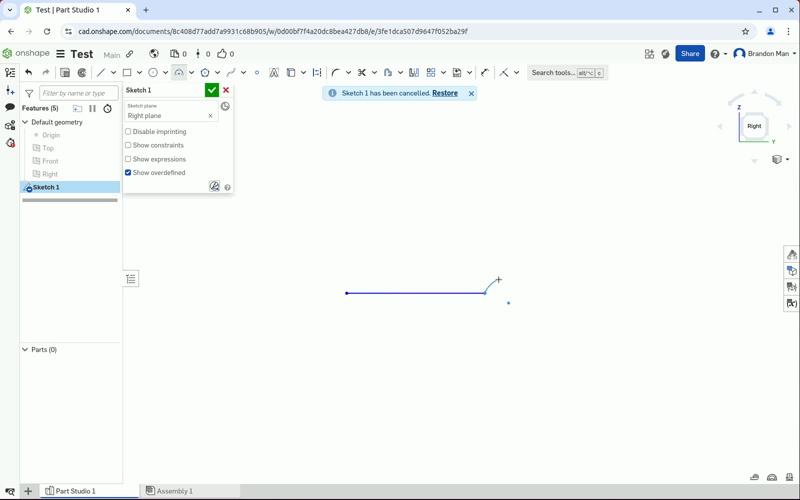
scroll(6)
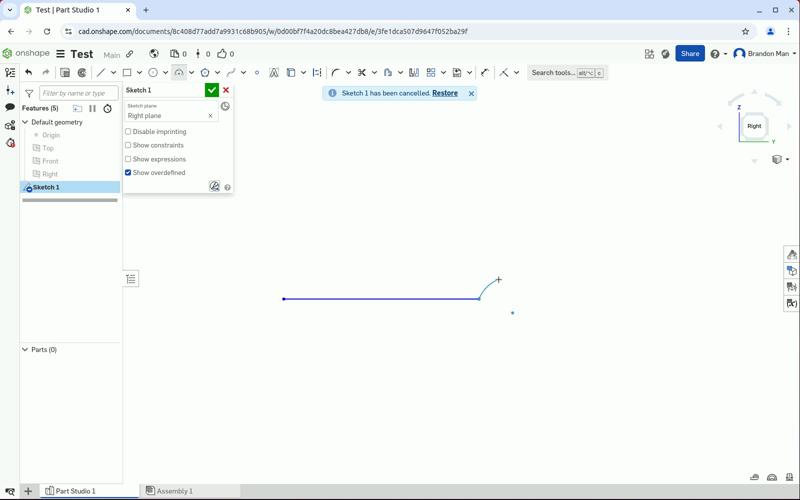
scroll(6)
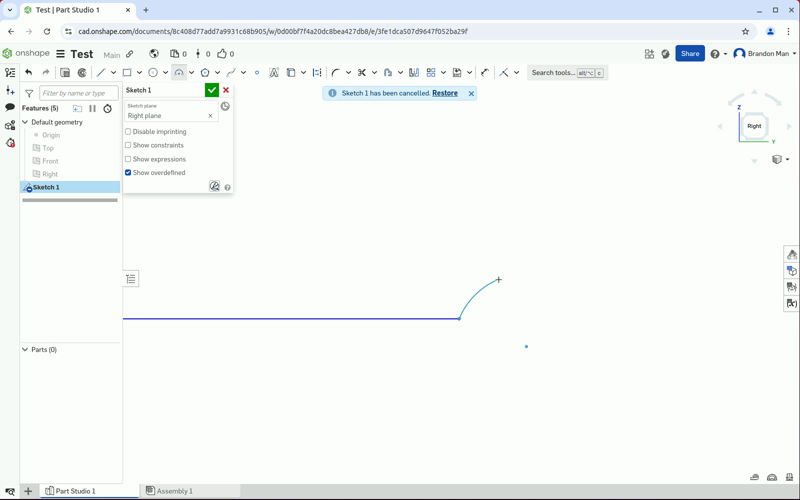
click(498, 279)
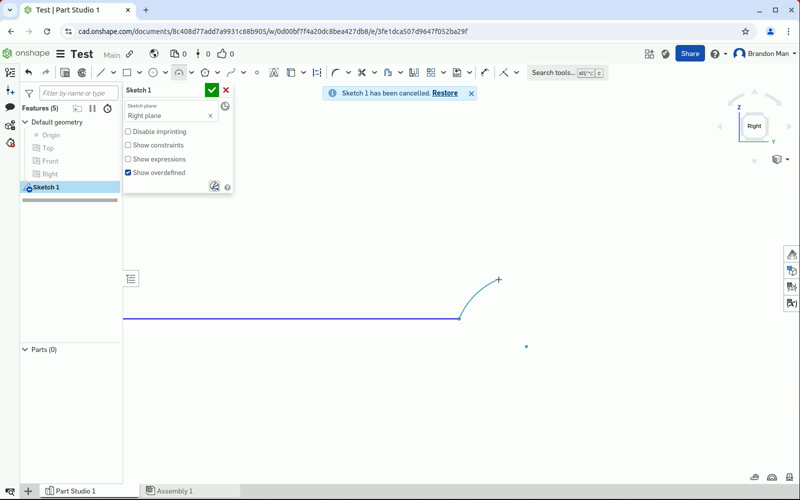
scroll(-6)
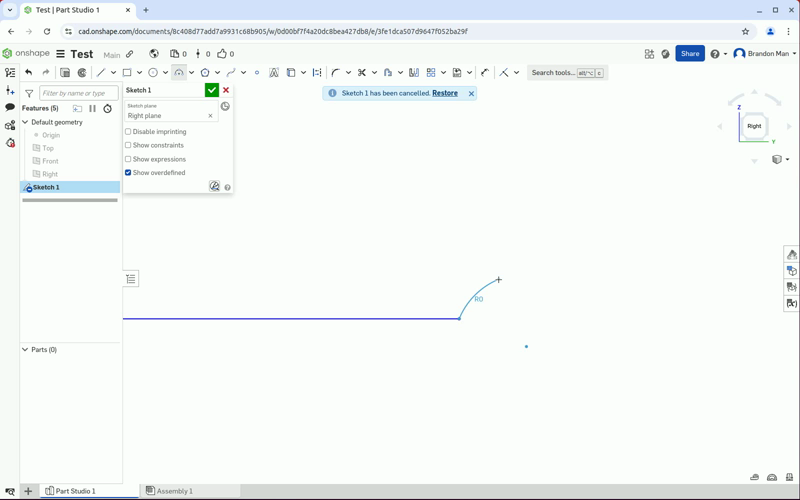
scroll(-6)
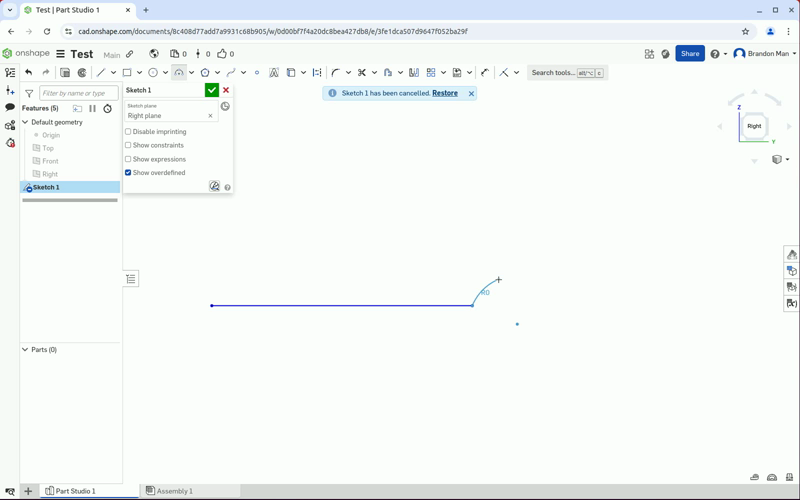
scroll(-6)
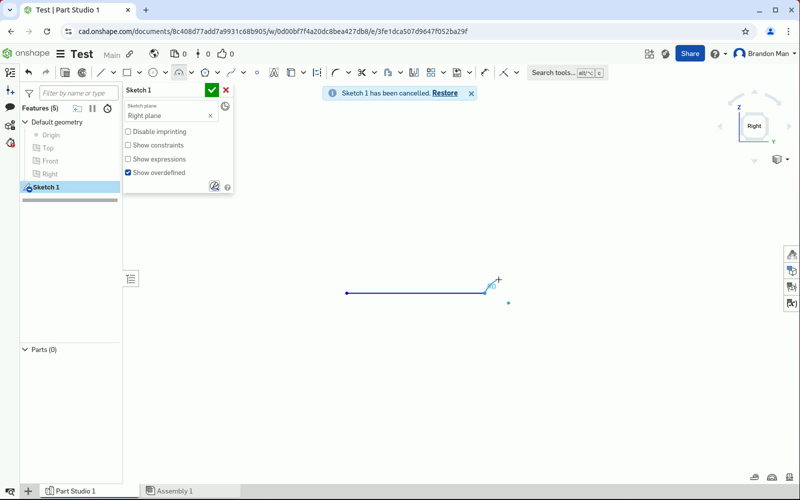
scroll(-6)
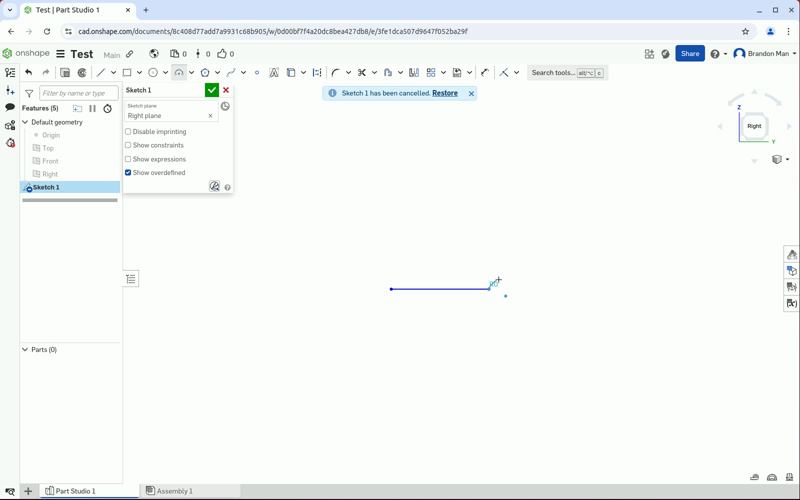
scroll(-6)
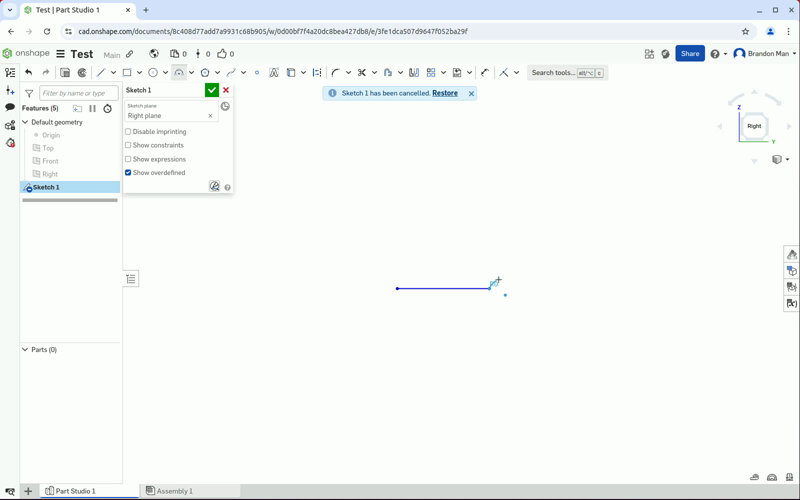
scroll(-6)
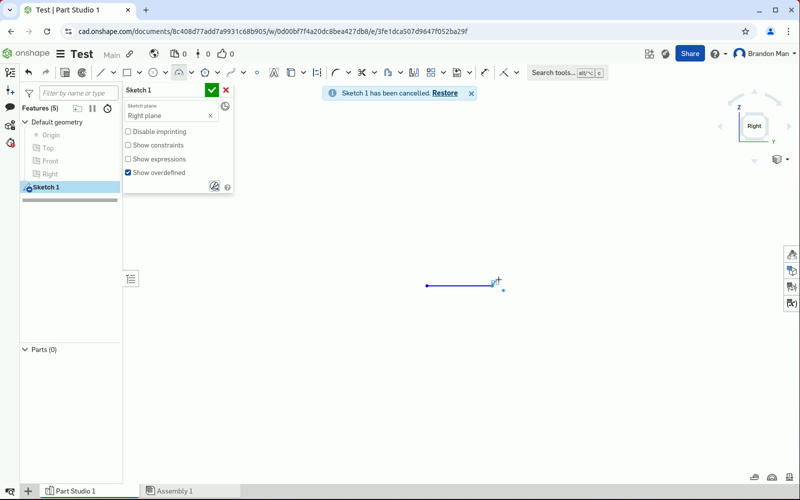
scroll(-6)
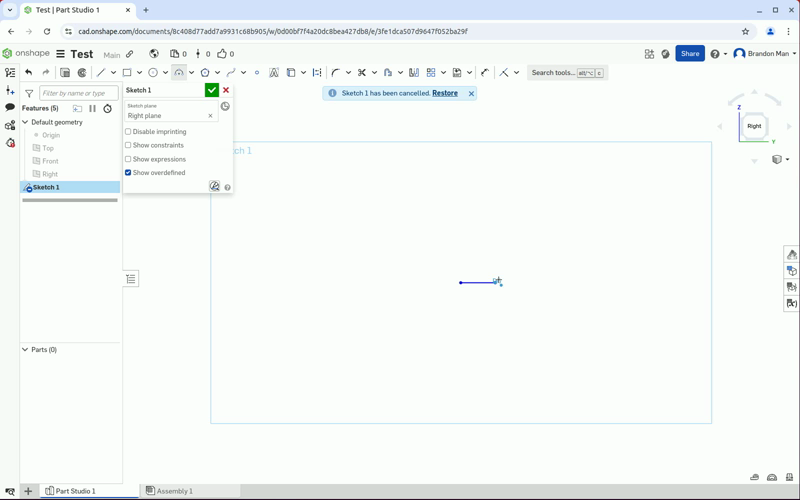
mouse_move(497, 281)
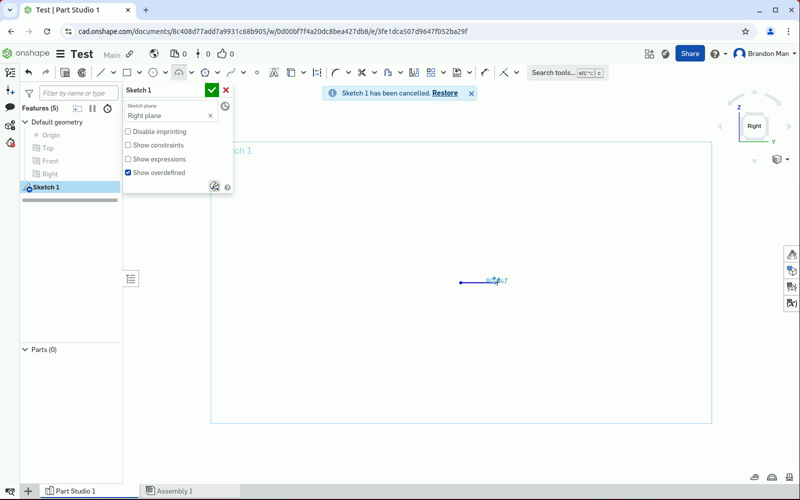
scroll(6)
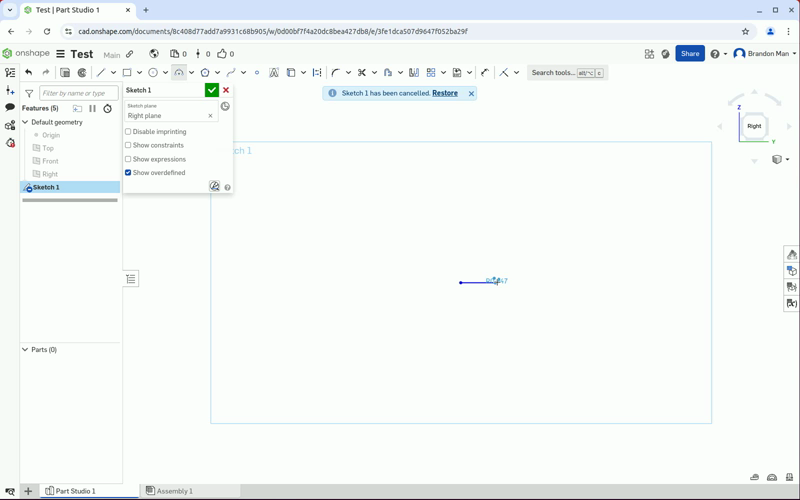
scroll(6)
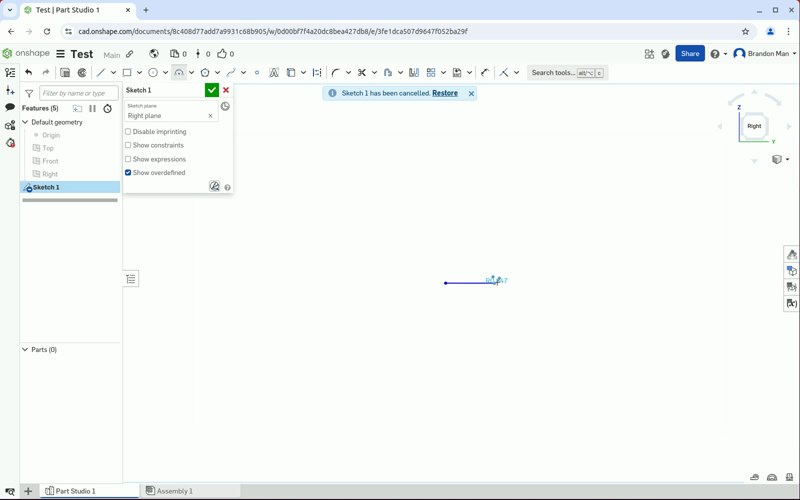
scroll(6)
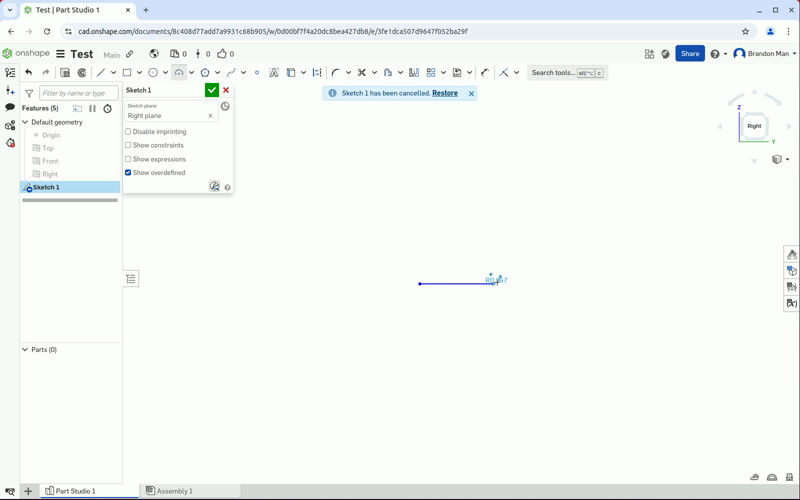
scroll(6)
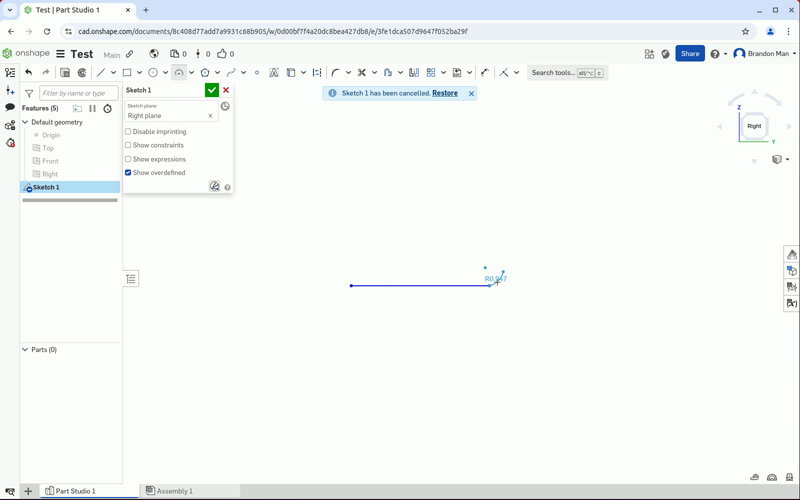
scroll(6)
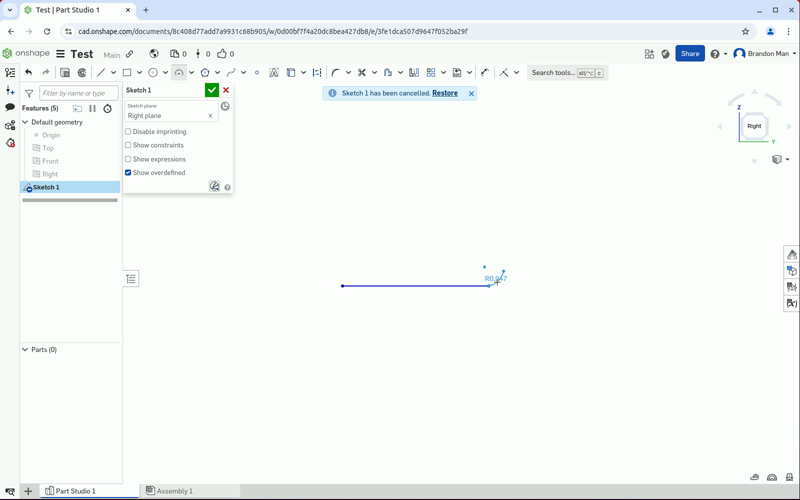
scroll(6)
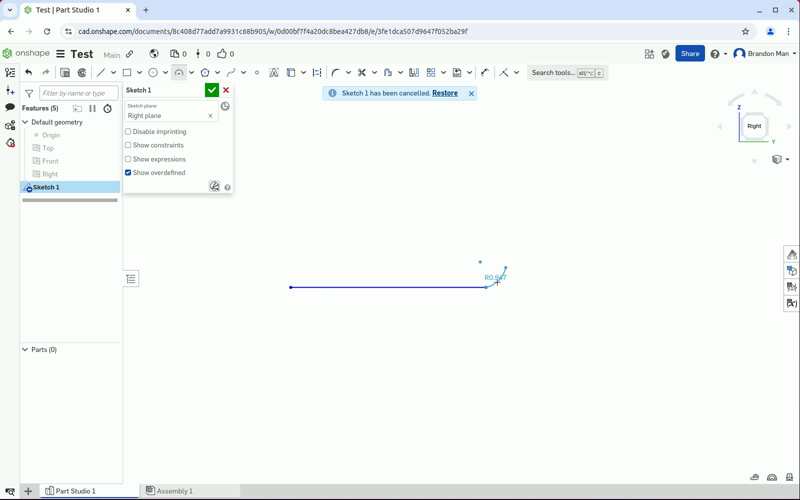
scroll(6)
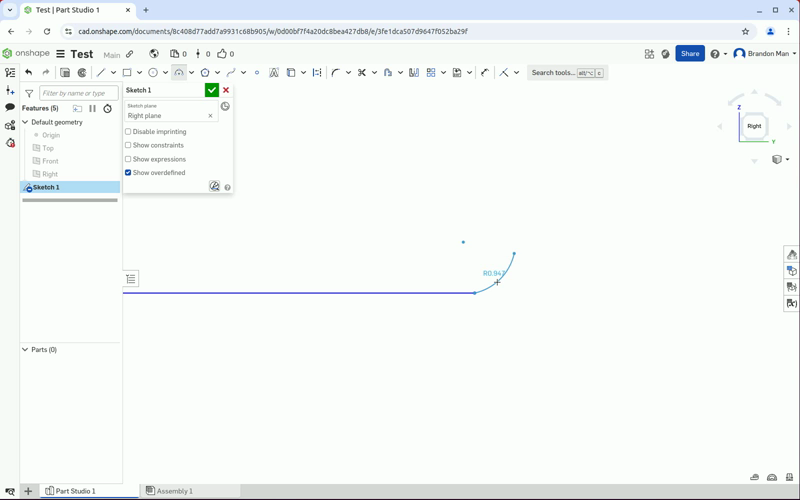
click(497, 281)
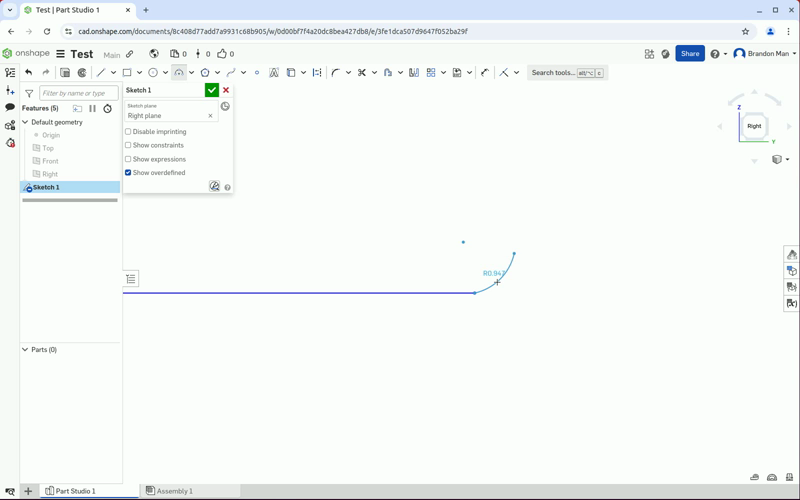
scroll(-6)
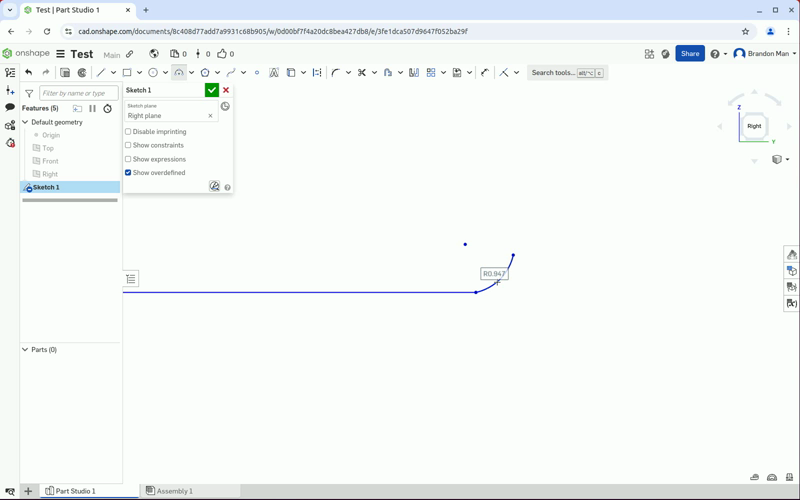
scroll(-6)
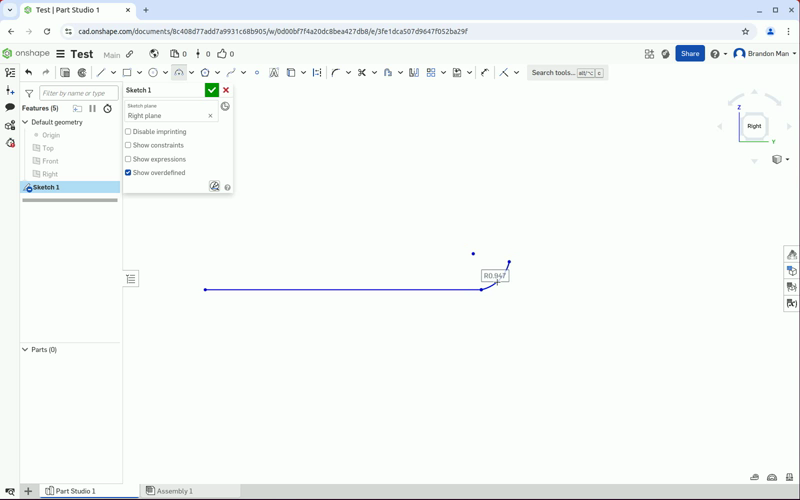
scroll(-6)
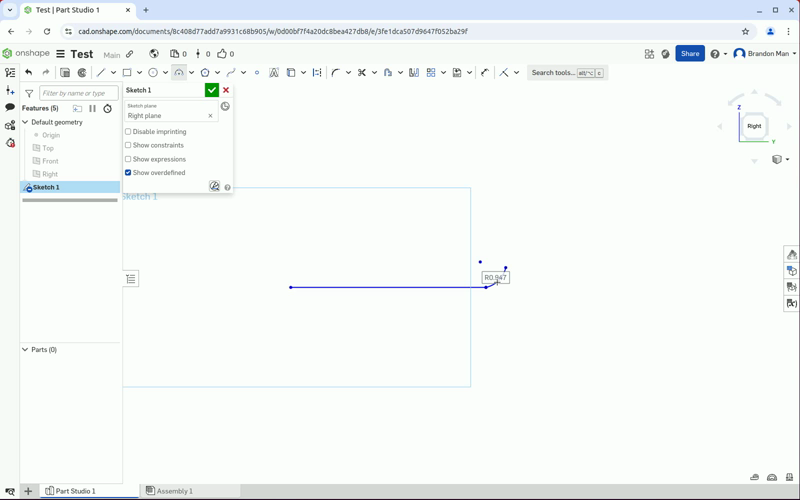
scroll(-6)
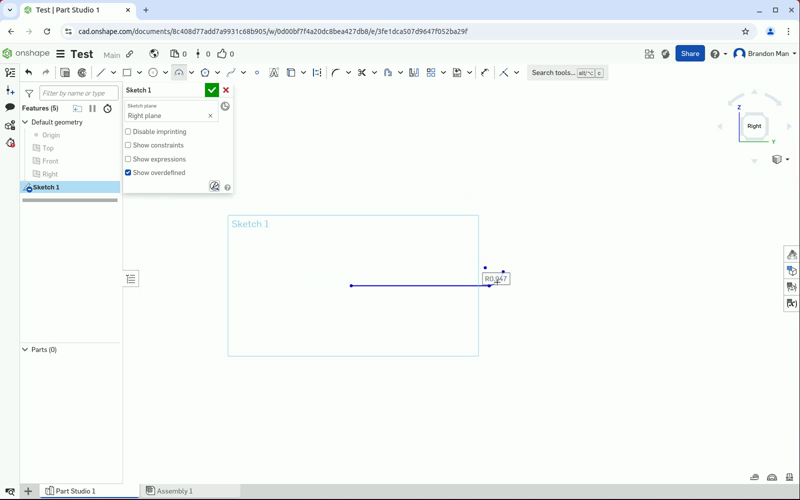
scroll(-6)
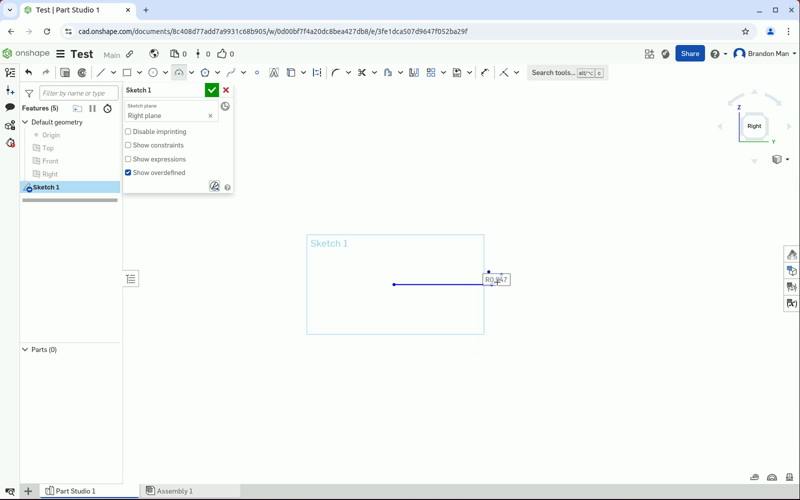
scroll(-6)
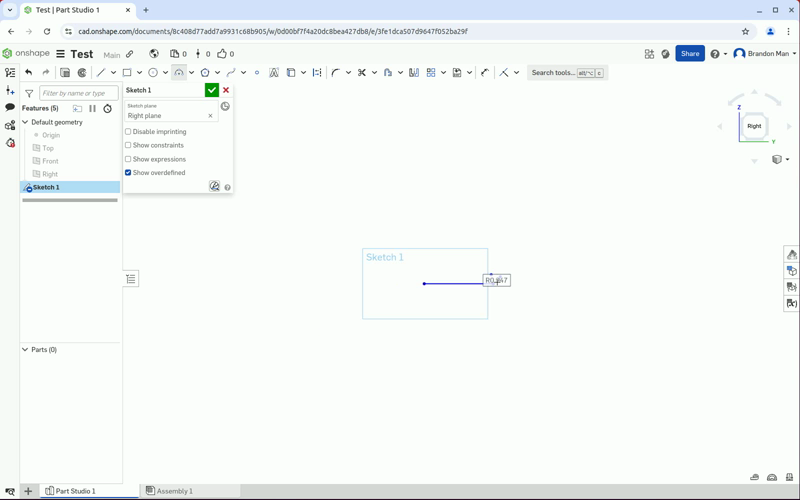
scroll(-6)
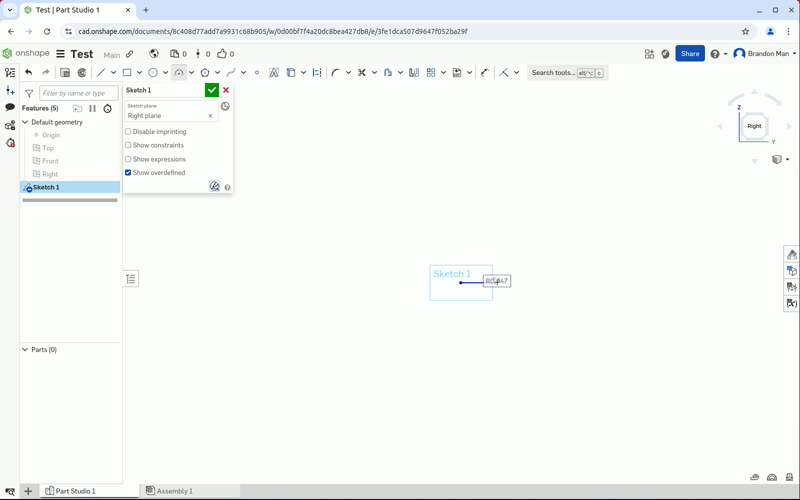
key_up(shift)
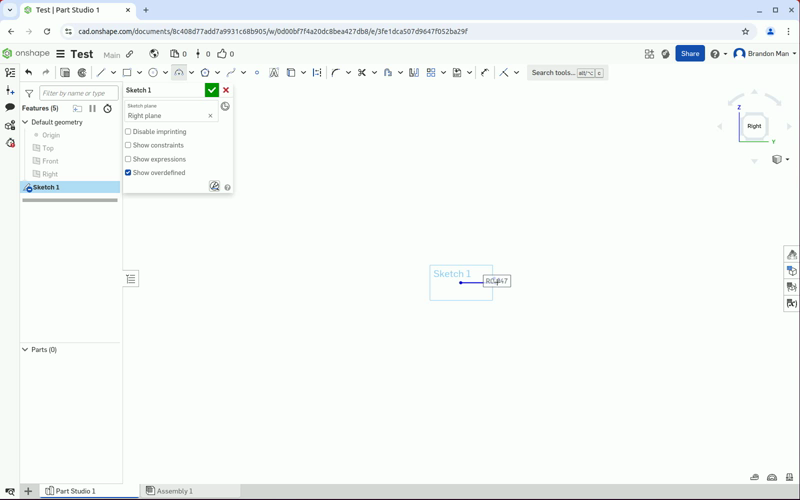
key(esc)
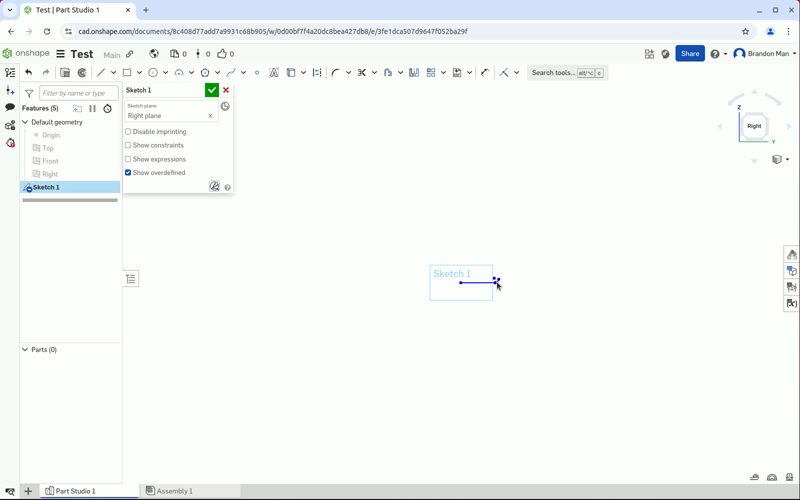
key(l)
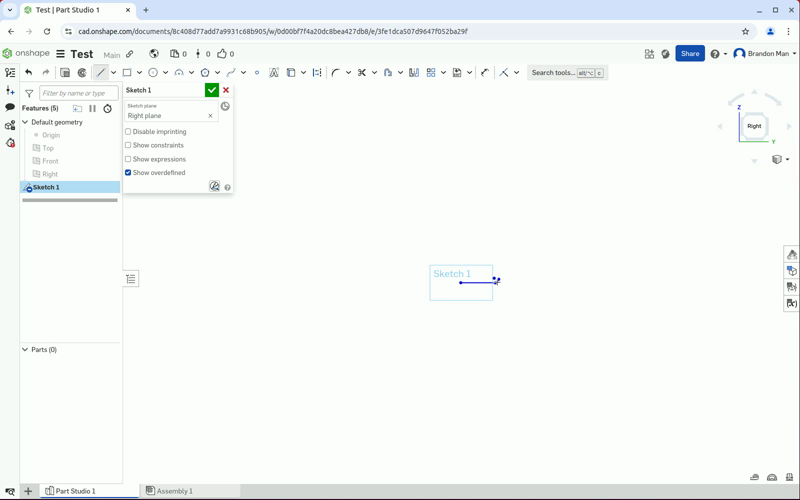
mouse_move(498, 279)
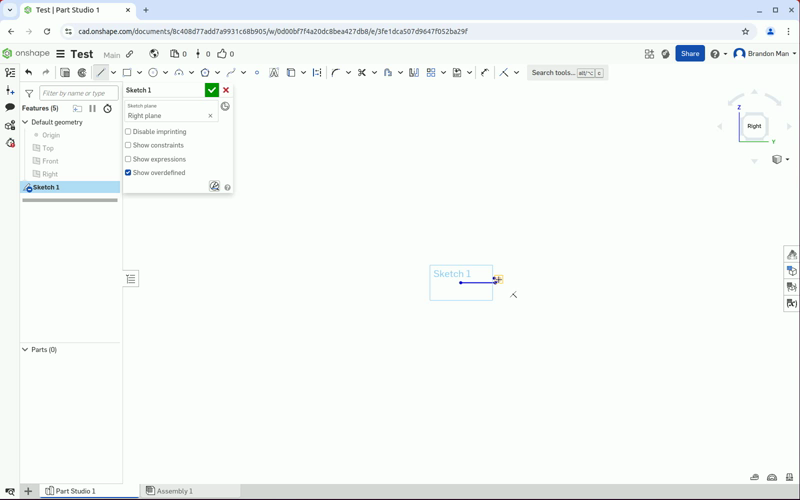
scroll(6)
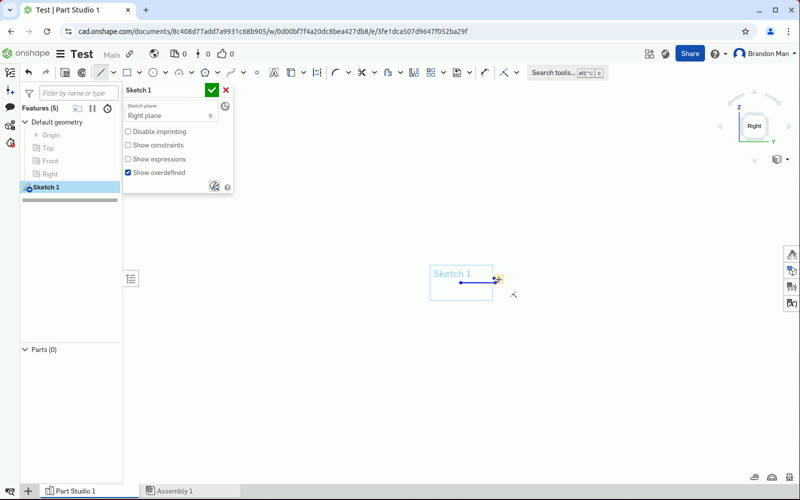
scroll(6)
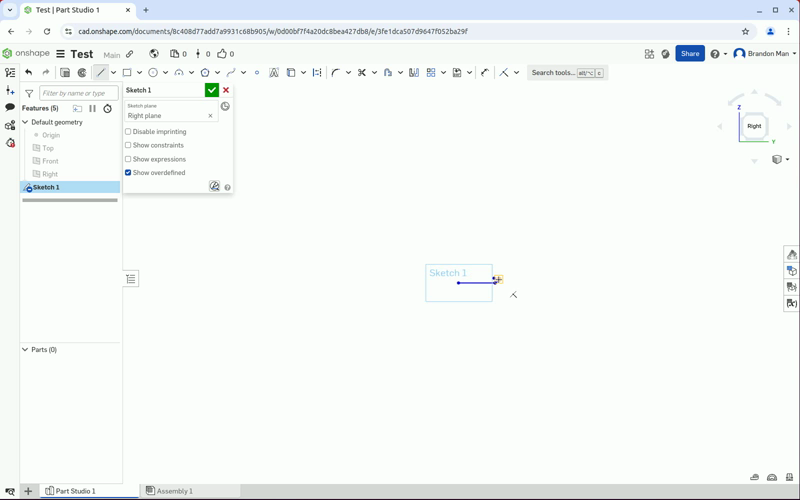
scroll(6)
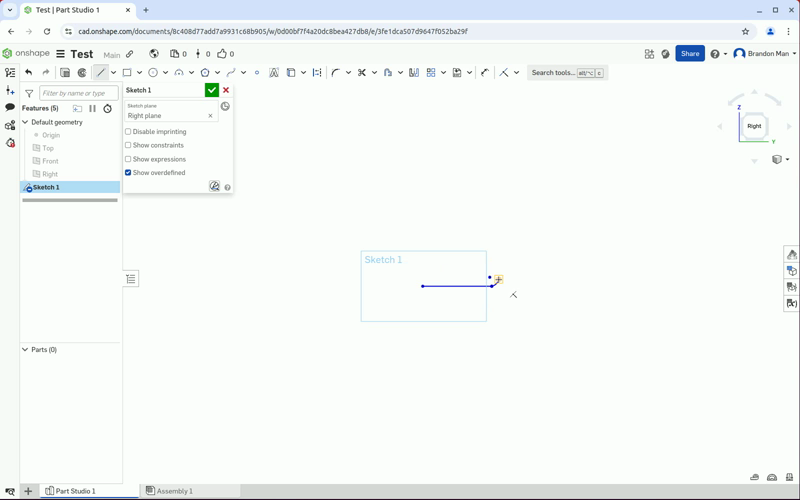
scroll(6)
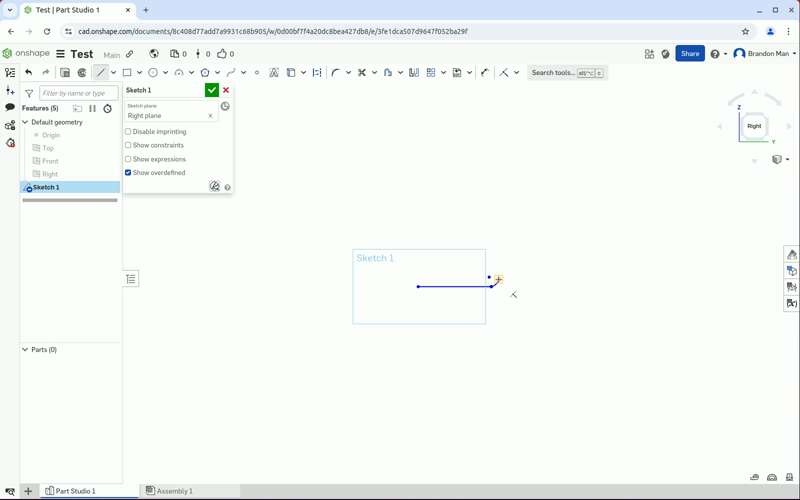
scroll(6)
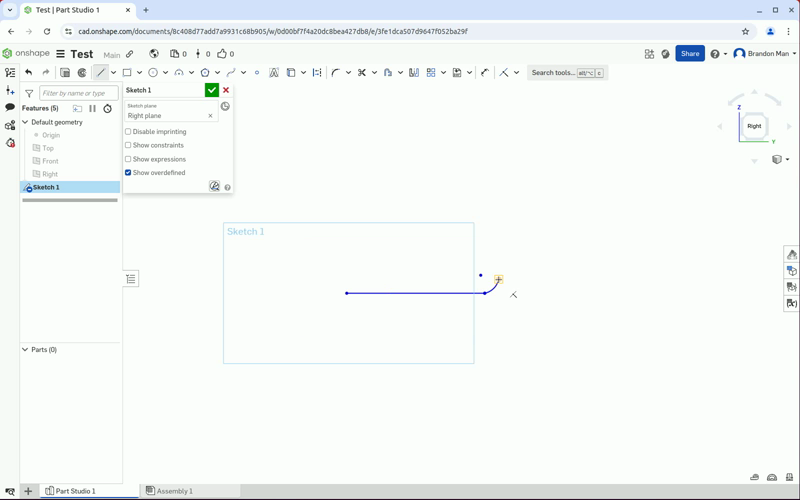
scroll(6)
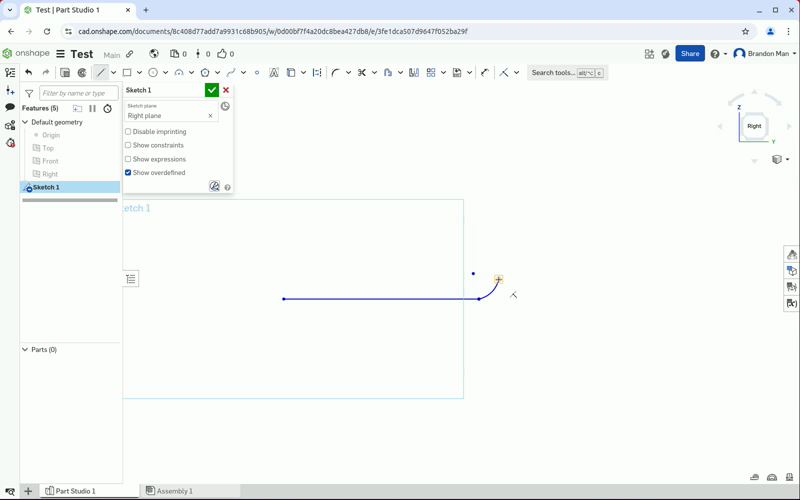
scroll(6)
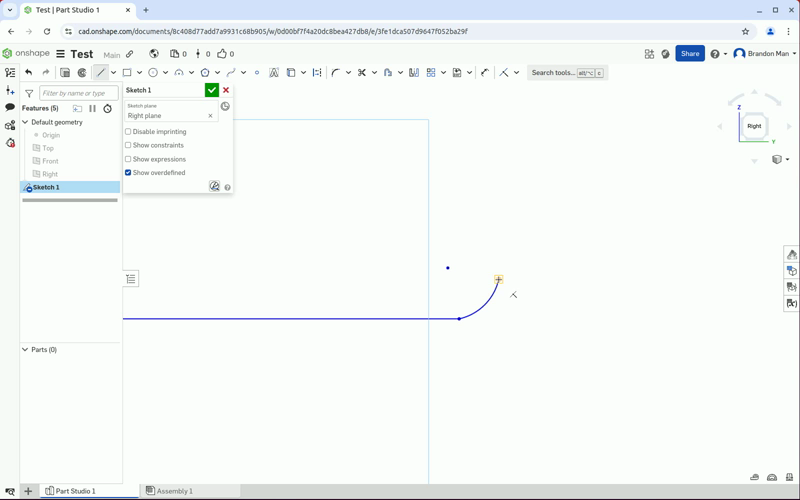
click(498, 279)
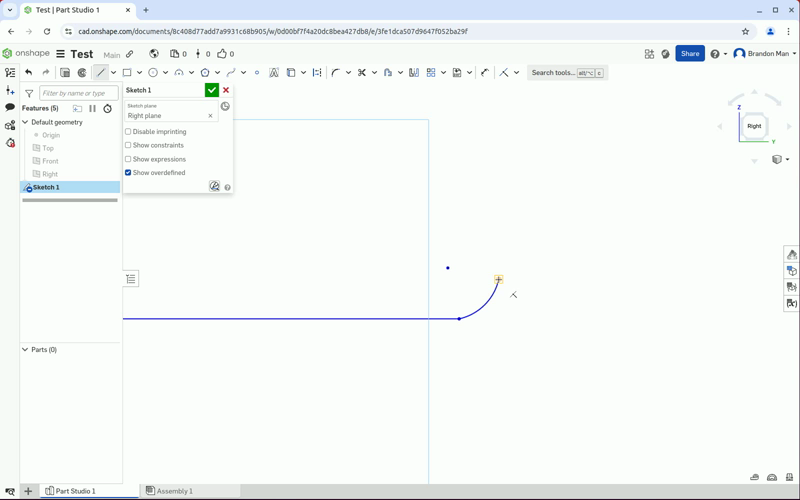
scroll(-6)
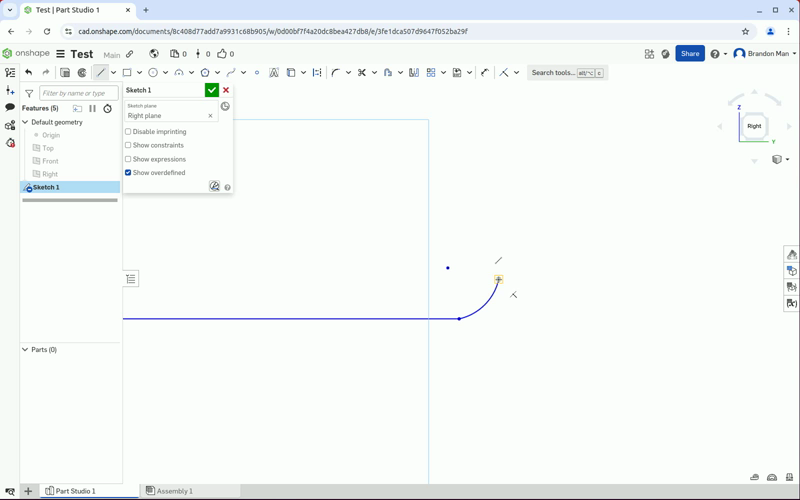
scroll(-6)
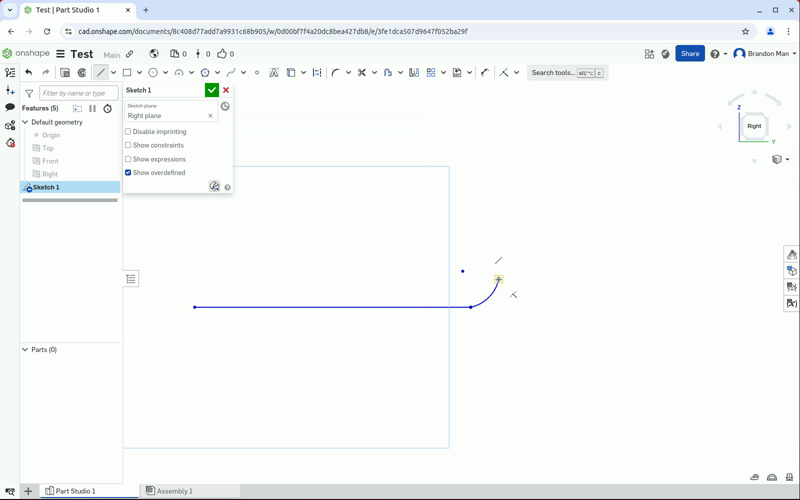
scroll(-6)
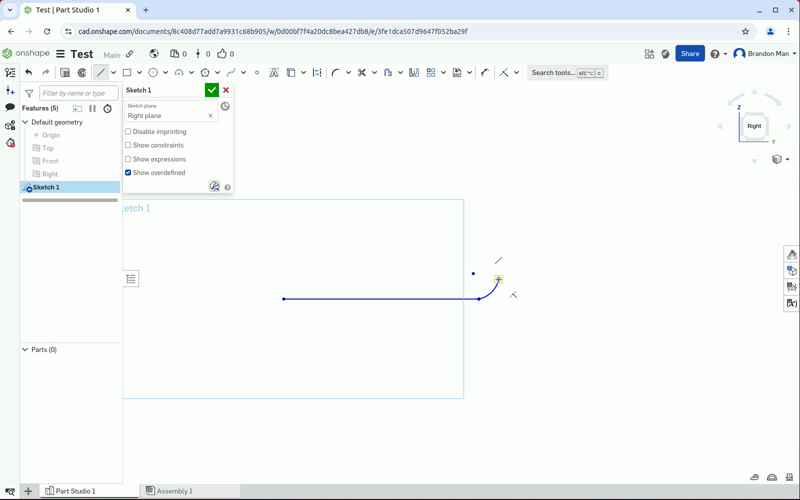
scroll(-6)
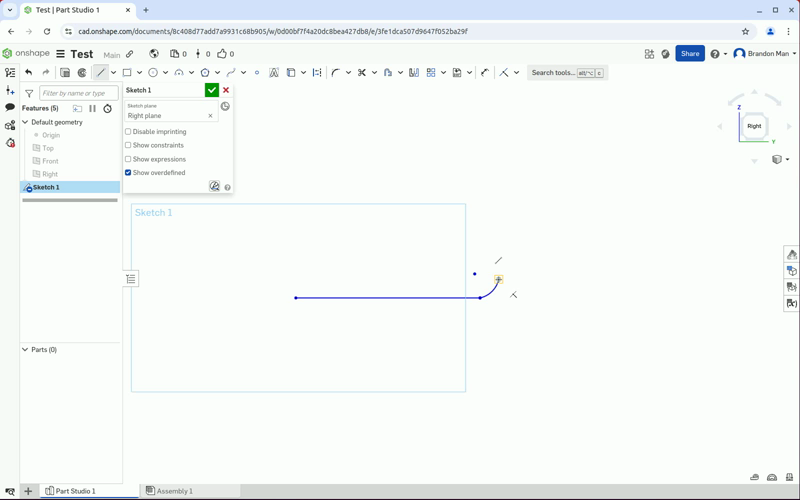
scroll(-6)
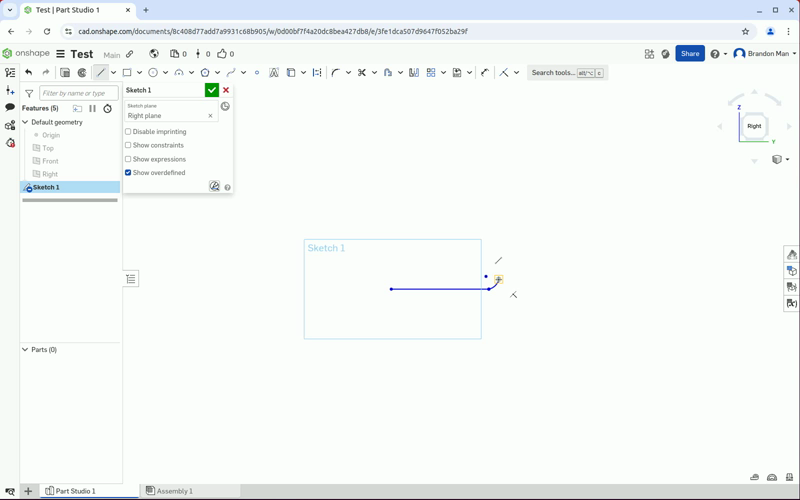
scroll(-6)
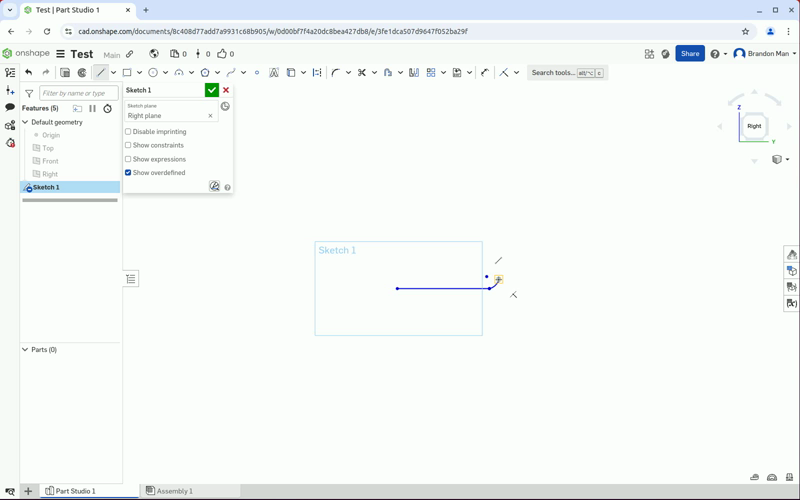
scroll(-6)
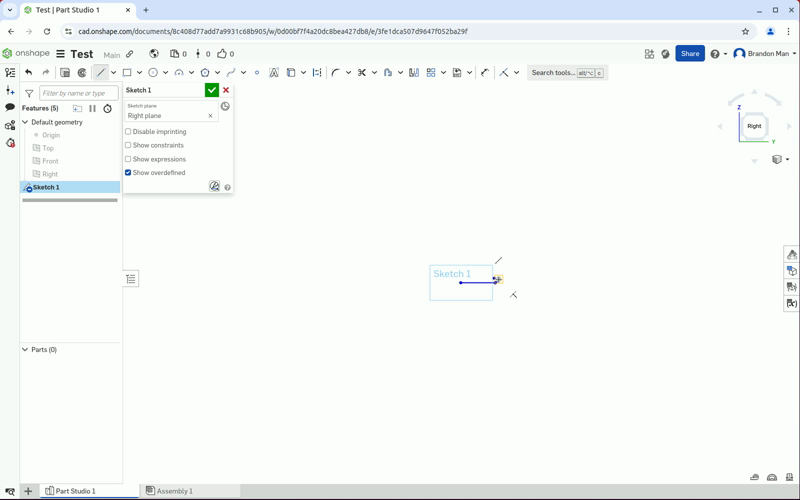
key_down(shift)
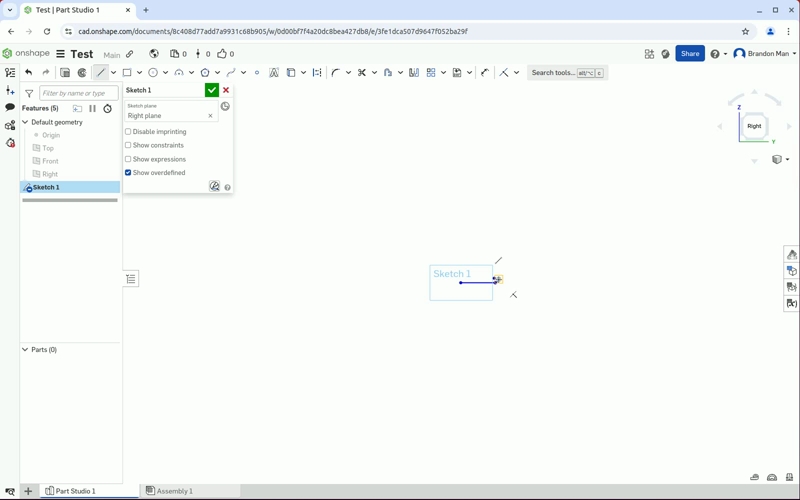
mouse_move(528, 279)
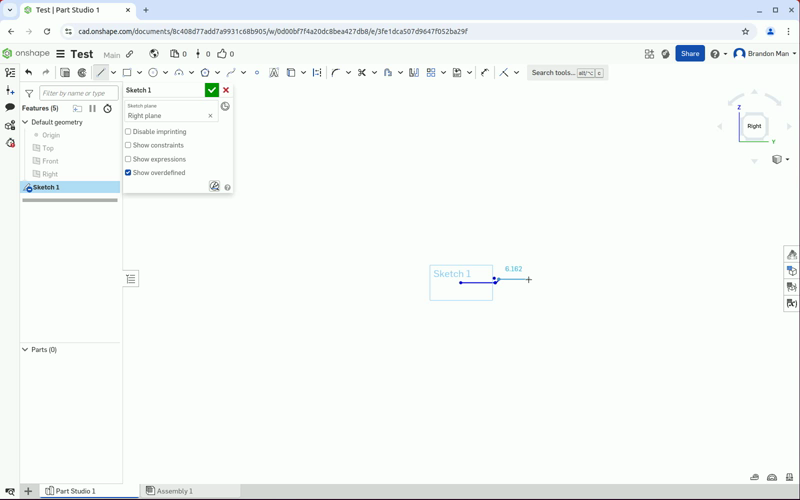
mouse_move(510, 248)
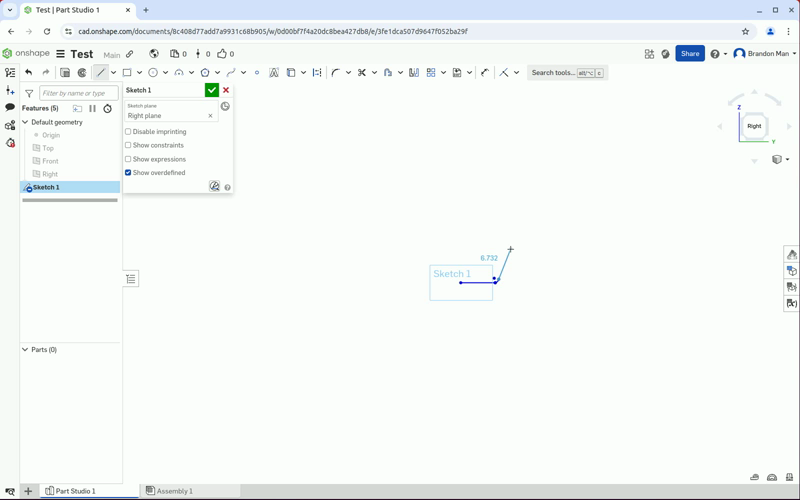
click(510, 248)
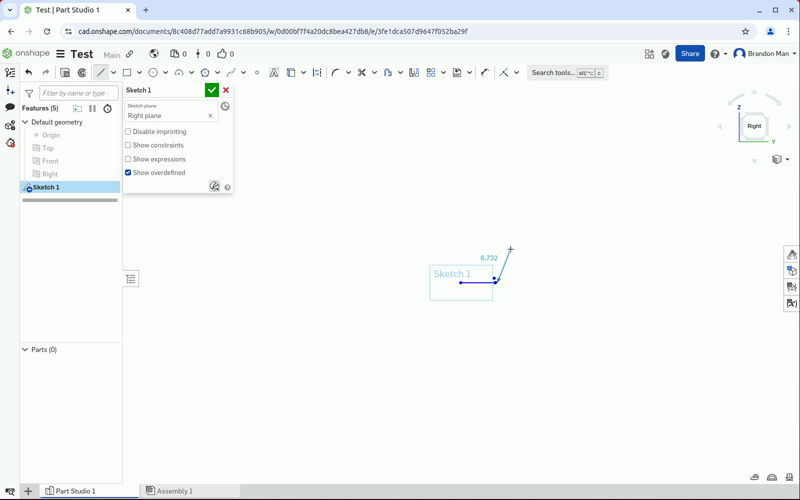
key_up(shift)
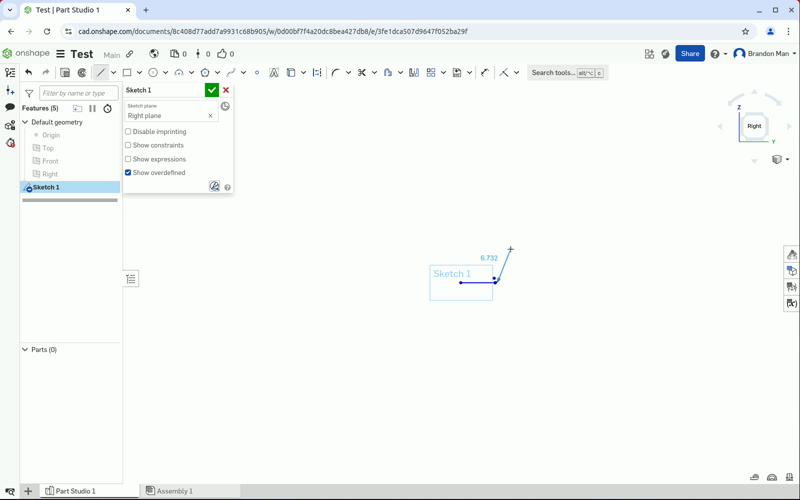
key(esc)
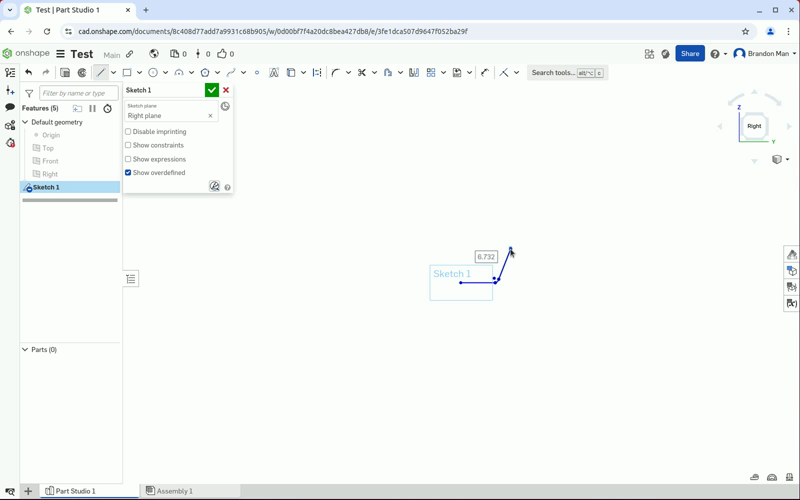
key(a)
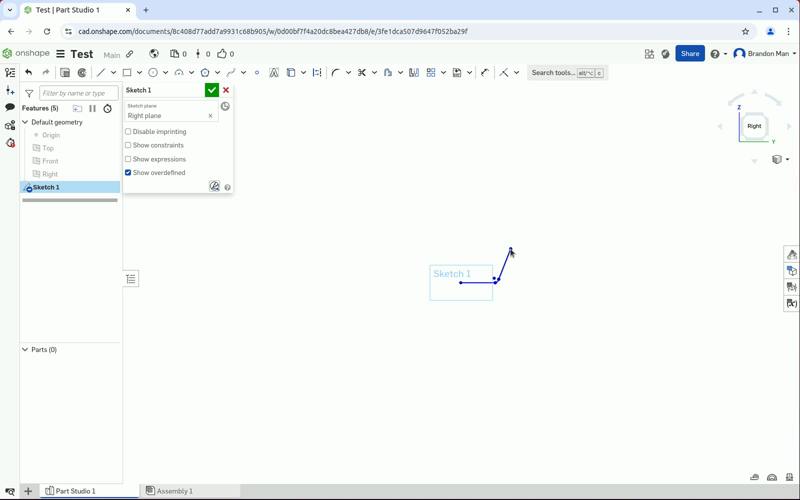
mouse_move(510, 248)
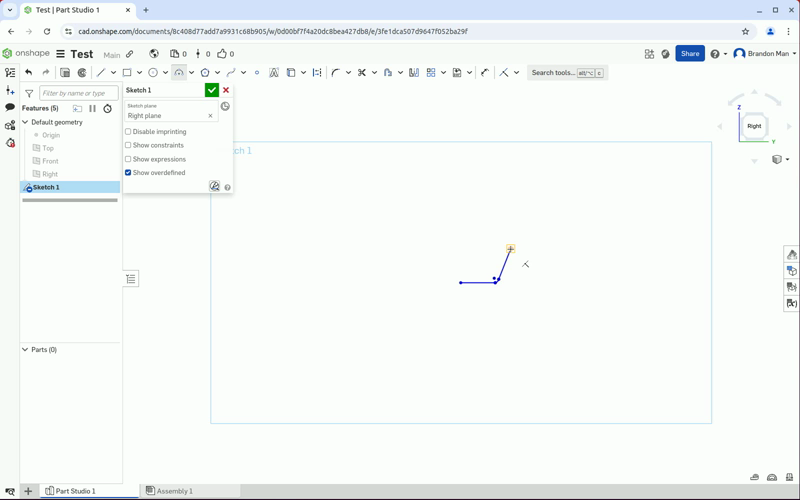
click(510, 248)
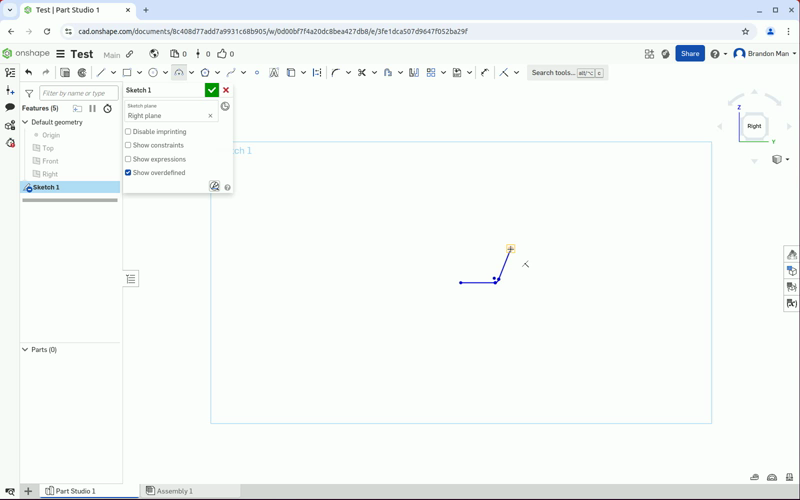
key_down(shift)
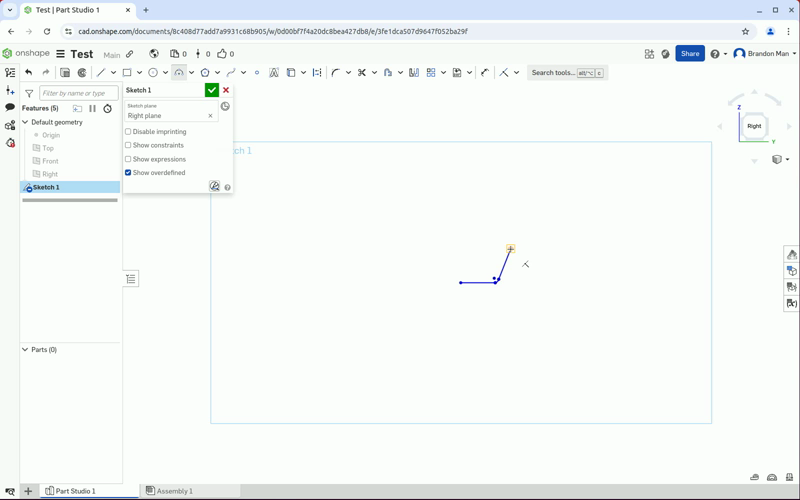
mouse_move(515, 246)
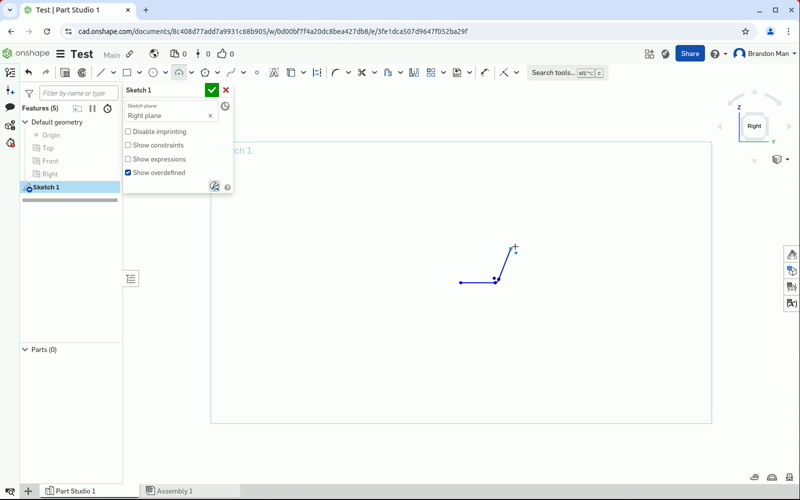
scroll(6)
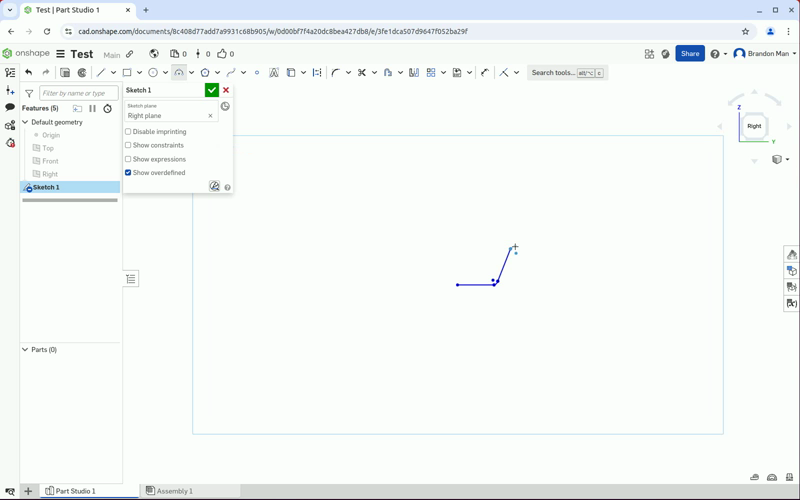
scroll(6)
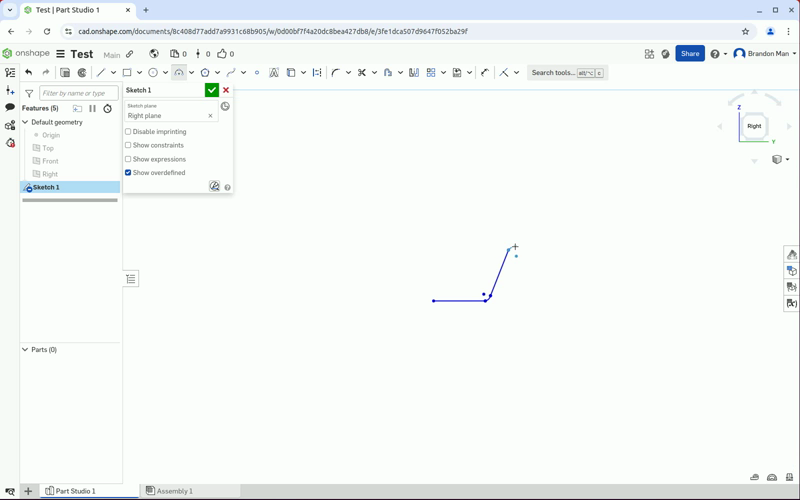
scroll(6)
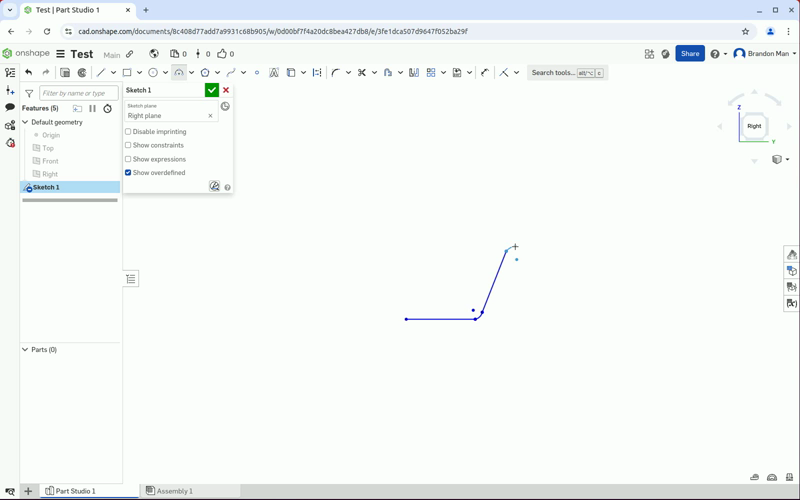
scroll(6)
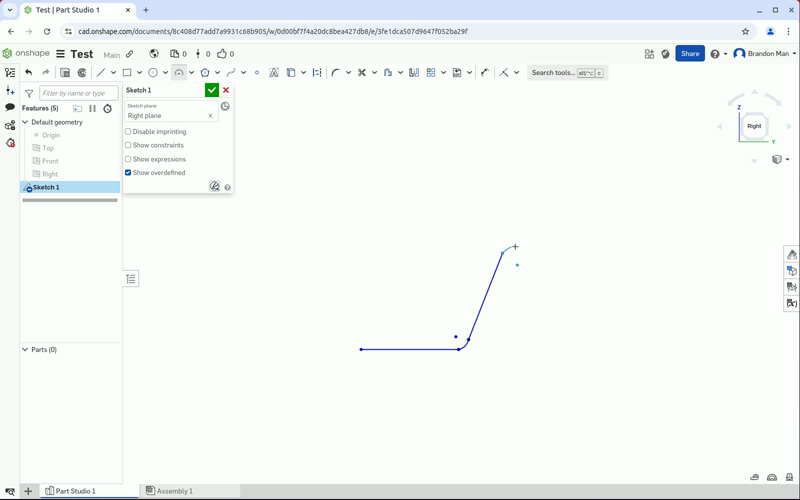
scroll(6)
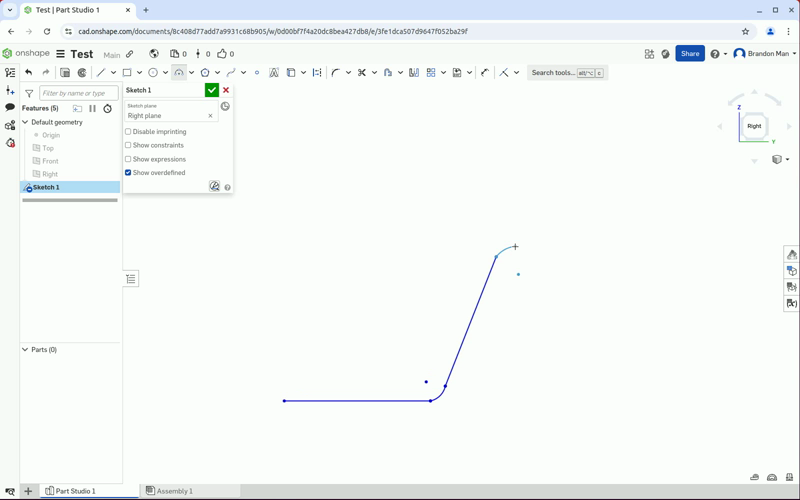
scroll(6)
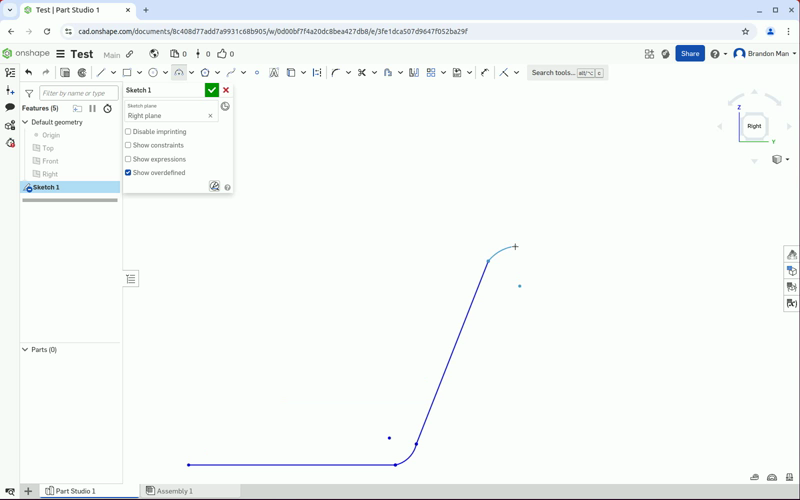
scroll(6)
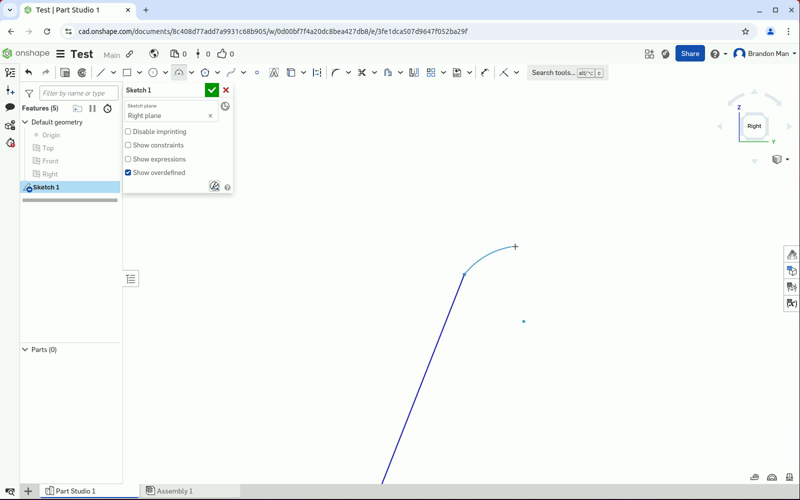
click(515, 246)
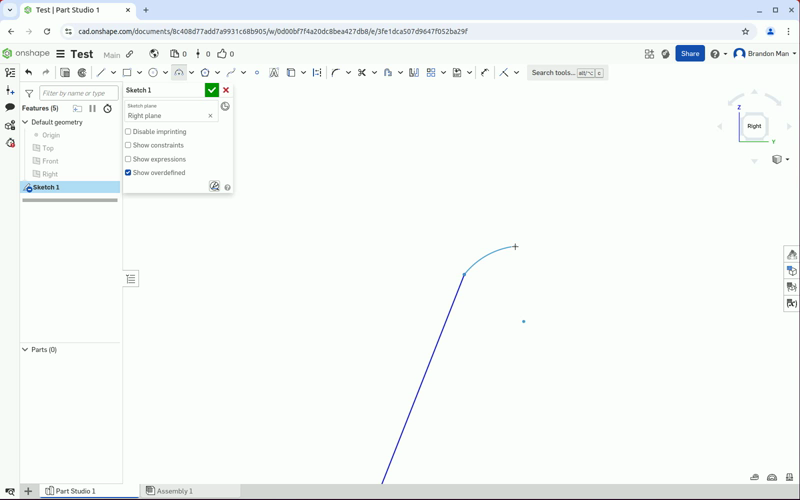
scroll(-6)
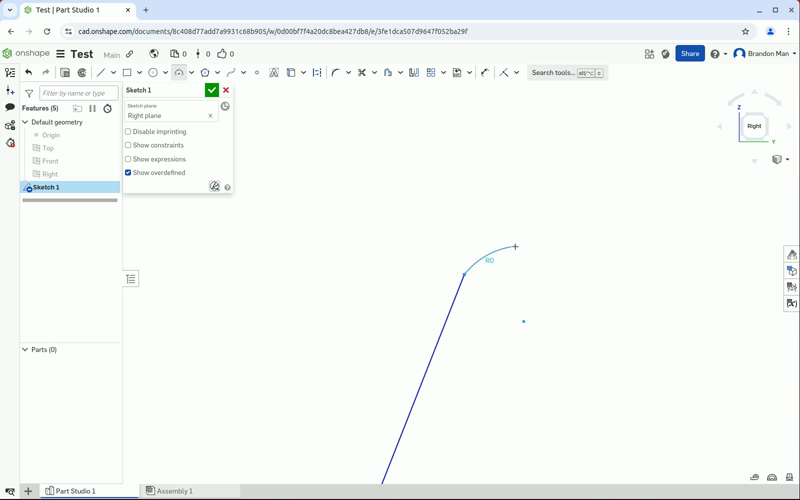
scroll(-6)
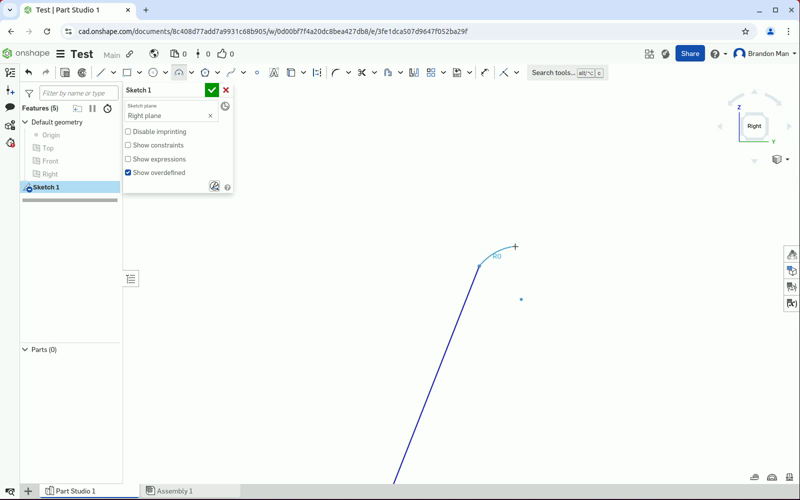
scroll(-6)
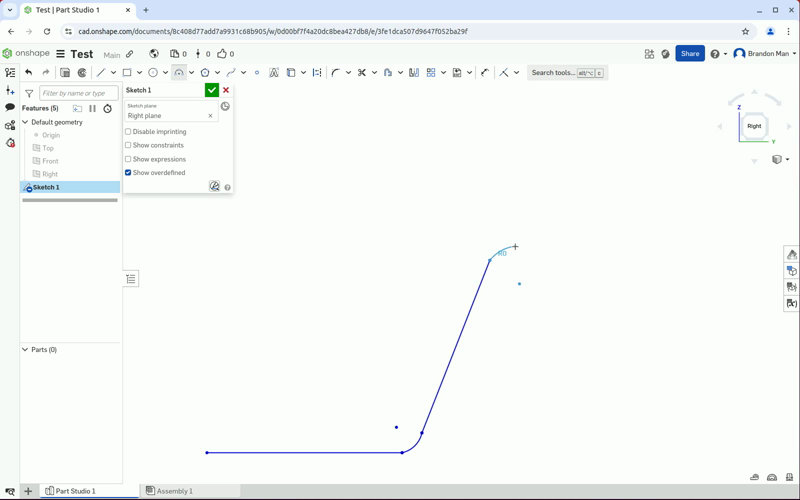
scroll(-6)
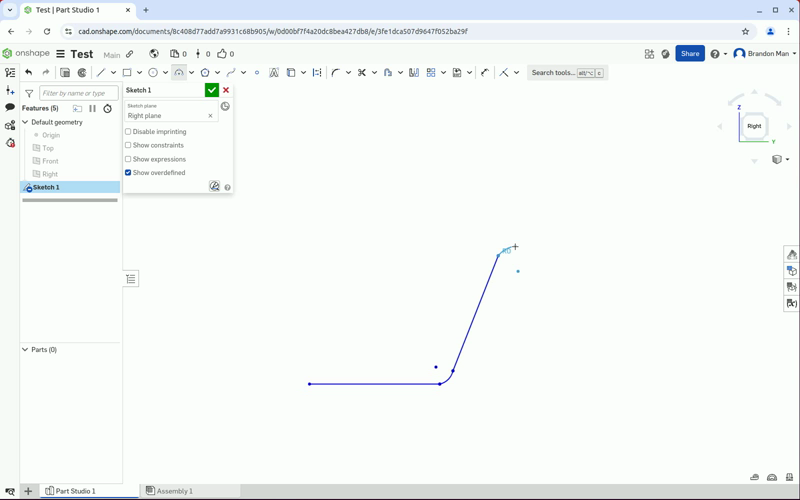
scroll(-6)
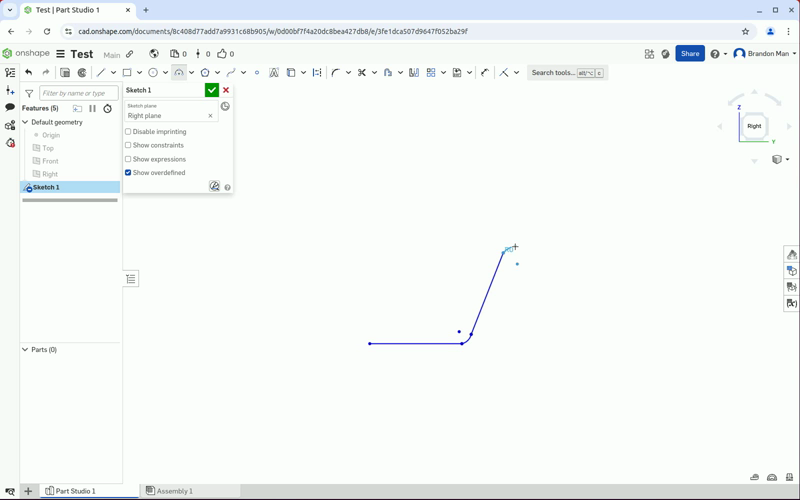
scroll(-6)
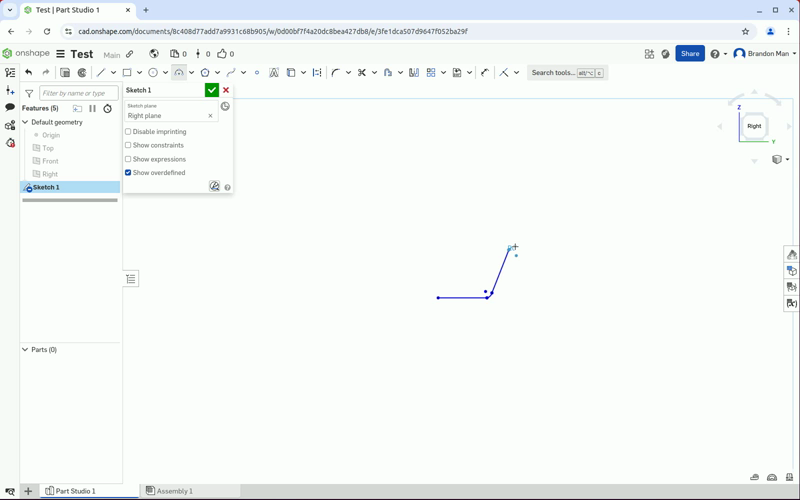
scroll(-6)
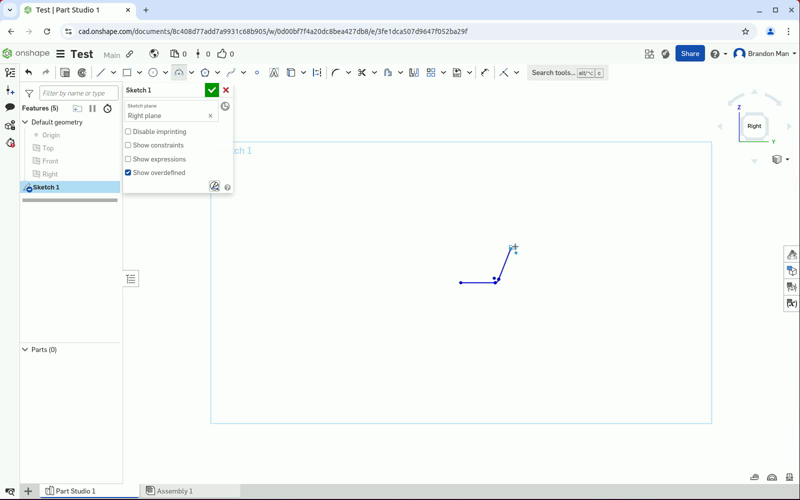
mouse_move(512, 246)
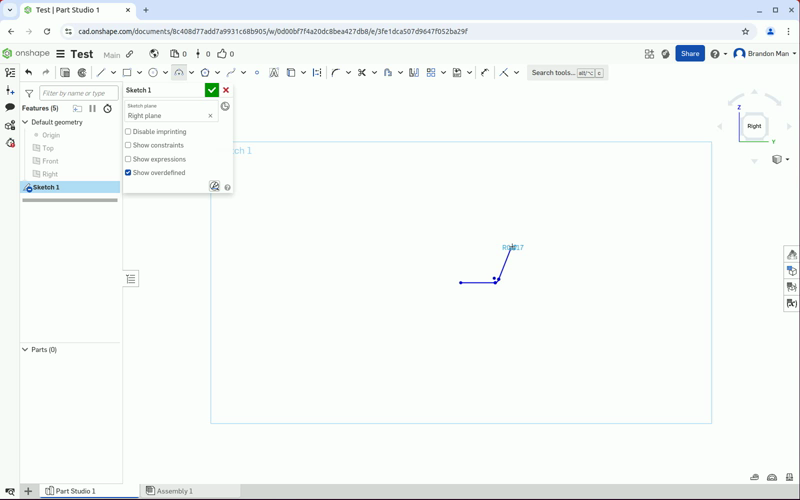
scroll(6)
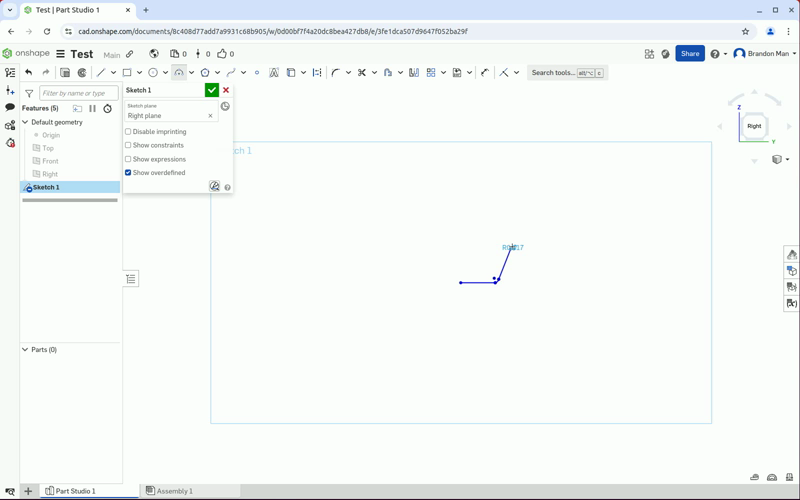
scroll(6)
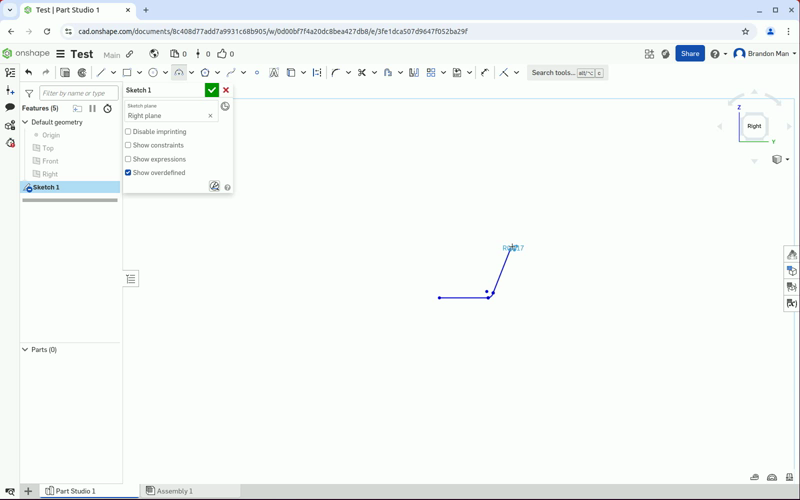
scroll(6)
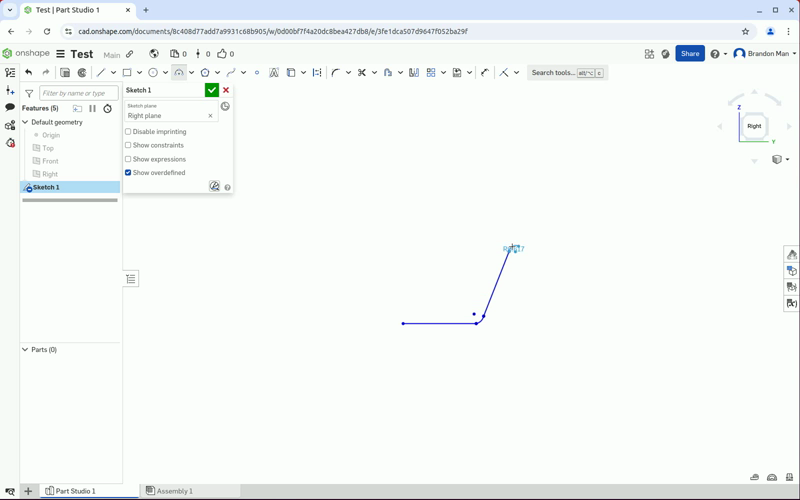
scroll(6)
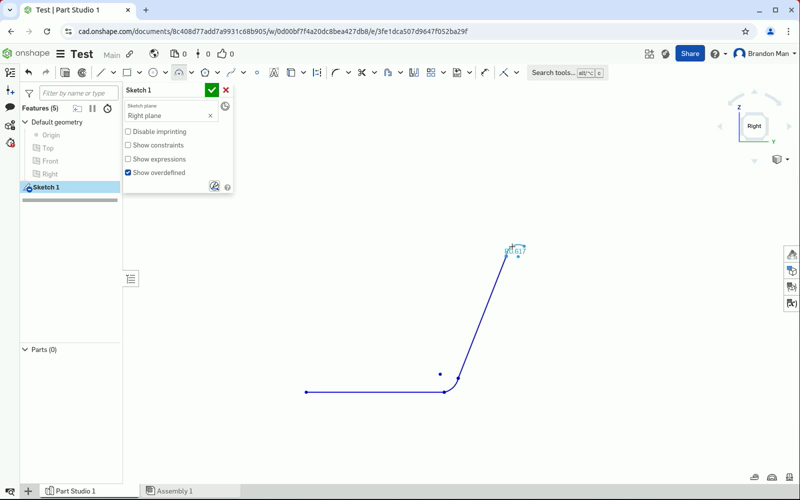
scroll(6)
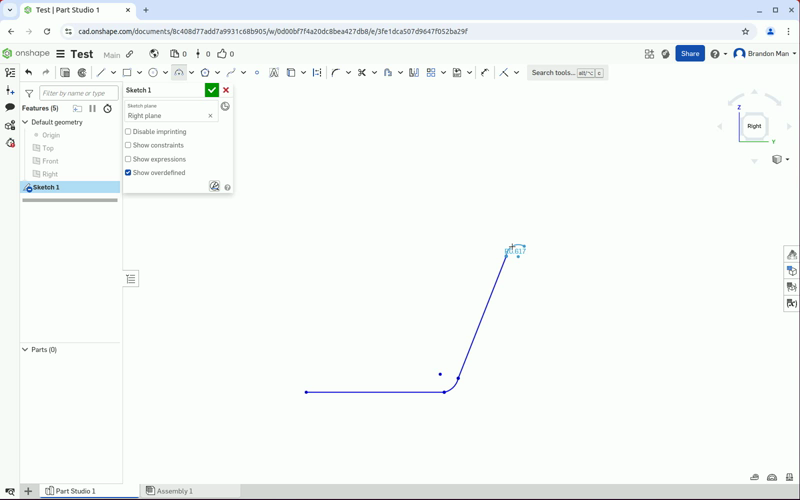
scroll(6)
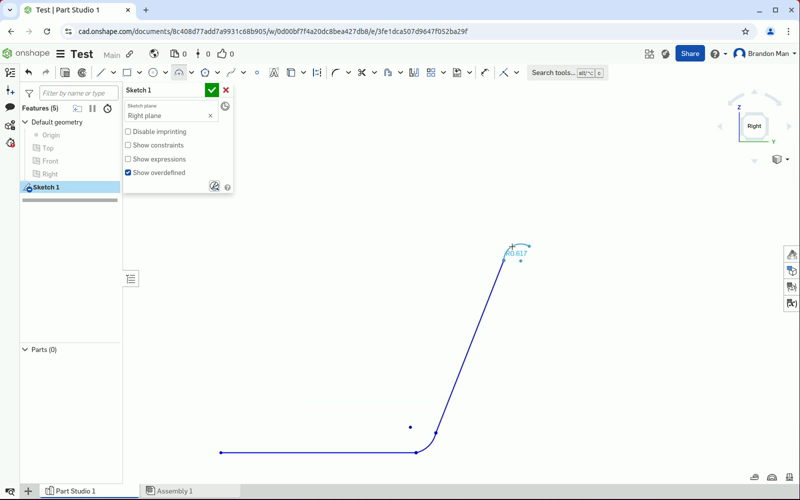
scroll(6)
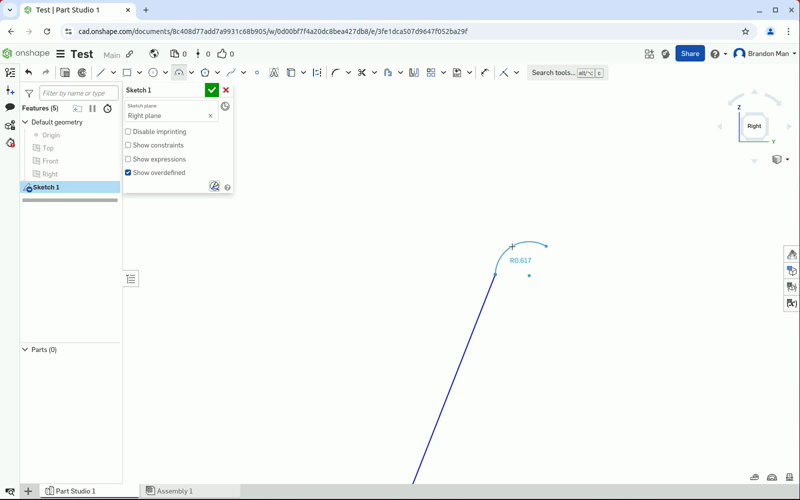
click(512, 246)
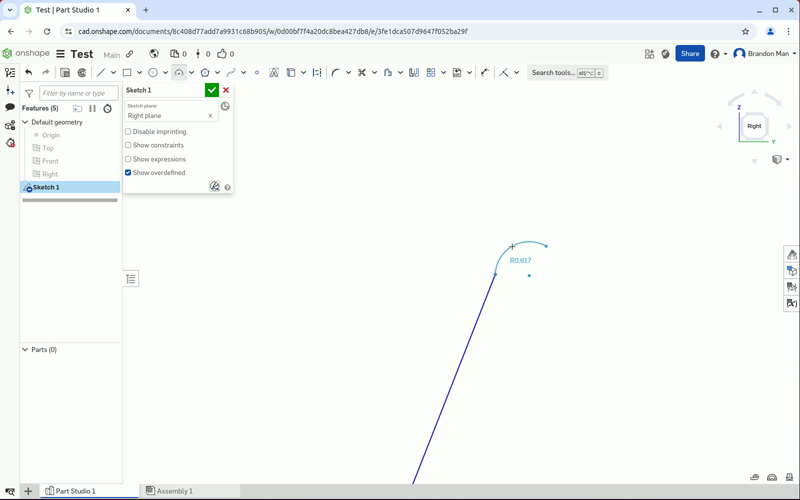
scroll(-6)
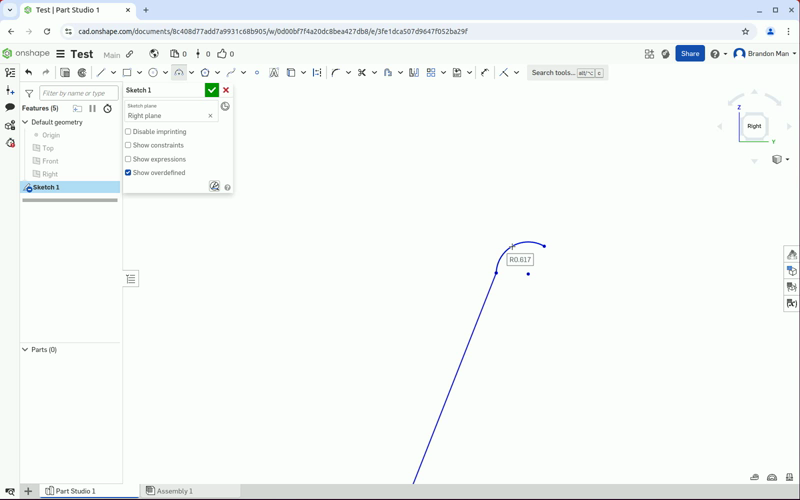
scroll(-6)
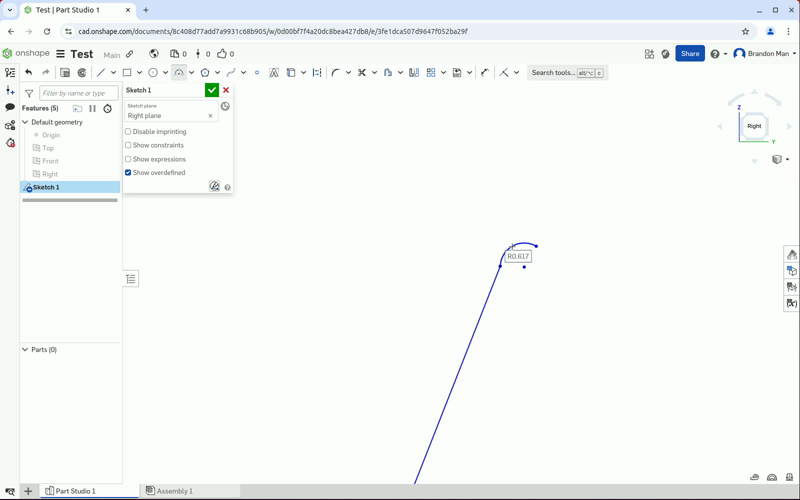
scroll(-6)
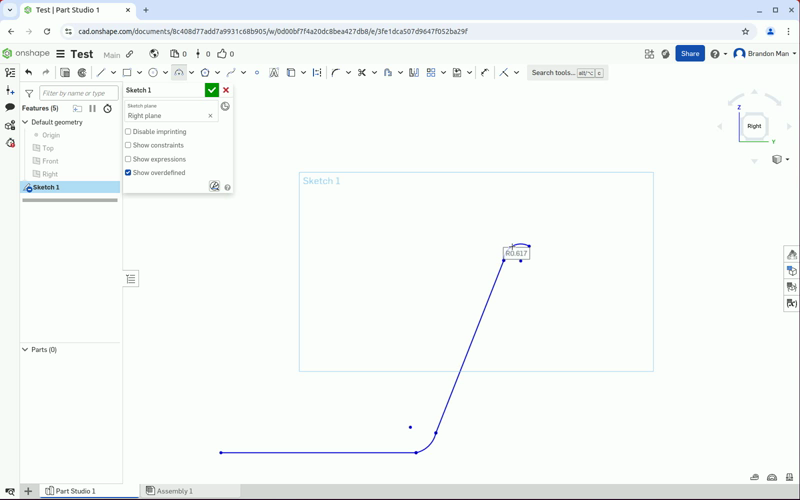
scroll(-6)
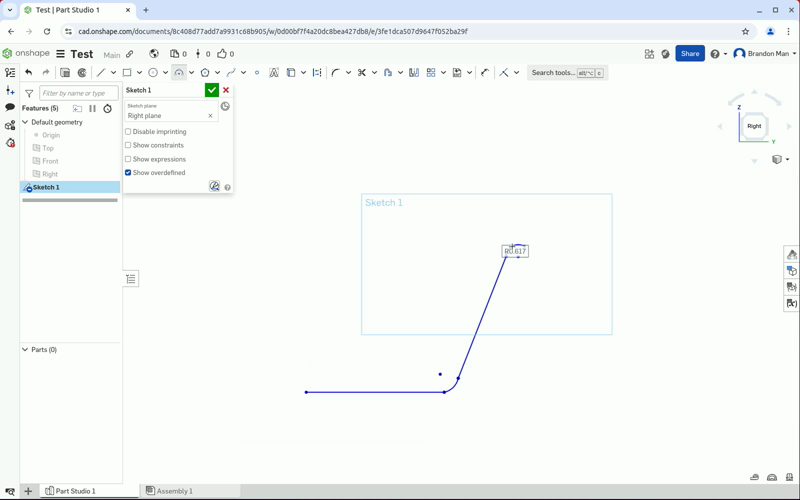
scroll(-6)
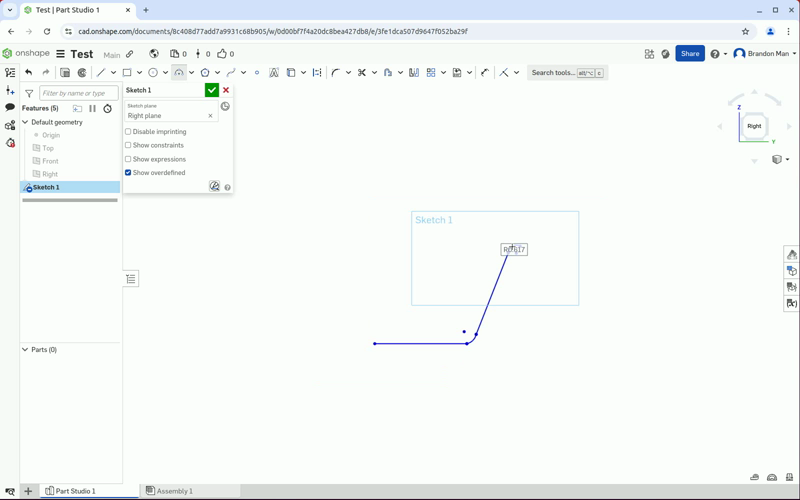
scroll(-6)
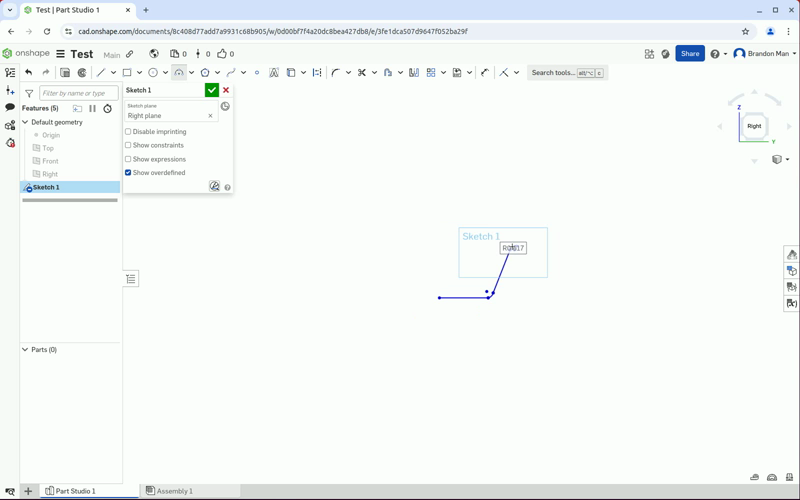
scroll(-6)
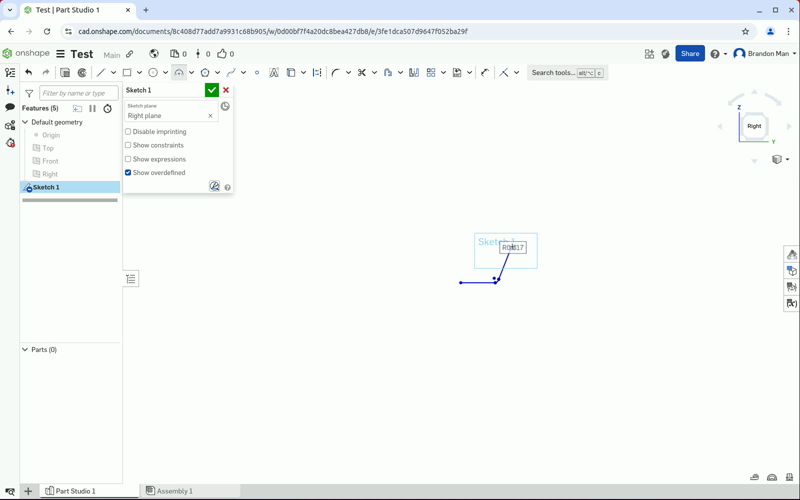
key_up(shift)
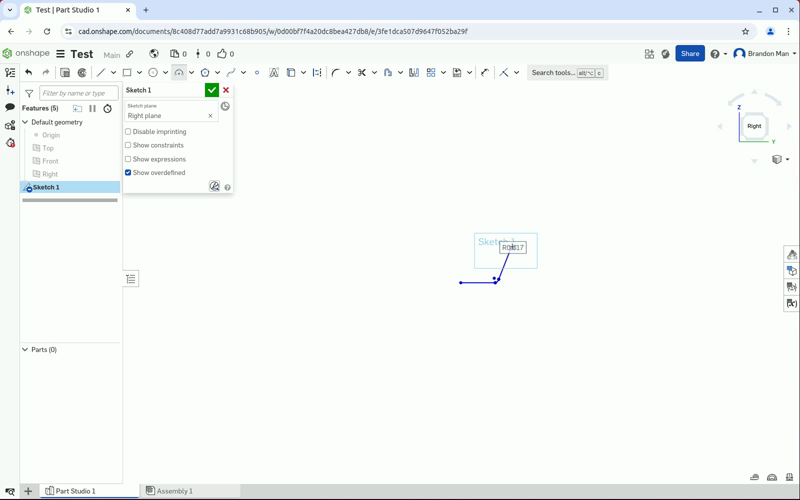
key(esc)
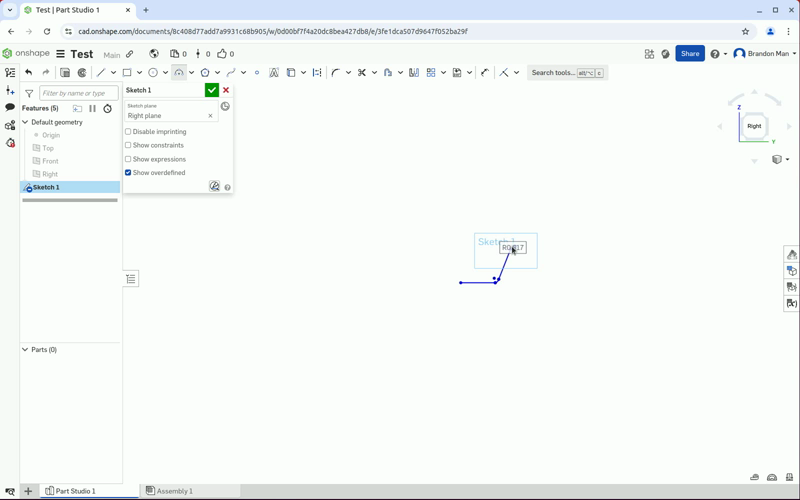
key(l)
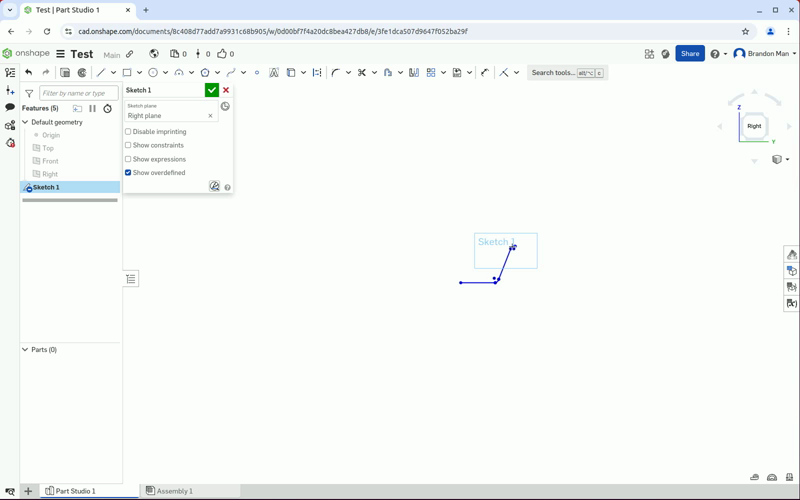
mouse_move(515, 246)
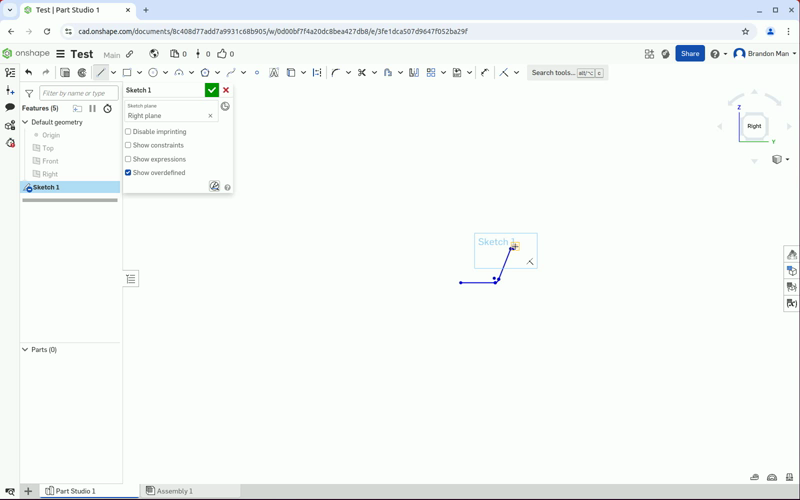
scroll(6)
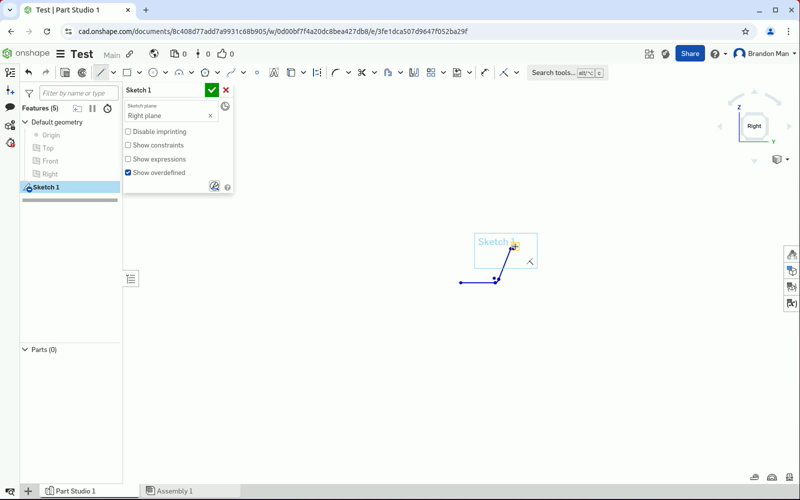
scroll(6)
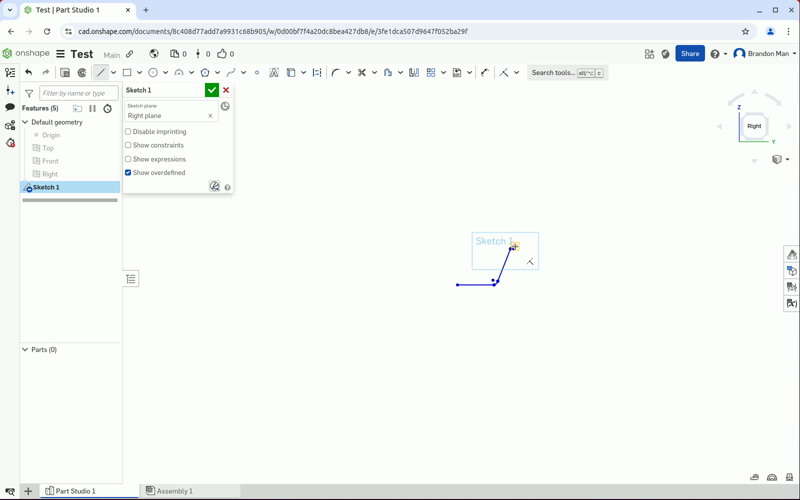
scroll(6)
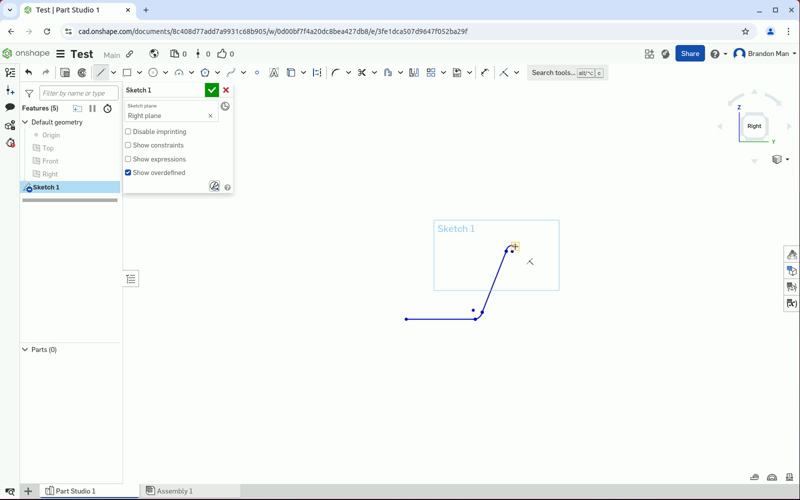
scroll(6)
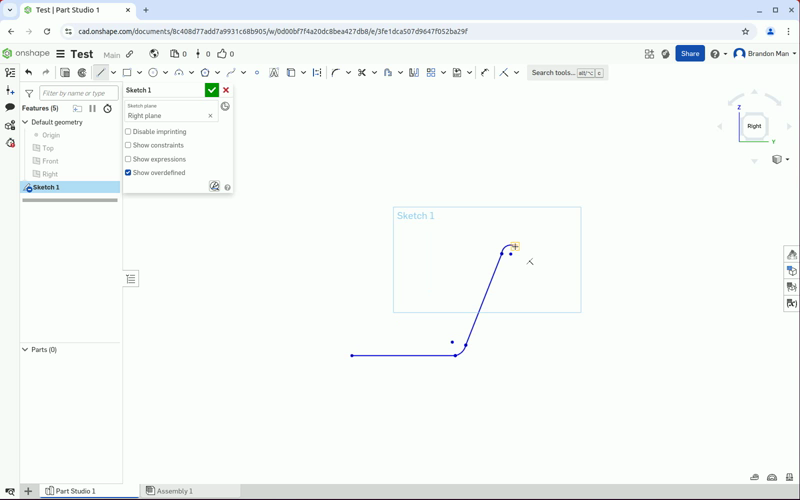
scroll(6)
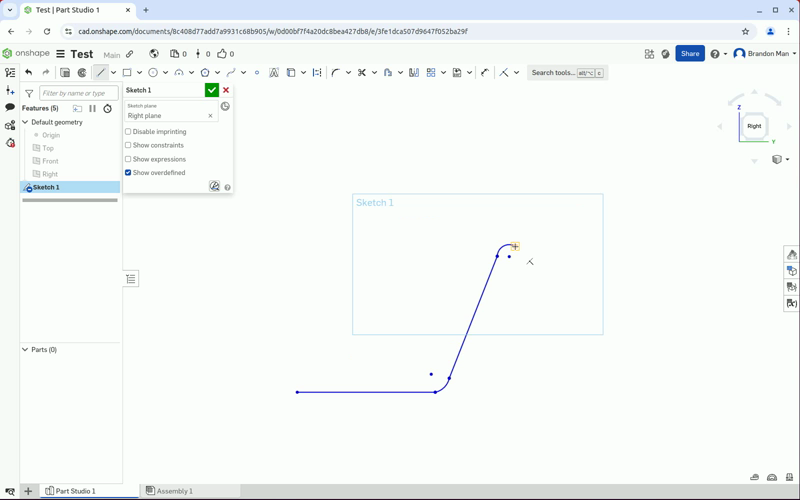
scroll(6)
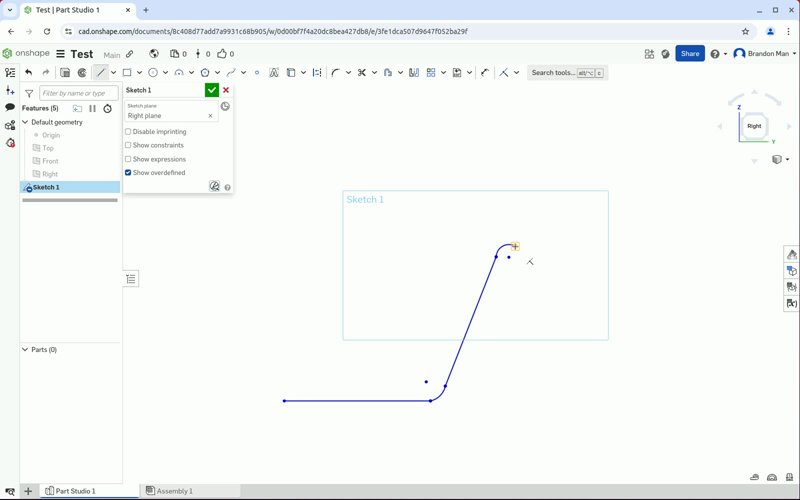
scroll(6)
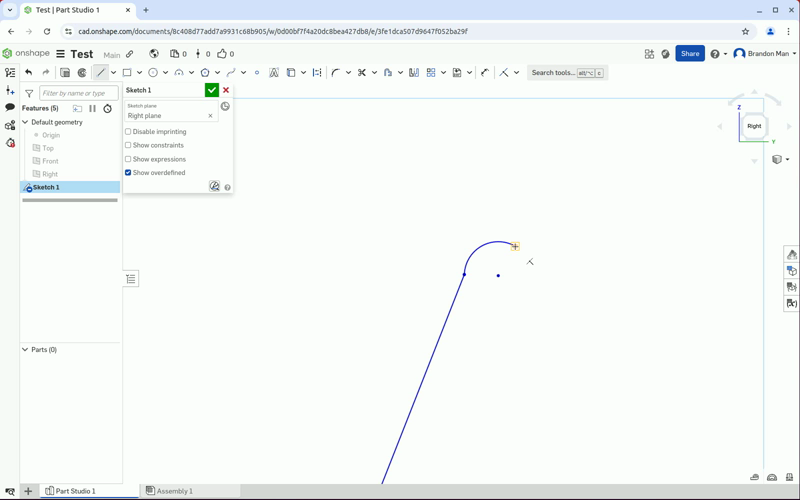
click(515, 246)
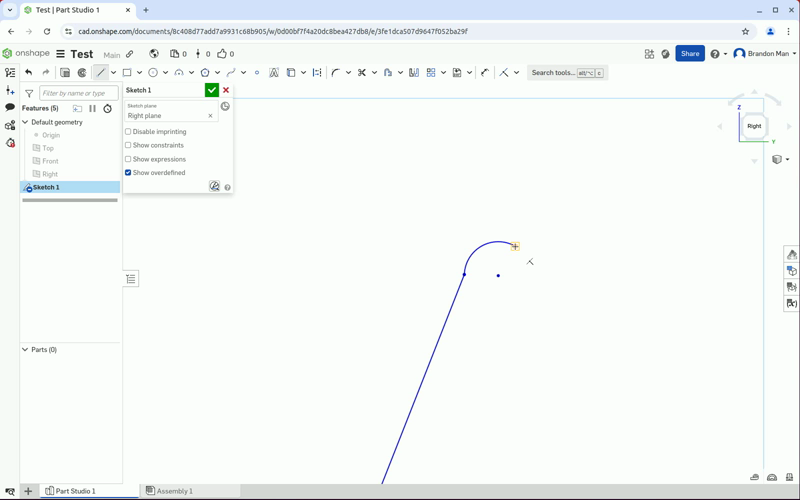
scroll(-6)
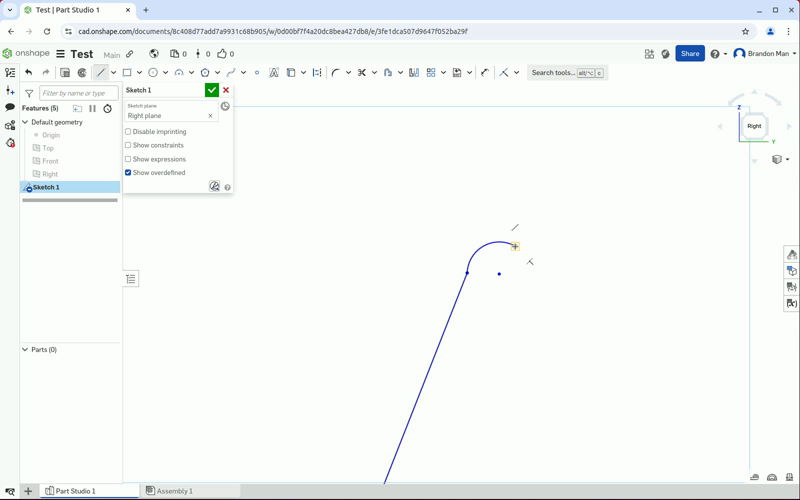
scroll(-6)
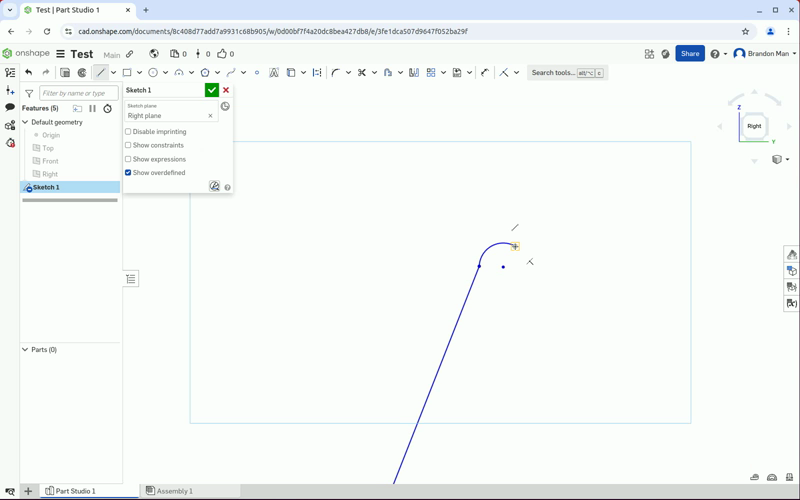
scroll(-6)
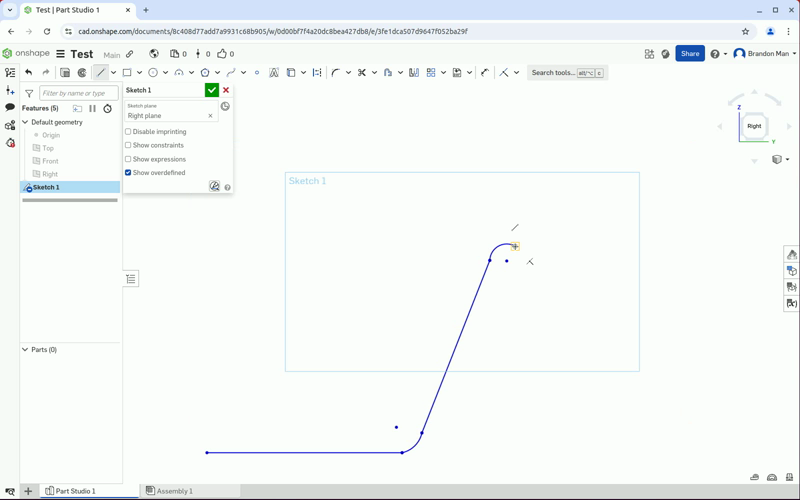
scroll(-6)
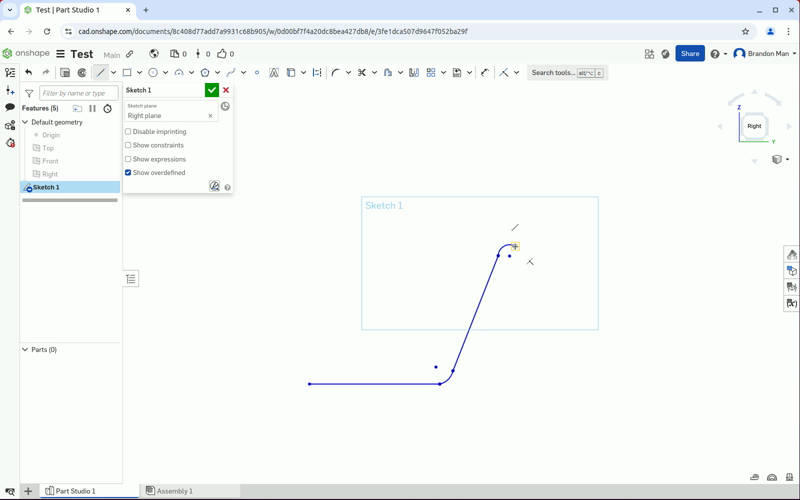
scroll(-6)
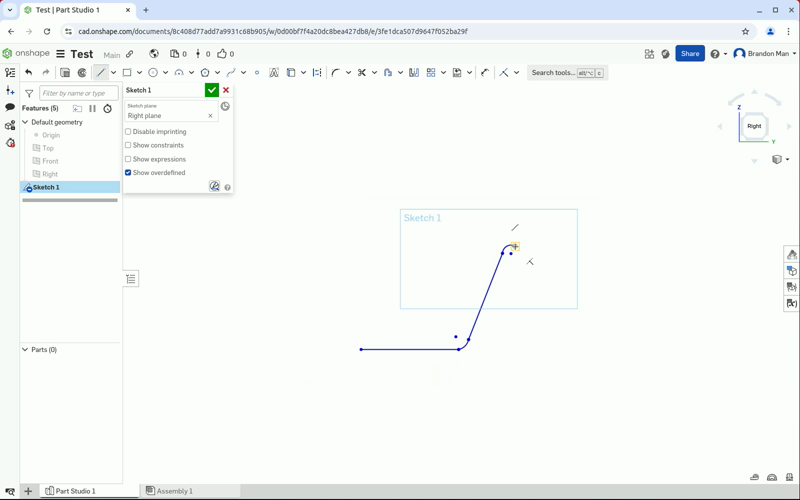
scroll(-6)
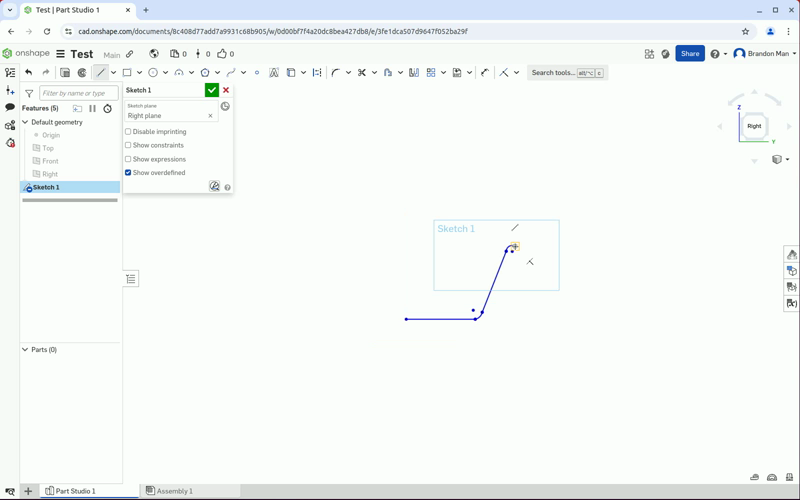
scroll(-6)
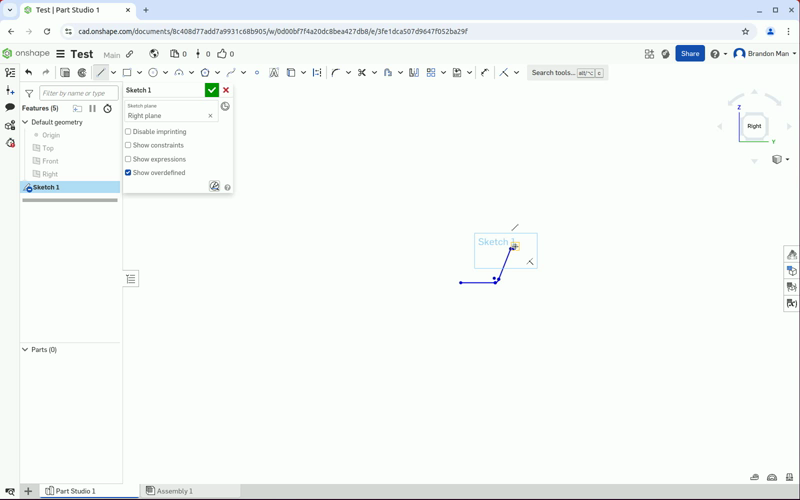
key_down(shift)
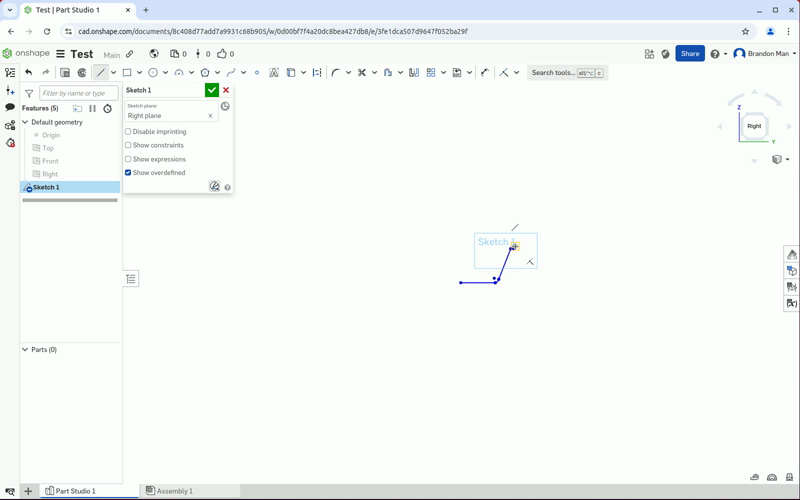
mouse_move(545, 246)
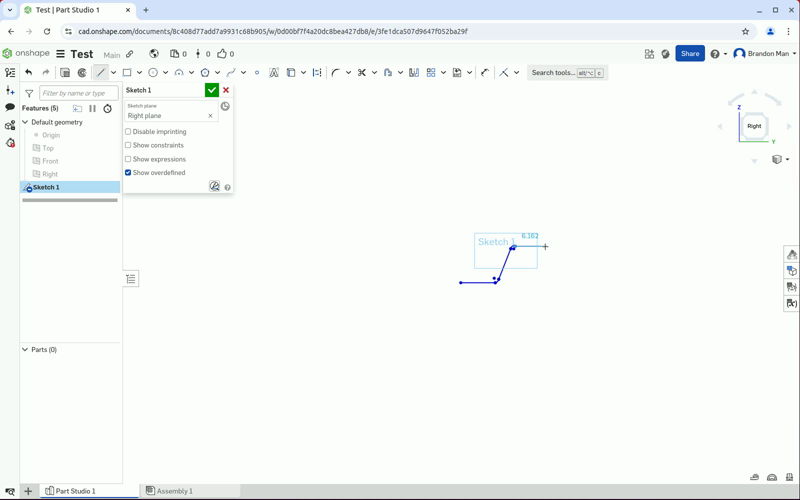
mouse_move(573, 246)
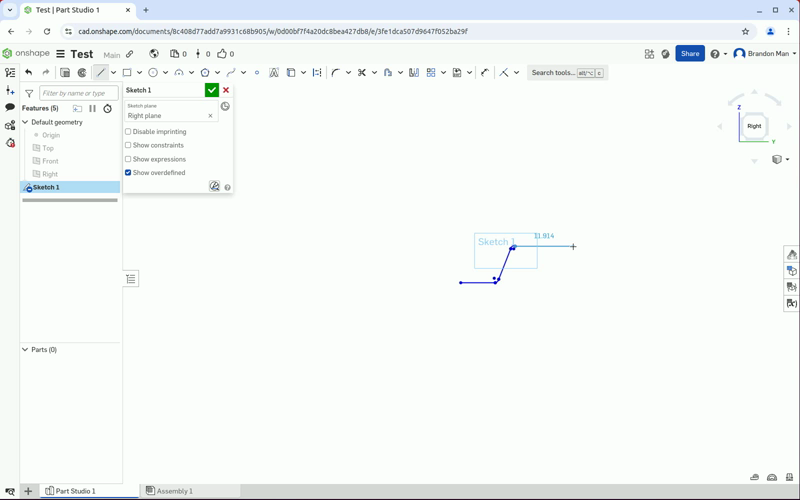
click(573, 246)
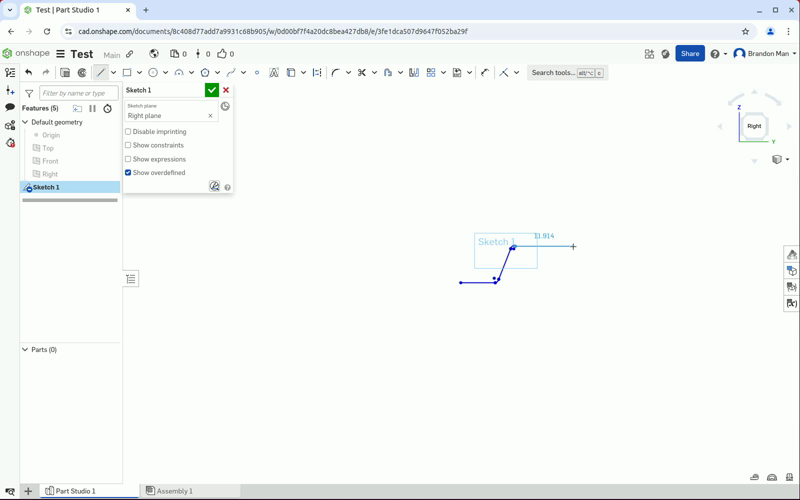
key_up(shift)
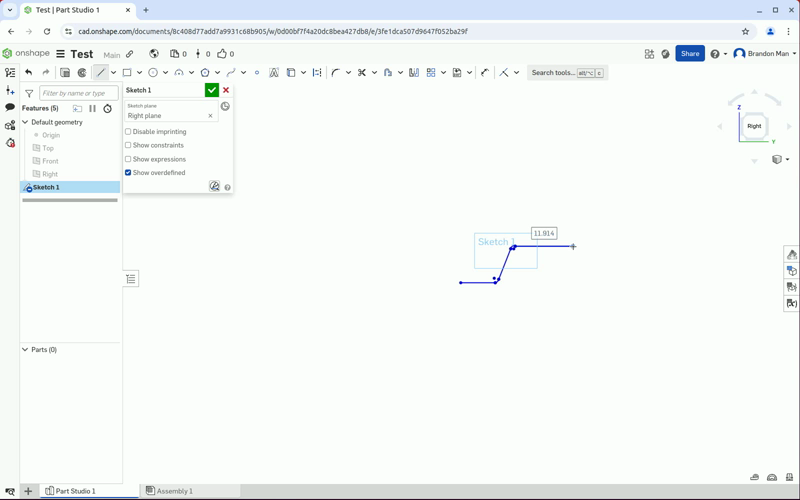
key_down(shift)
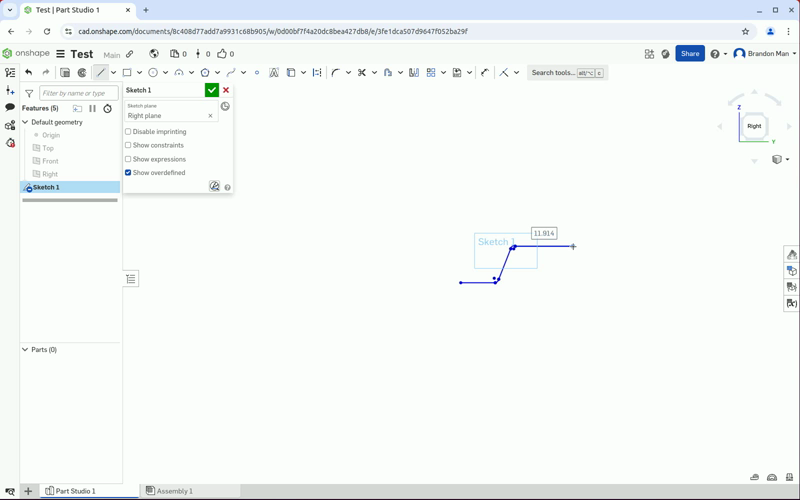
mouse_move(589, 246)
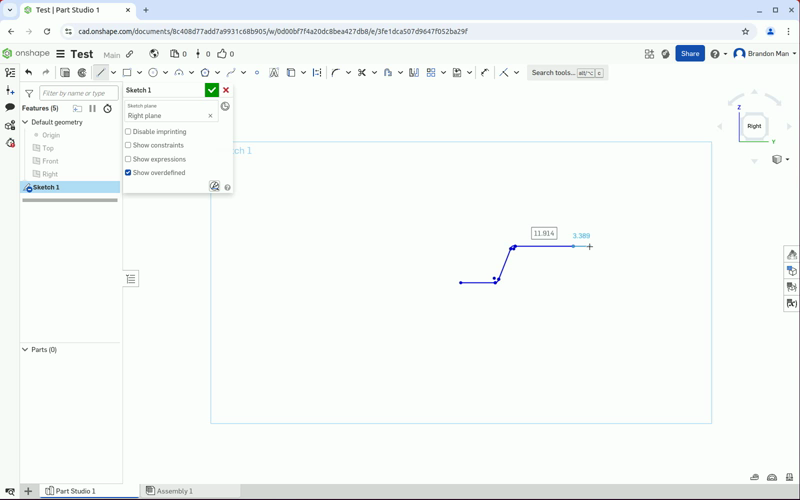
mouse_move(573, 241)
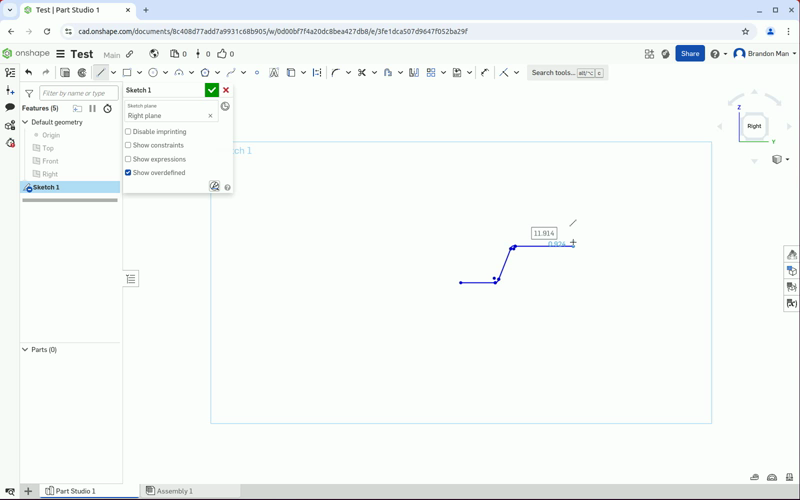
scroll(6)
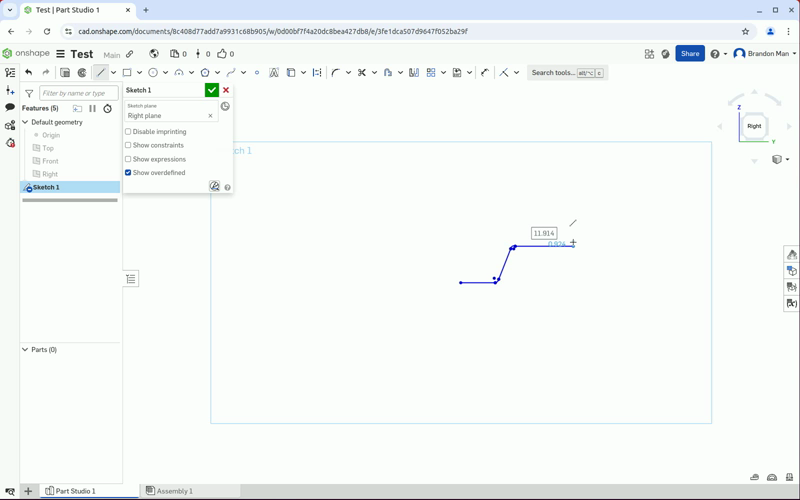
scroll(6)
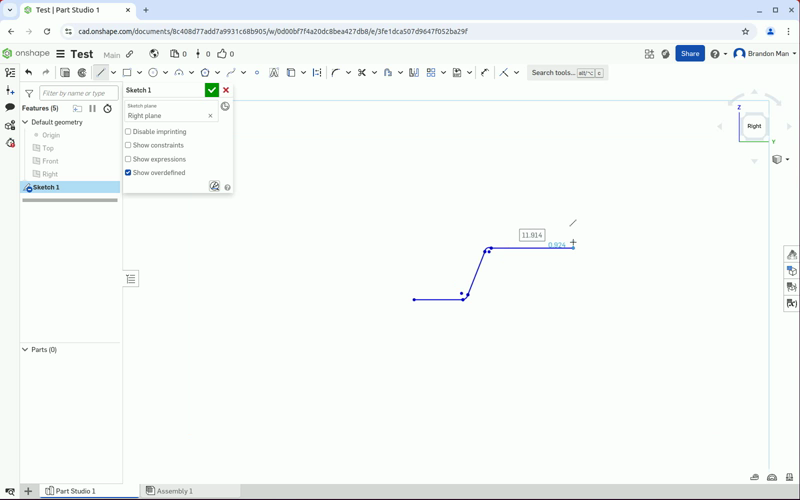
scroll(6)
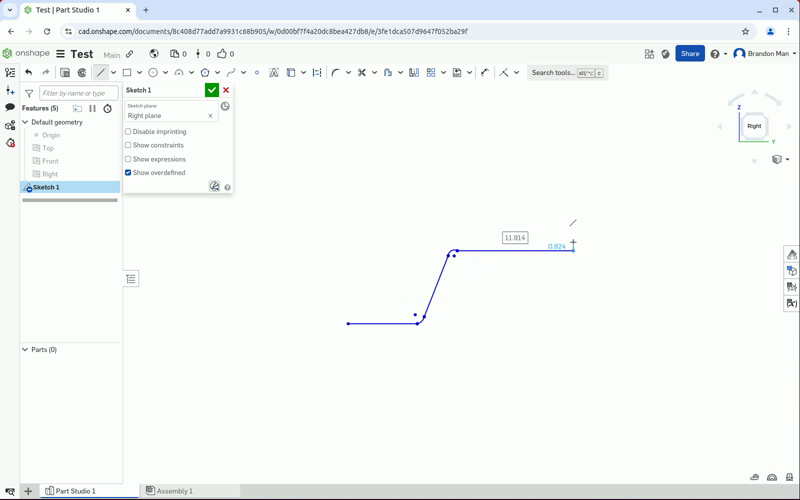
scroll(6)
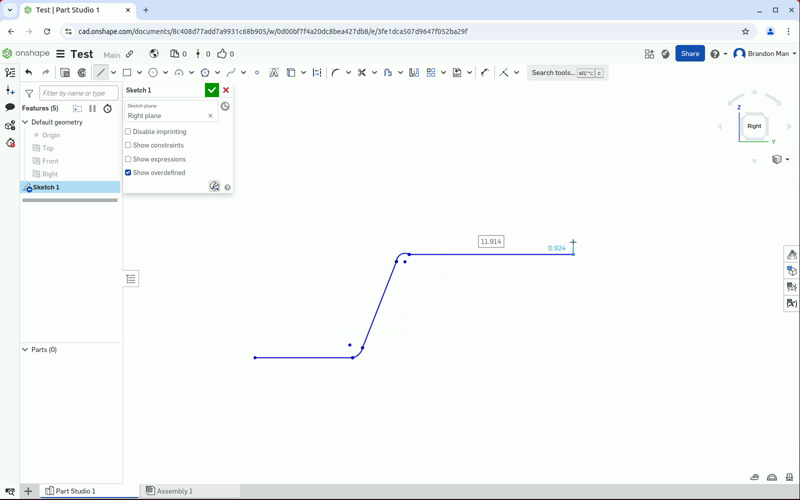
scroll(6)
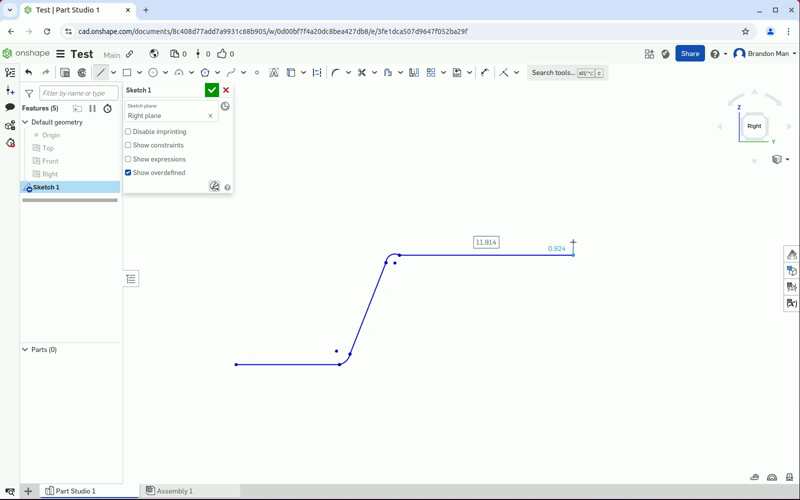
scroll(6)
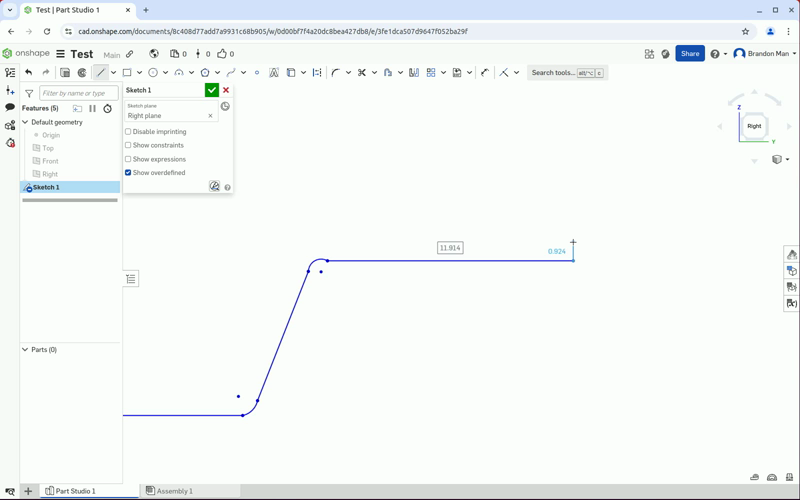
scroll(6)
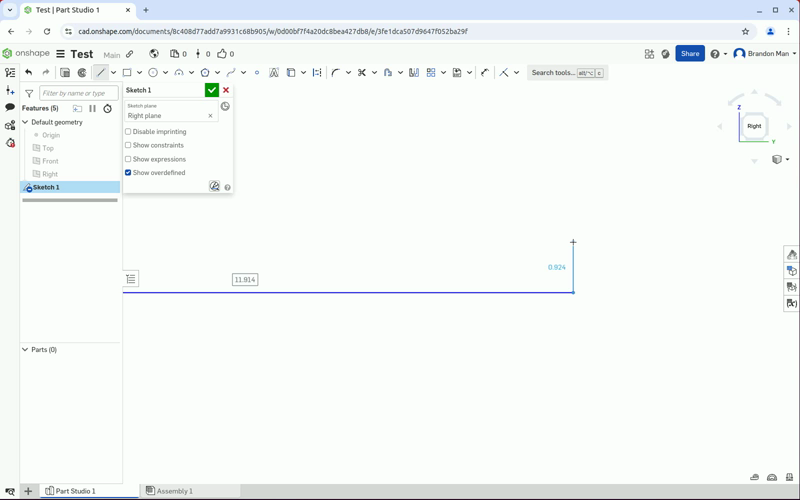
click(573, 241)
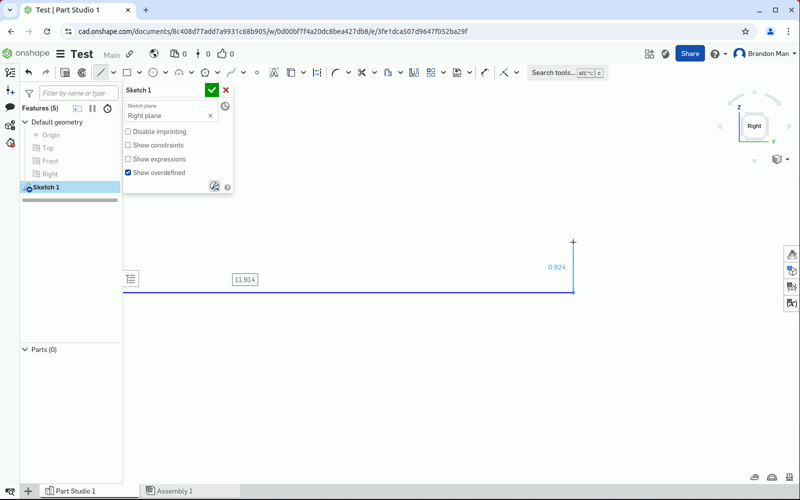
scroll(-6)
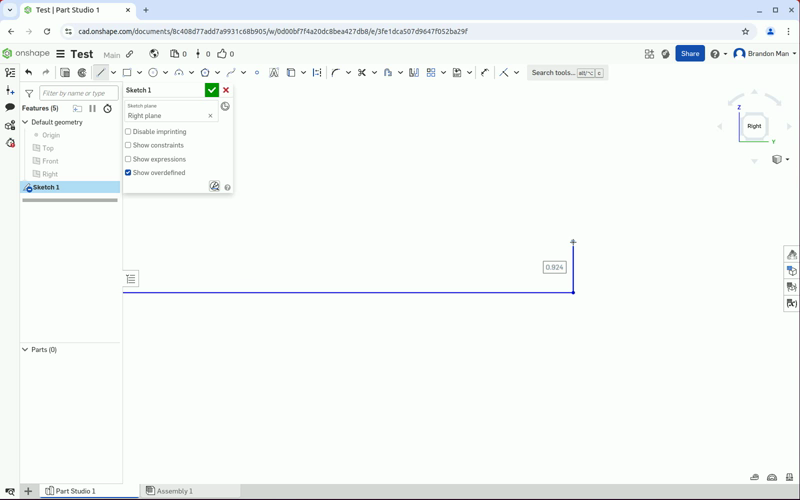
scroll(-6)
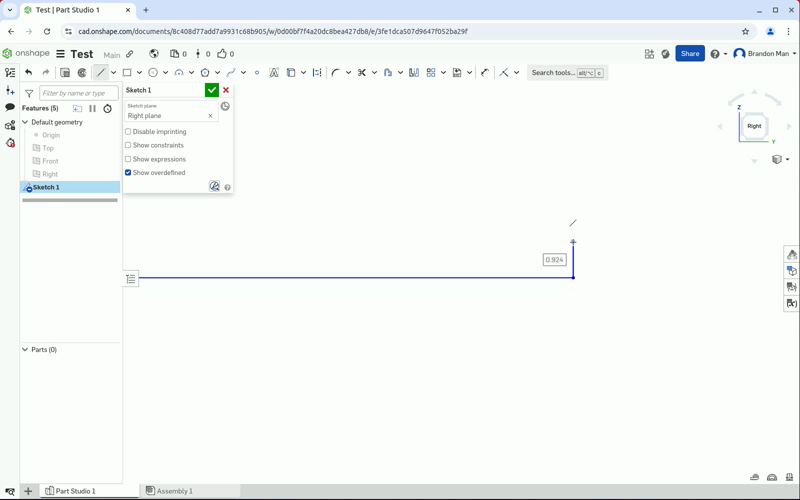
scroll(-6)
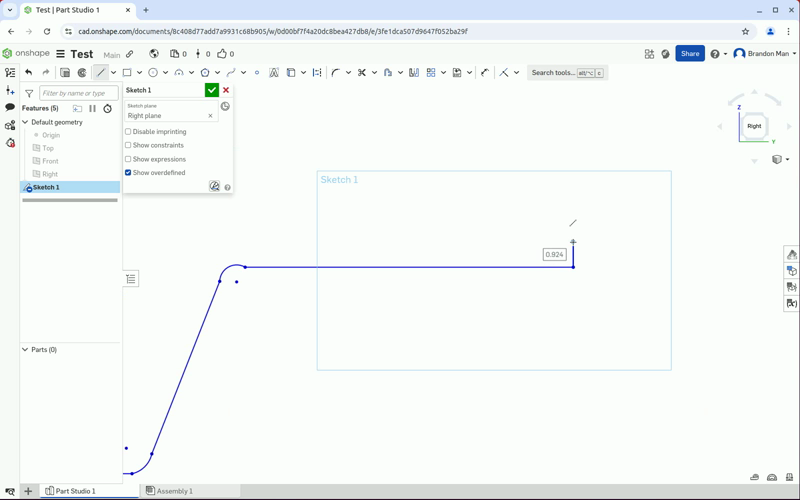
scroll(-6)
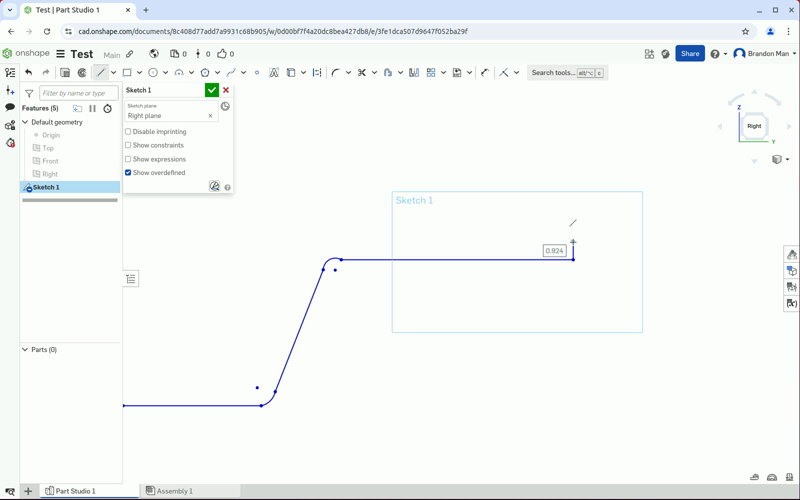
scroll(-6)
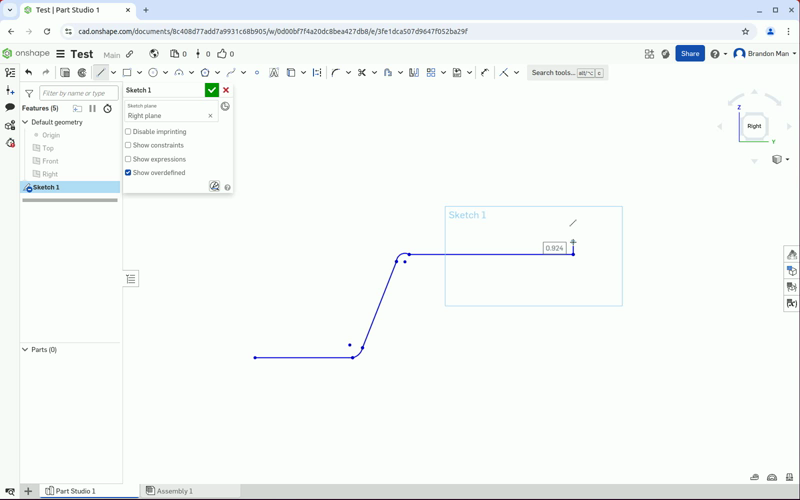
scroll(-6)
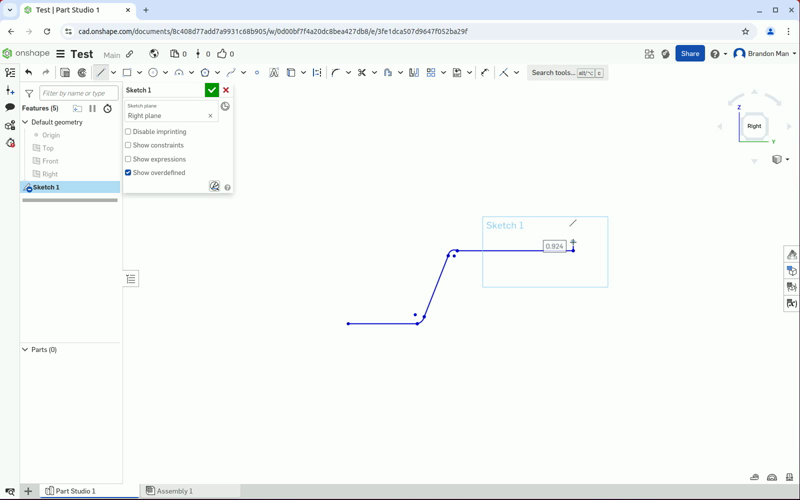
scroll(-6)
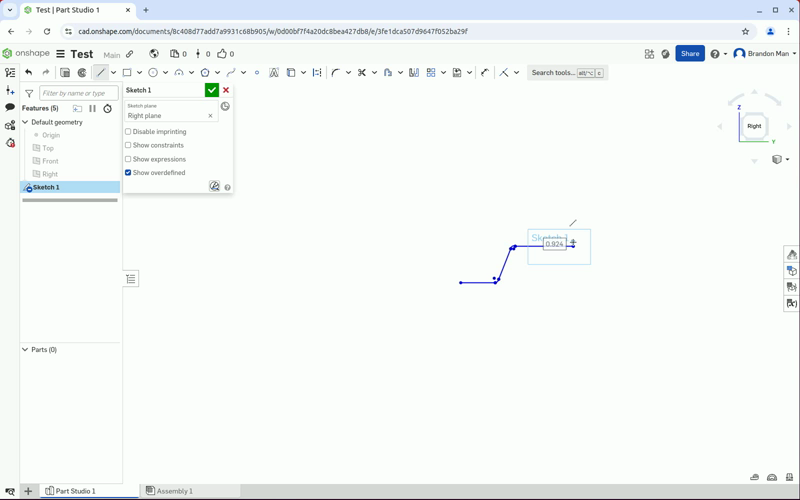
key_up(shift)
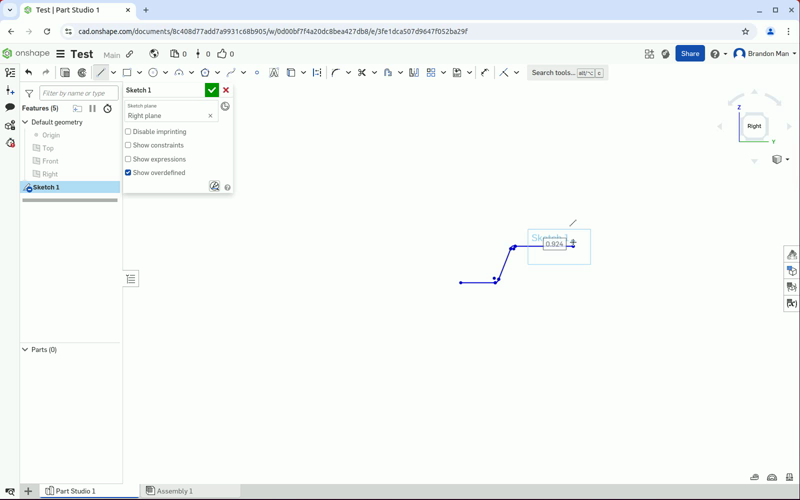
key_down(shift)
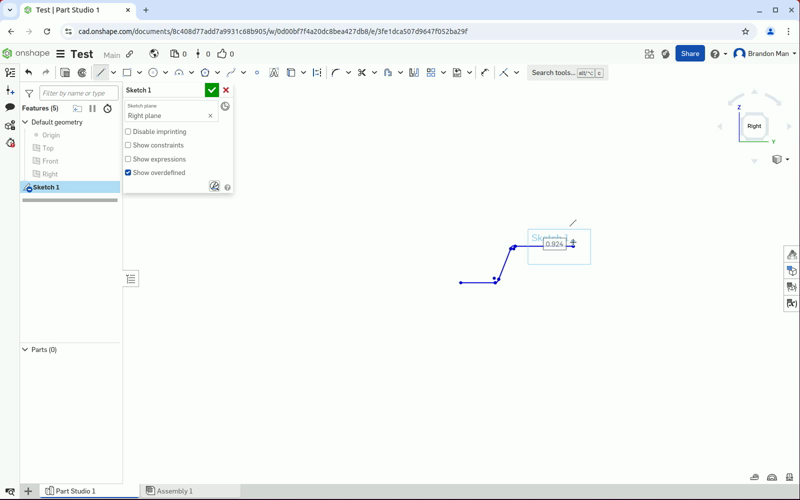
mouse_move(511, 241)
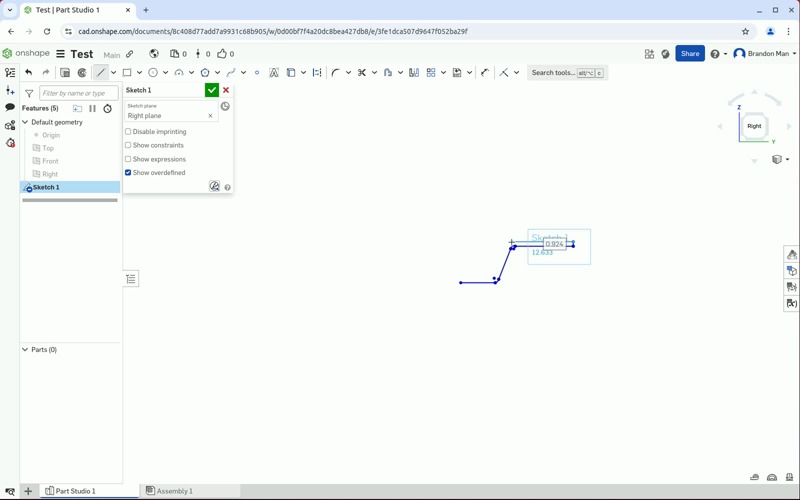
click(511, 241)
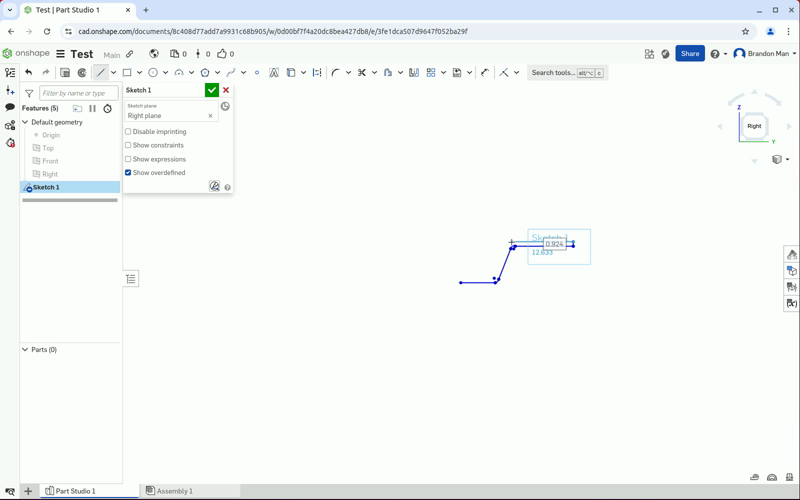
key_up(shift)
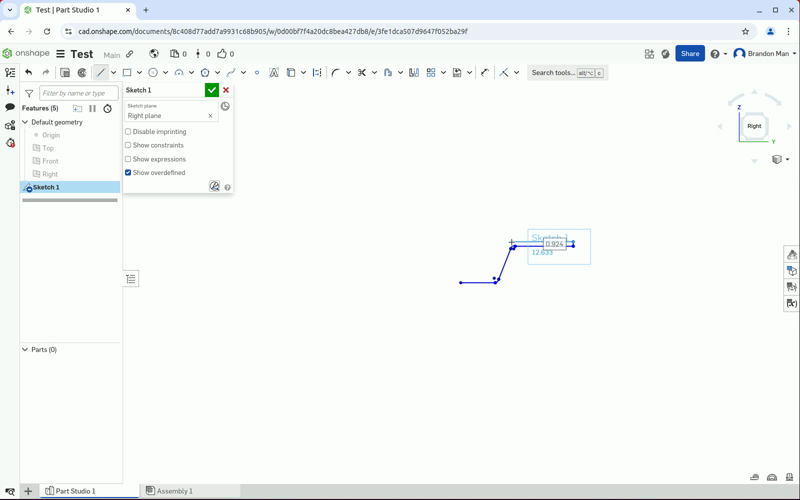
key(esc)
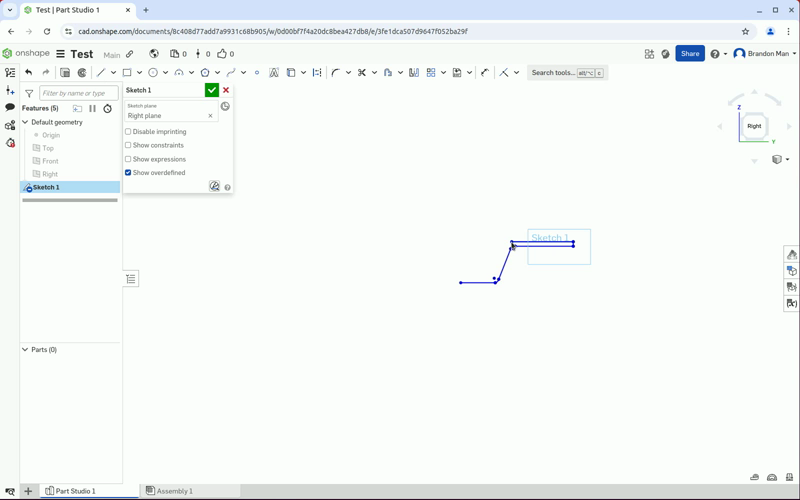
key(a)
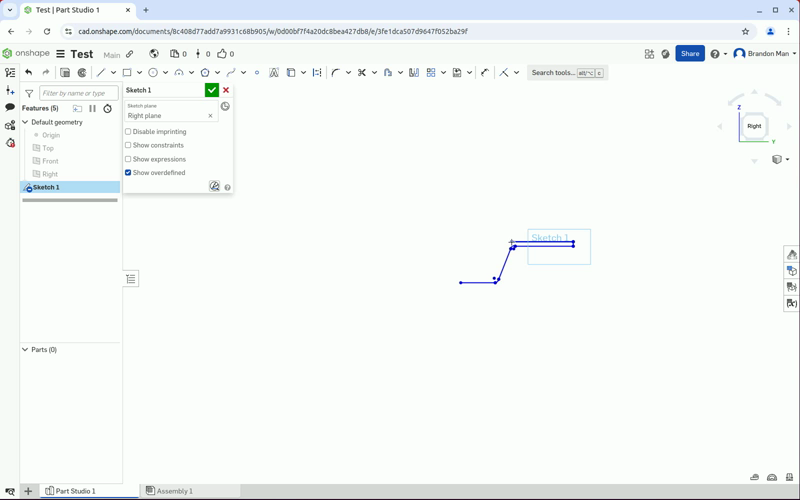
mouse_move(511, 241)
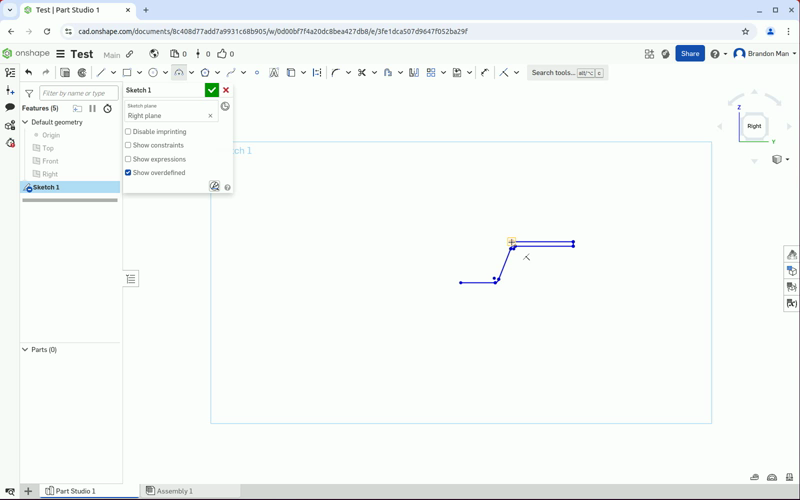
click(511, 241)
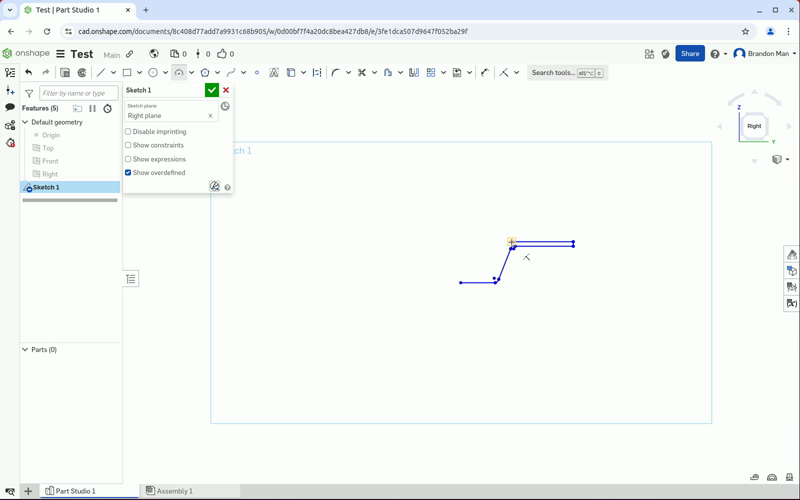
key_down(shift)
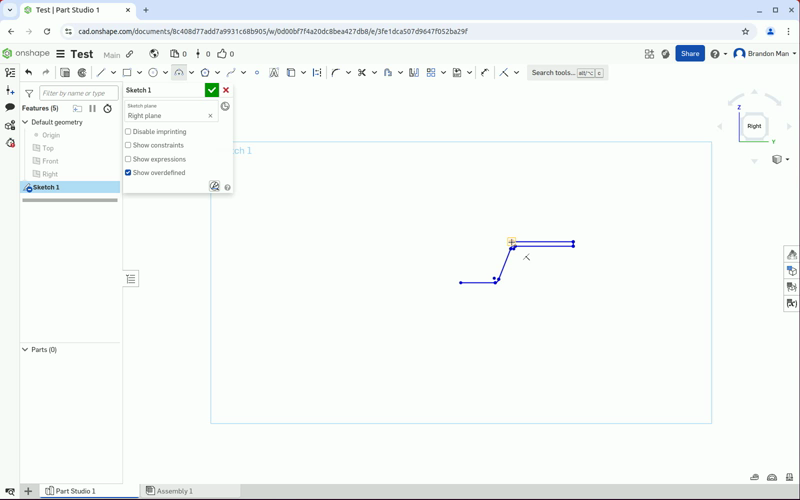
mouse_move(507, 243)
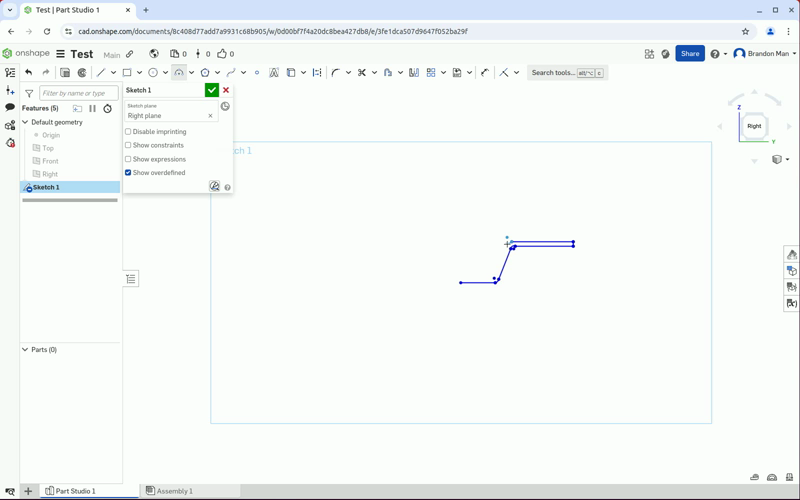
scroll(6)
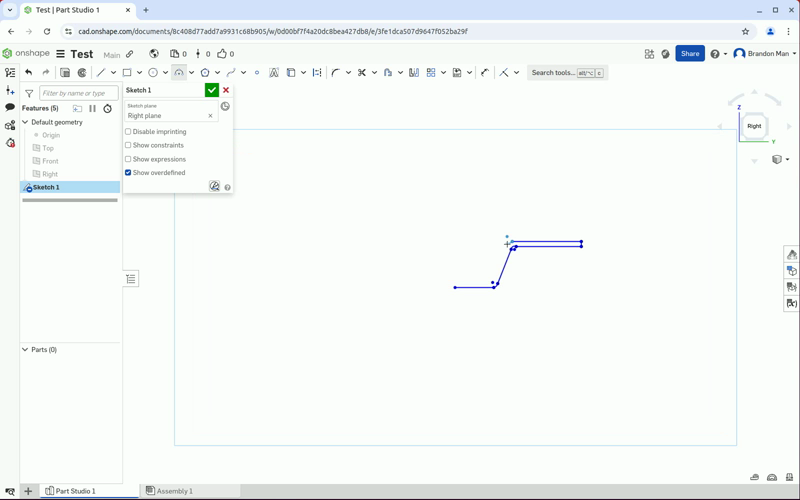
scroll(6)
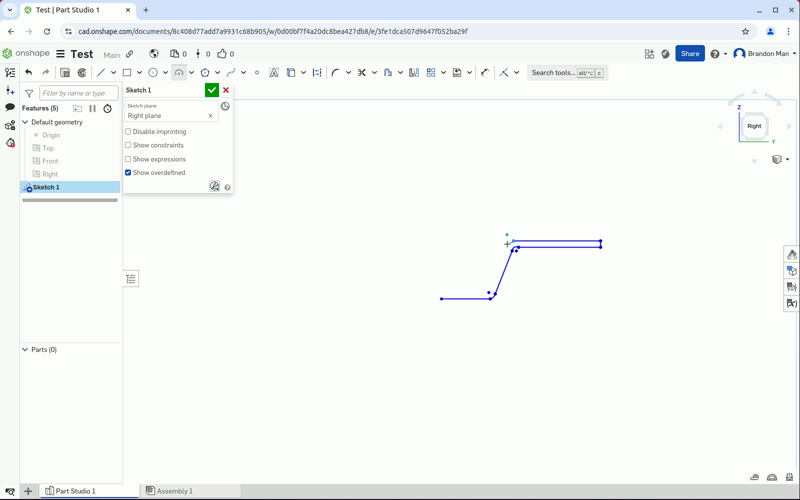
scroll(6)
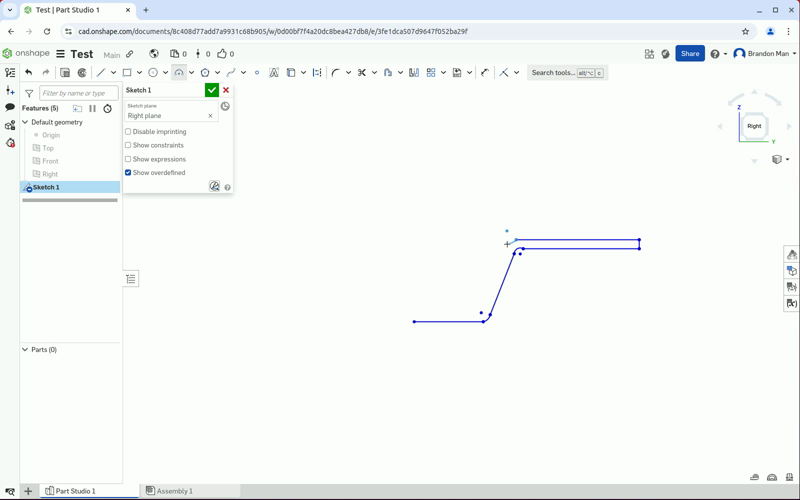
scroll(6)
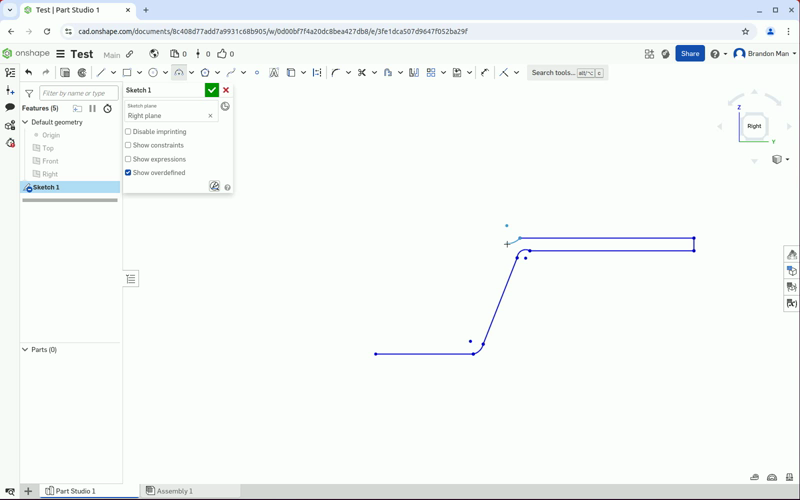
scroll(6)
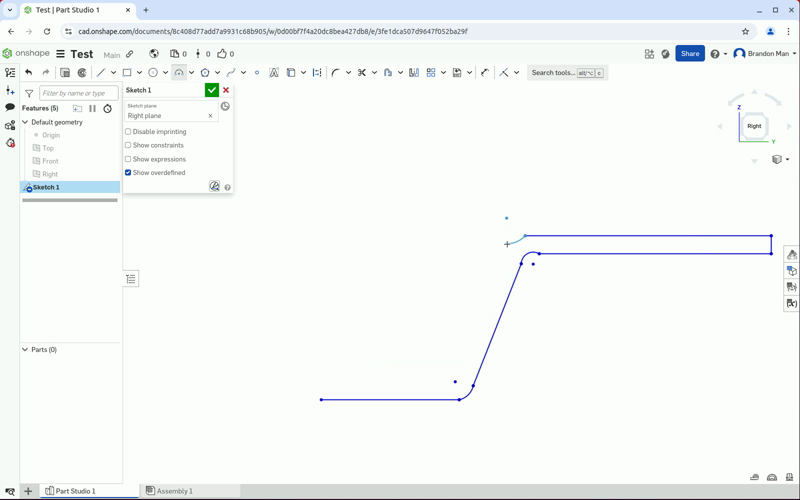
scroll(6)
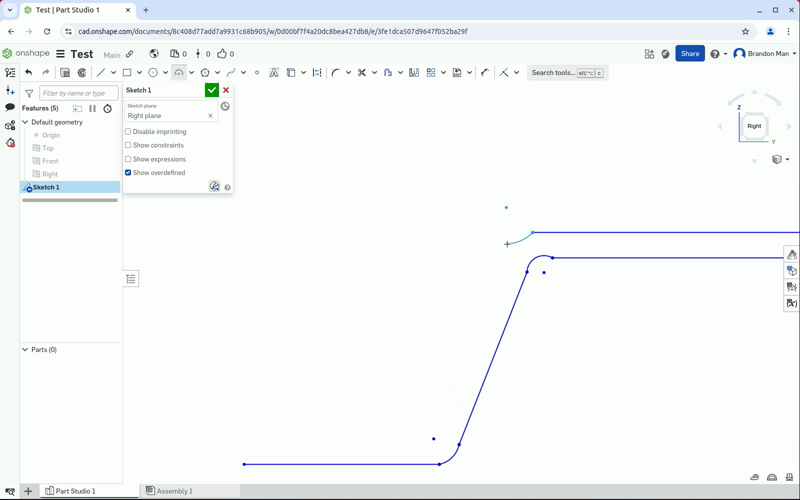
scroll(6)
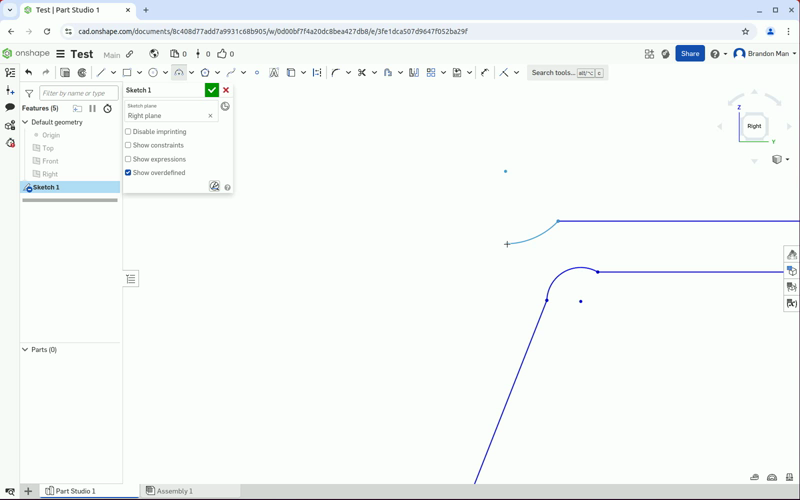
click(507, 243)
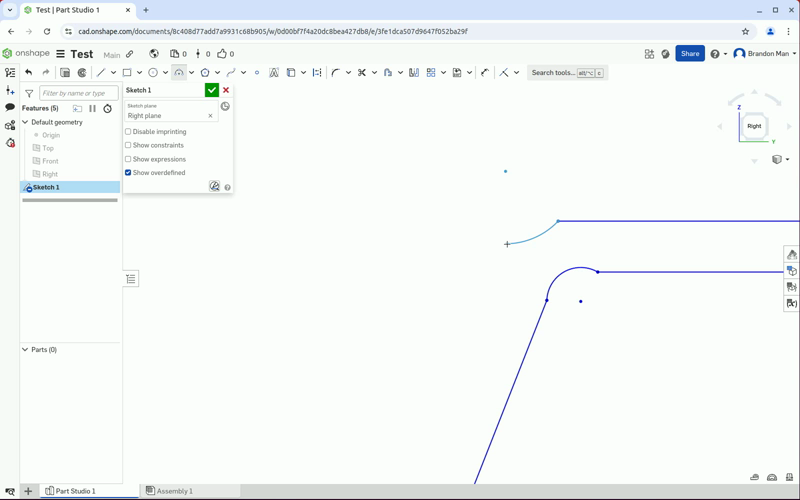
scroll(-6)
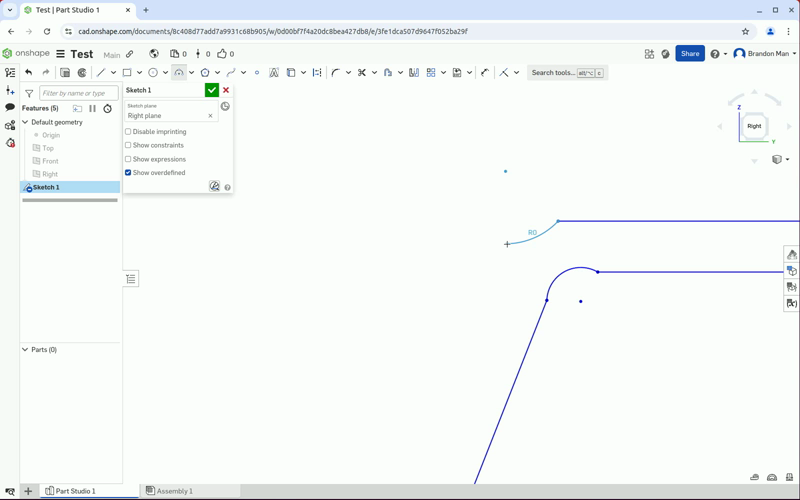
scroll(-6)
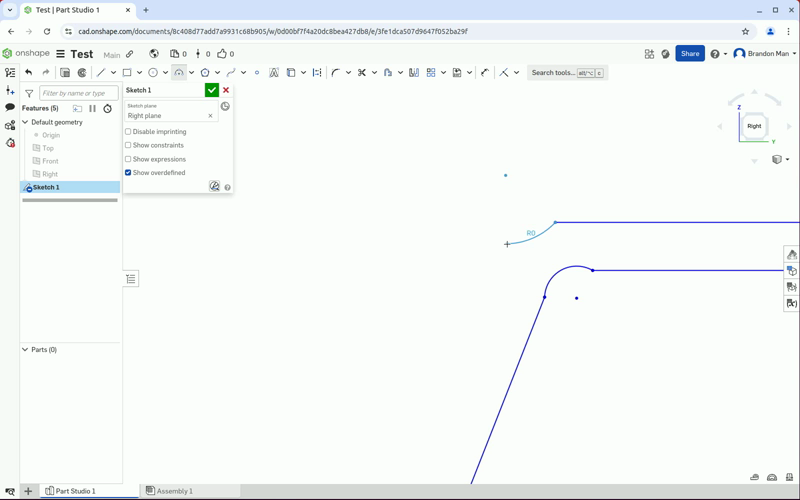
scroll(-6)
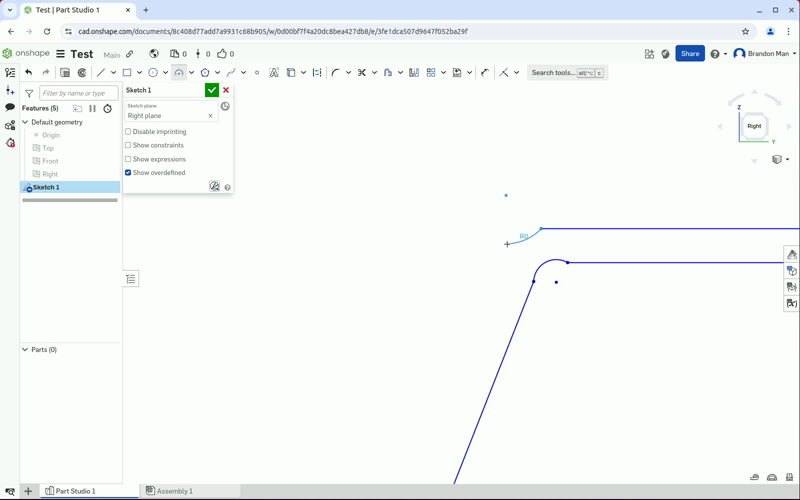
scroll(-6)
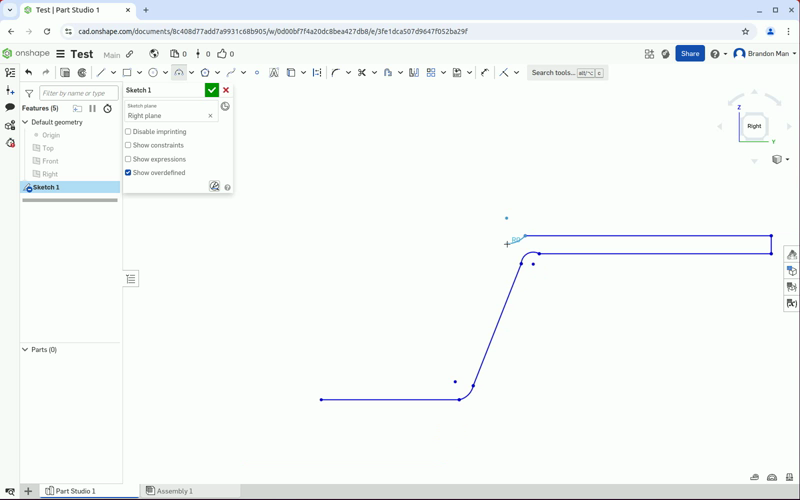
scroll(-6)
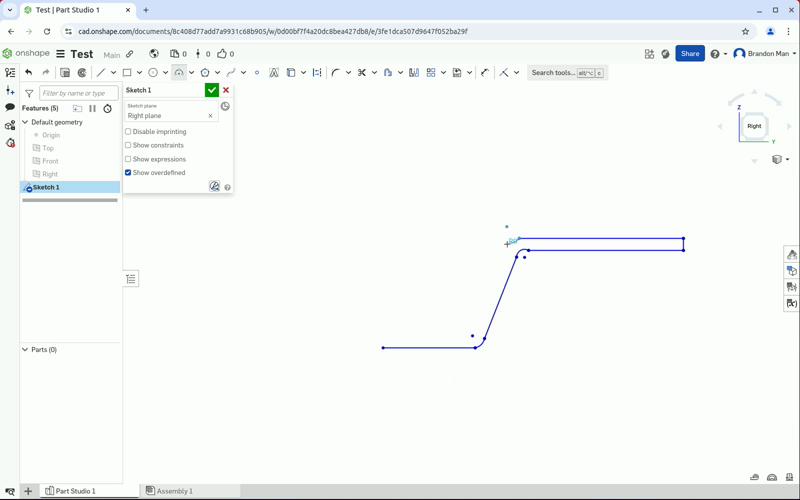
scroll(-6)
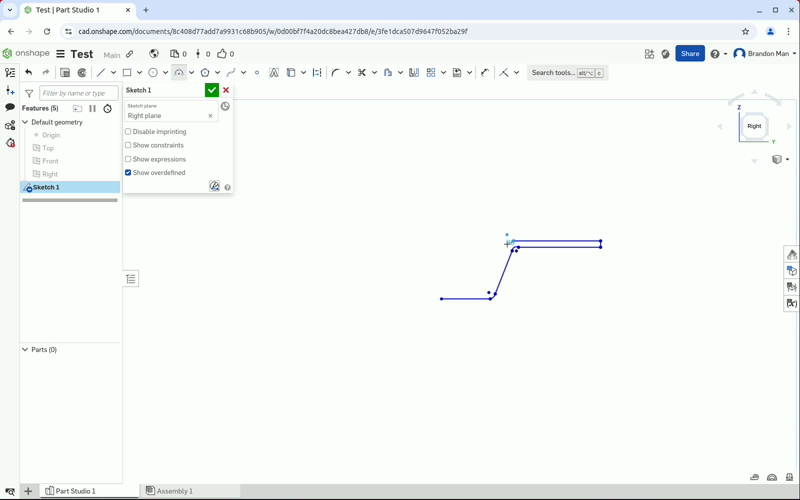
scroll(-6)
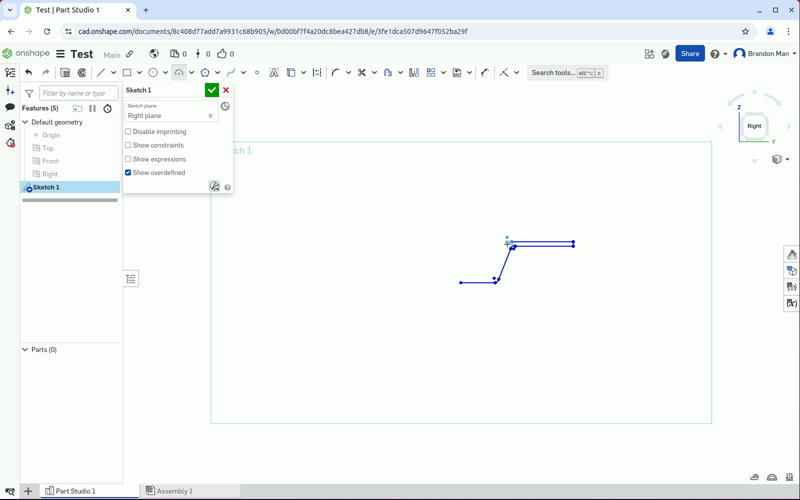
mouse_move(509, 241)
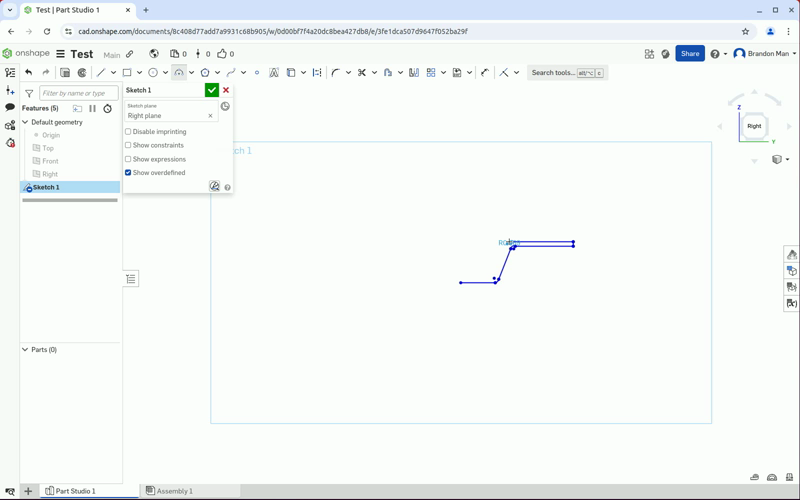
scroll(6)
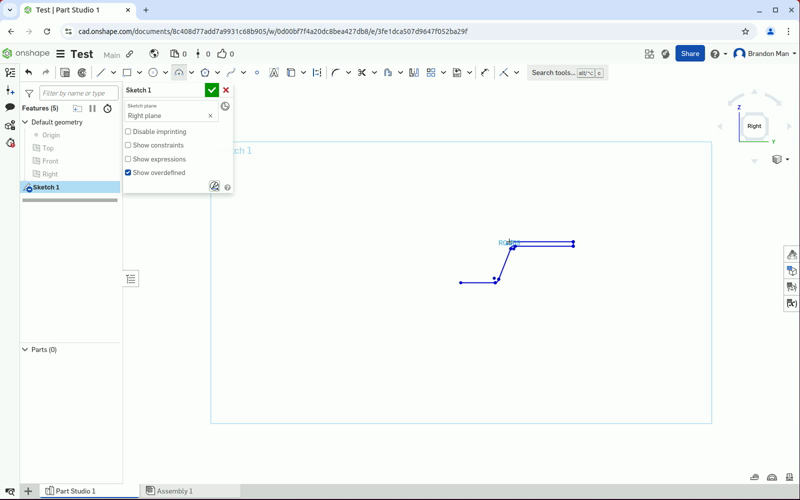
scroll(6)
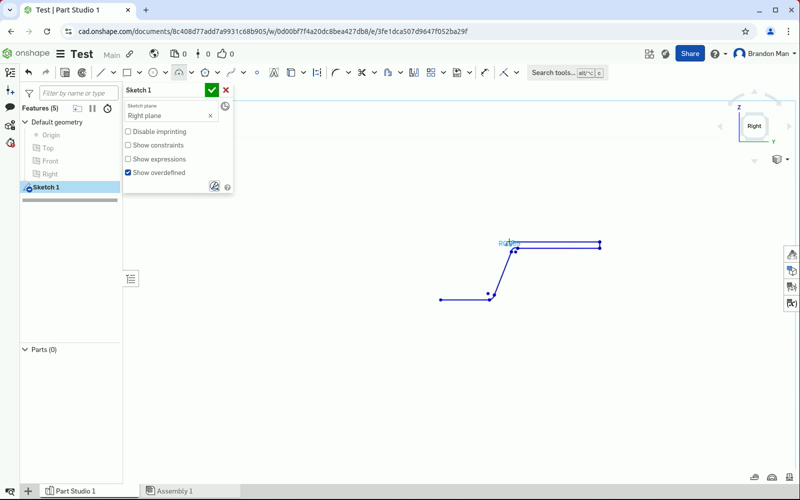
scroll(6)
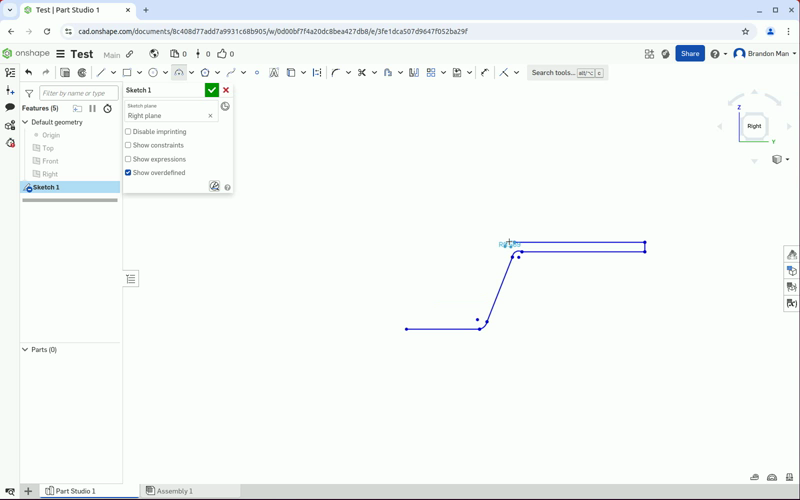
scroll(6)
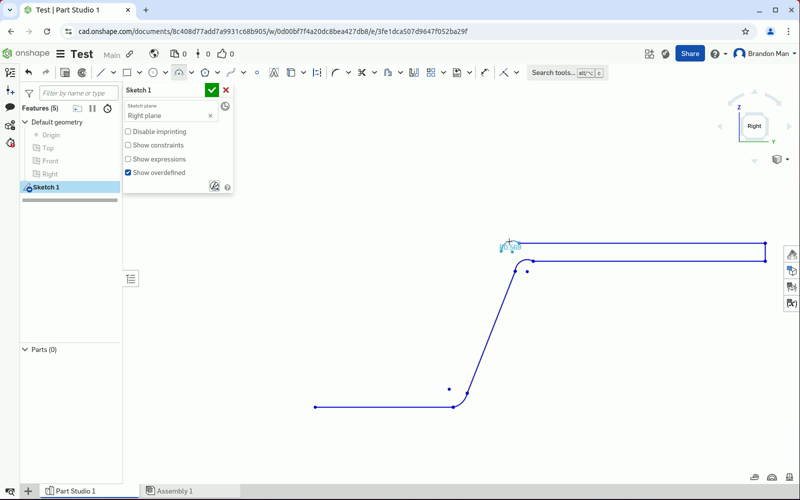
scroll(6)
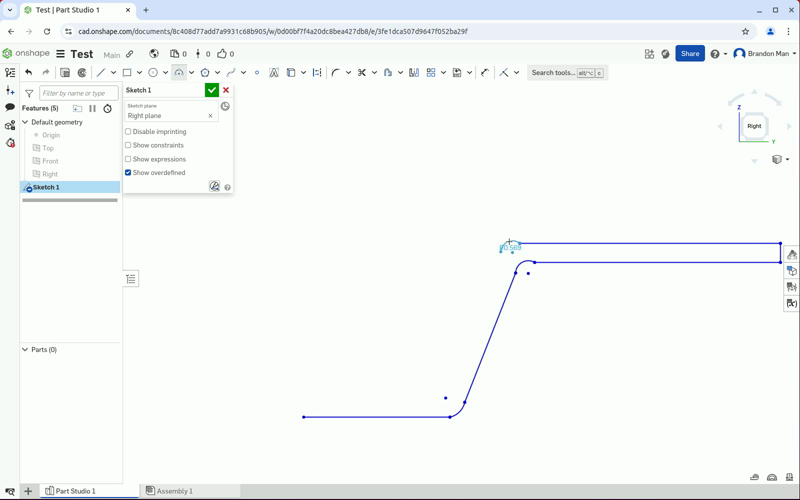
scroll(6)
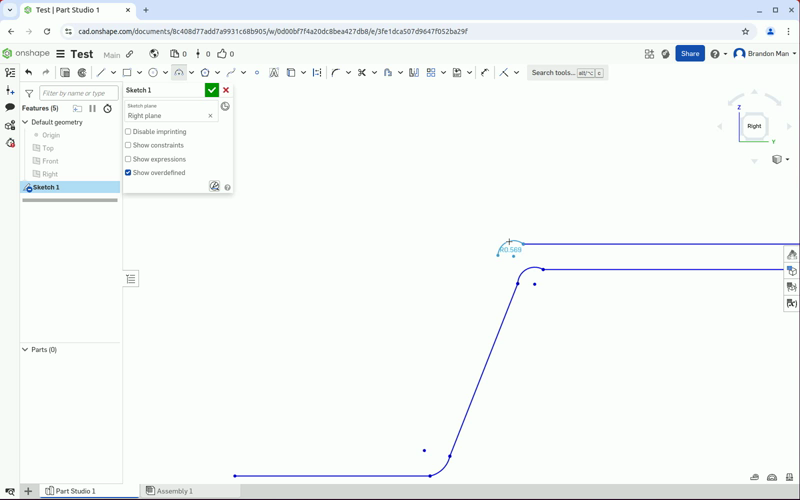
scroll(6)
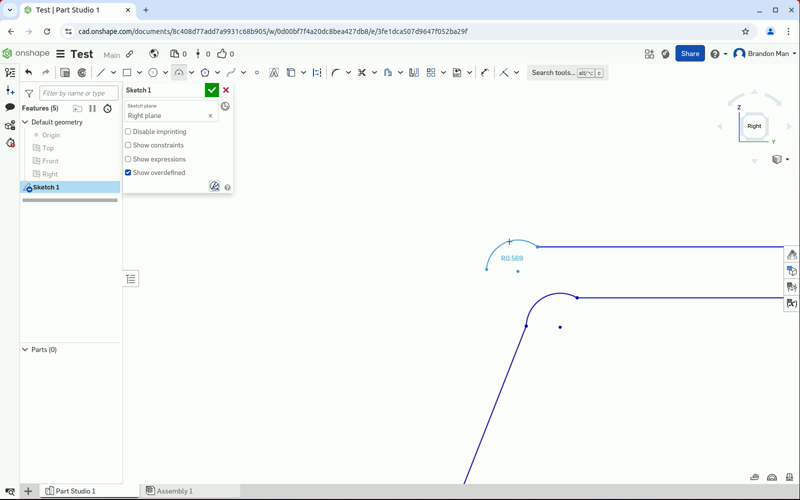
click(509, 241)
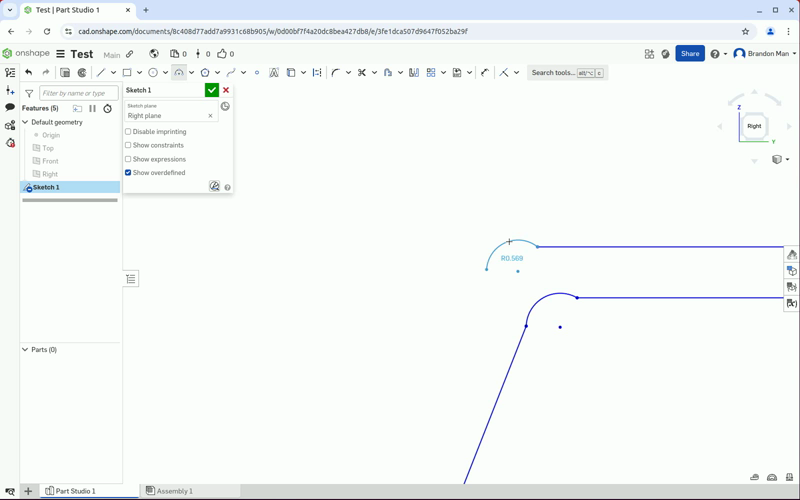
scroll(-6)
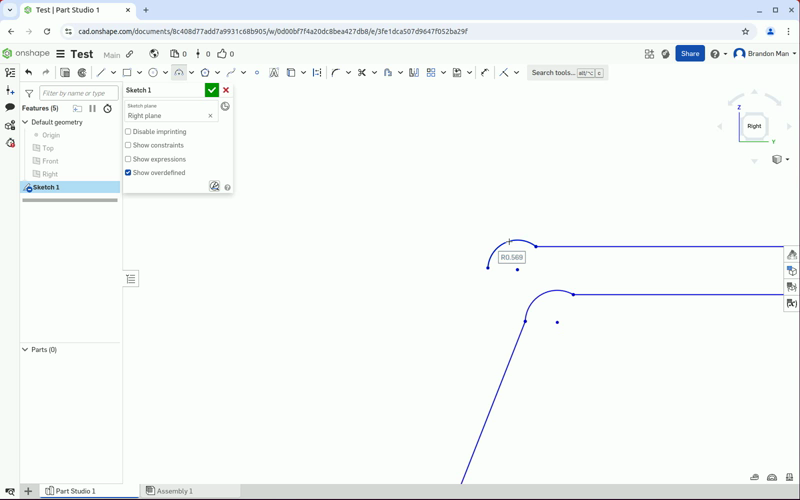
scroll(-6)
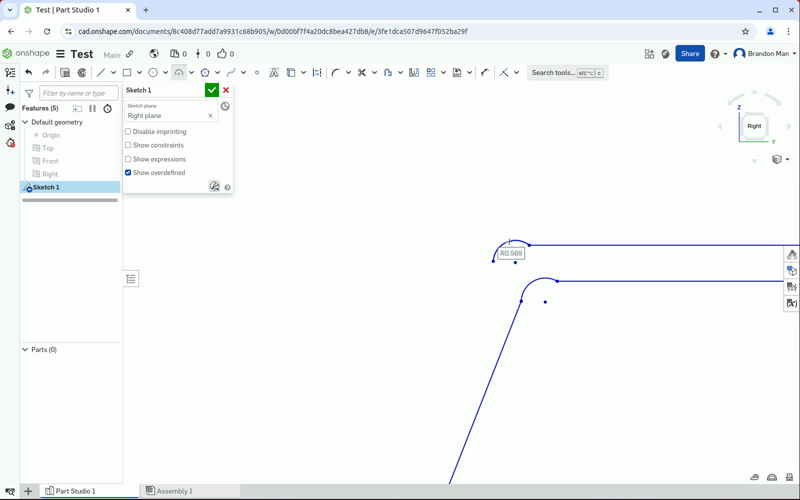
scroll(-6)
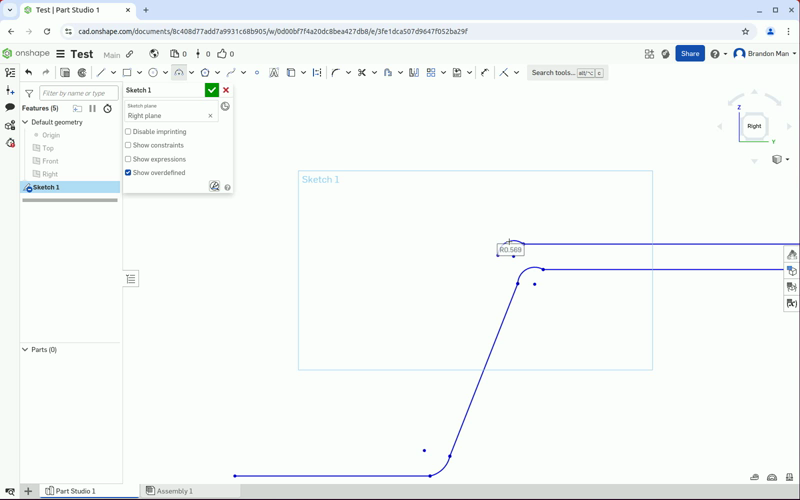
scroll(-6)
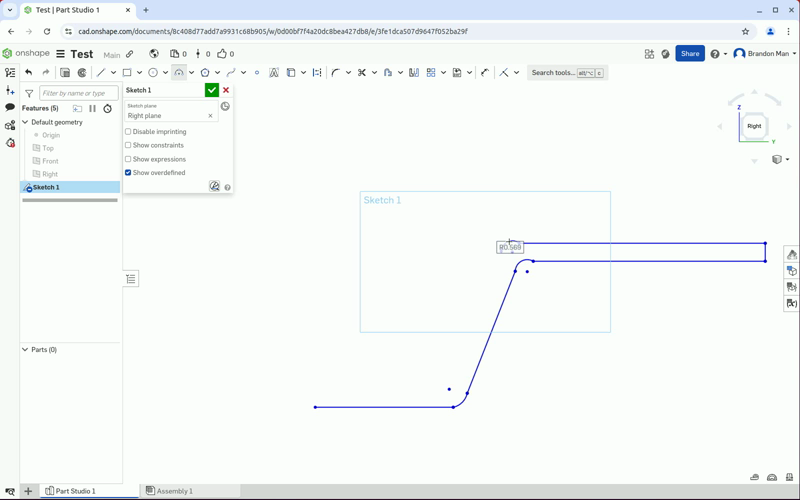
scroll(-6)
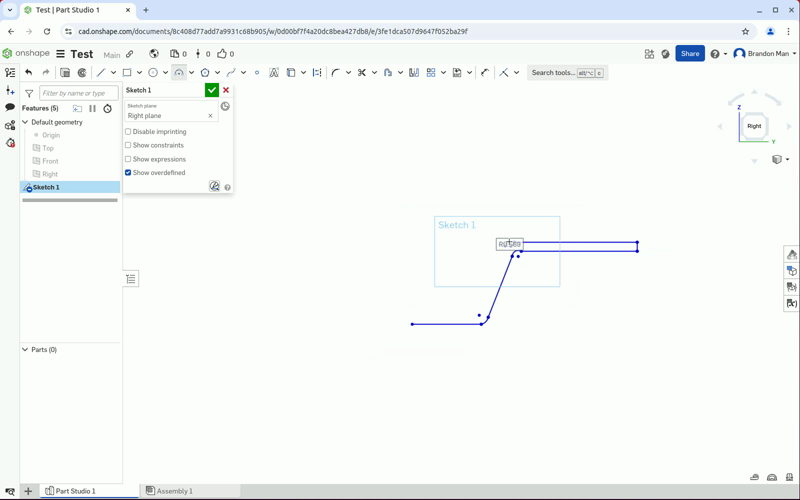
scroll(-6)
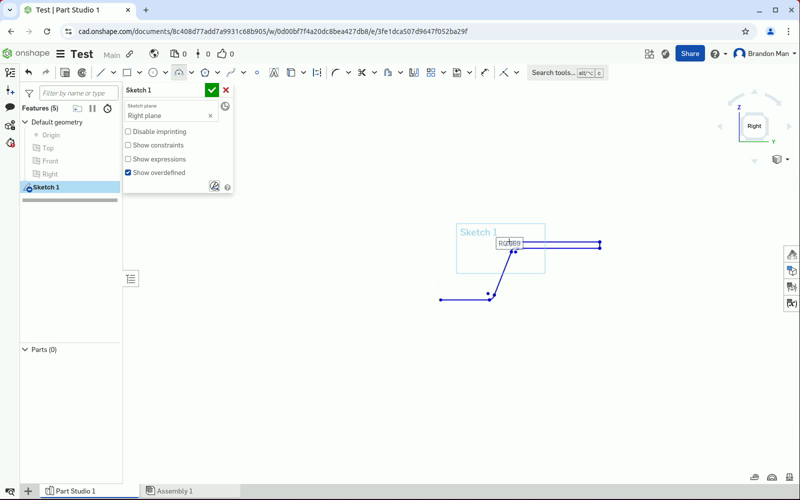
scroll(-6)
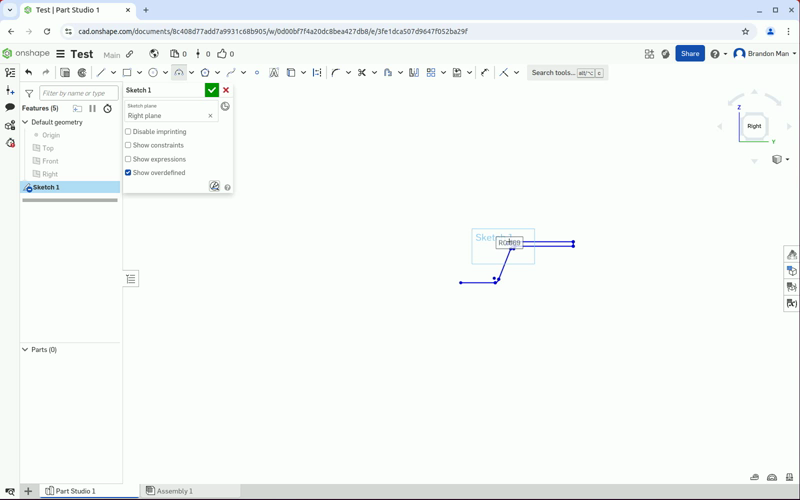
key_up(shift)
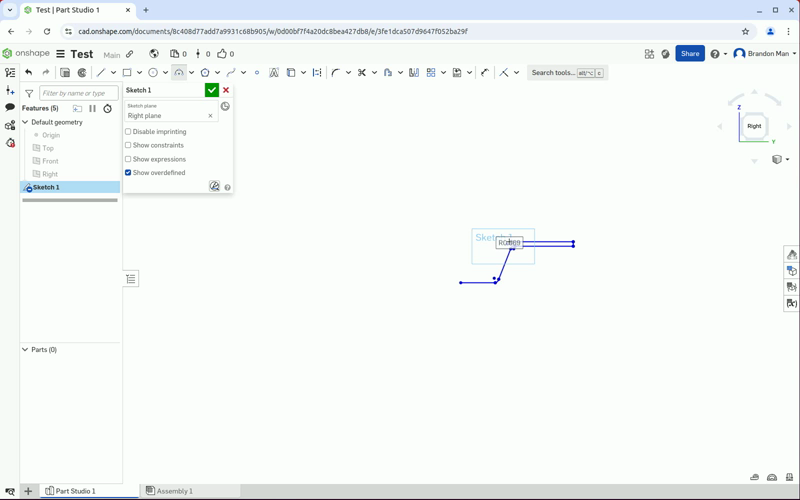
key(esc)
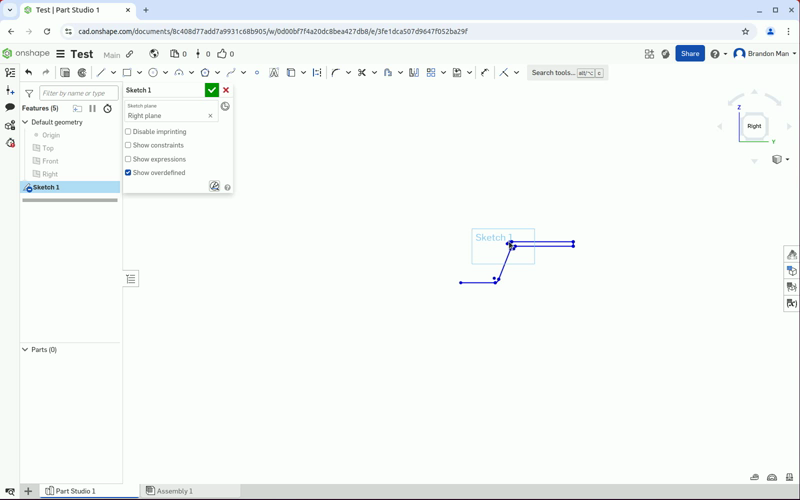
key(l)
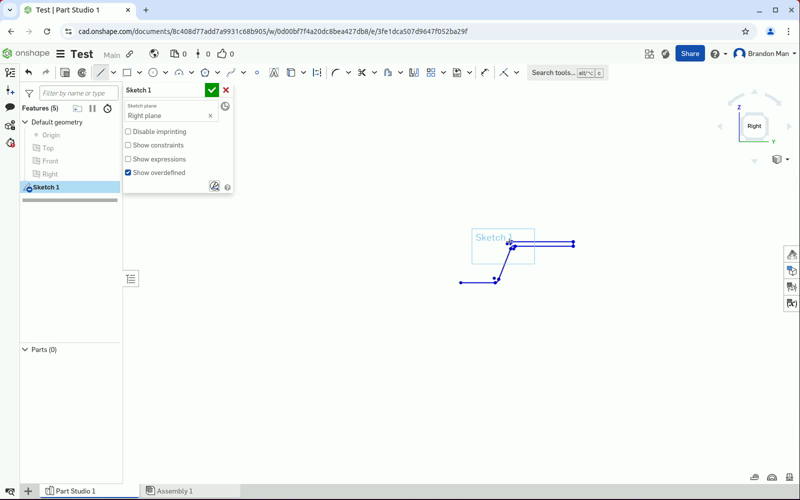
mouse_move(507, 243)
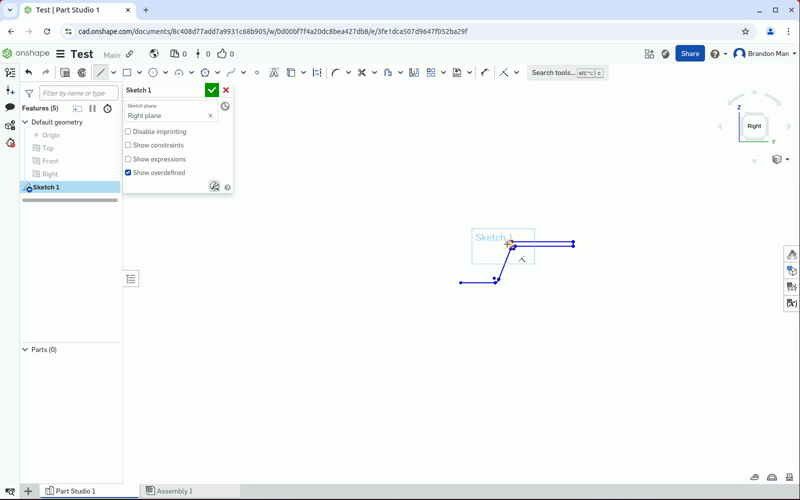
scroll(6)
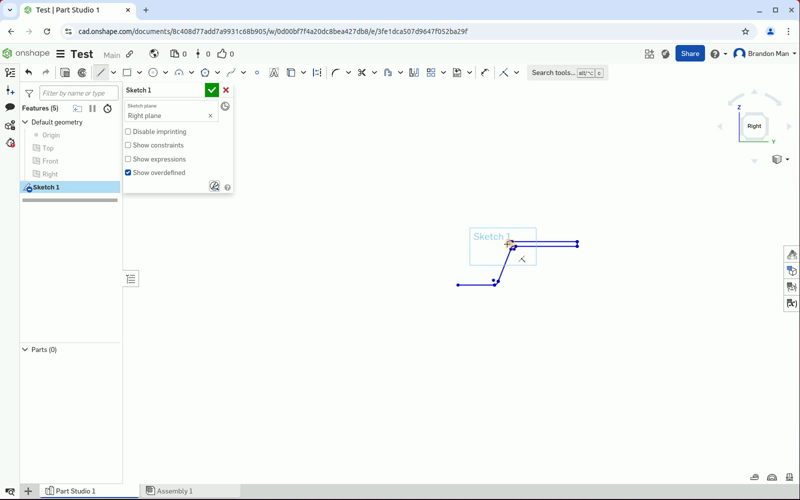
scroll(6)
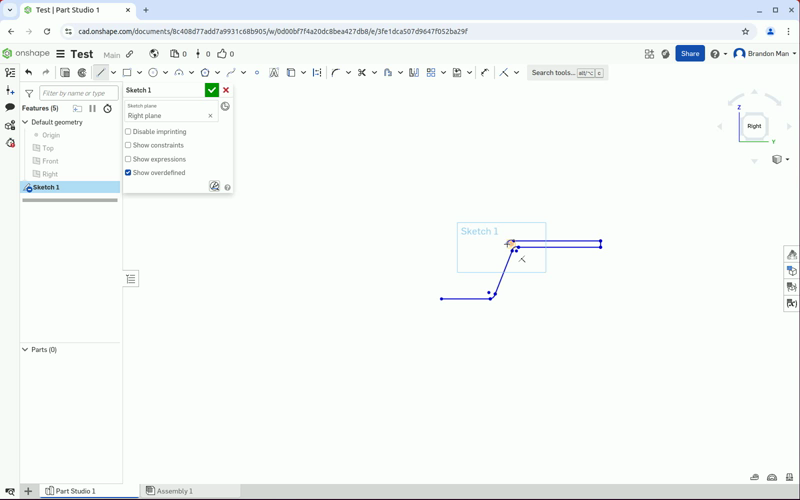
scroll(6)
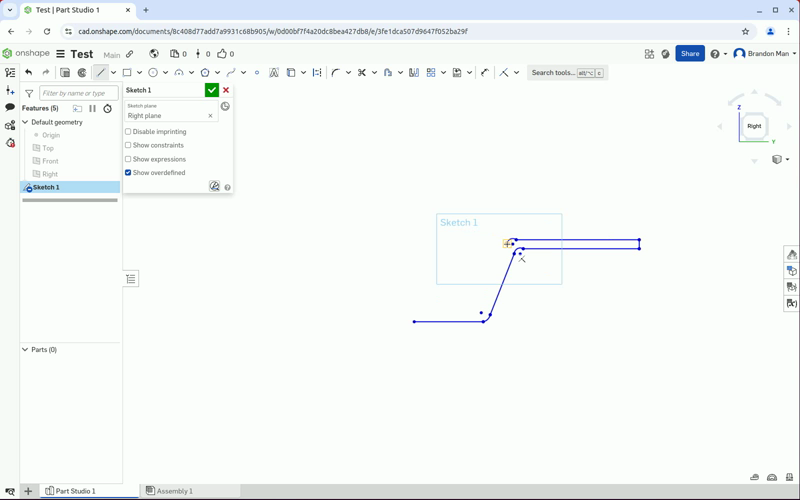
scroll(6)
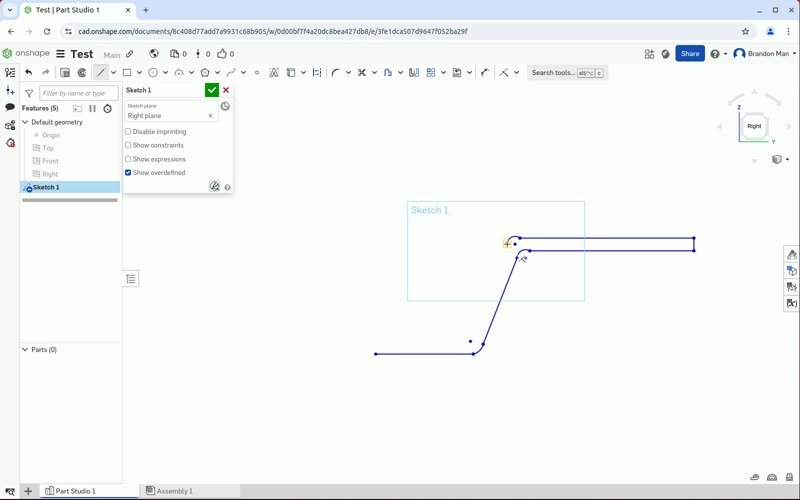
scroll(6)
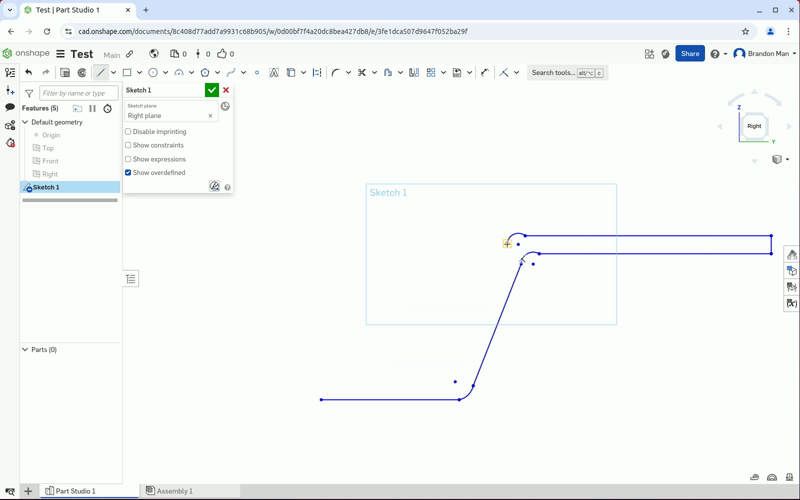
scroll(6)
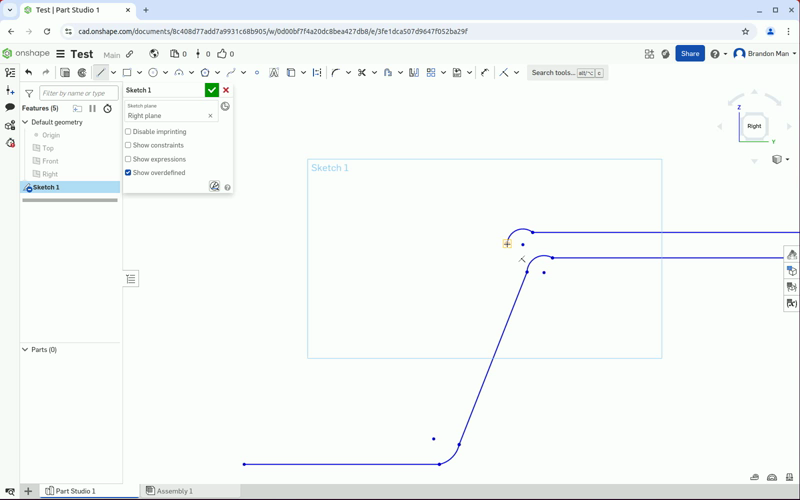
scroll(6)
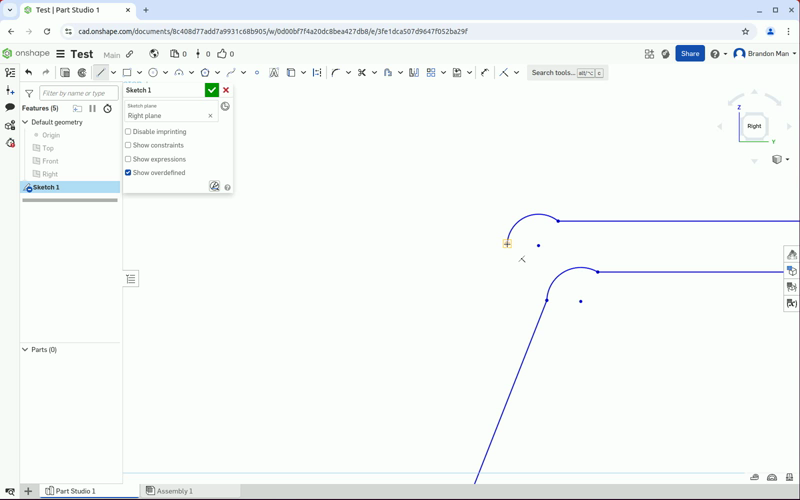
click(507, 243)
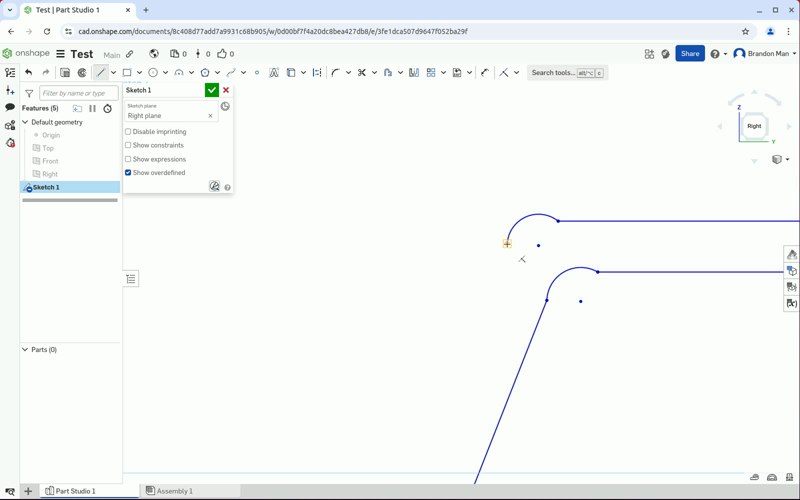
scroll(-6)
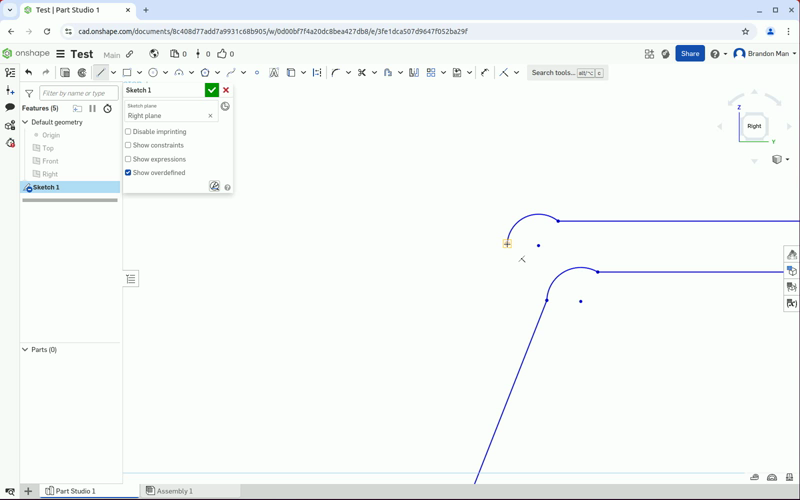
scroll(-6)
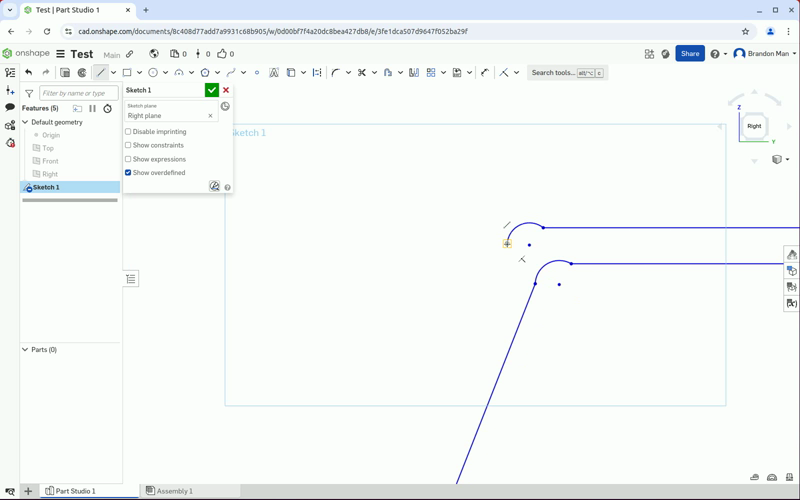
scroll(-6)
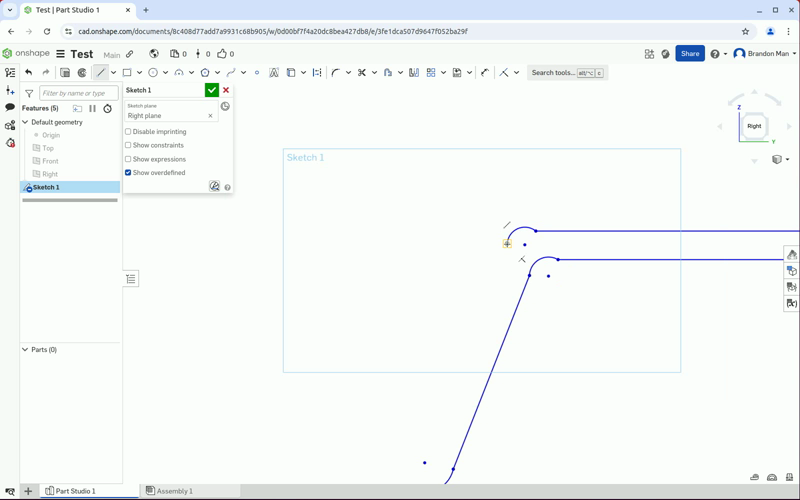
scroll(-6)
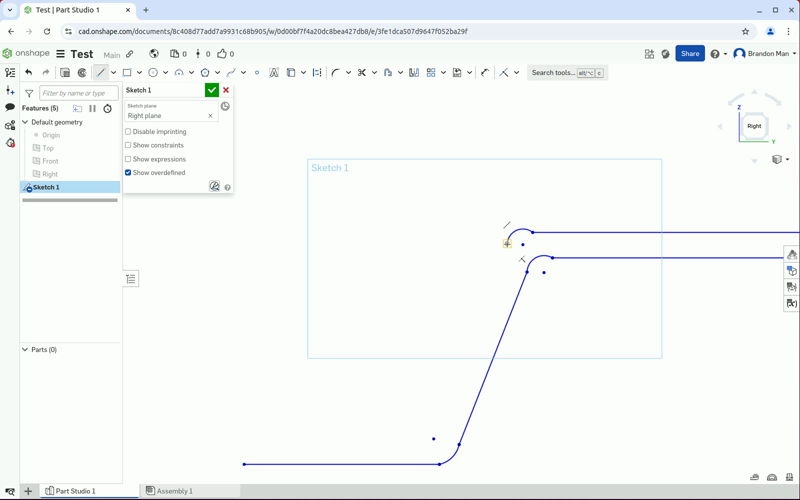
scroll(-6)
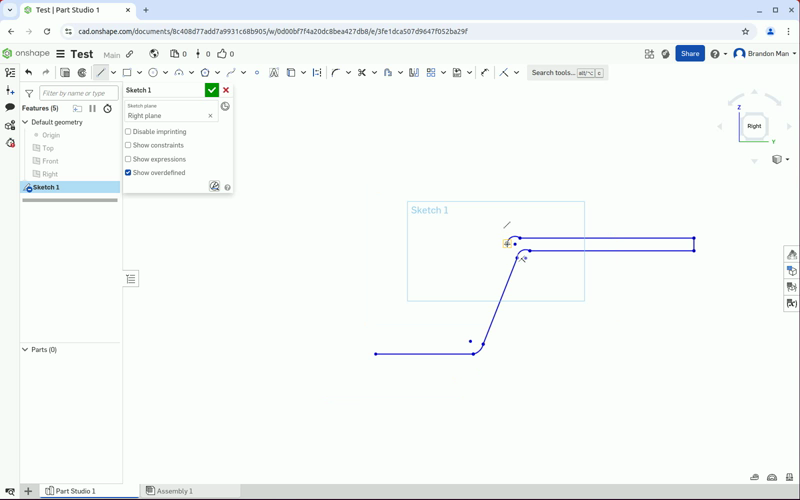
scroll(-6)
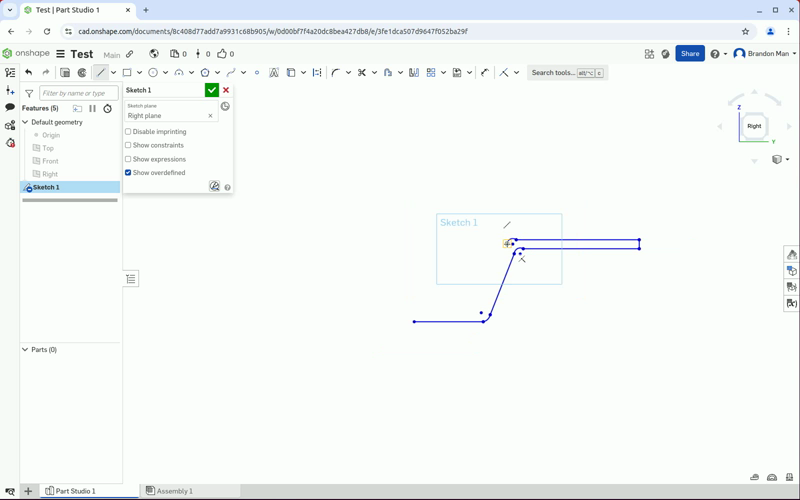
scroll(-6)
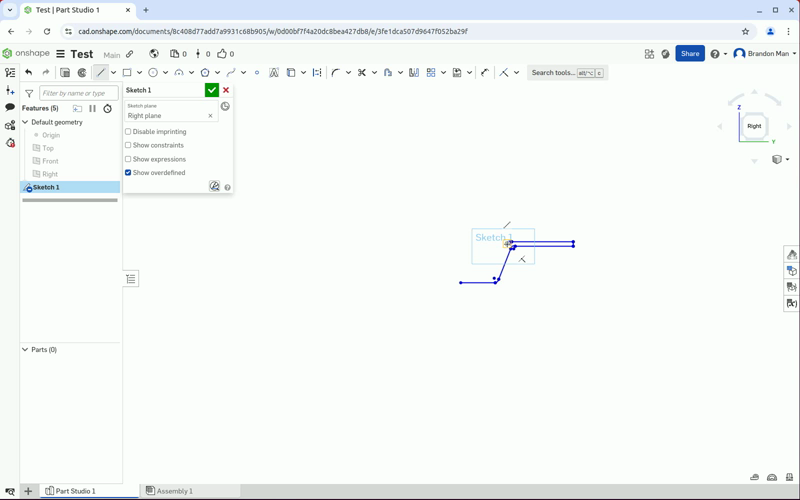
key_down(shift)
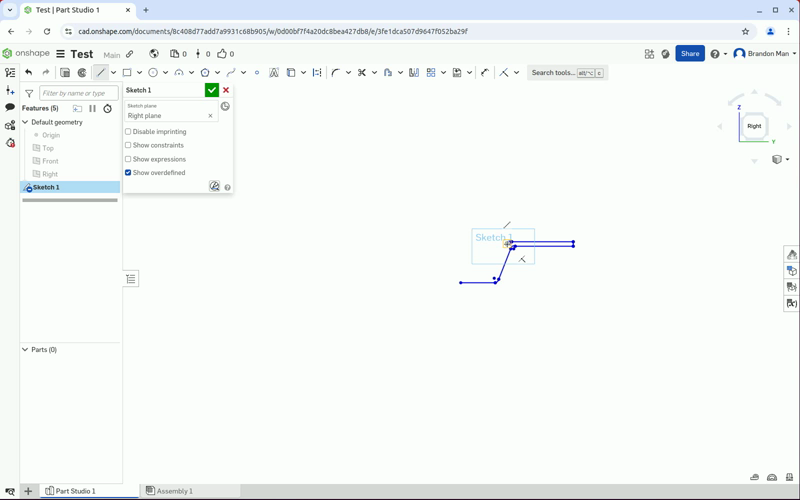
mouse_move(537, 243)
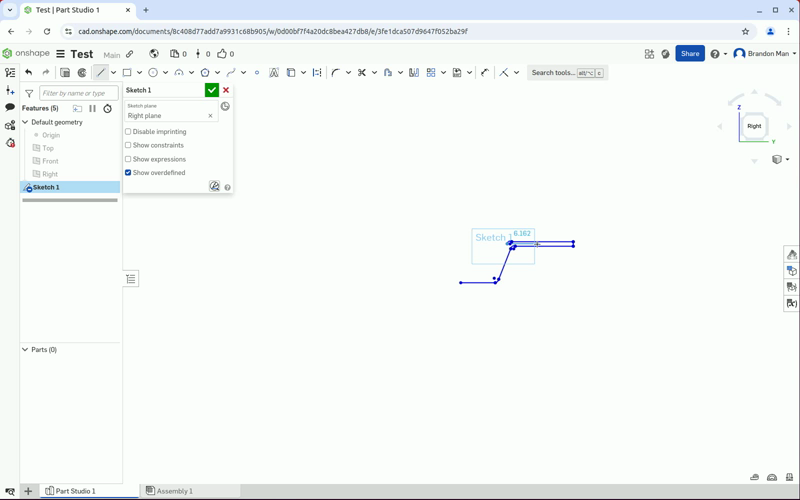
mouse_move(496, 274)
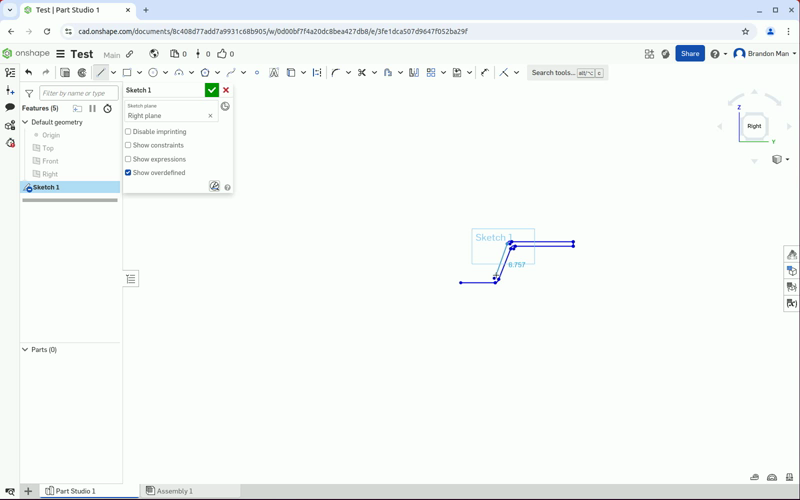
click(496, 274)
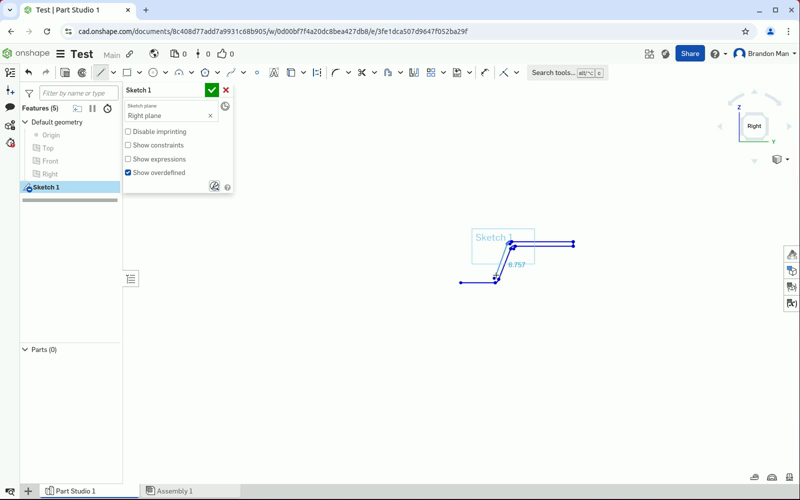
key_up(shift)
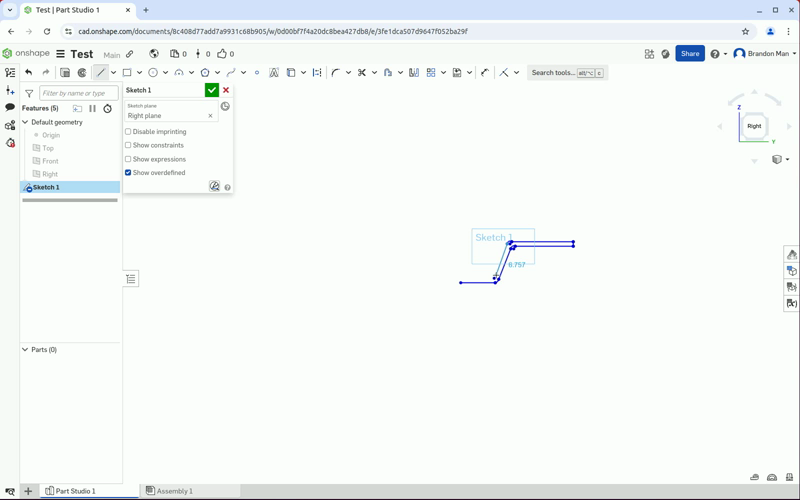
key(esc)
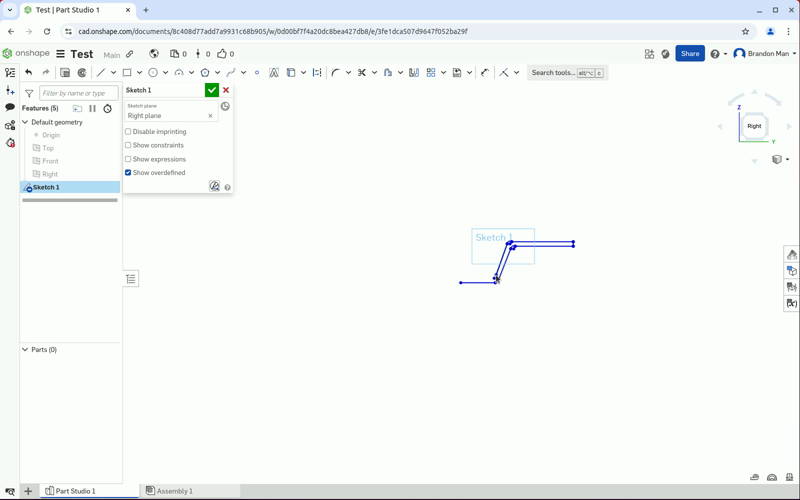
key(a)
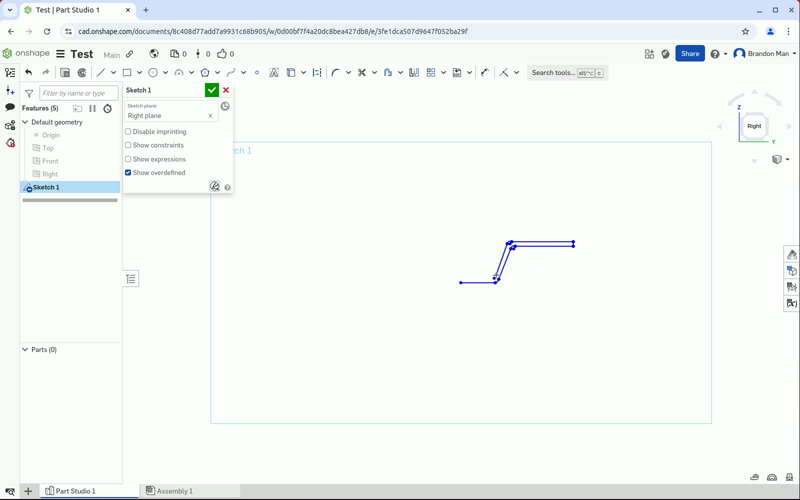
mouse_move(496, 274)
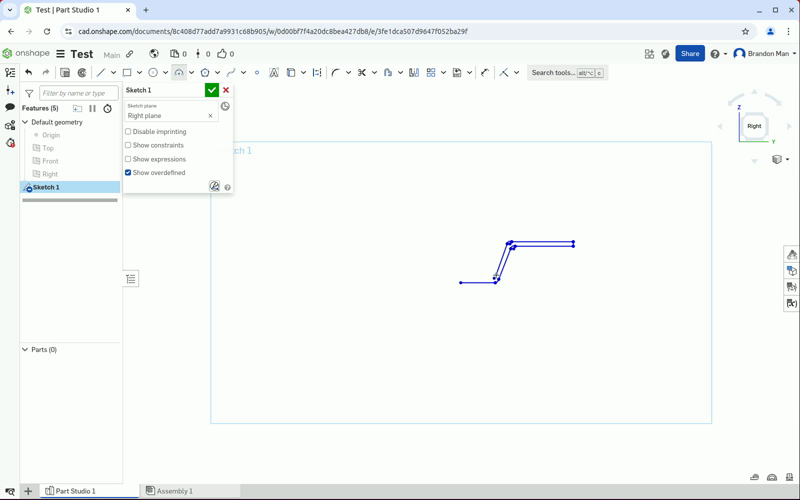
click(496, 274)
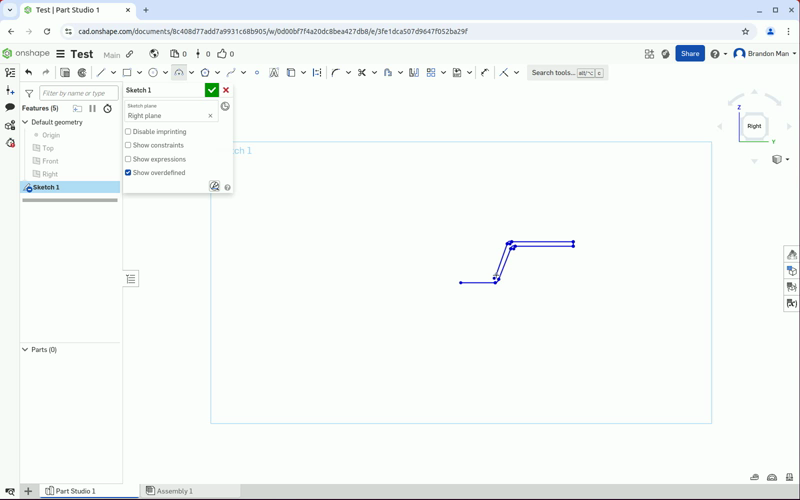
key_down(shift)
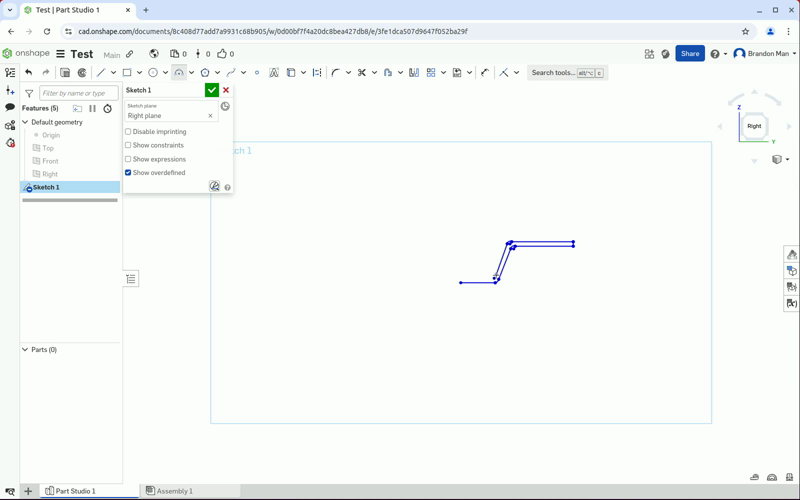
mouse_move(491, 278)
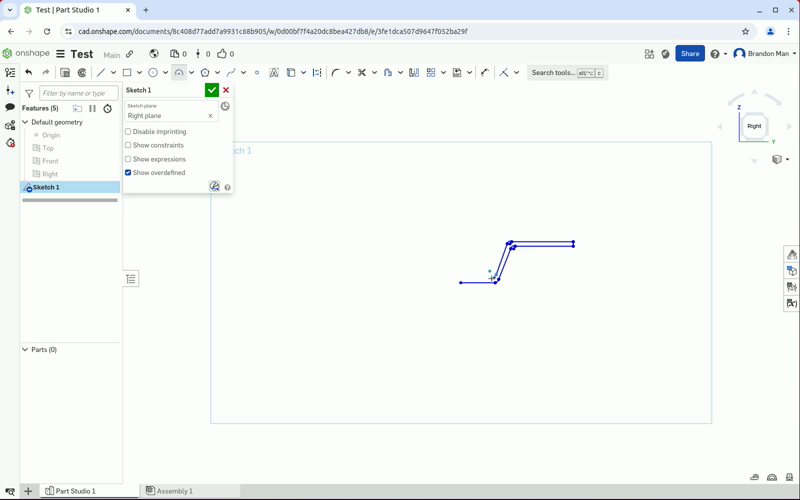
scroll(6)
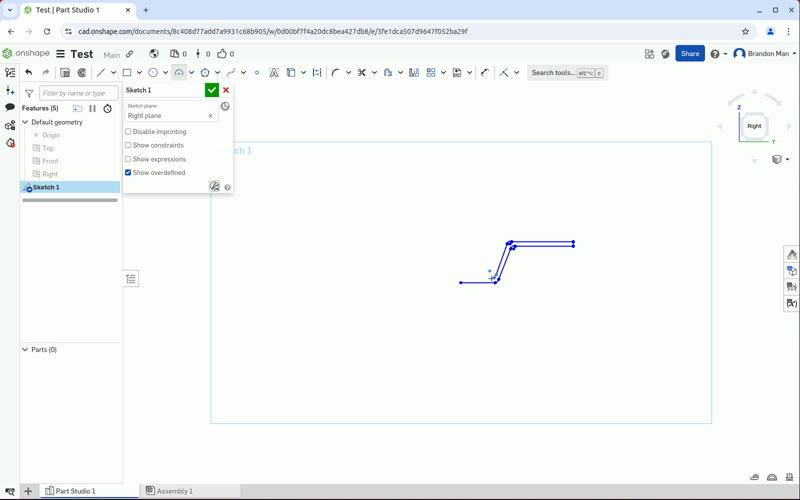
scroll(6)
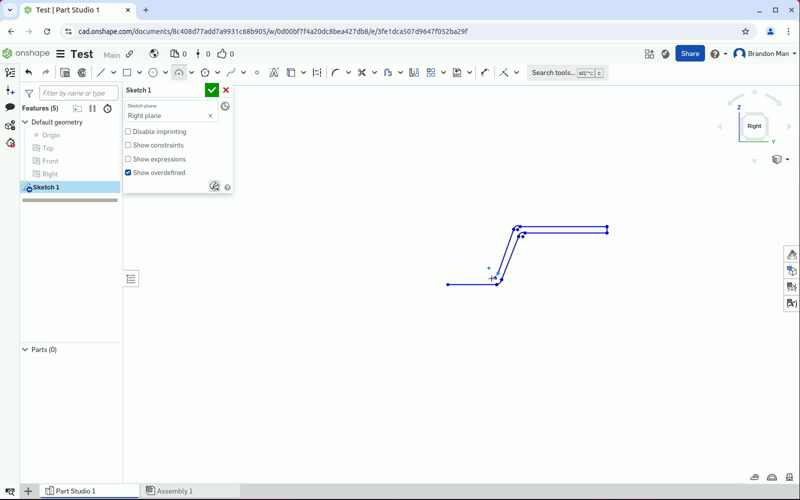
scroll(6)
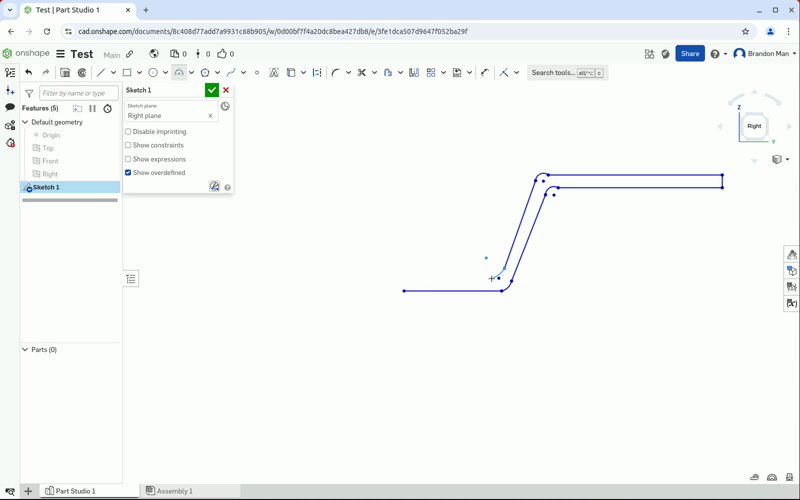
scroll(6)
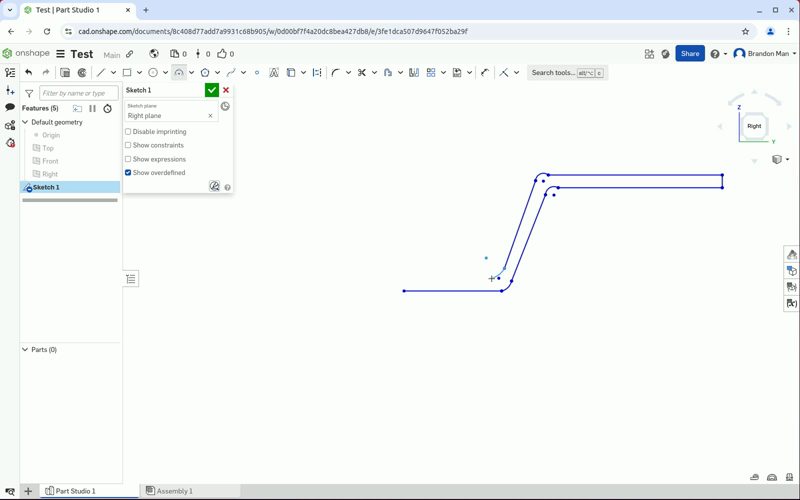
scroll(6)
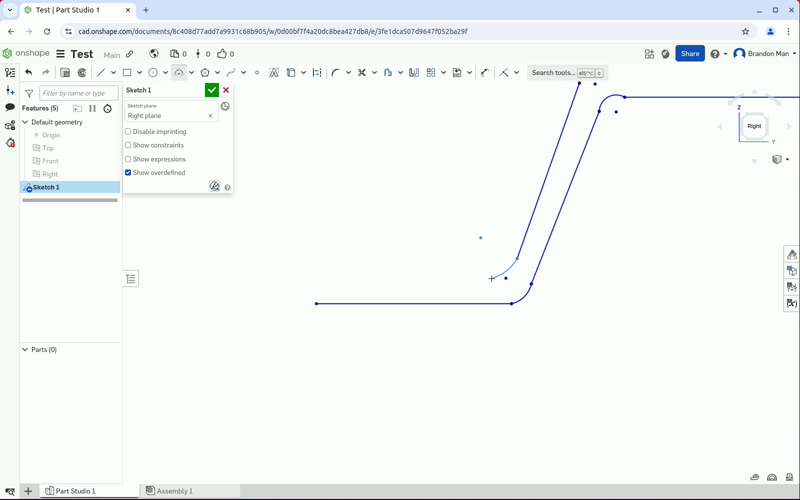
scroll(6)
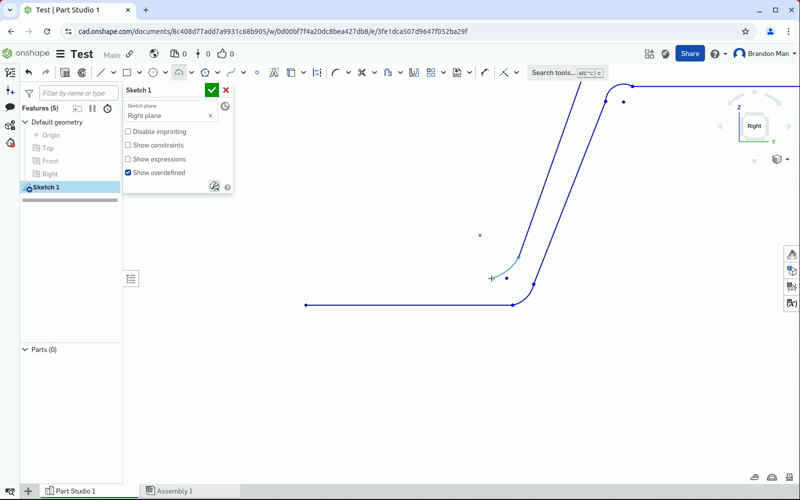
scroll(6)
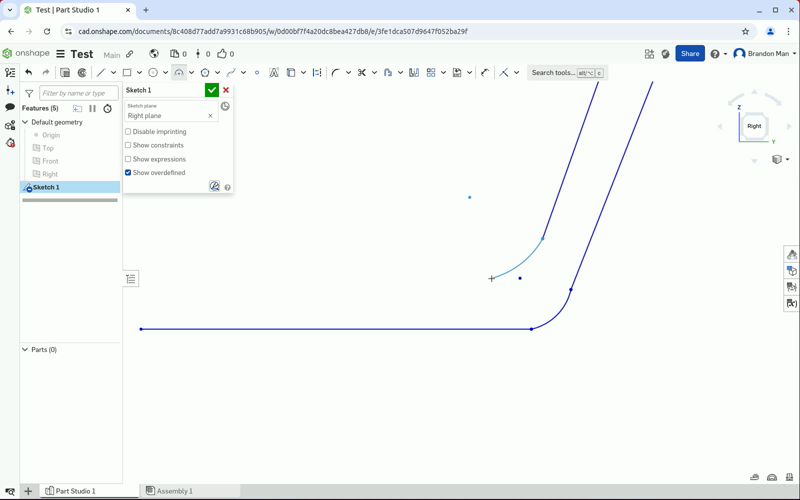
click(491, 278)
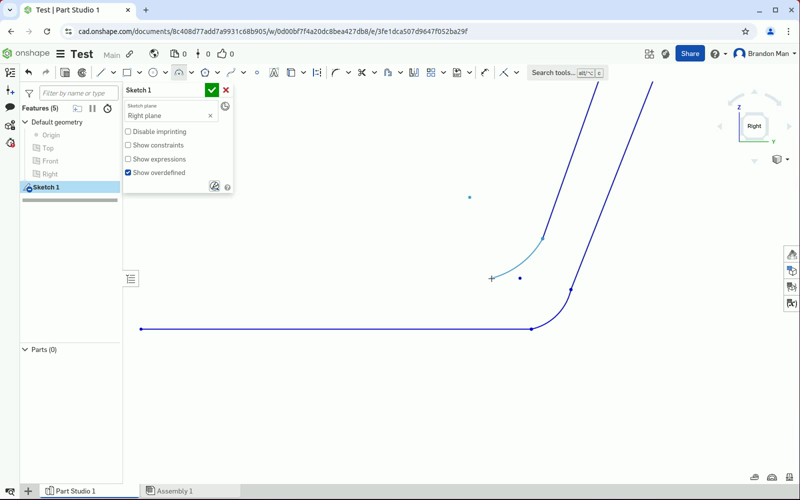
scroll(-6)
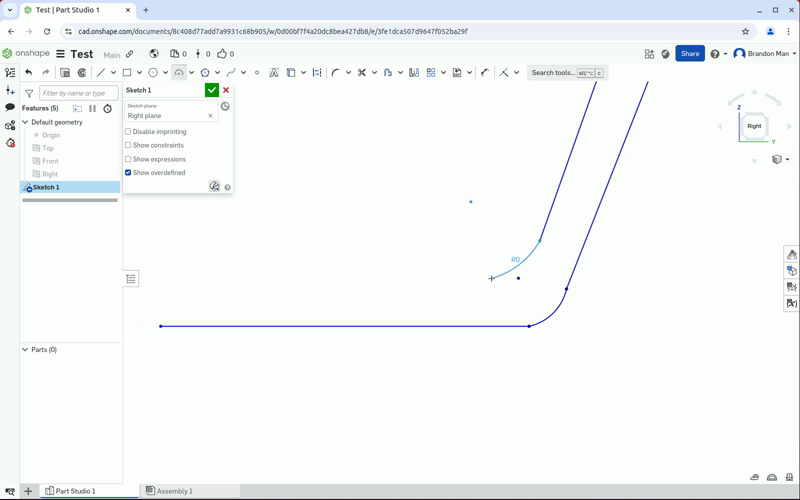
scroll(-6)
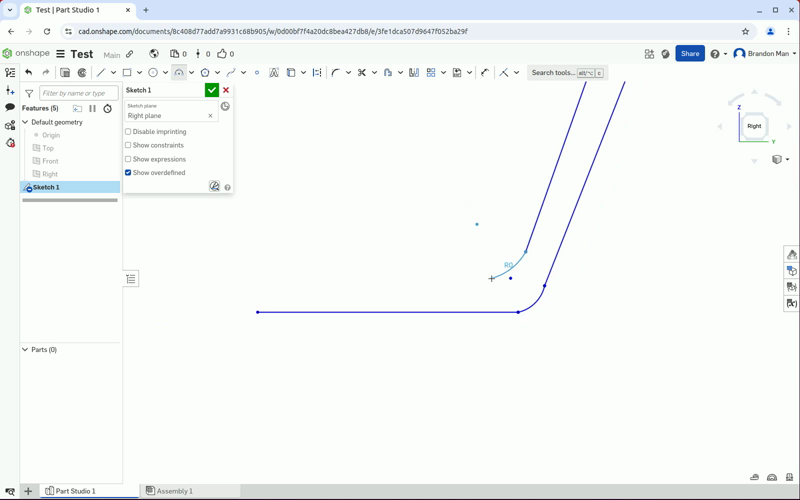
scroll(-6)
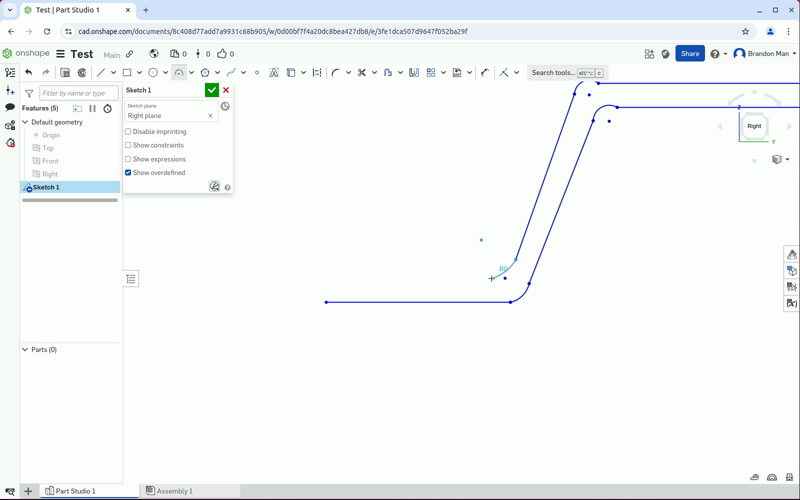
scroll(-6)
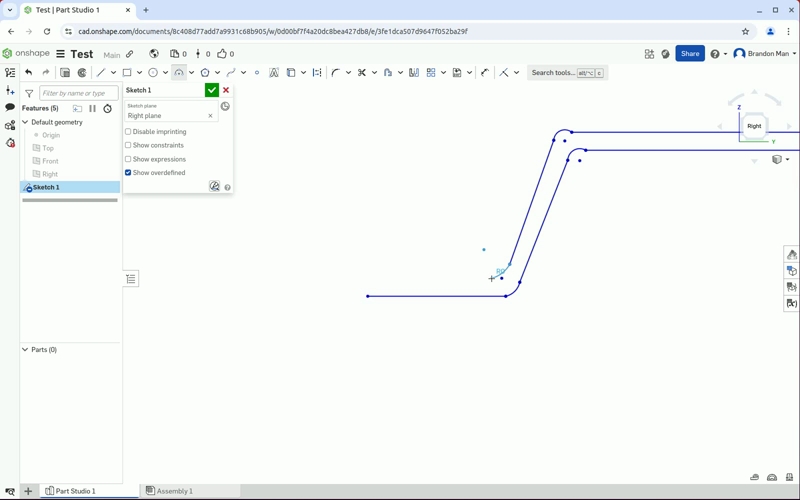
scroll(-6)
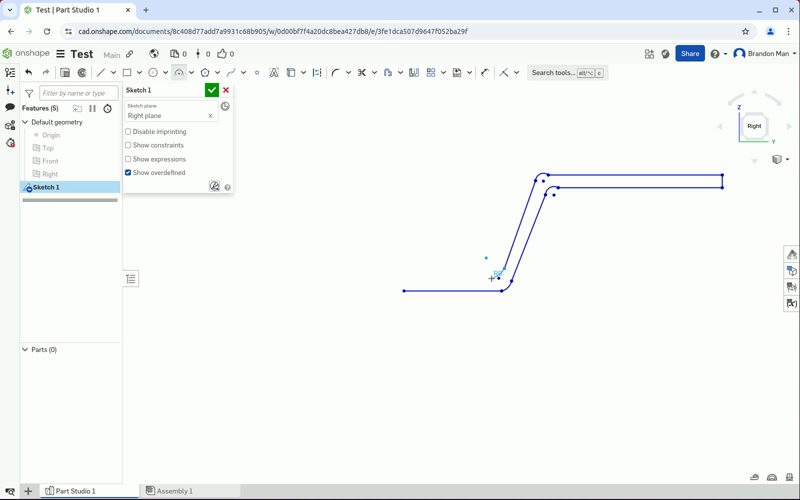
scroll(-6)
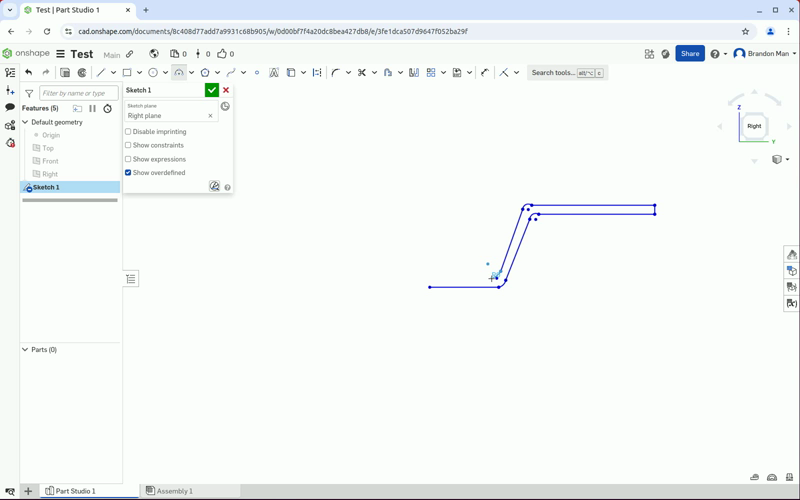
scroll(-6)
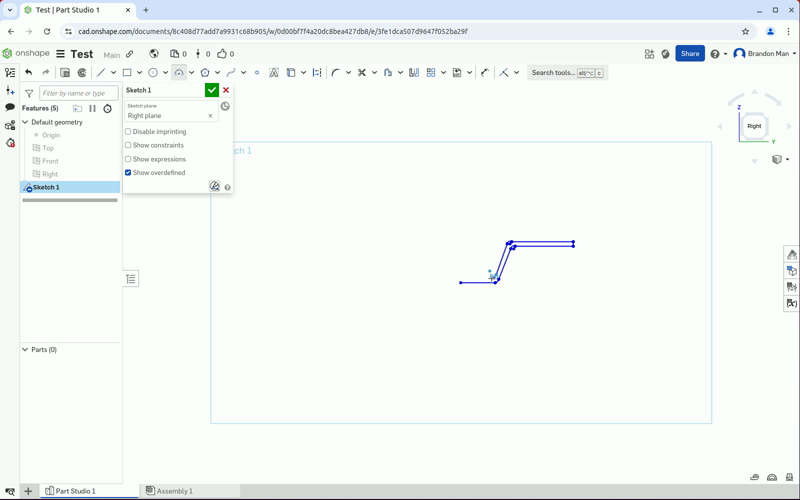
mouse_move(494, 277)
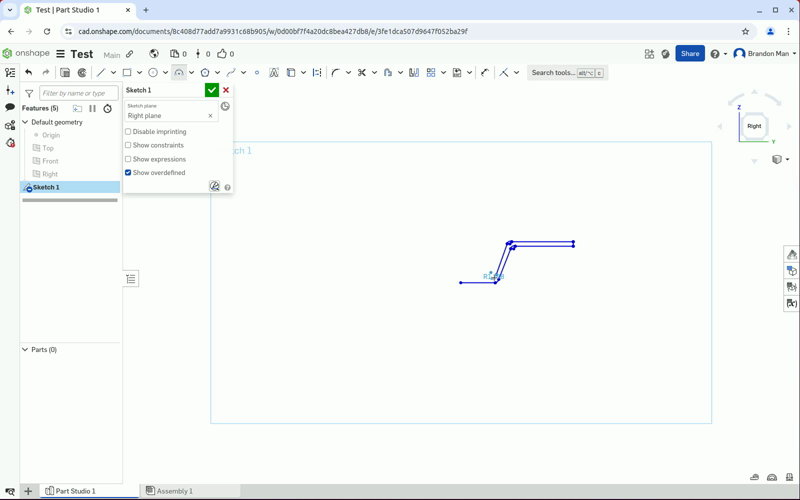
scroll(6)
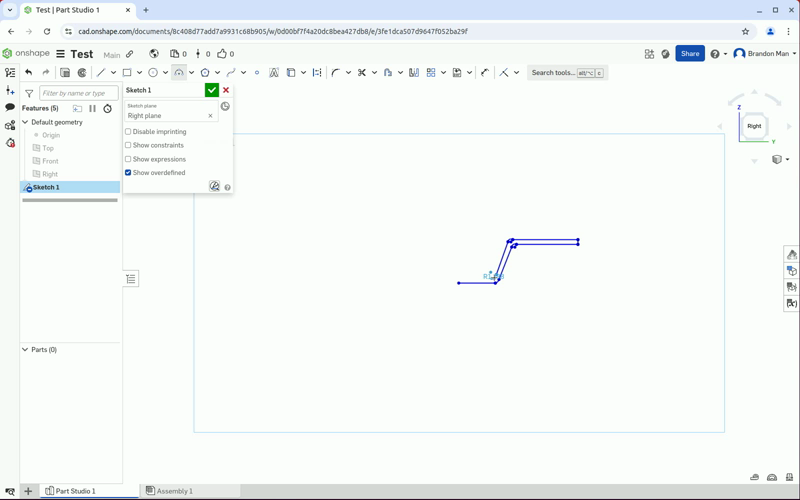
scroll(6)
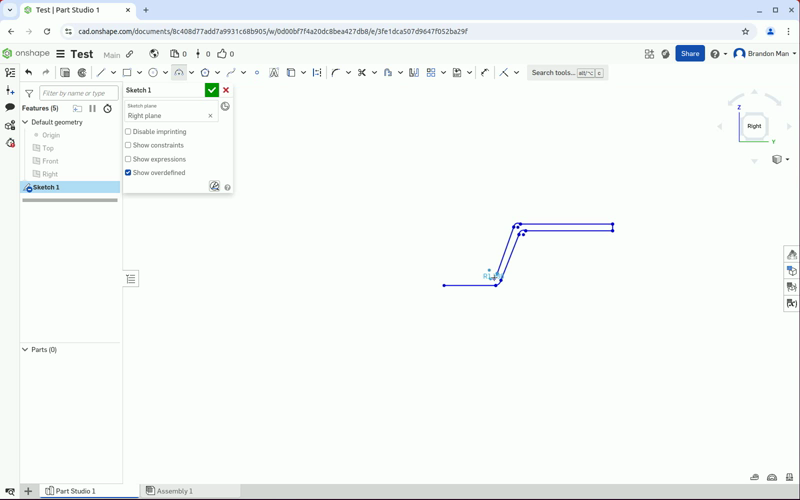
scroll(6)
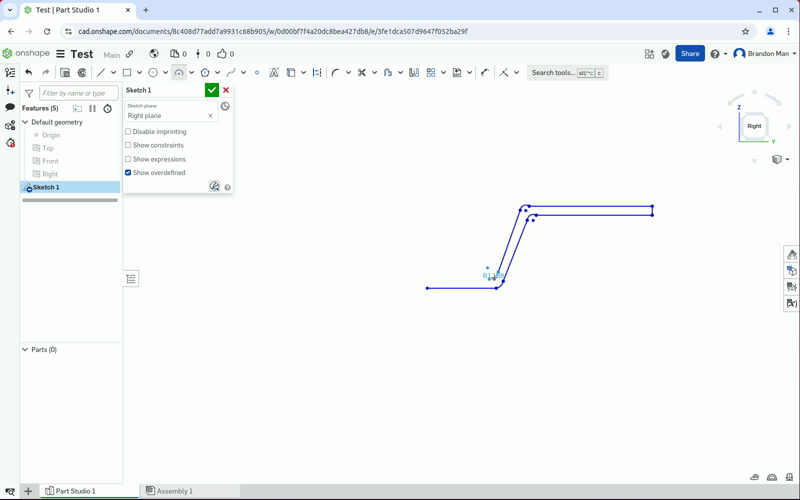
scroll(6)
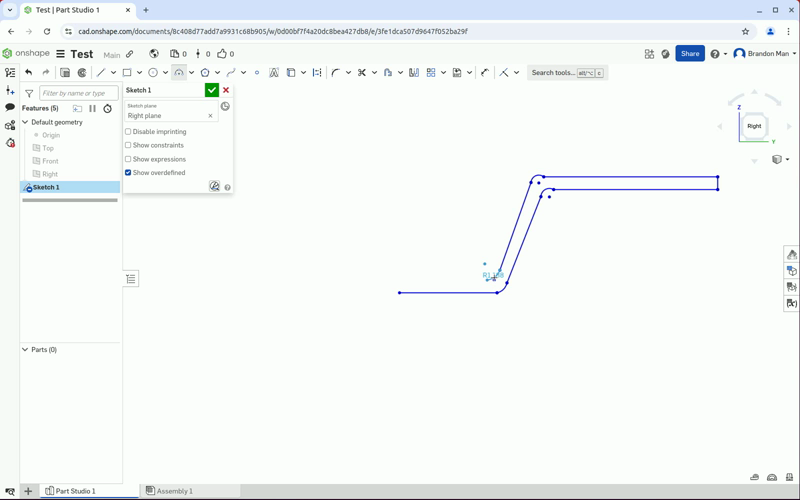
scroll(6)
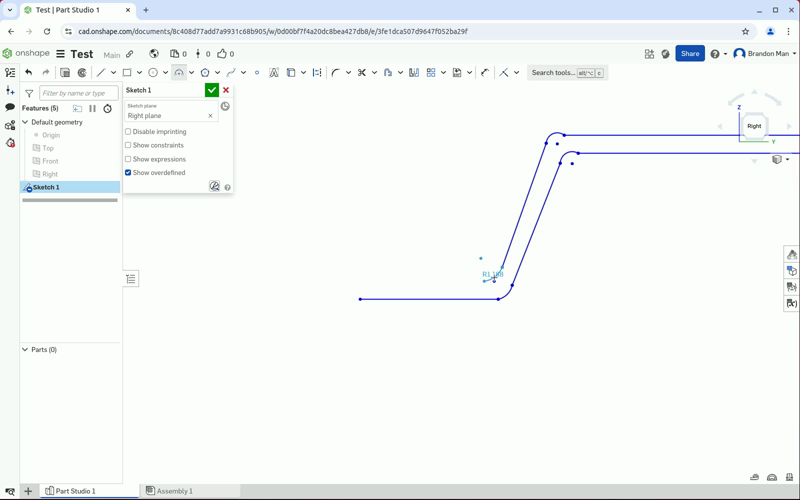
scroll(6)
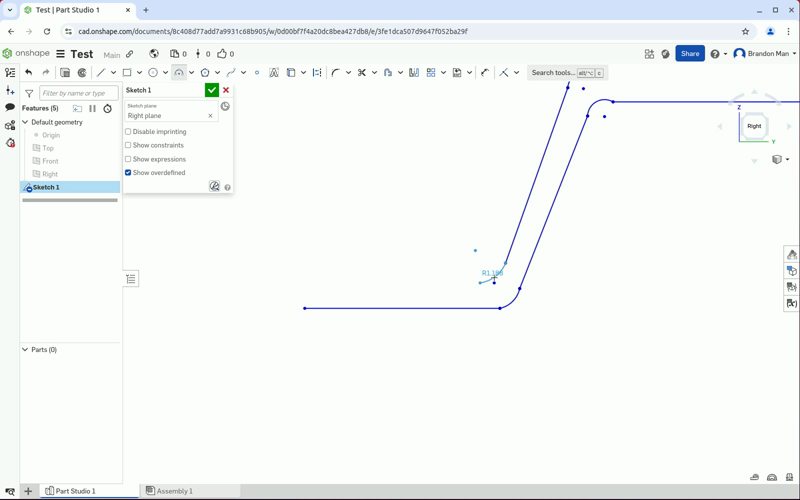
scroll(6)
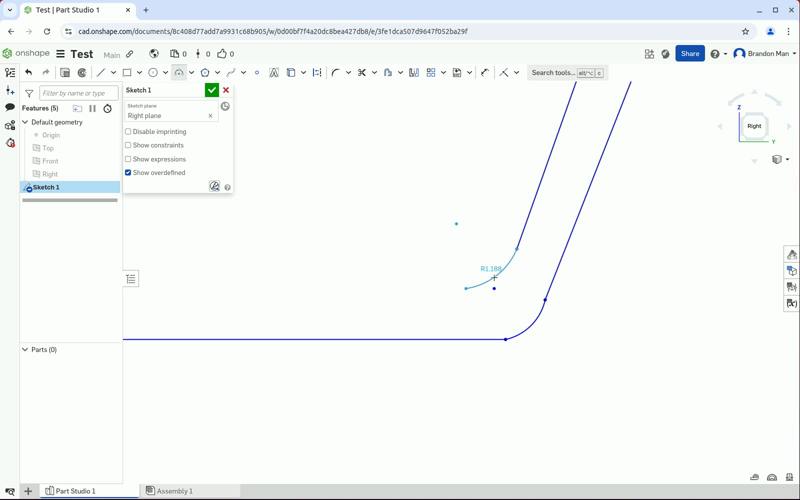
click(494, 277)
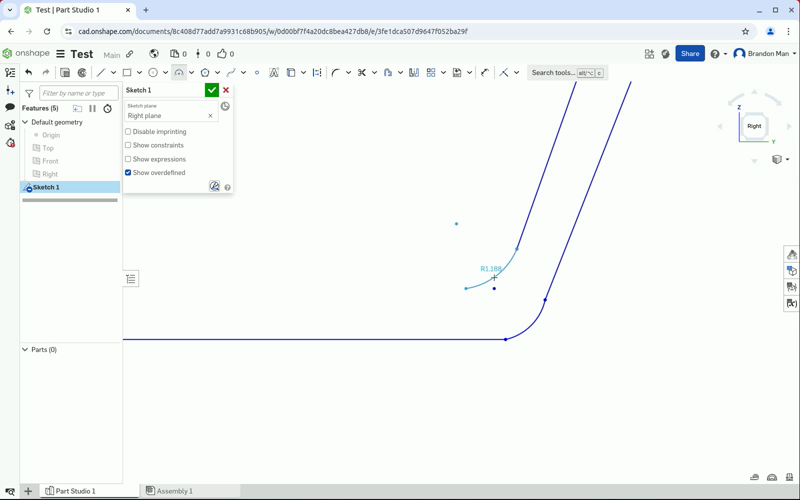
scroll(-6)
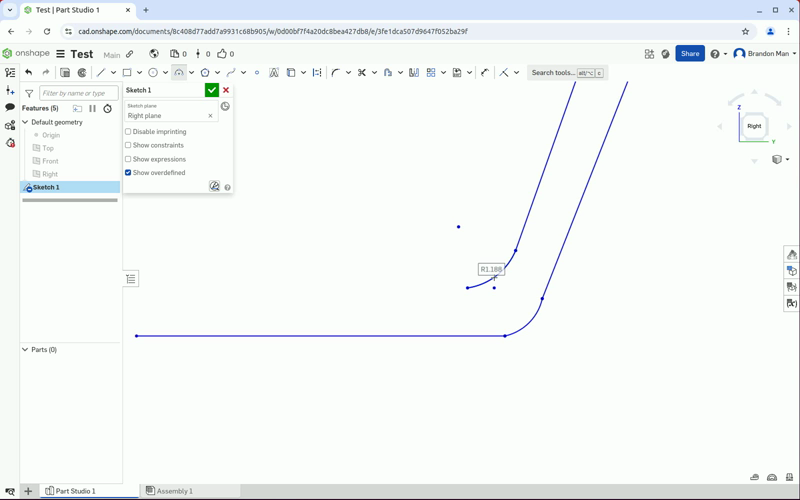
scroll(-6)
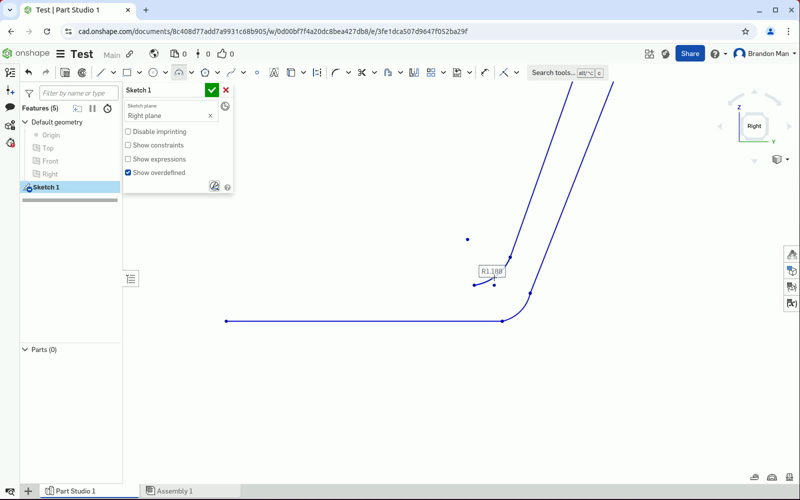
scroll(-6)
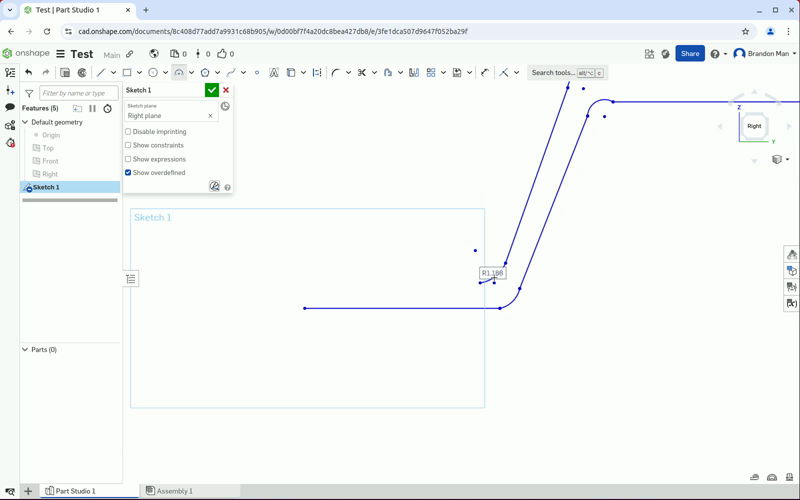
scroll(-6)
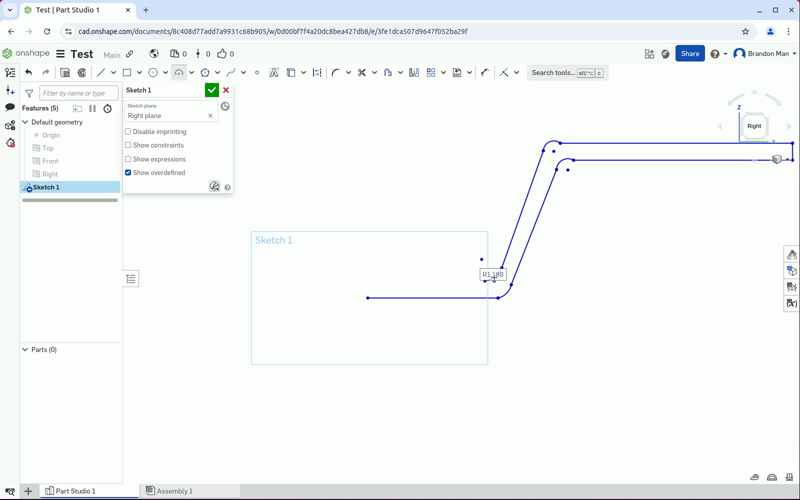
scroll(-6)
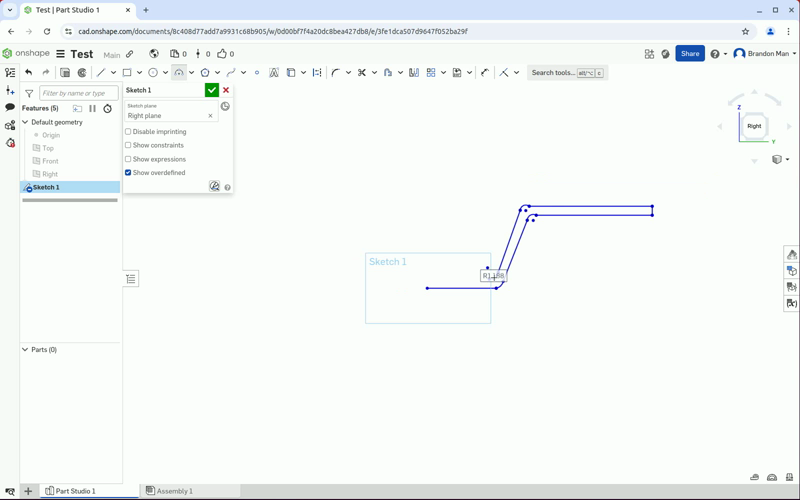
scroll(-6)
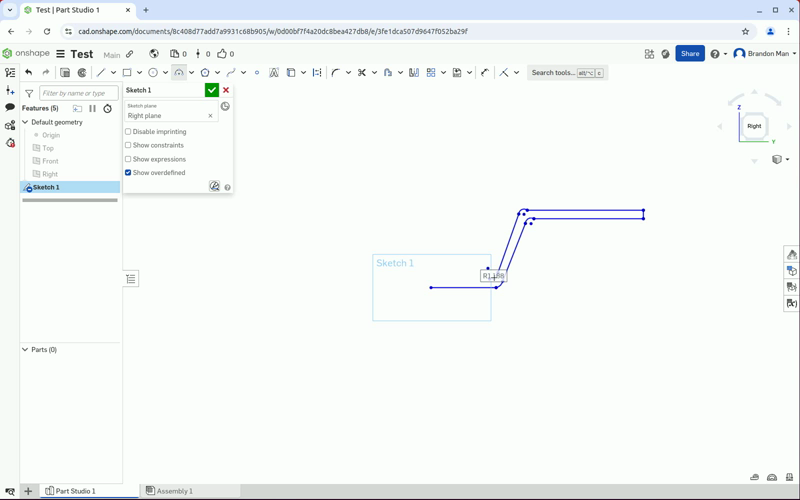
scroll(-6)
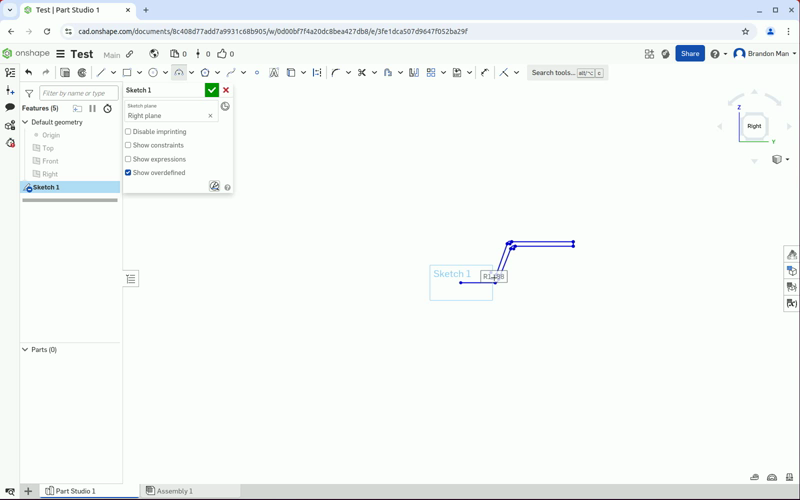
key_up(shift)
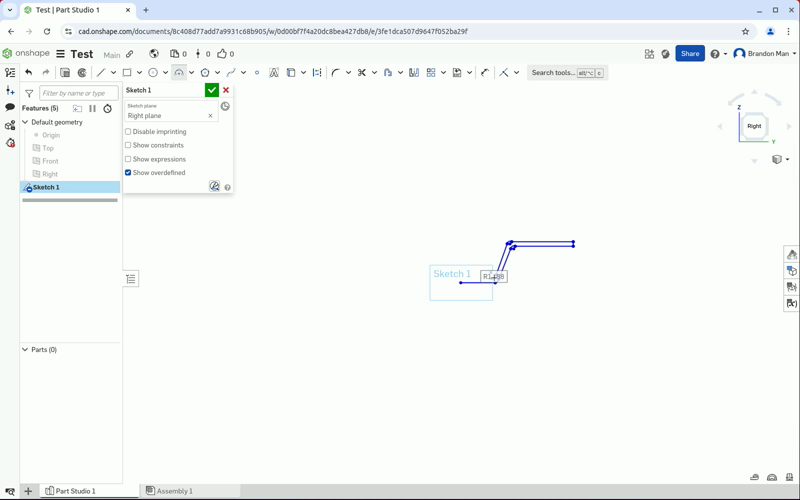
key(esc)
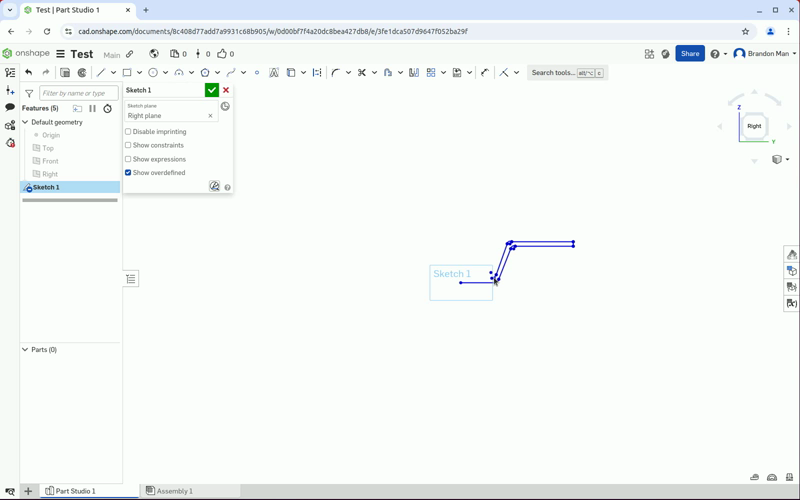
key(l)
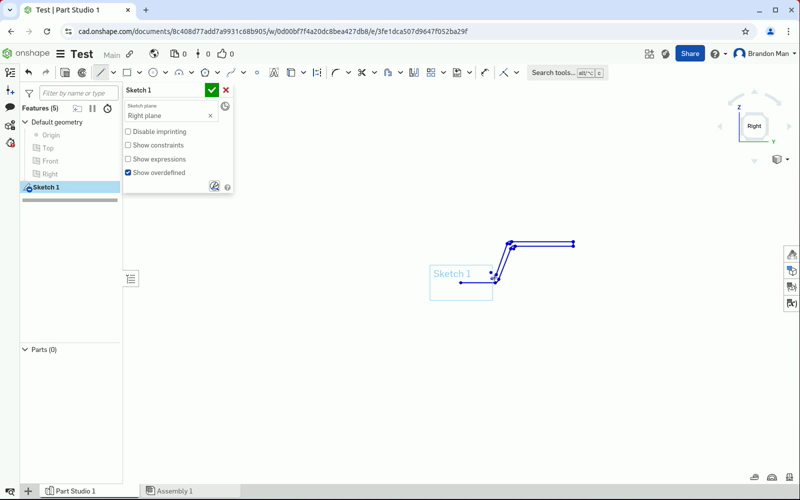
mouse_move(491, 278)
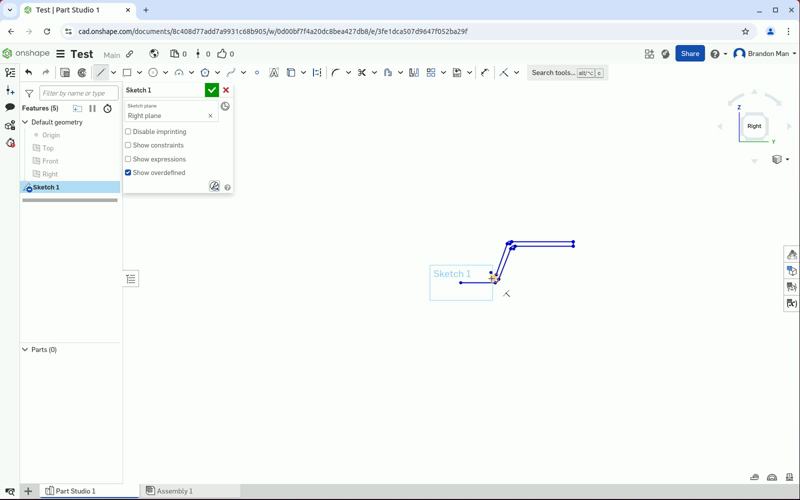
scroll(6)
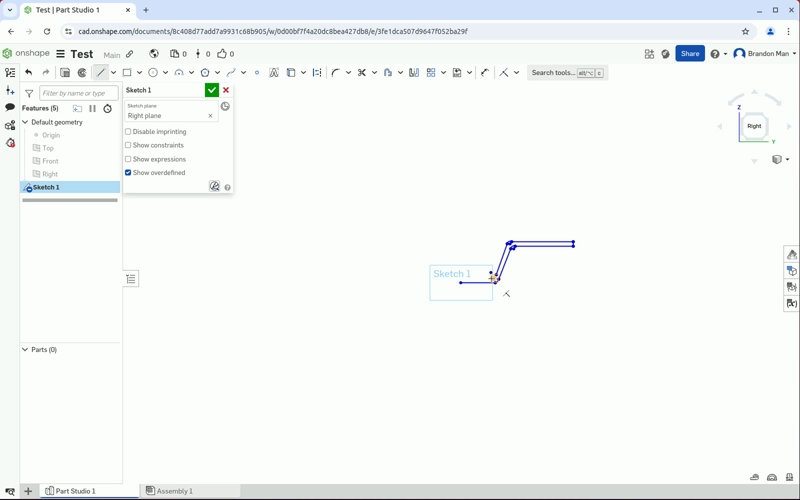
scroll(6)
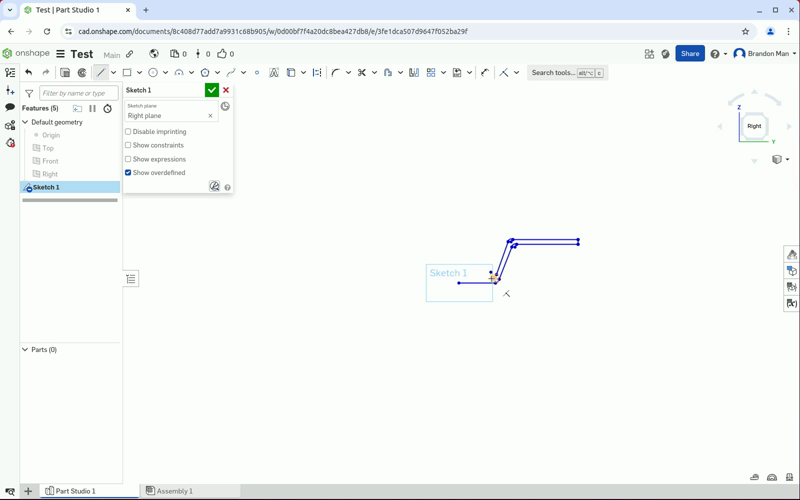
scroll(6)
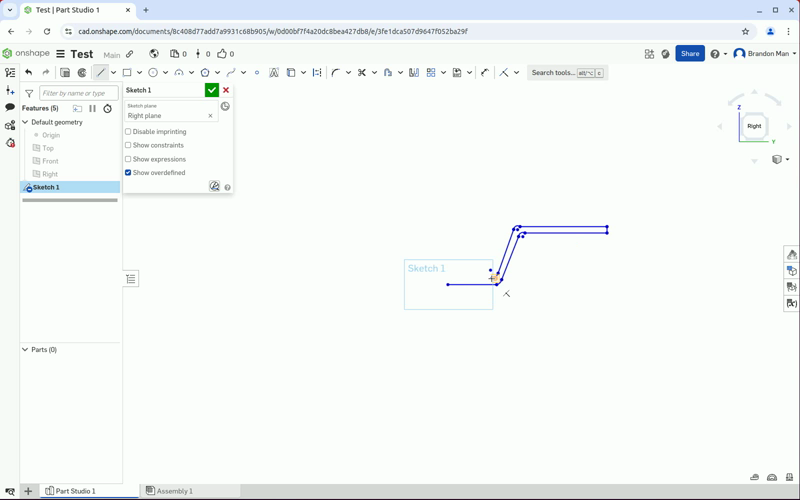
scroll(6)
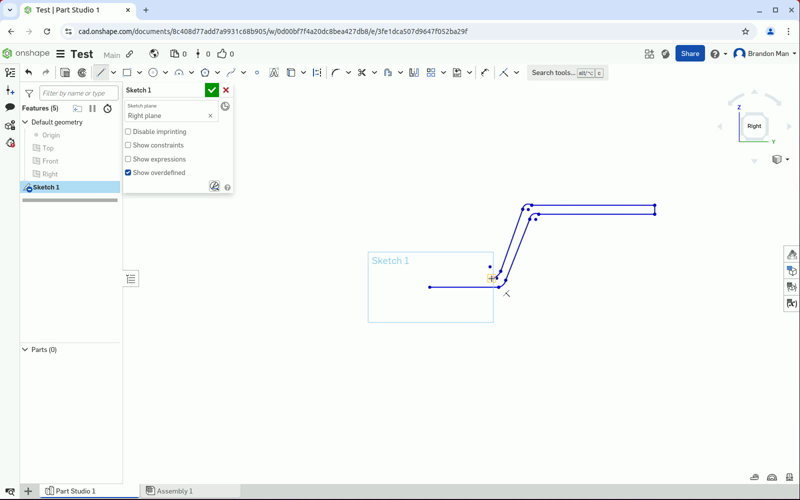
scroll(6)
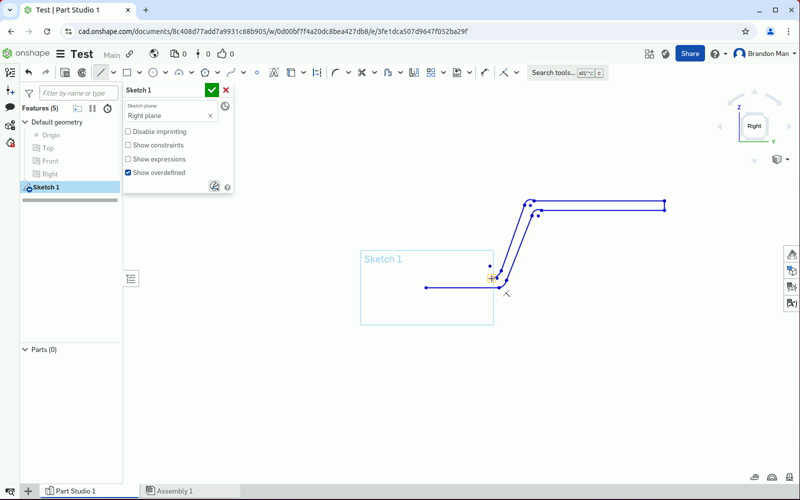
scroll(6)
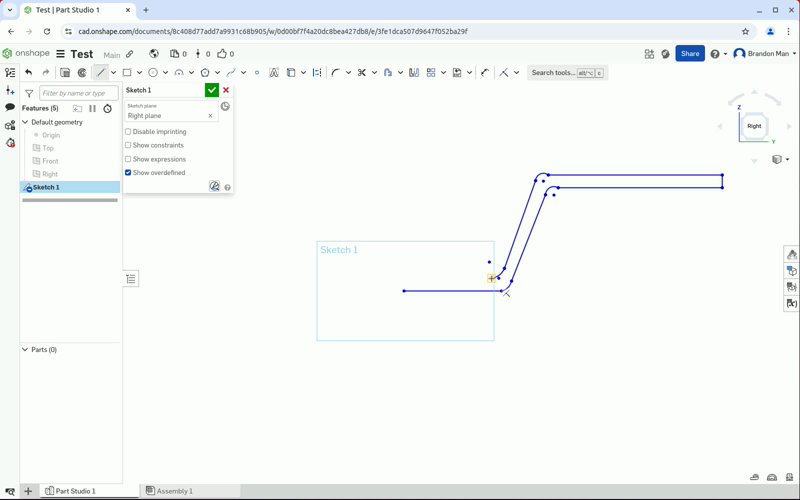
scroll(6)
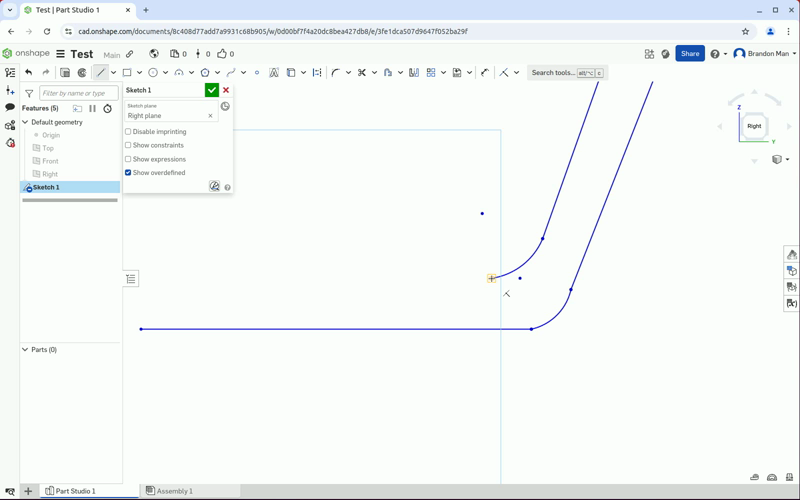
click(491, 278)
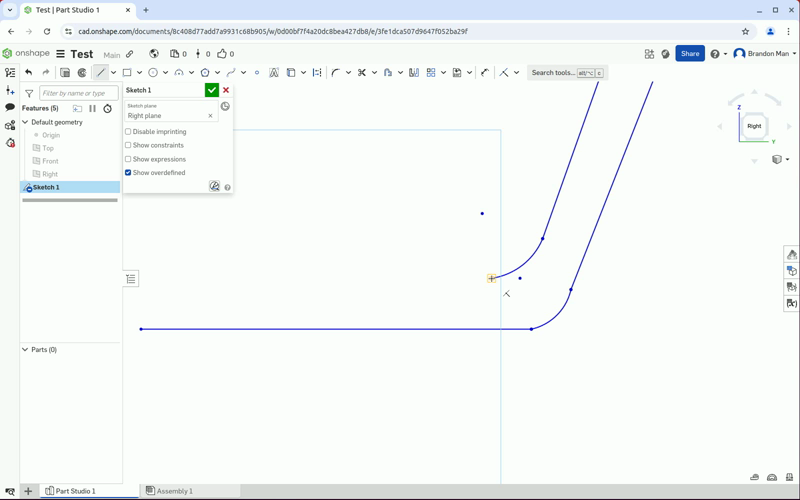
scroll(-6)
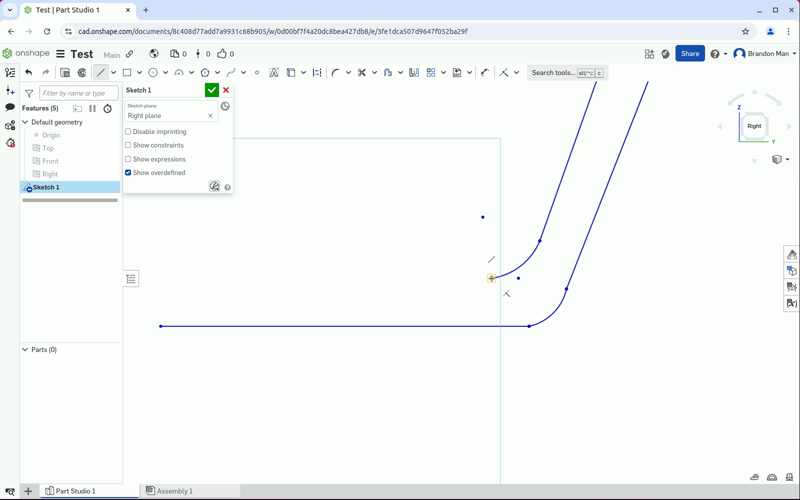
scroll(-6)
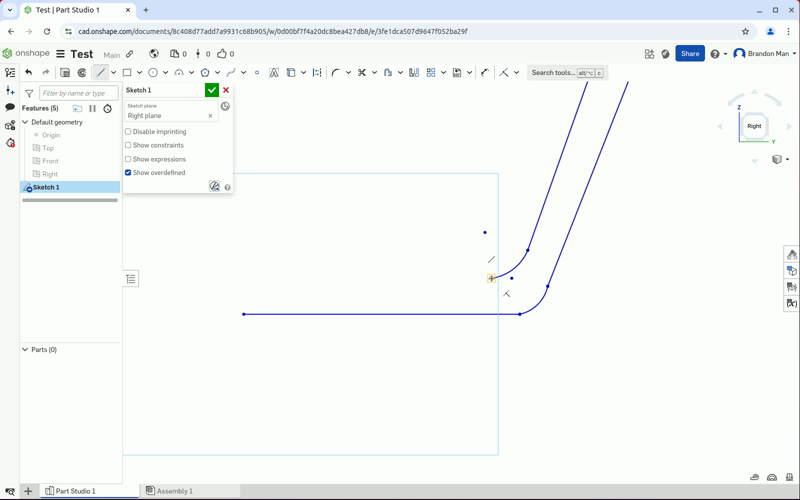
scroll(-6)
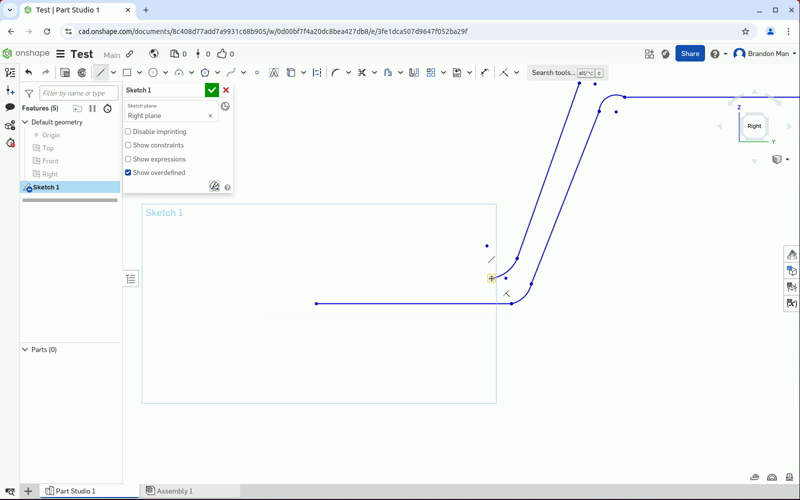
scroll(-6)
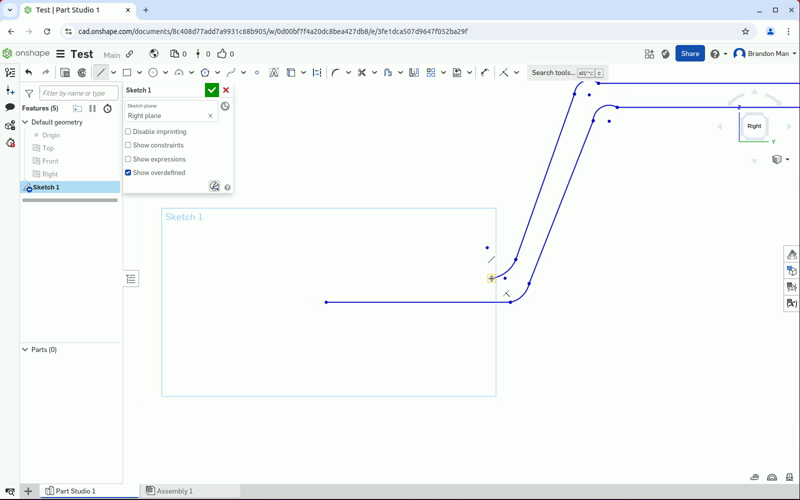
scroll(-6)
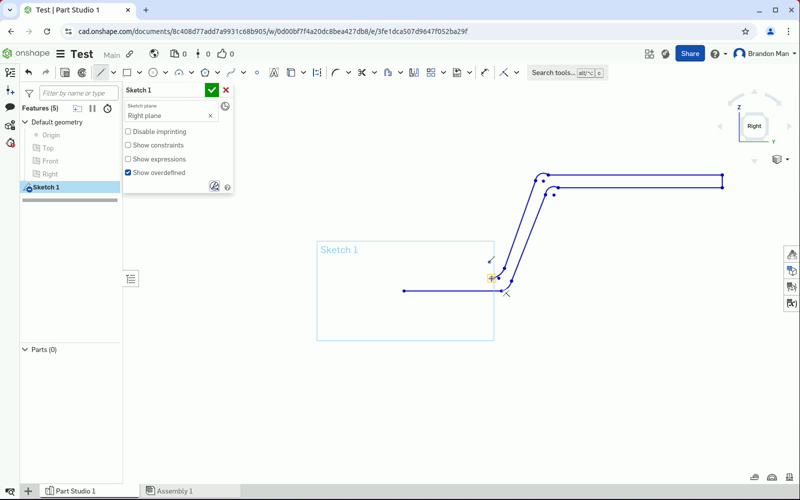
scroll(-6)
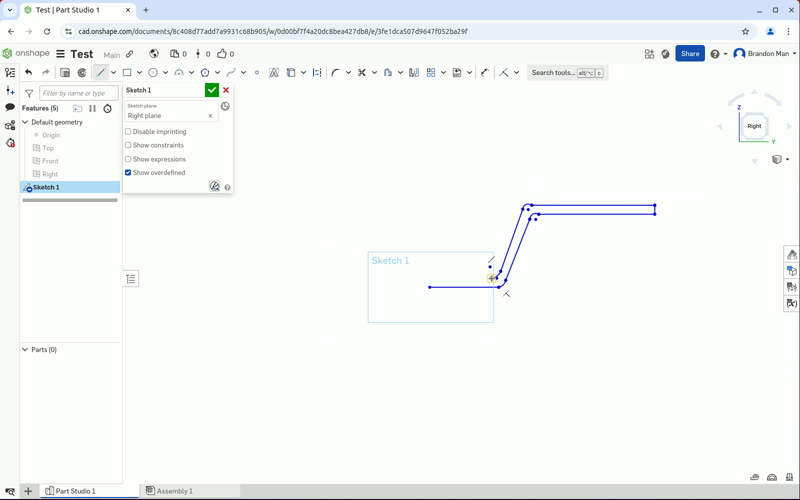
scroll(-6)
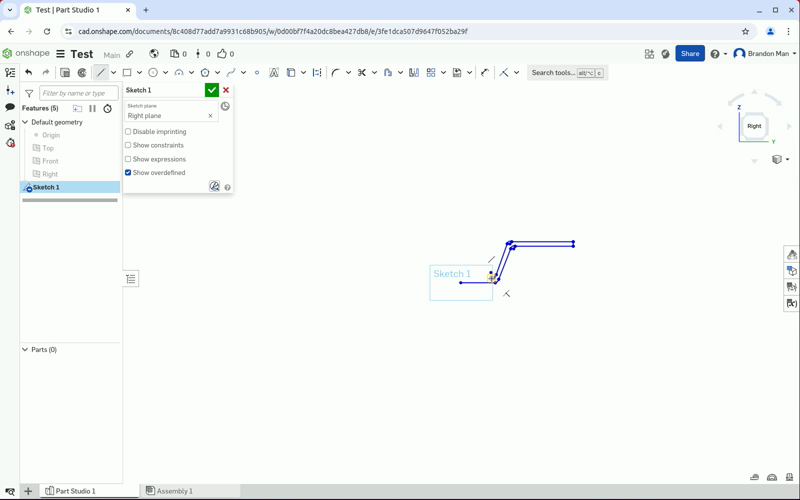
key_down(shift)
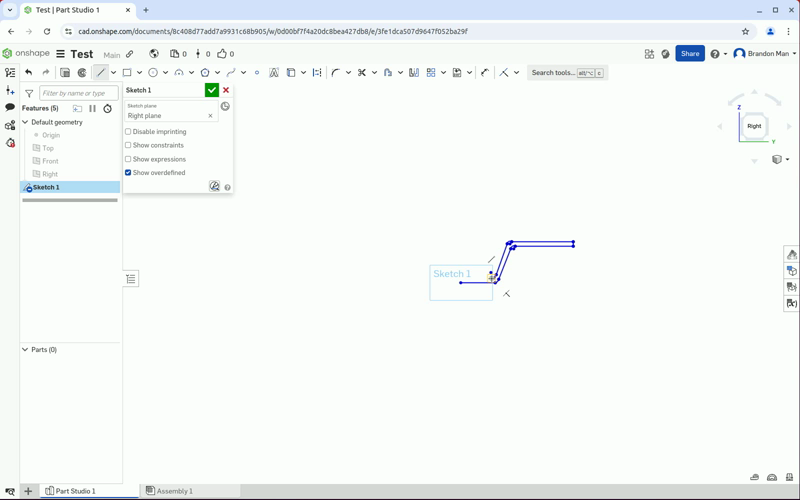
mouse_move(521, 278)
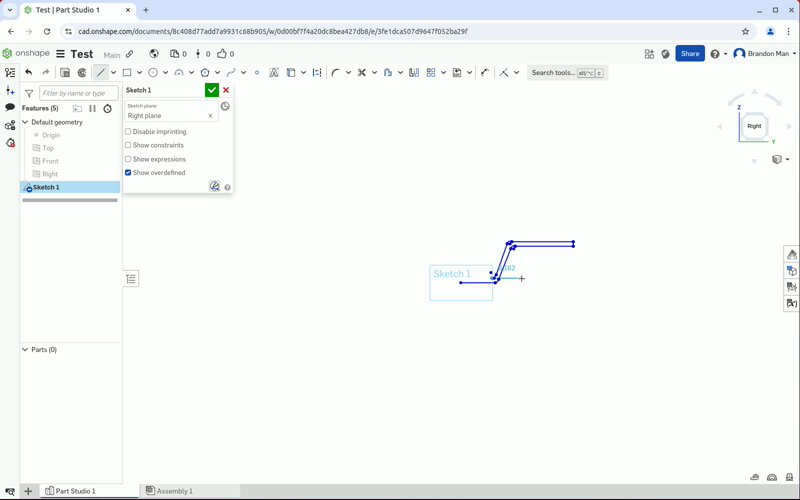
mouse_move(460, 278)
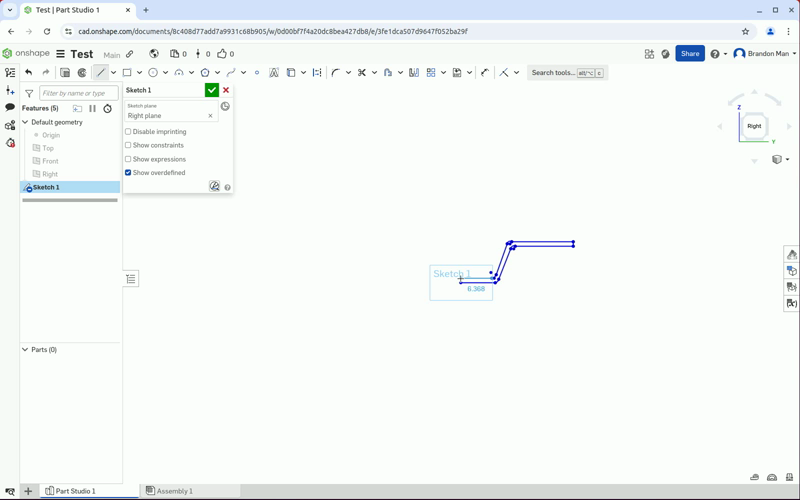
click(460, 278)
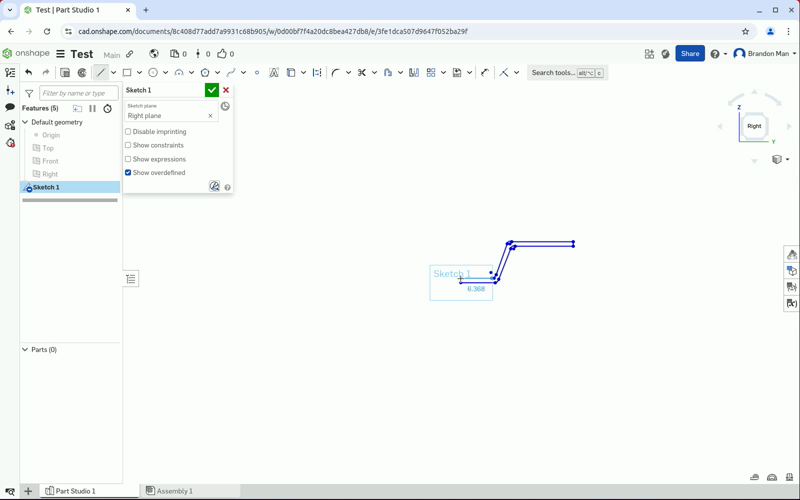
key_up(shift)
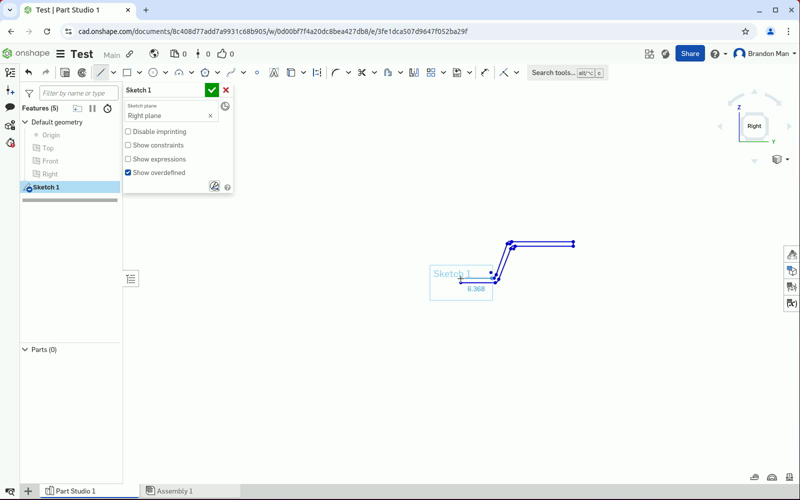
mouse_move(490, 278)
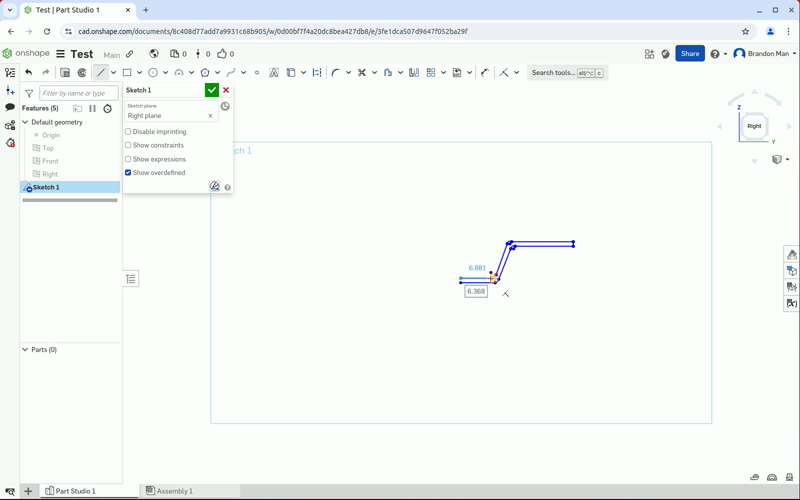
key_down(shift)
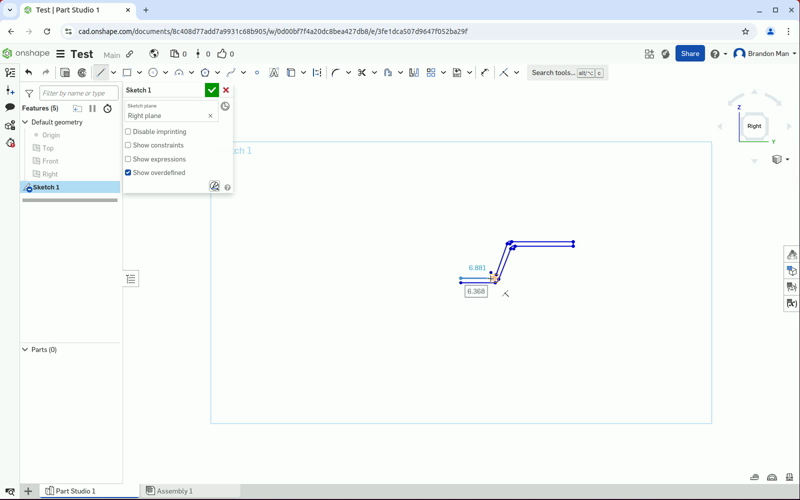
mouse_move(460, 282)
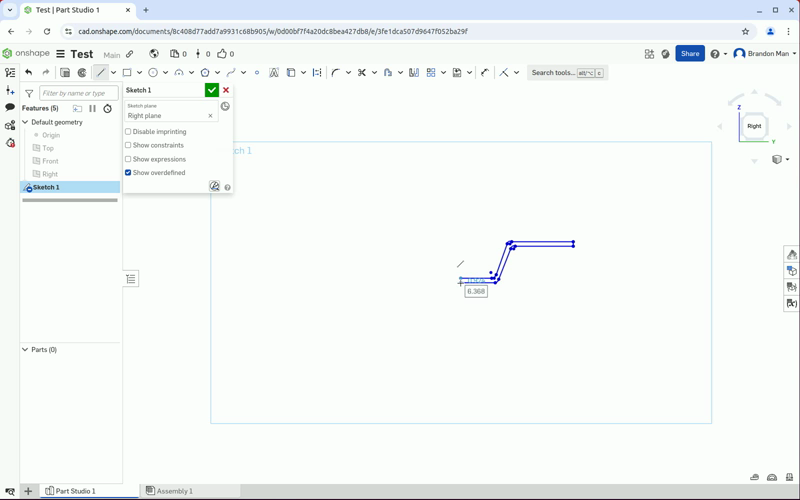
scroll(6)
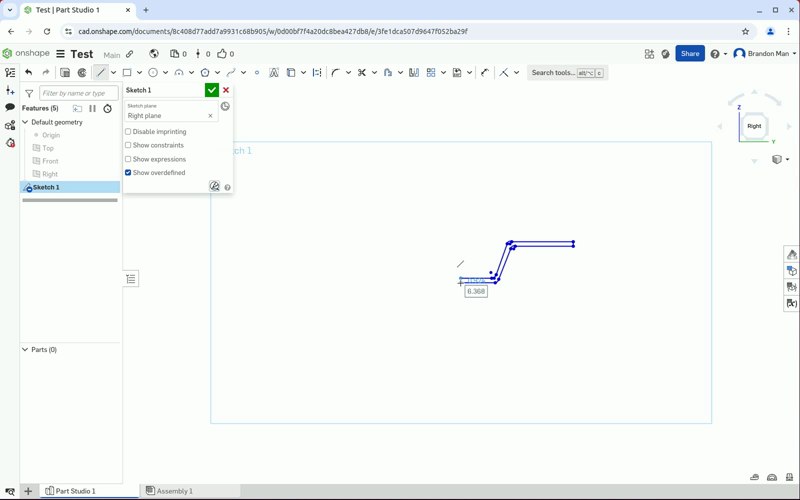
scroll(6)
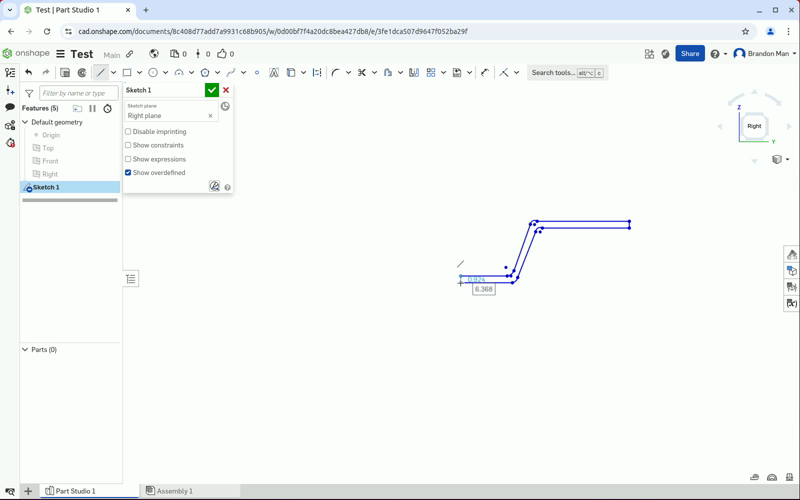
scroll(6)
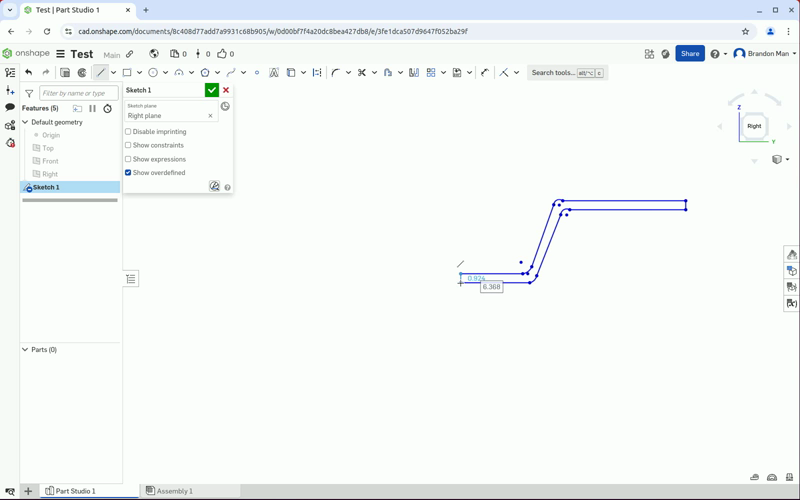
scroll(6)
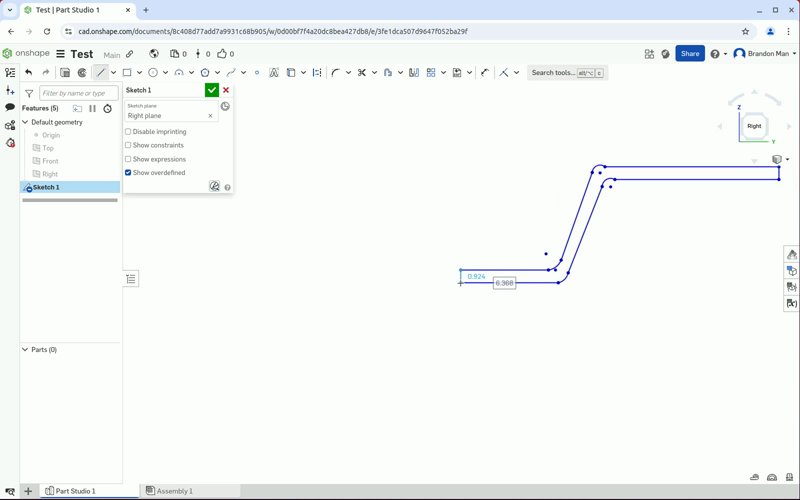
scroll(6)
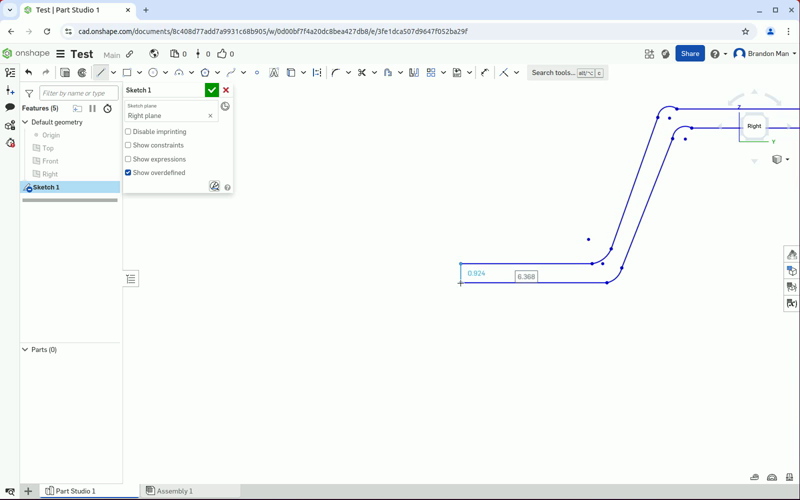
scroll(6)
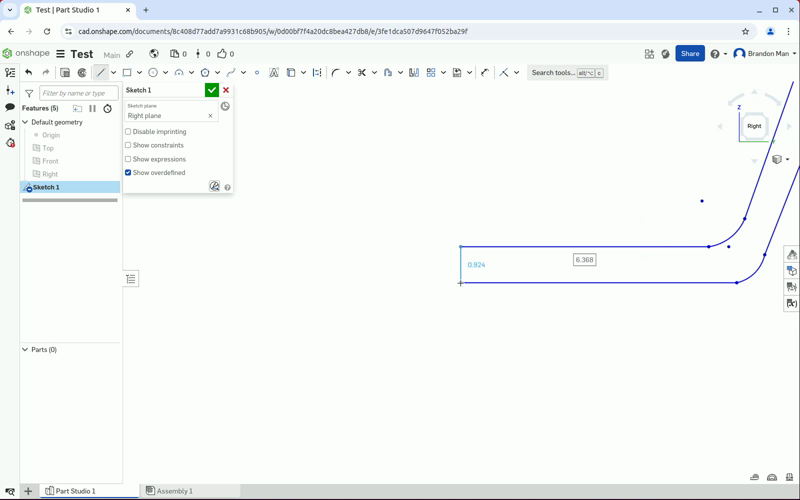
scroll(6)
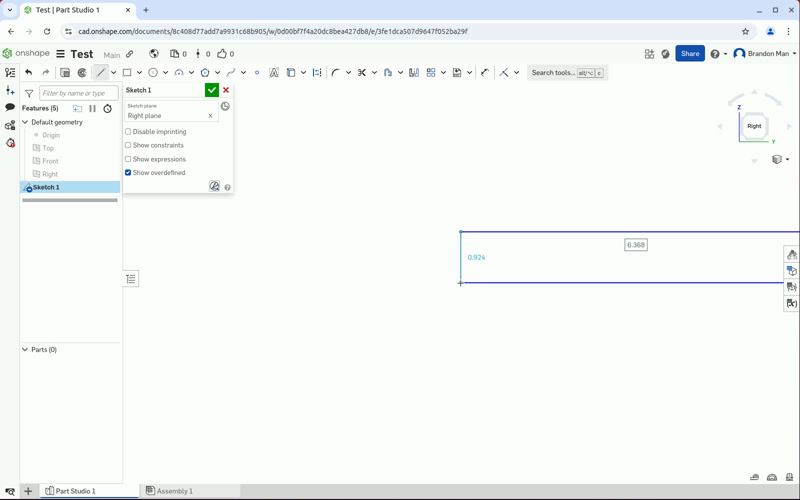
key_up(shift)
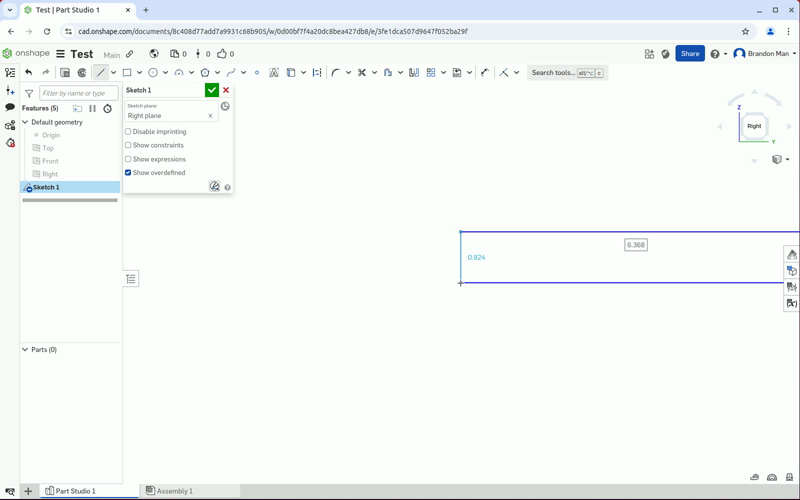
click(460, 282)
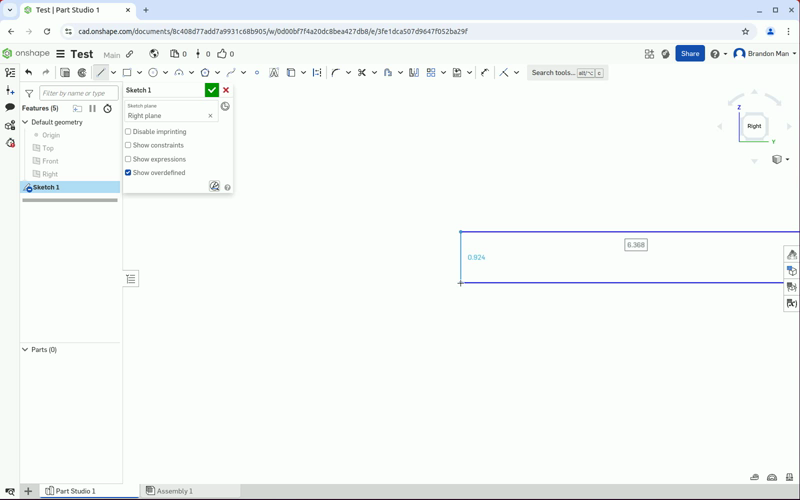
scroll(-6)
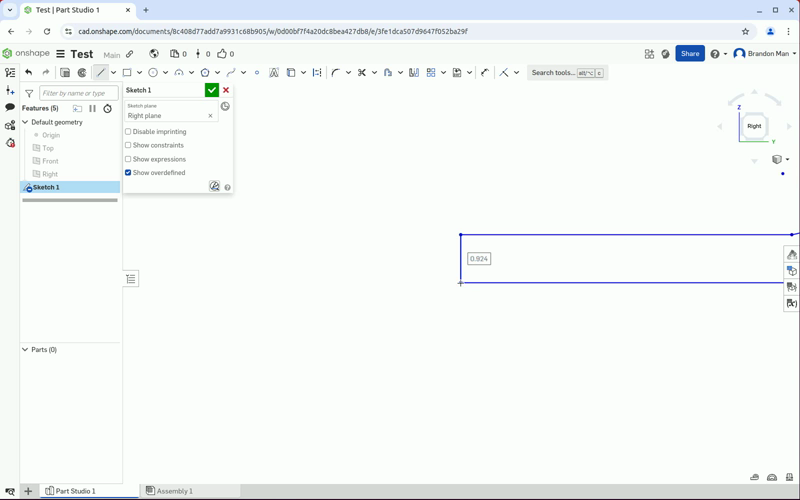
scroll(-6)
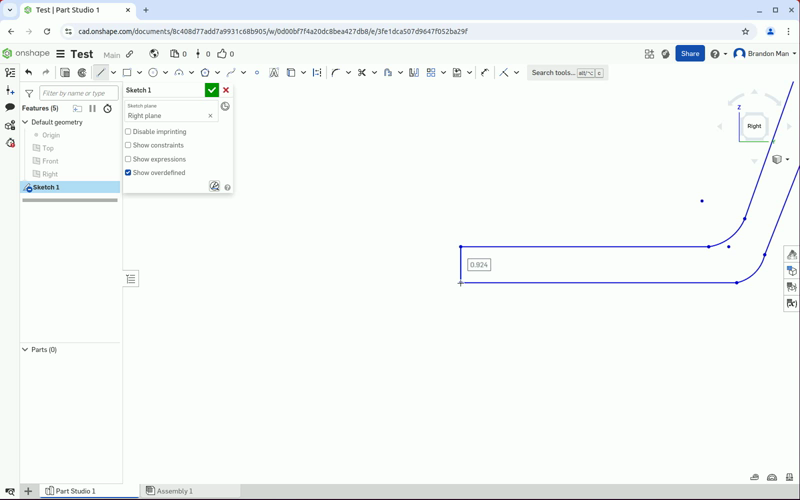
scroll(-6)
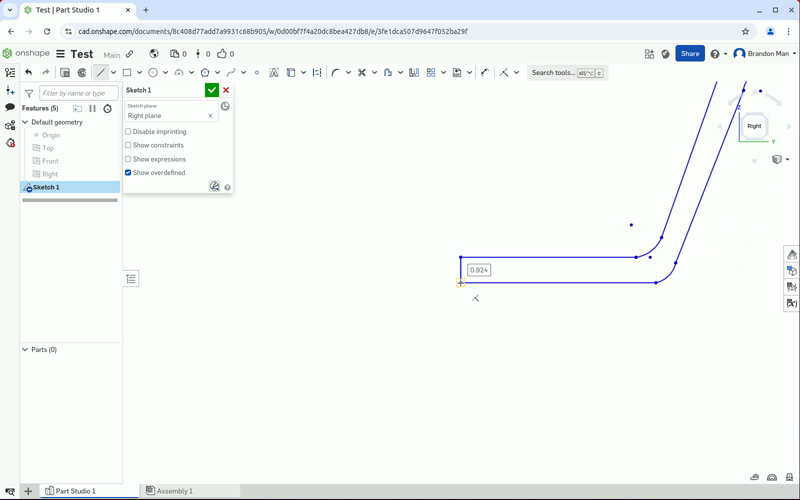
scroll(-6)
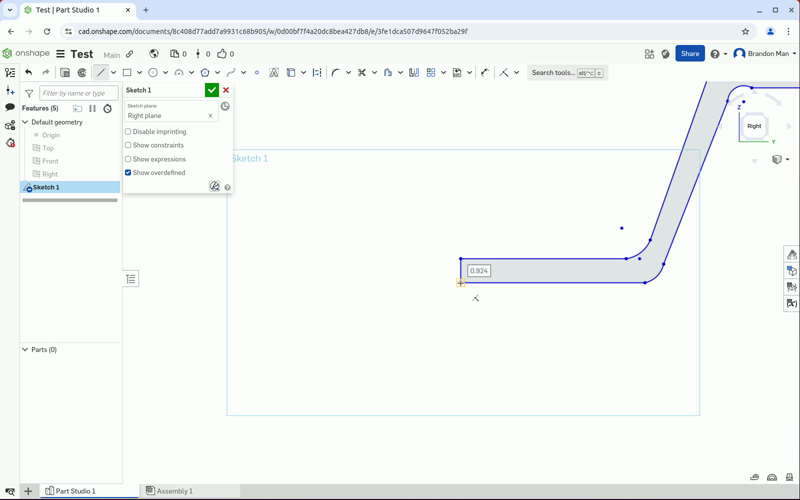
scroll(-6)
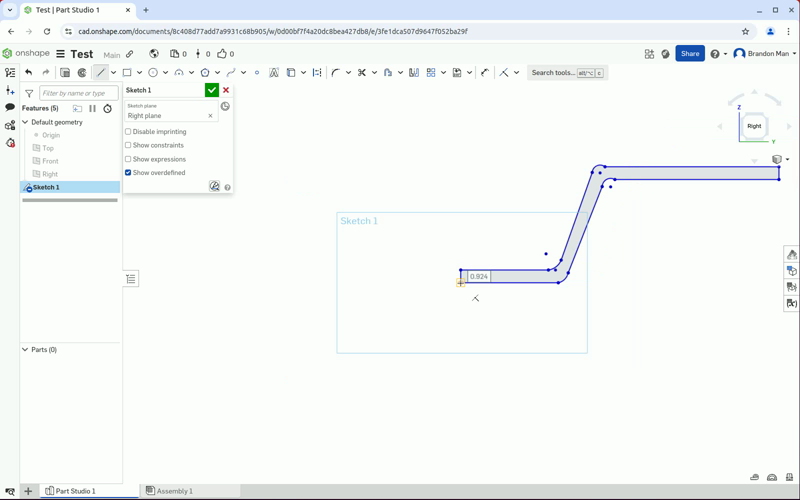
scroll(-6)
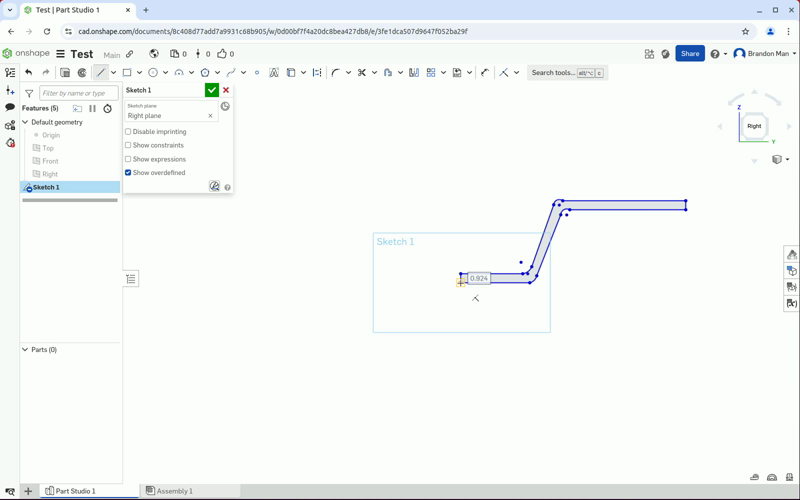
scroll(-6)
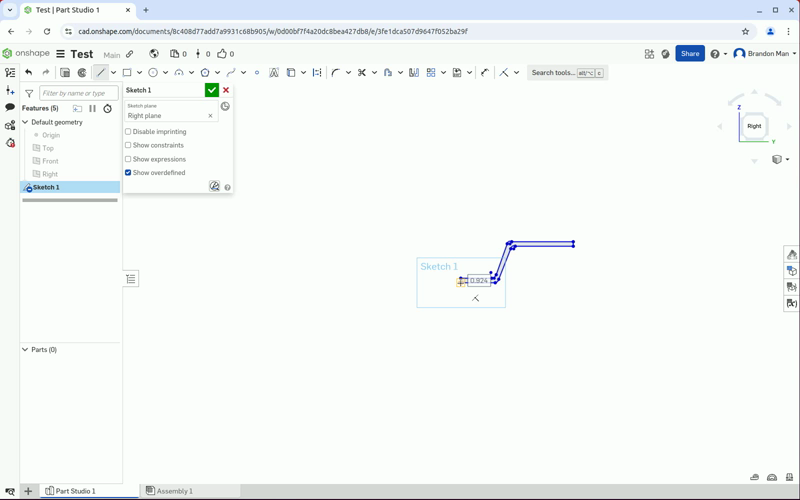
key(esc)
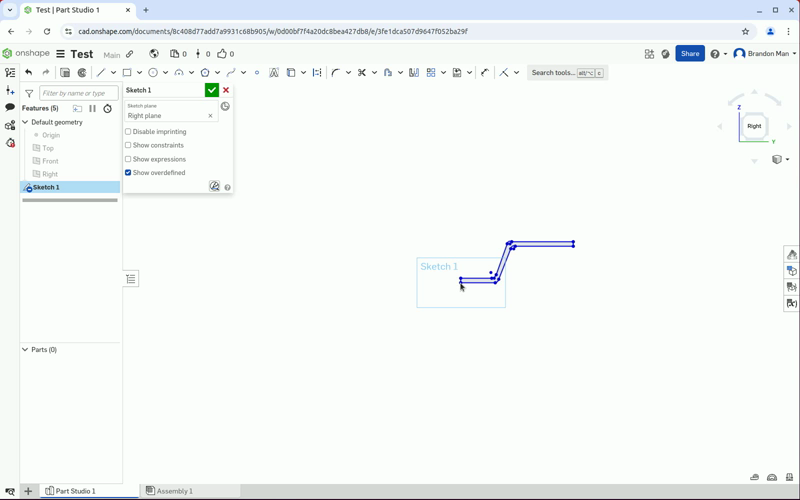
mouse_move(527, 243)
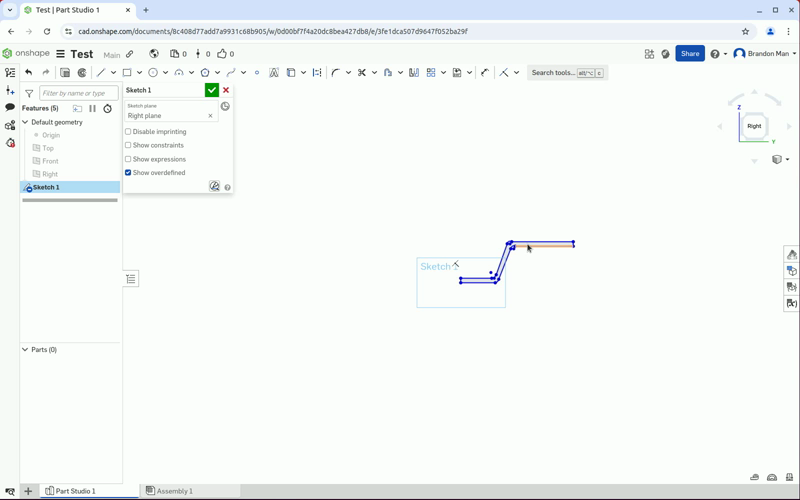
scroll(6)
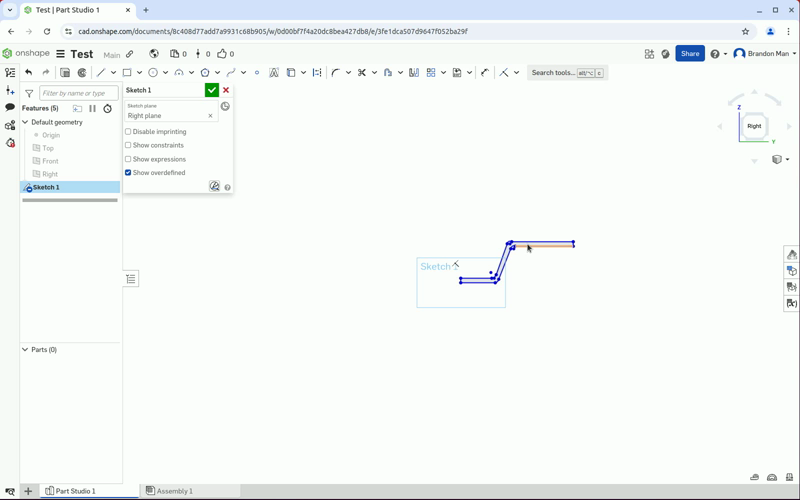
scroll(6)
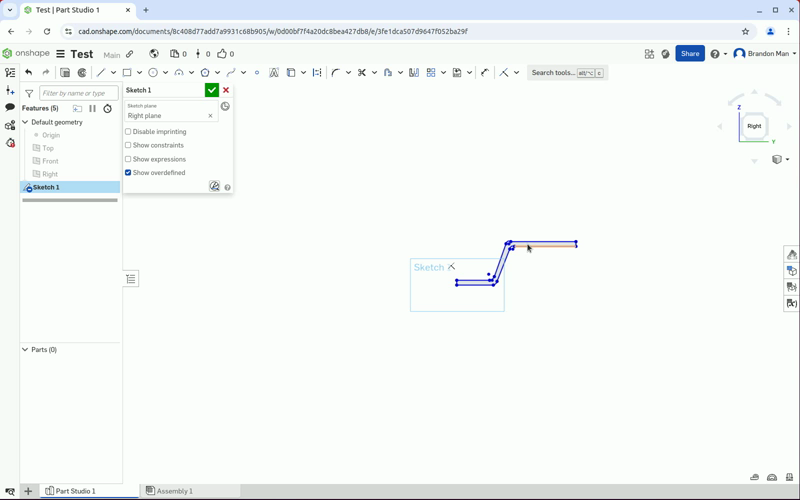
scroll(6)
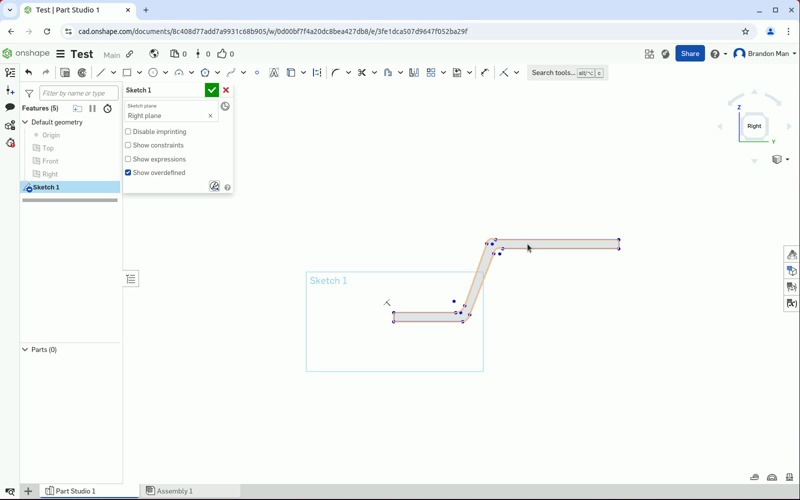
scroll(6)
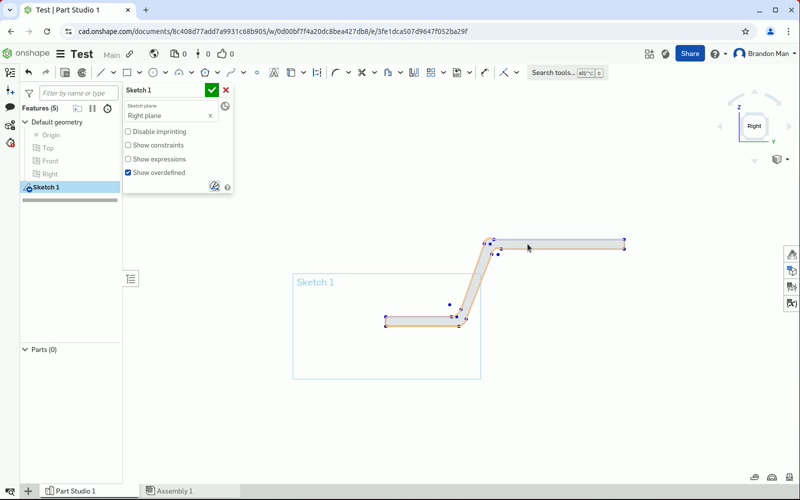
scroll(6)
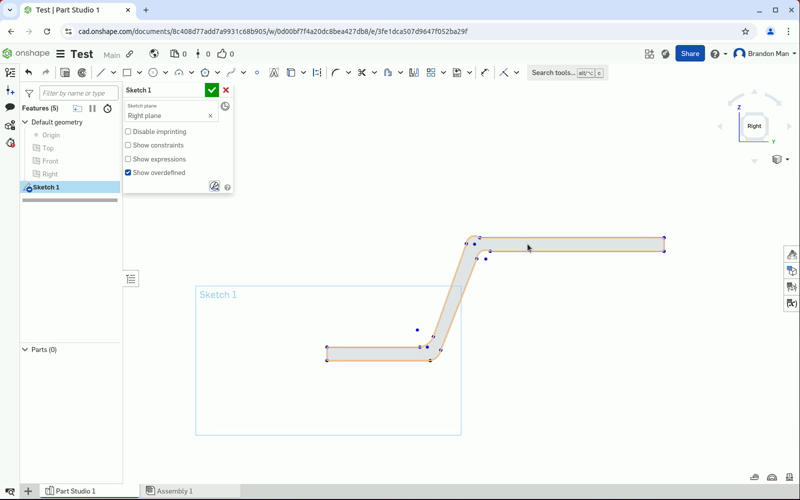
scroll(6)
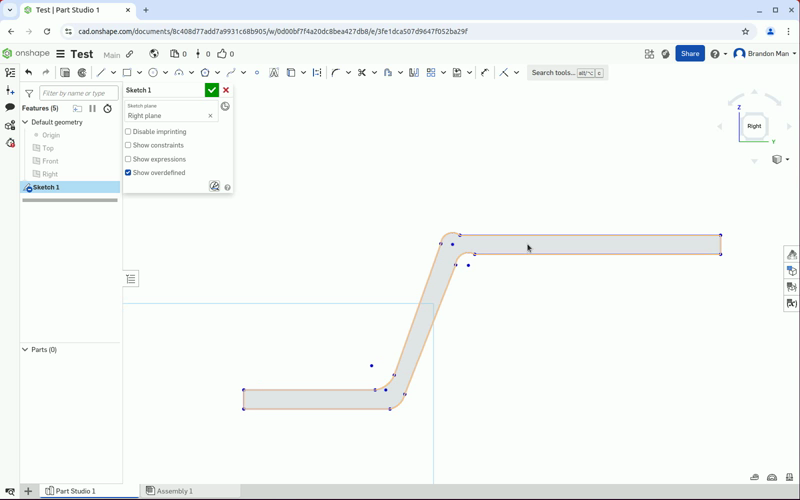
scroll(6)
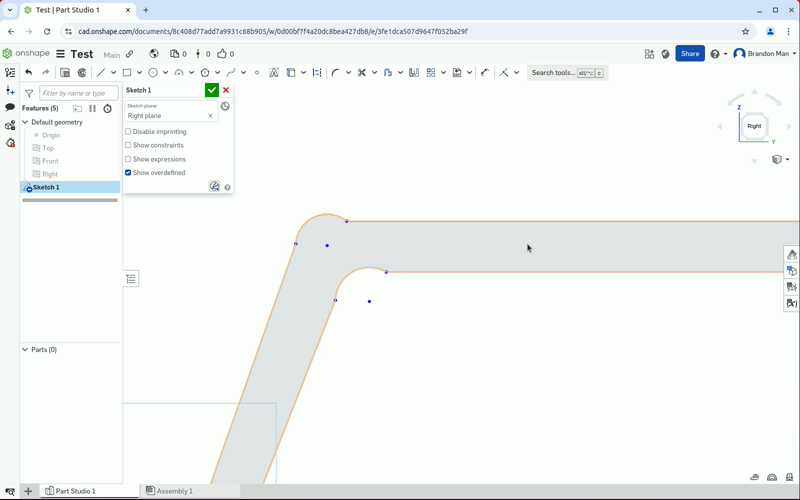
click(527, 243)
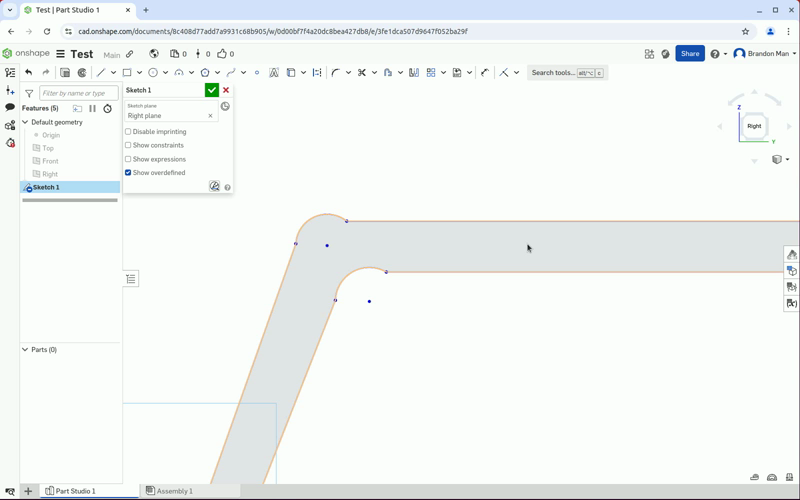
scroll(-6)
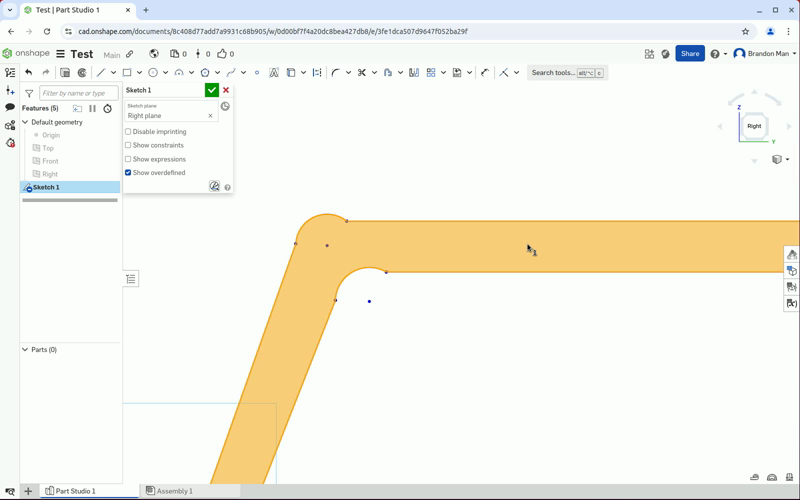
scroll(-6)
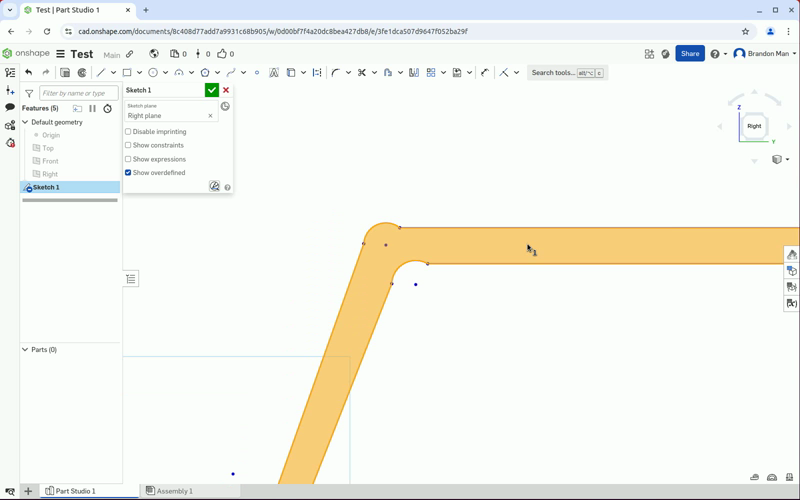
scroll(-6)
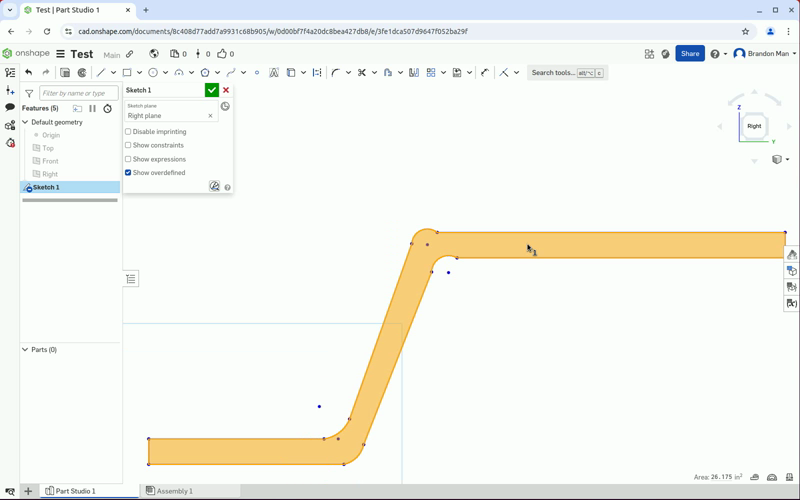
scroll(-6)
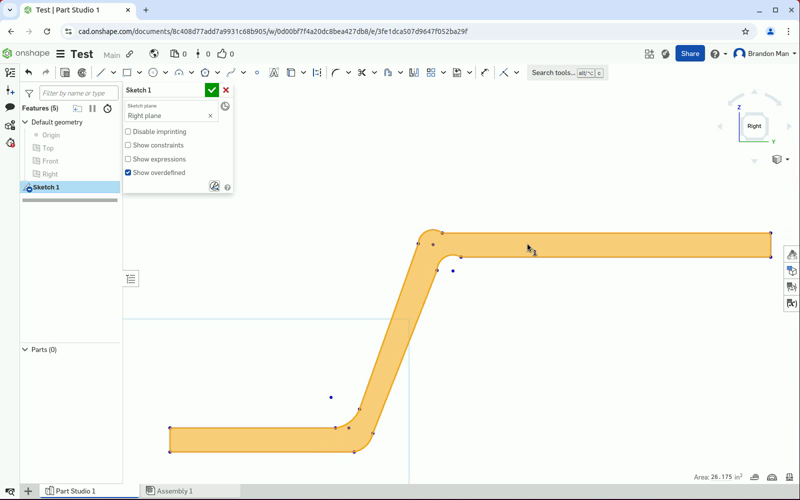
scroll(-6)
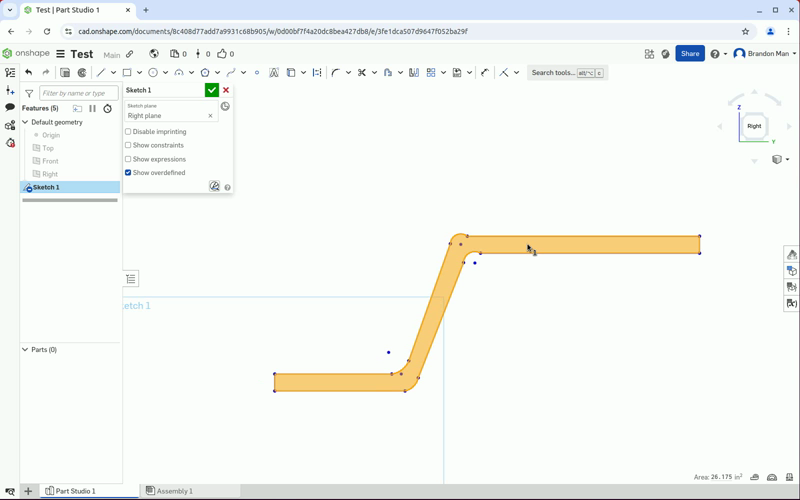
scroll(-6)
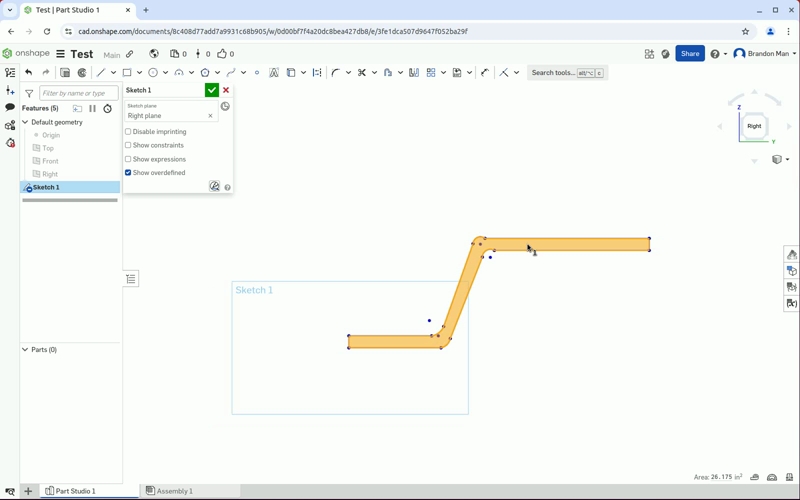
scroll(-6)
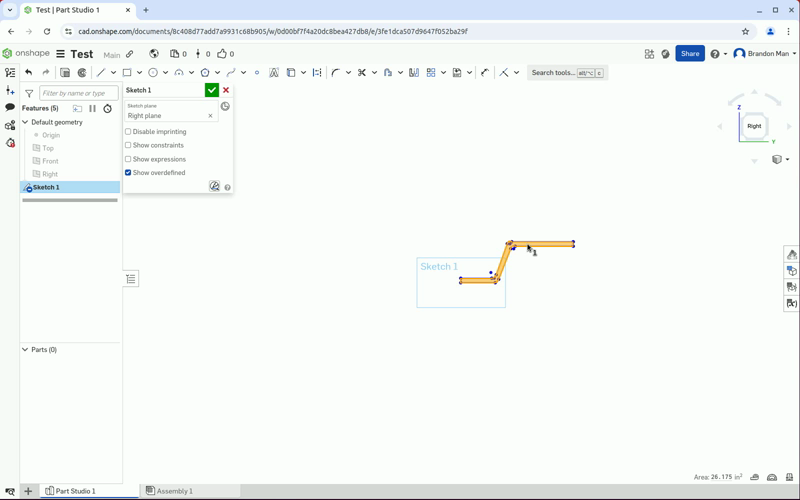
mouse_move(73, 352)
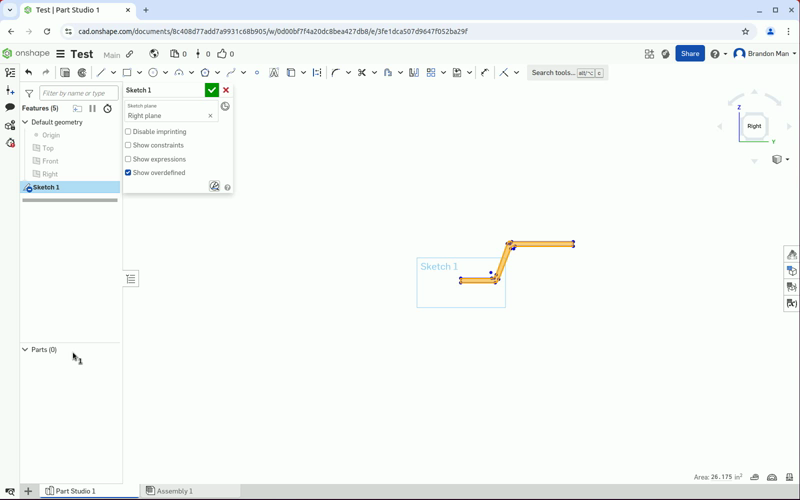
key(shift+y)
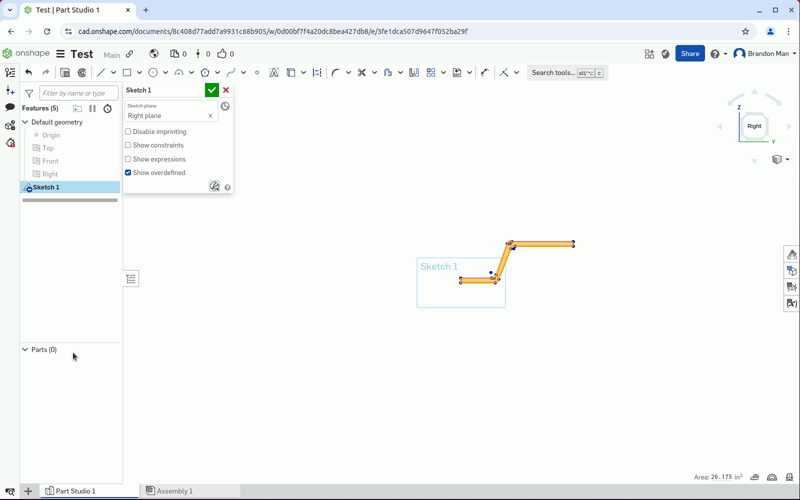
key(shift+e)
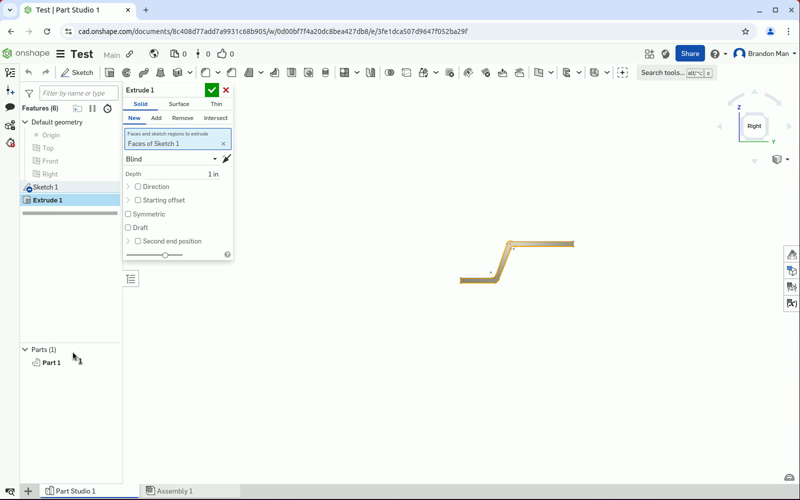
mouse_move(143, 106)
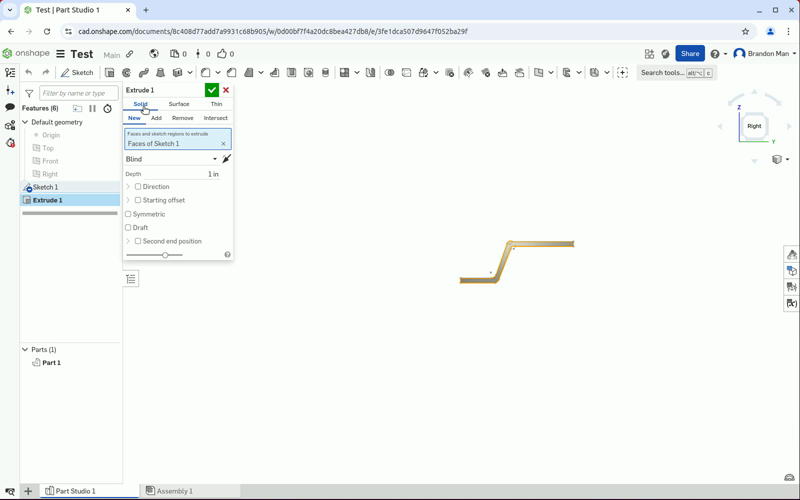
click(143, 106)
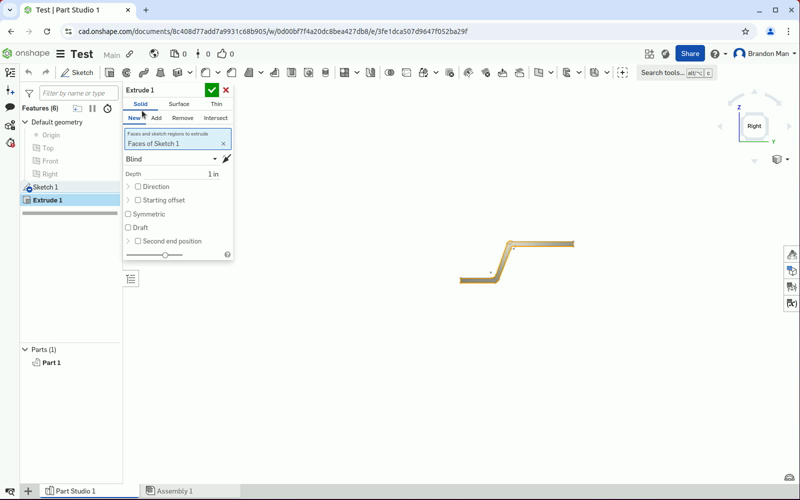
mouse_move(137, 120)
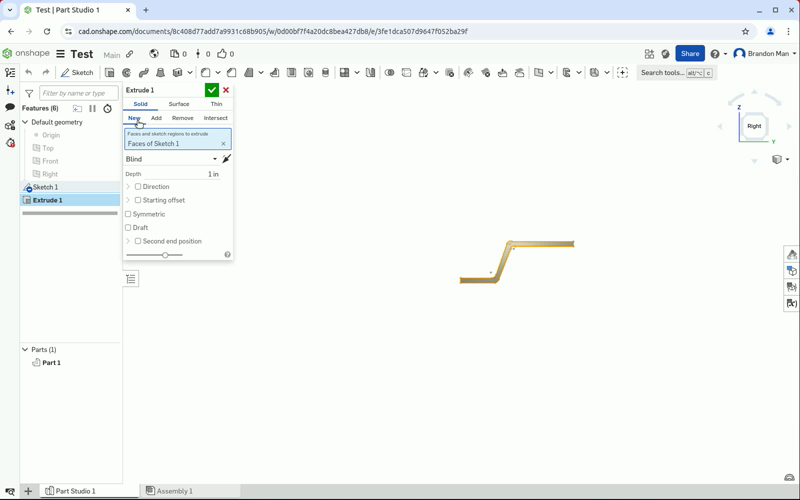
click(137, 120)
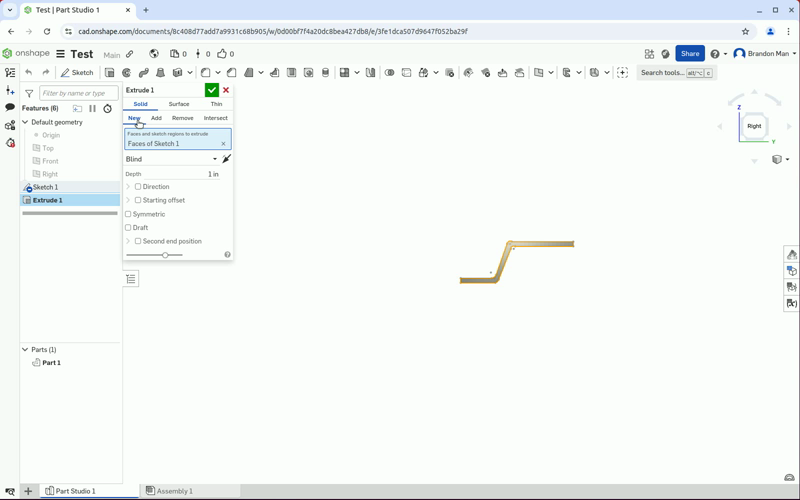
key(tab, 4)
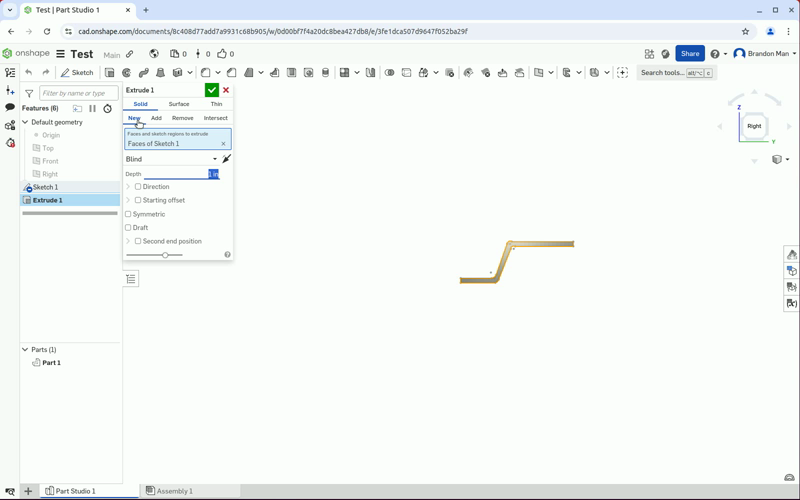
text(7.703)
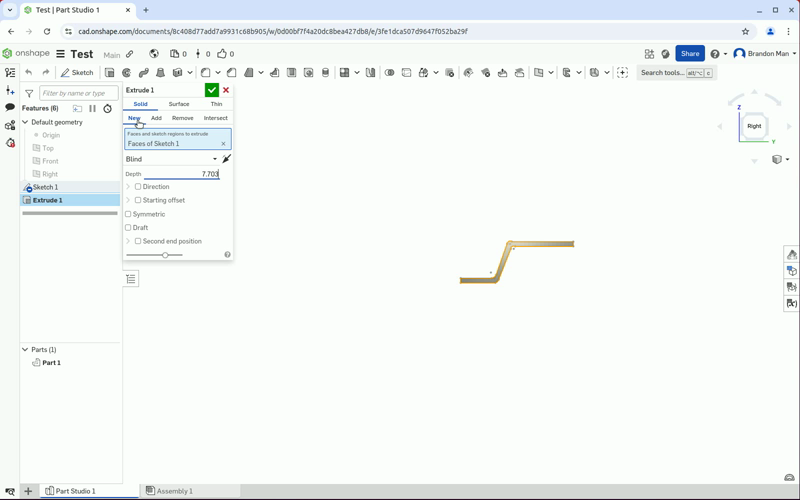
key(enter)
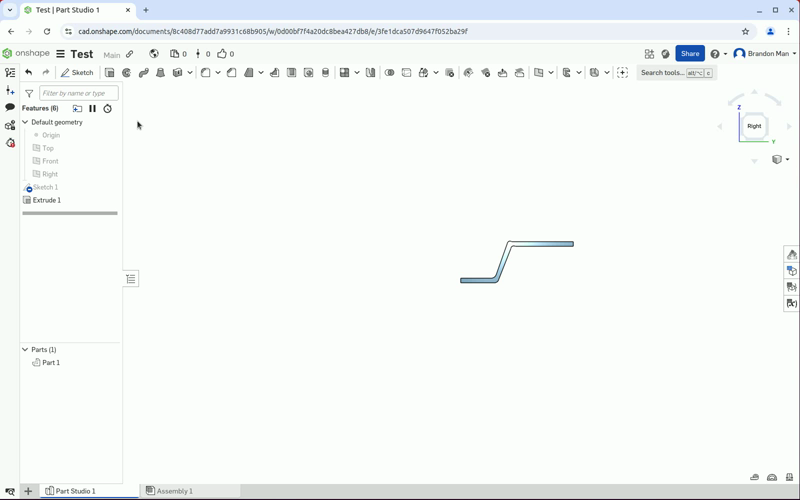
key(shift+h)
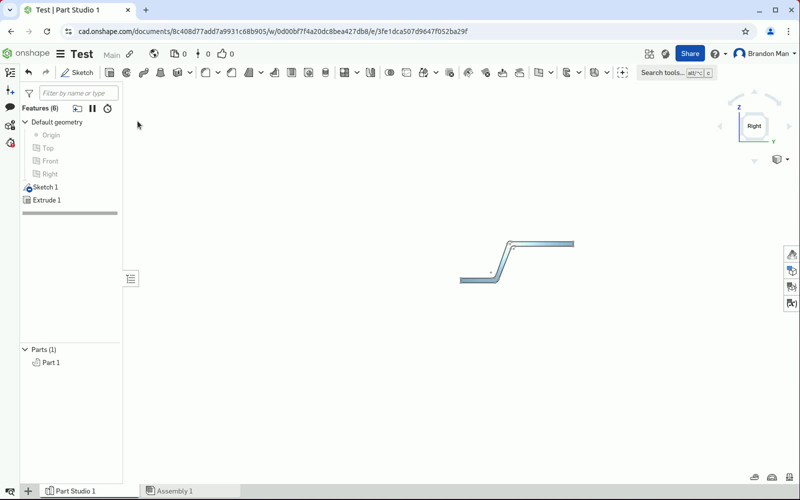
key(shift+h)
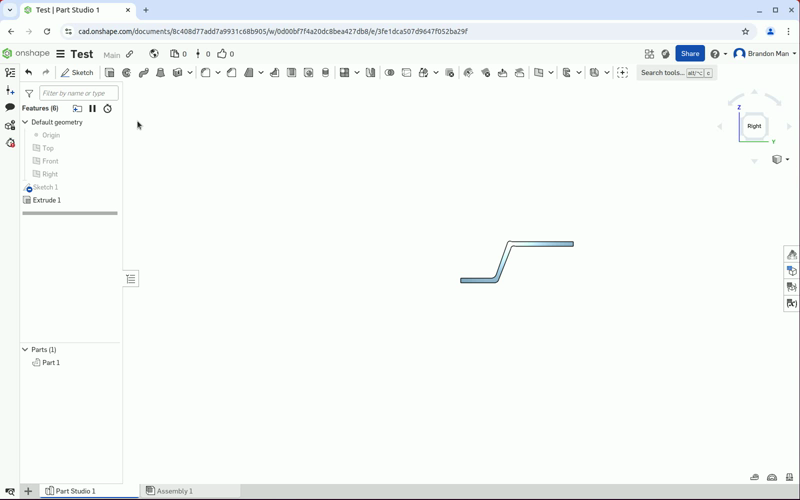
mouse_move(73, 189)
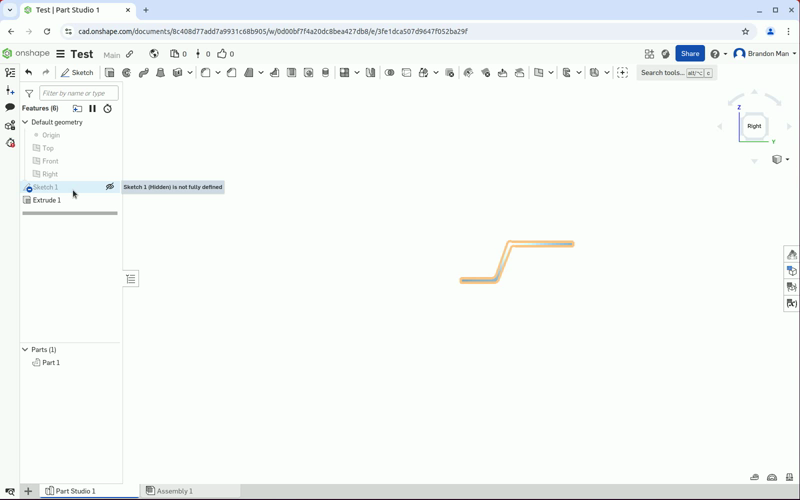
click(73, 189)
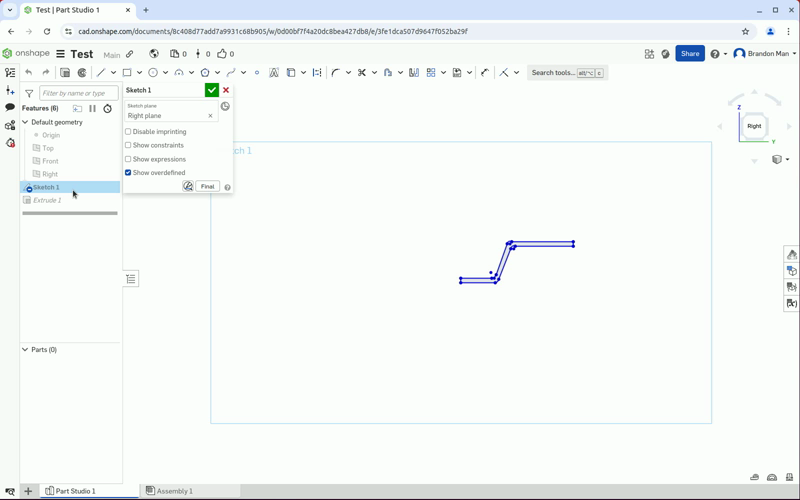
mouse_move(229, 92)
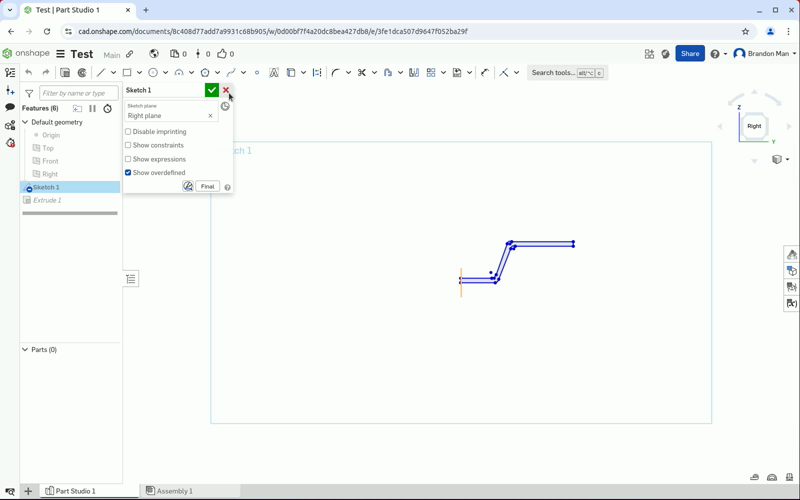
click(229, 92)
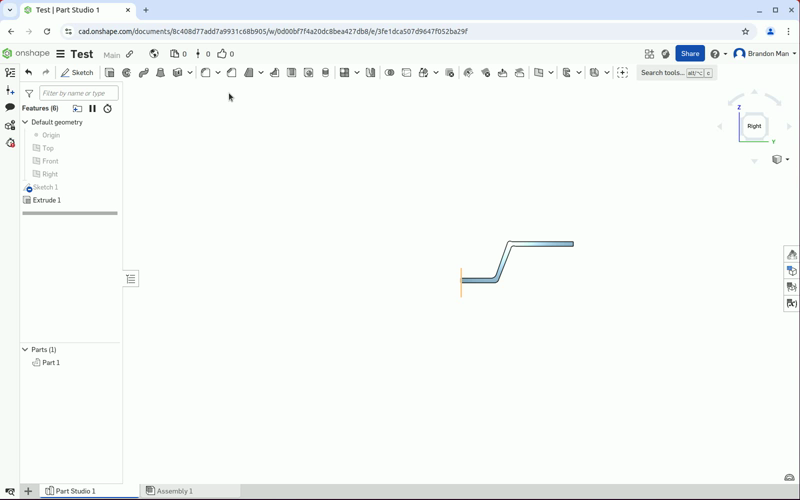
mouse_move(73, 352)
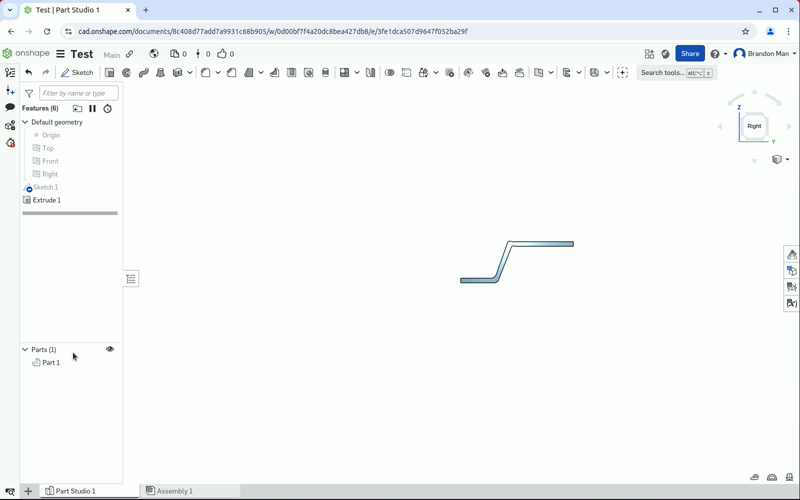
key(y)
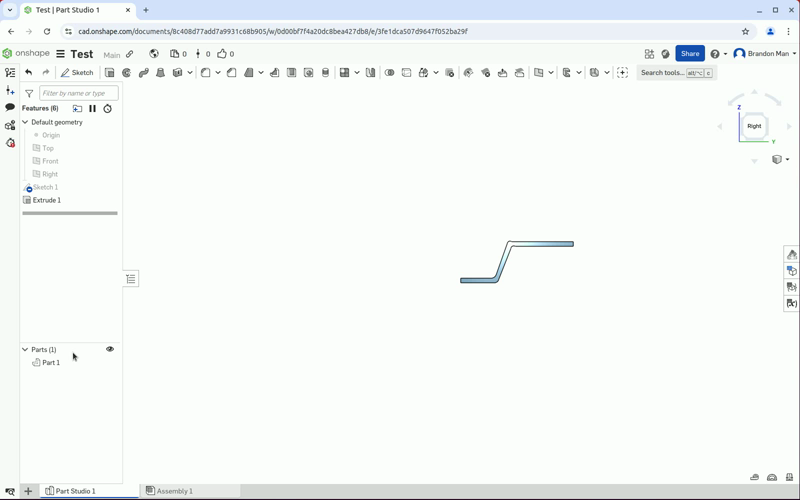
key(shift+p)
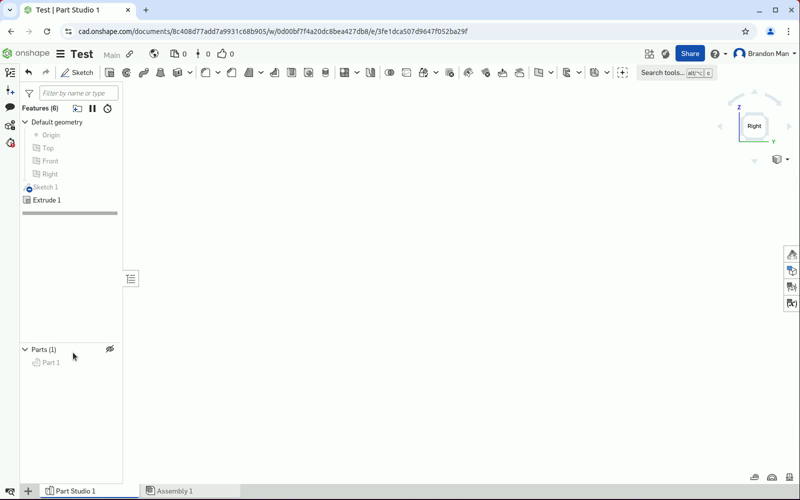
key(space)
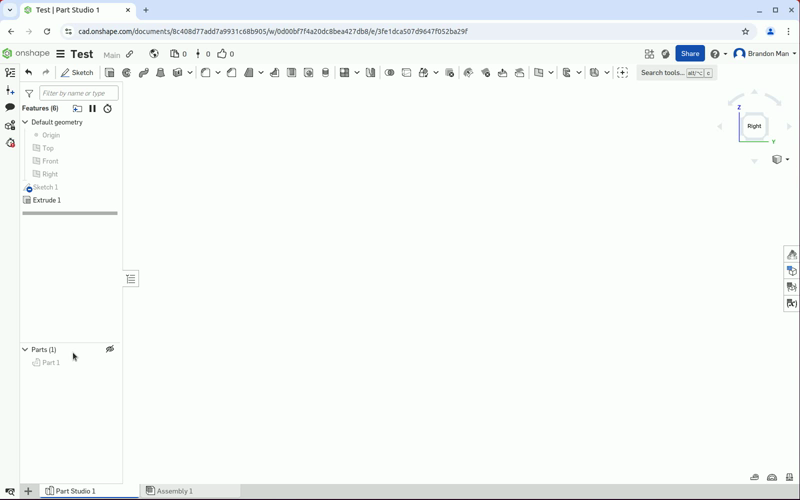
key_down(shift)
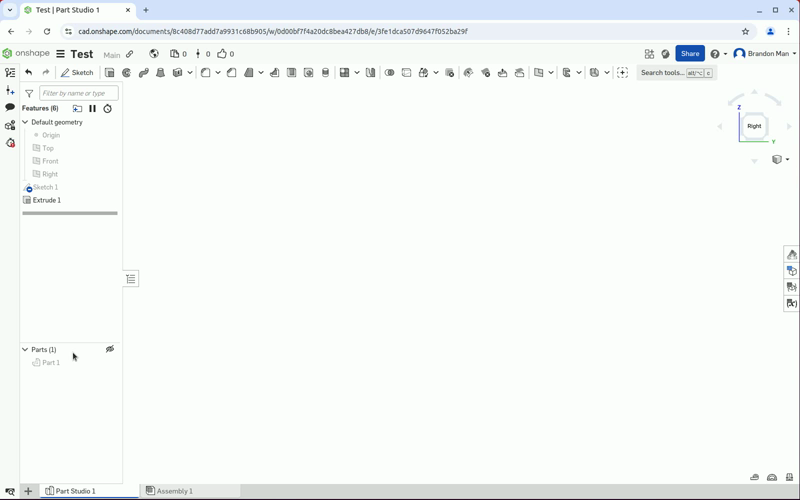
key(right)
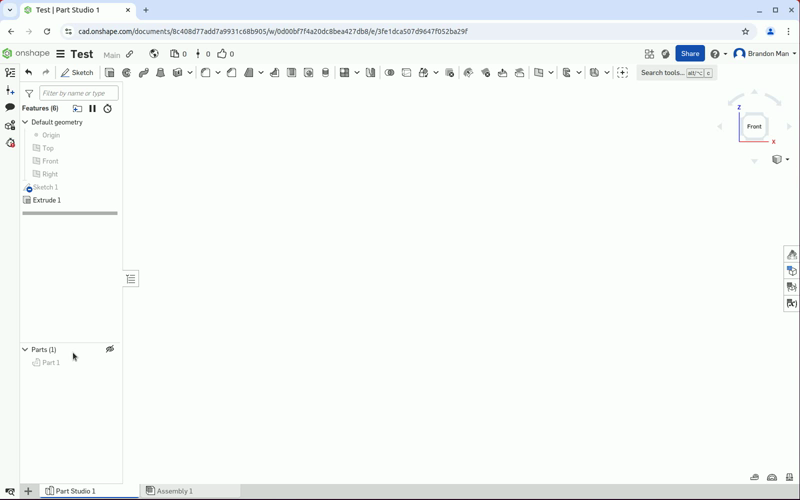
key_up(shift)
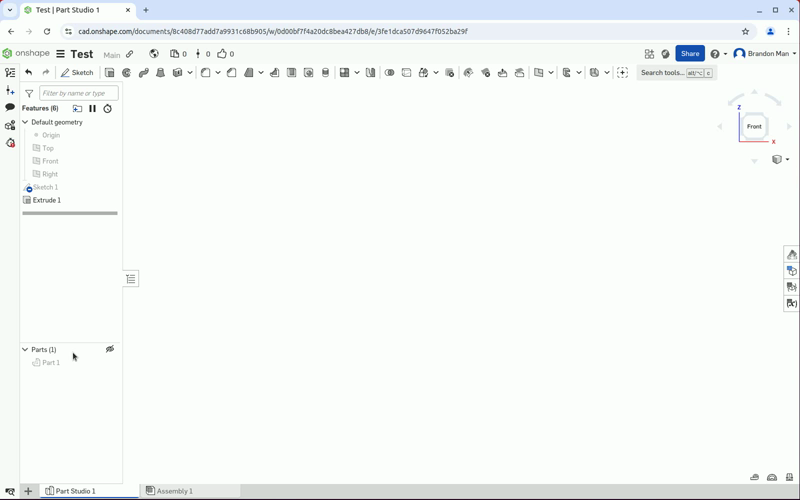
key(space)
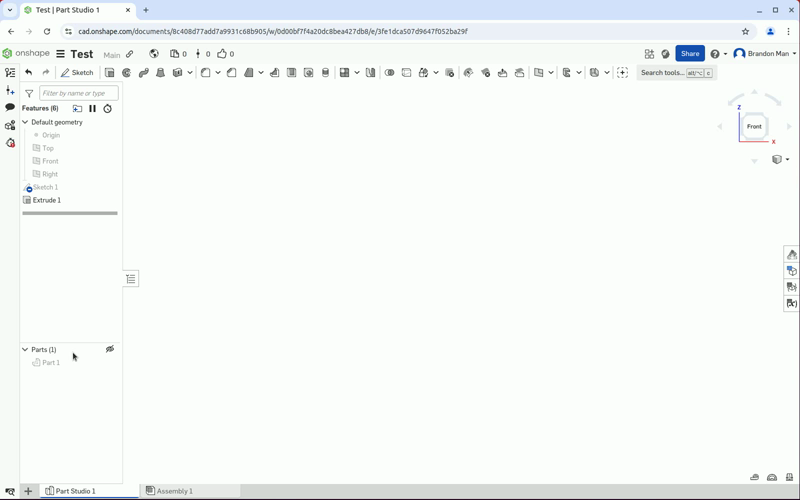
key_down(shift)
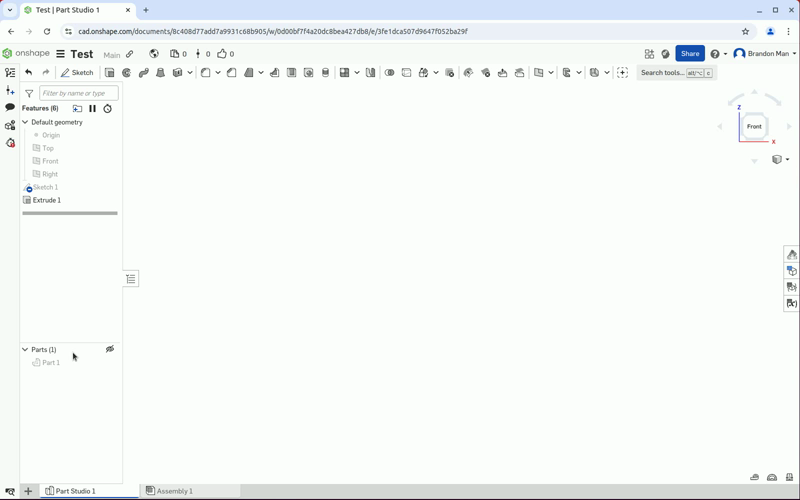
key(down)
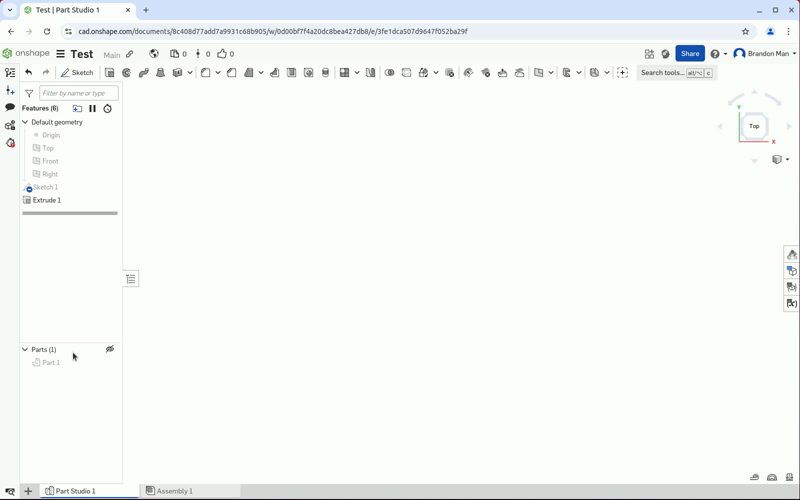
key_up(shift)
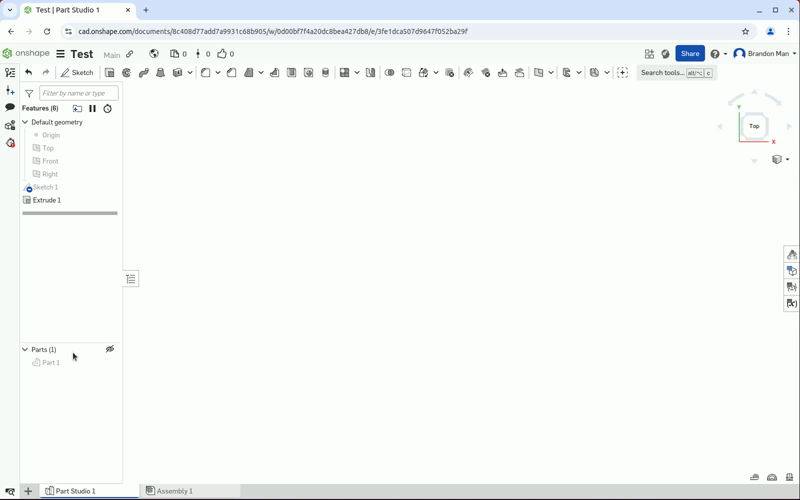
mouse_move(73, 352)
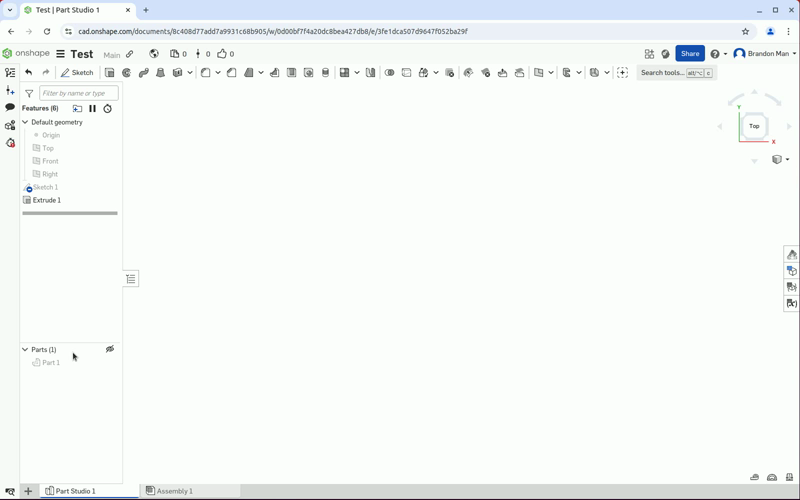
key(shift+y)
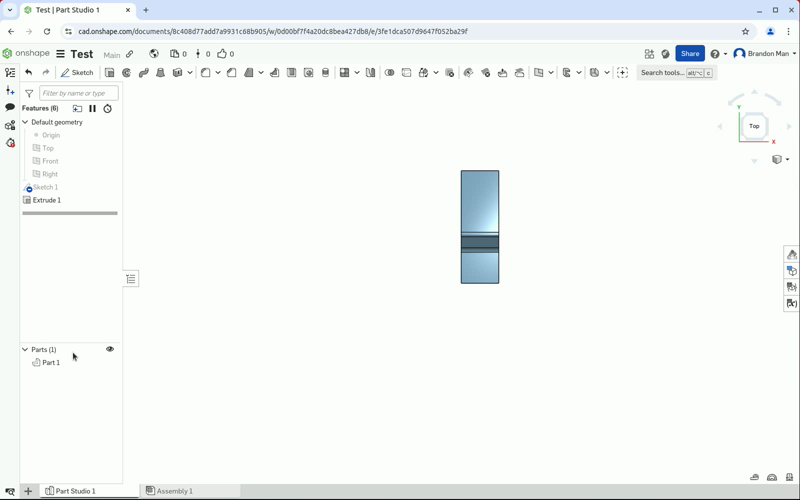
mouse_move(541, 75)
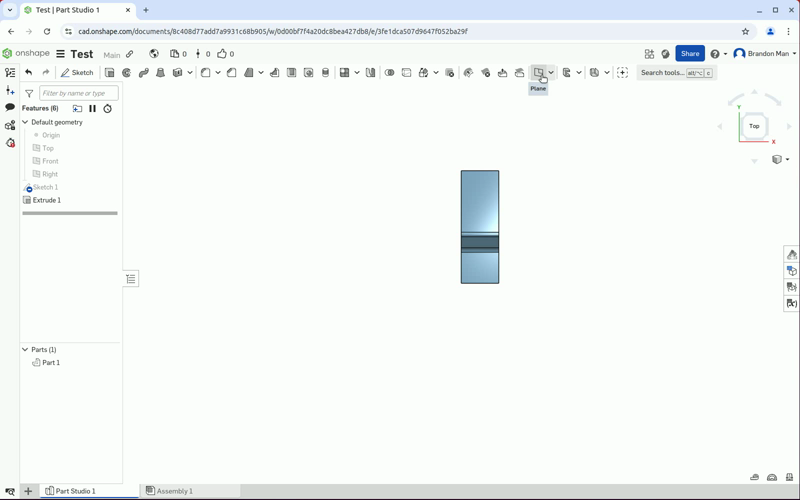
click(541, 75)
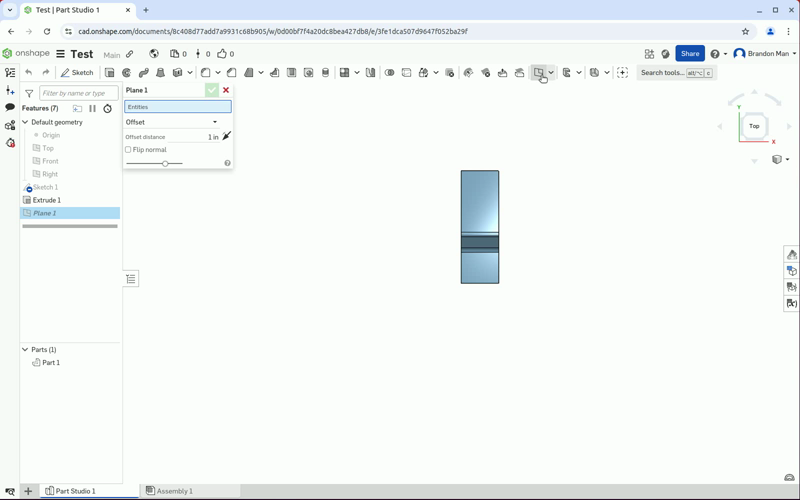
mouse_move(73, 150)
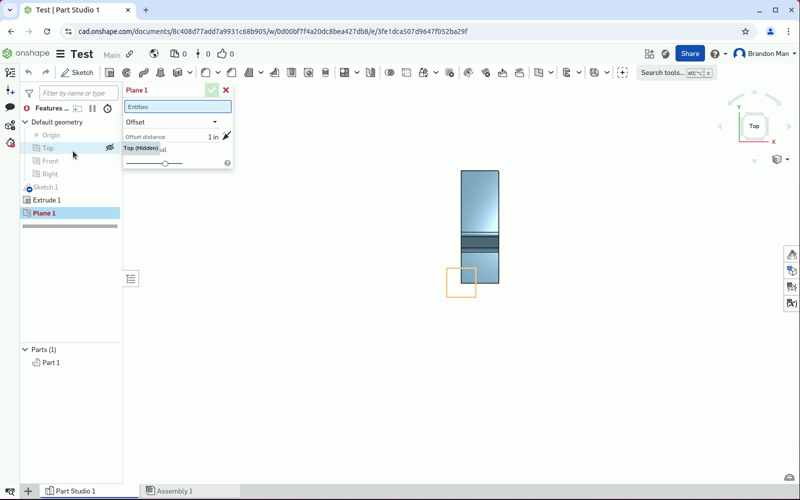
click(73, 150)
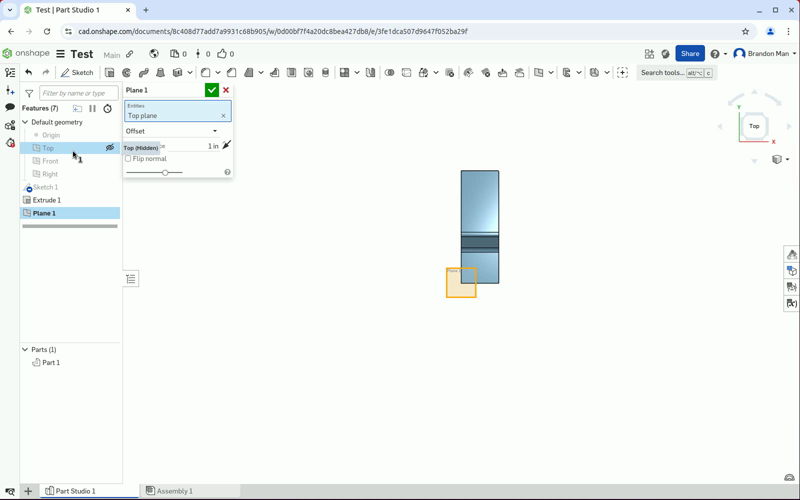
key(tab, 2)
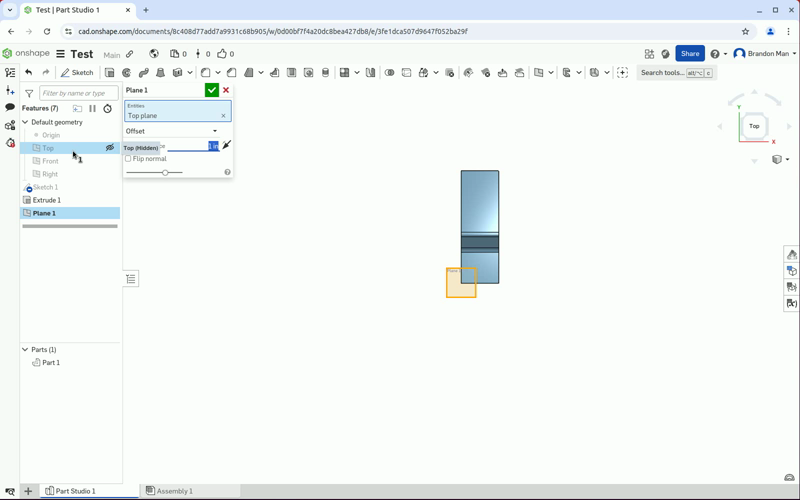
text(8.658)
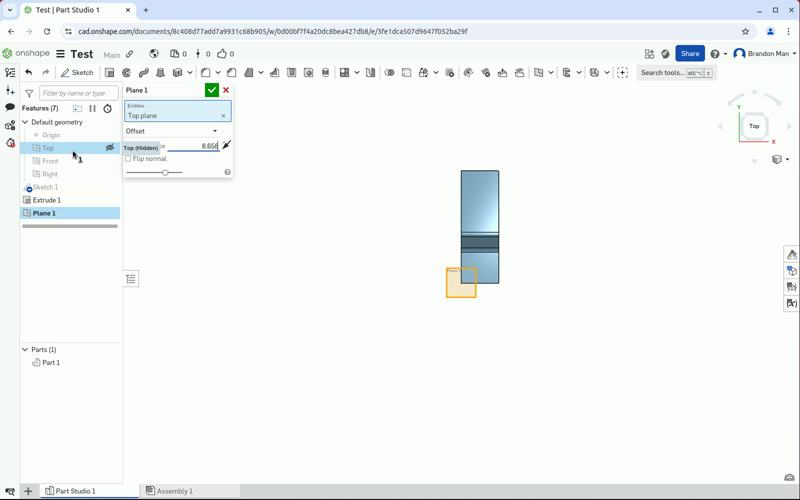
key(enter, 2)
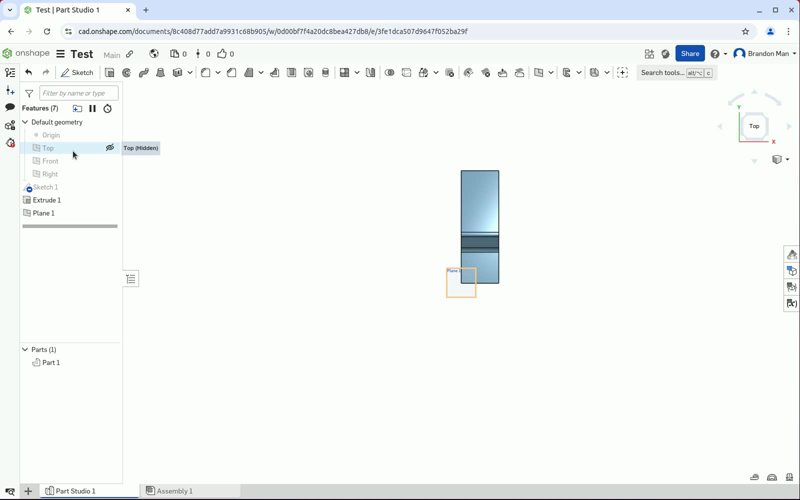
key(shift+s)
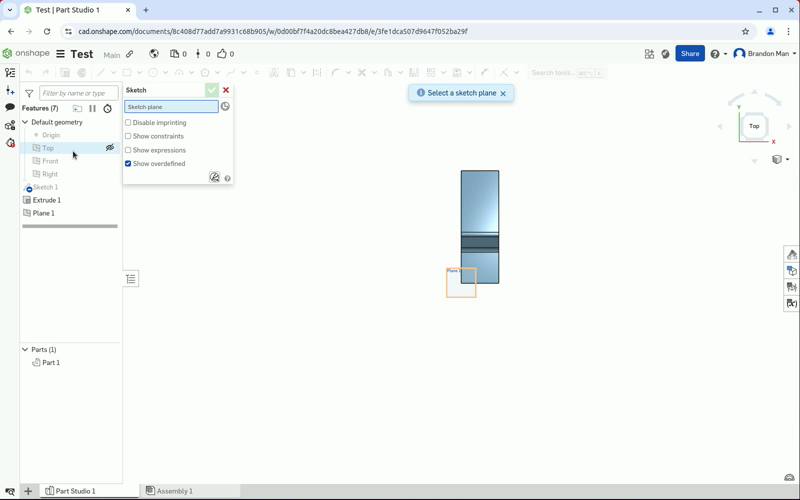
mouse_move(73, 215)
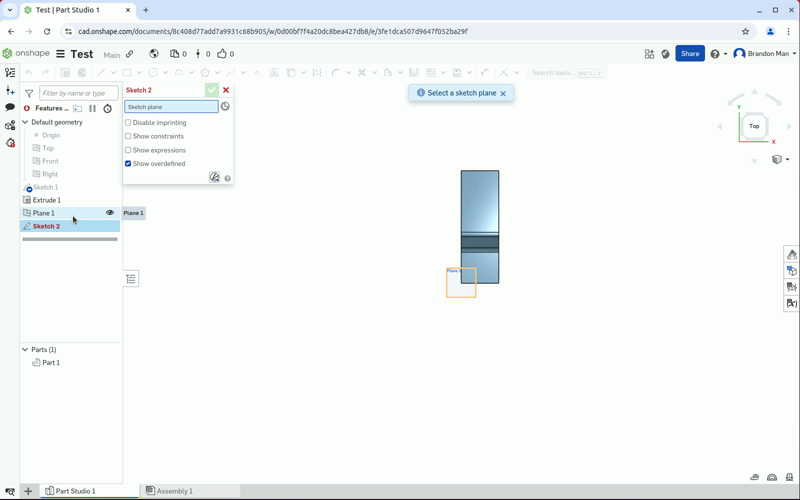
click(73, 215)
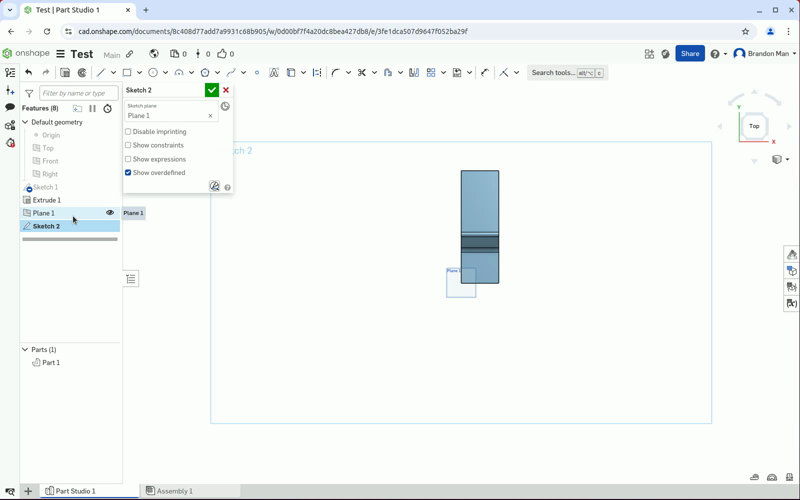
mouse_move(73, 352)
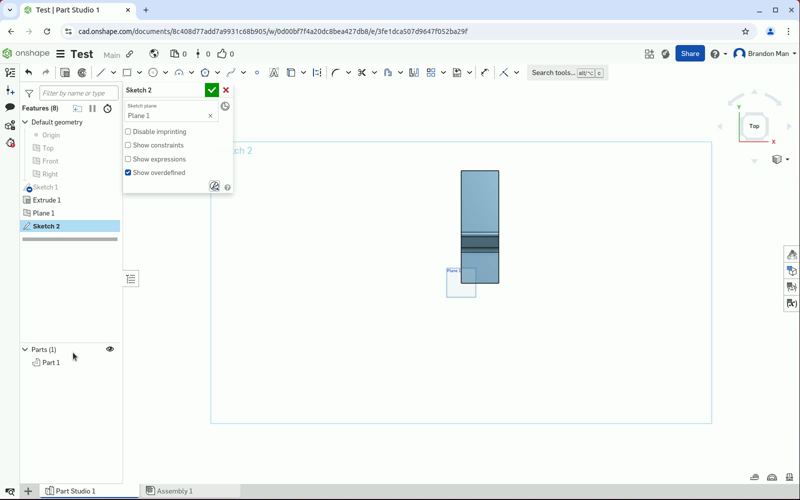
key(y)
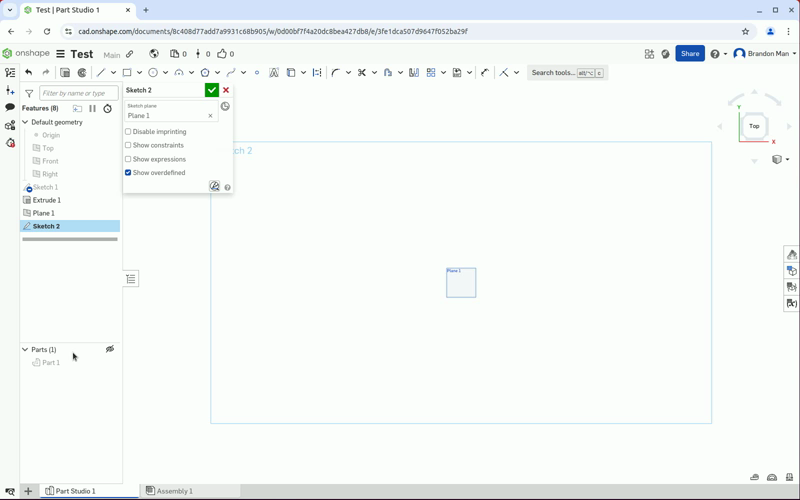
key(a)
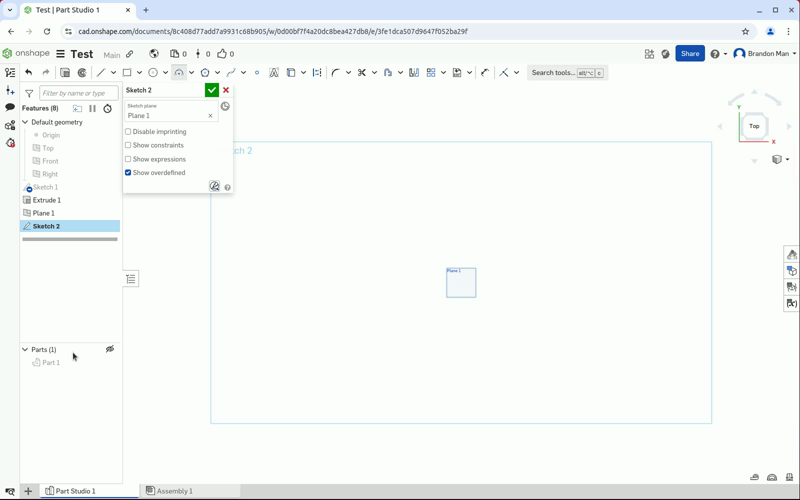
key_down(shift)
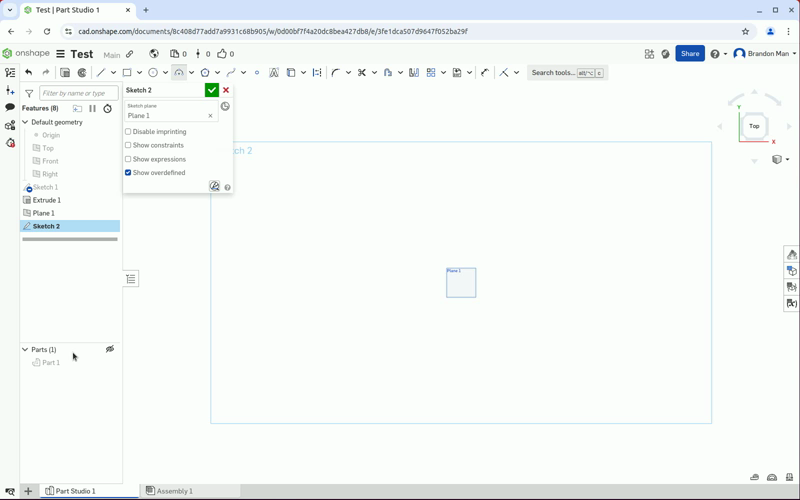
mouse_move(474, 207)
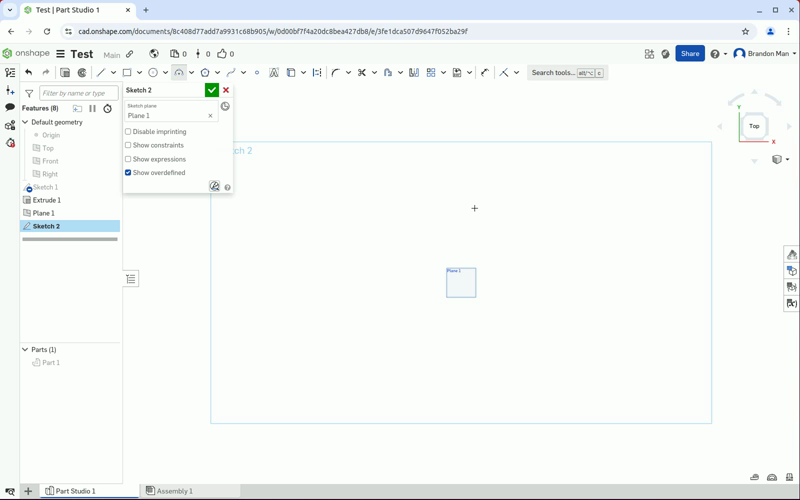
click(474, 207)
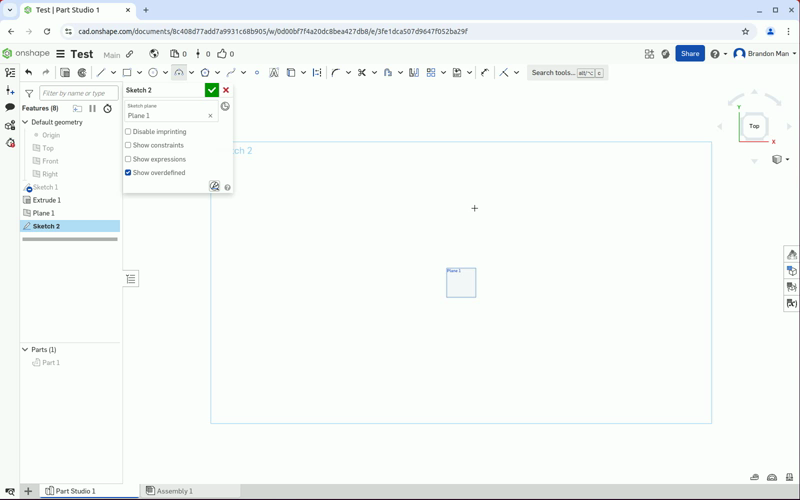
key_up(shift)
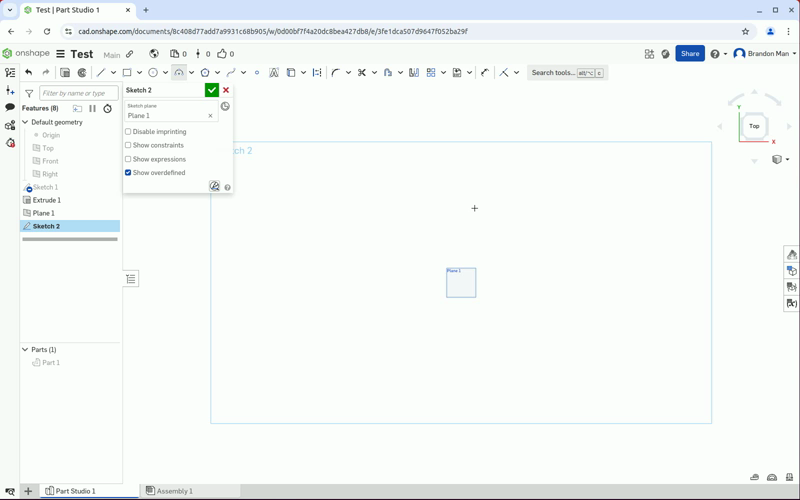
key_down(shift)
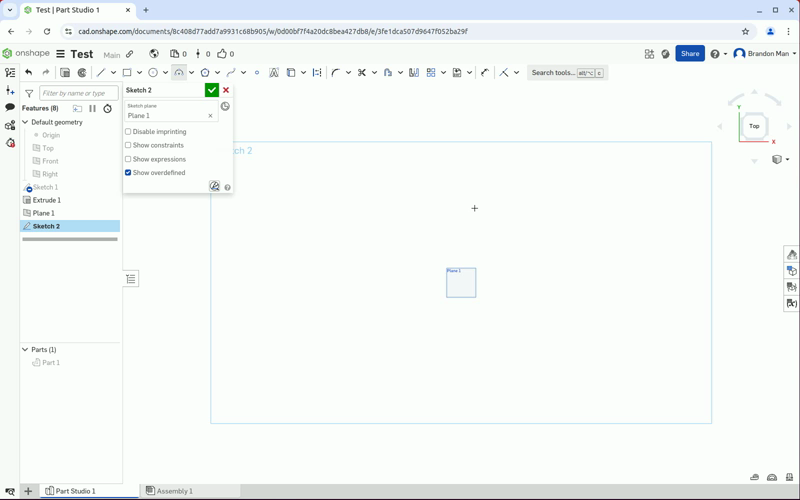
mouse_move(484, 207)
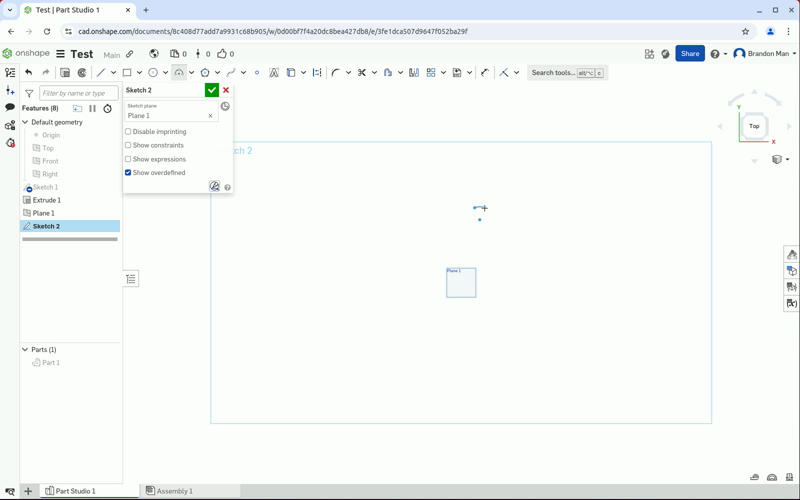
click(484, 207)
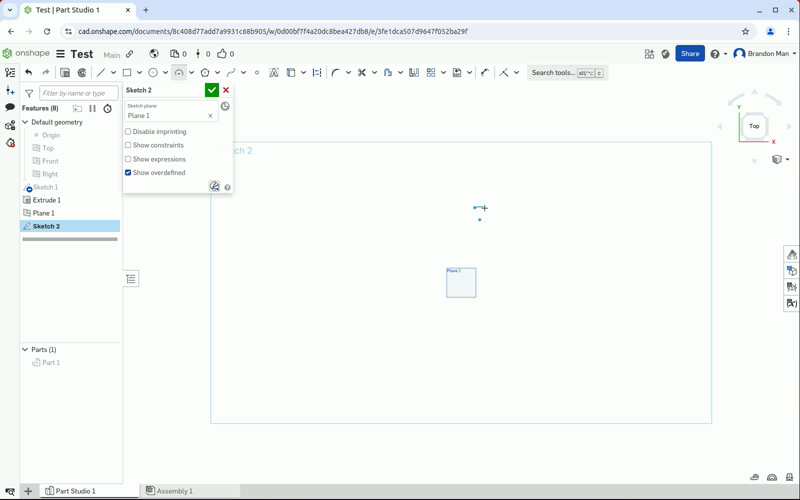
mouse_move(479, 212)
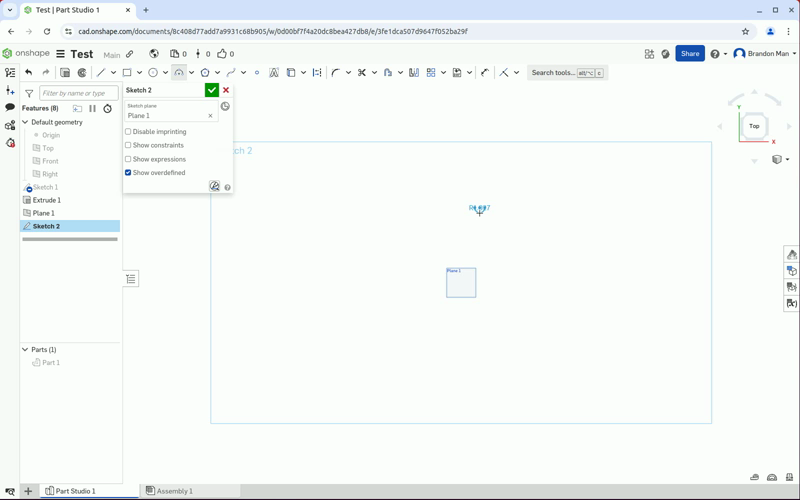
click(479, 212)
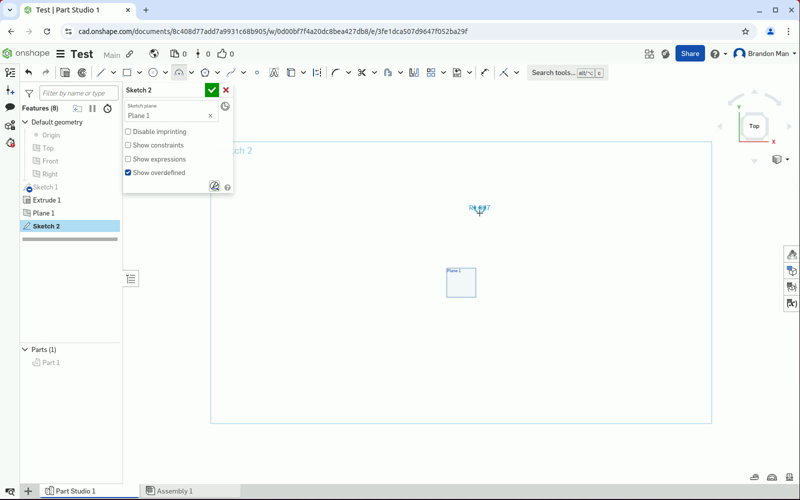
key_up(shift)
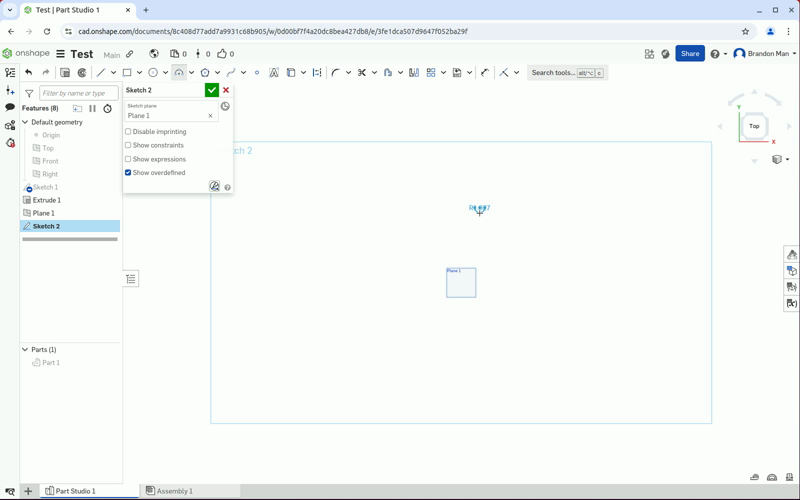
key(esc)
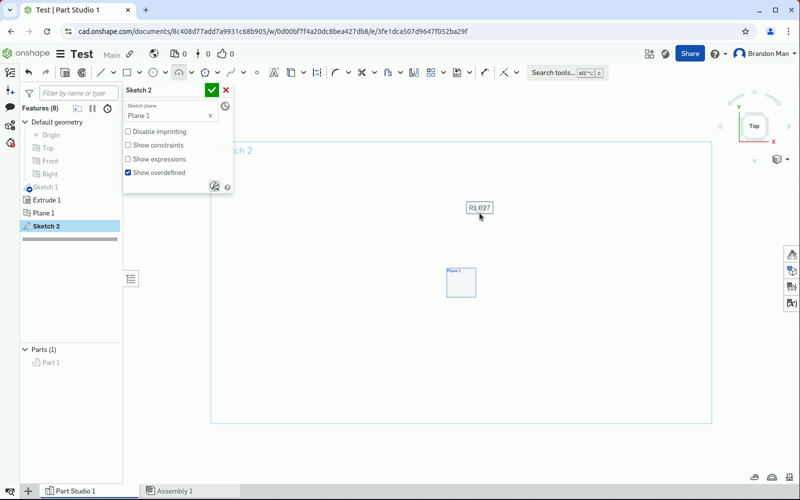
key(l)
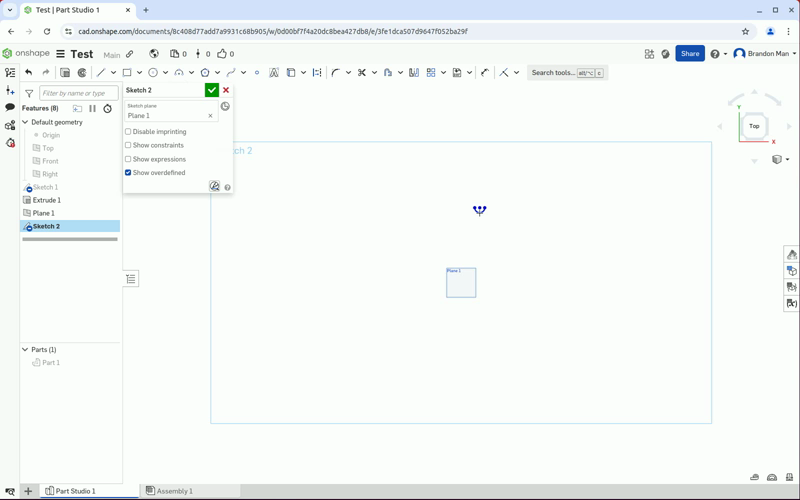
mouse_move(484, 207)
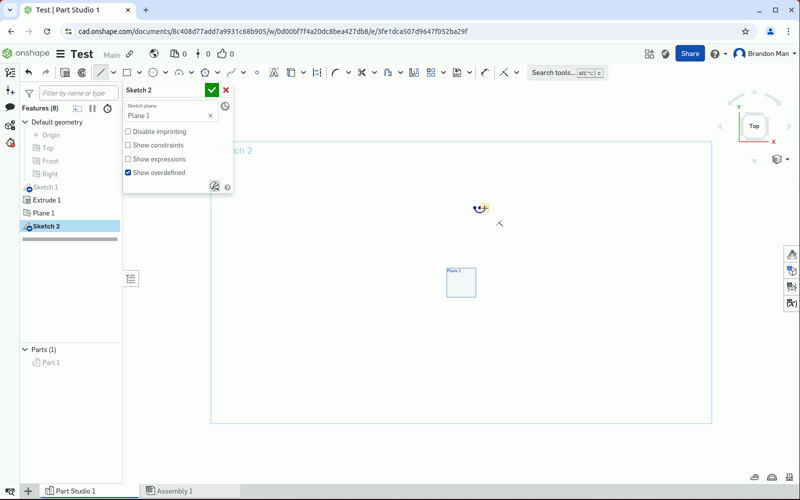
click(484, 207)
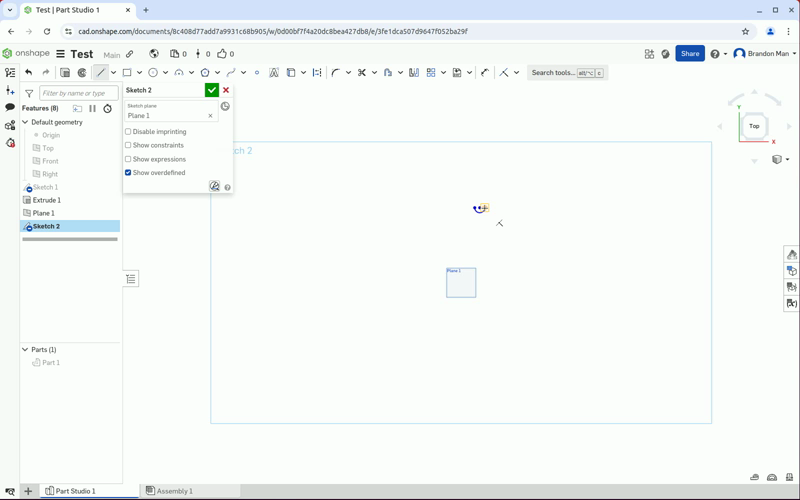
key_down(shift)
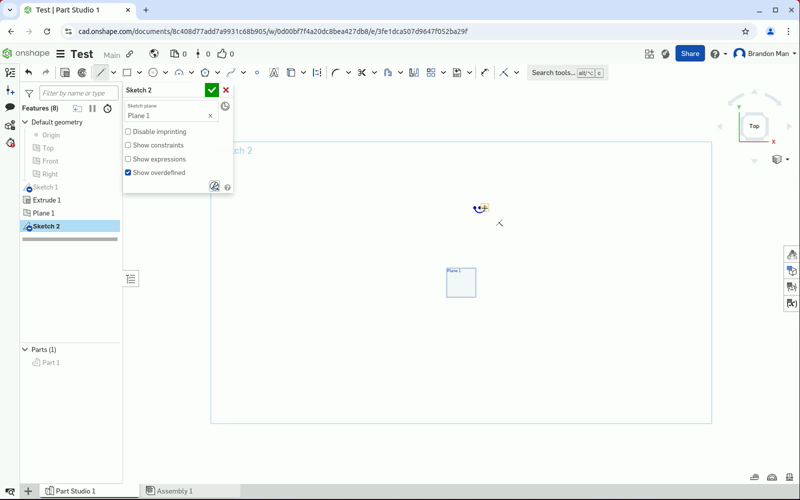
mouse_move(514, 207)
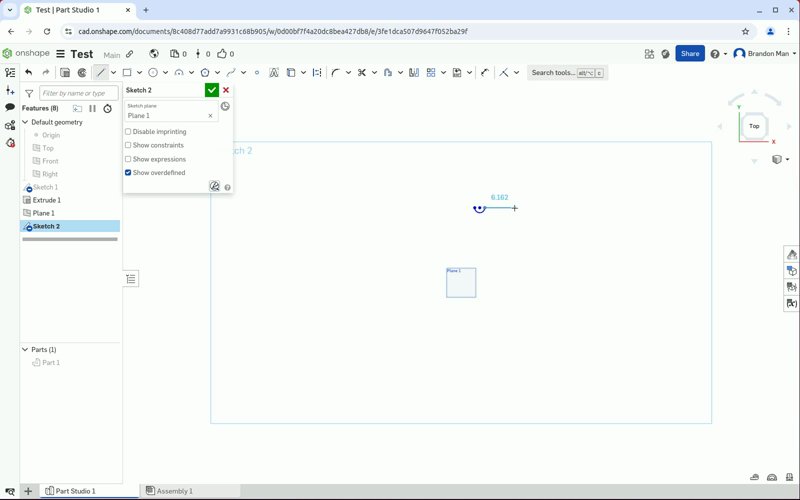
mouse_move(484, 188)
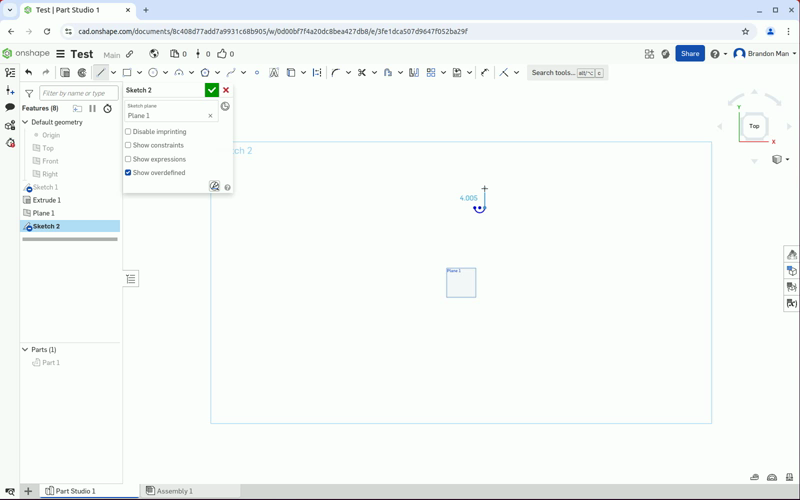
click(484, 188)
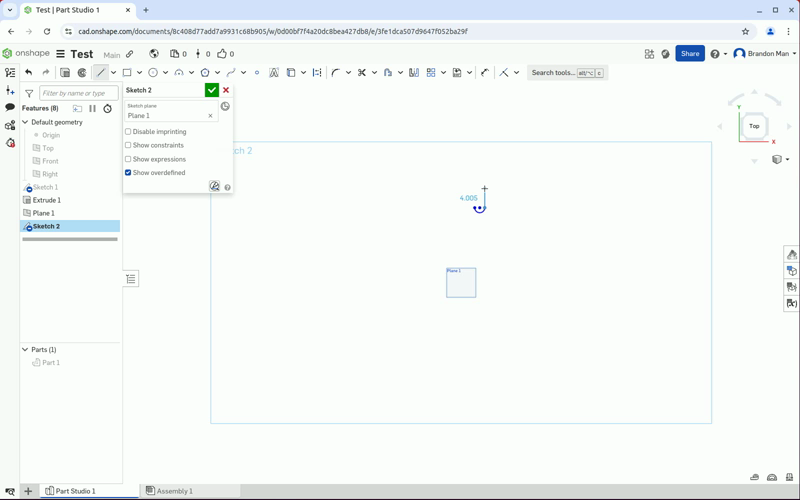
key_up(shift)
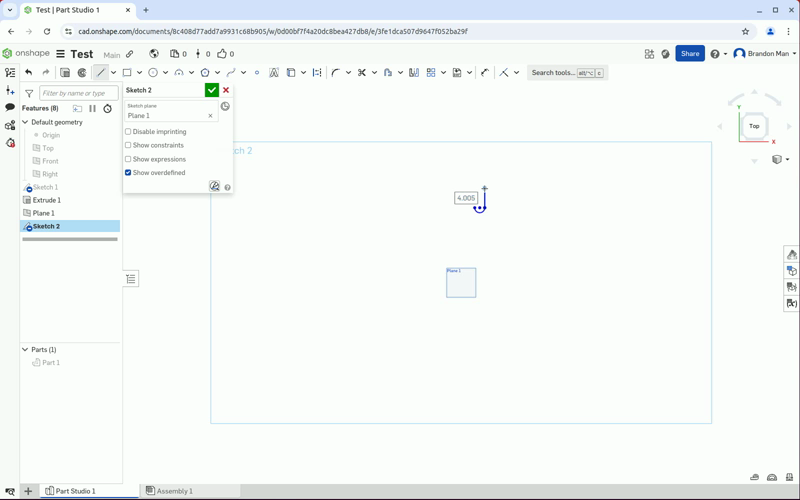
key(esc)
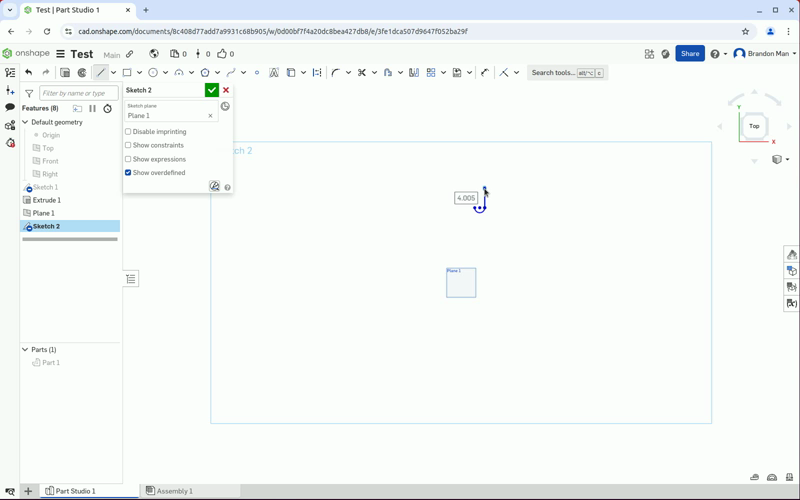
key(a)
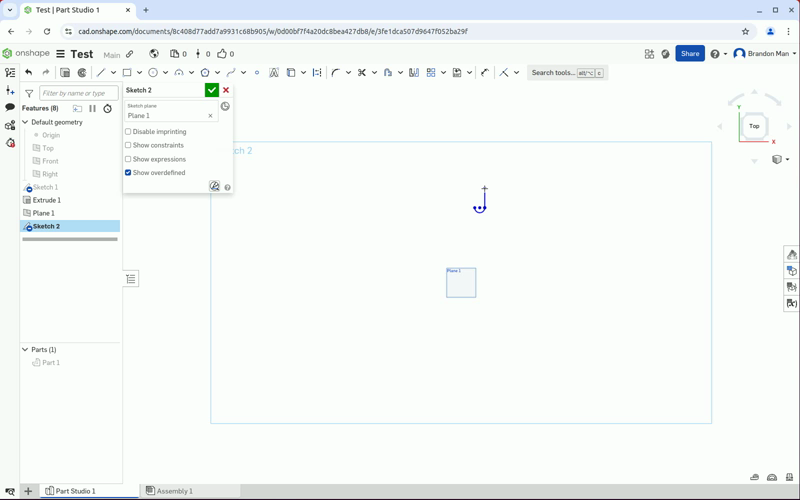
mouse_move(484, 188)
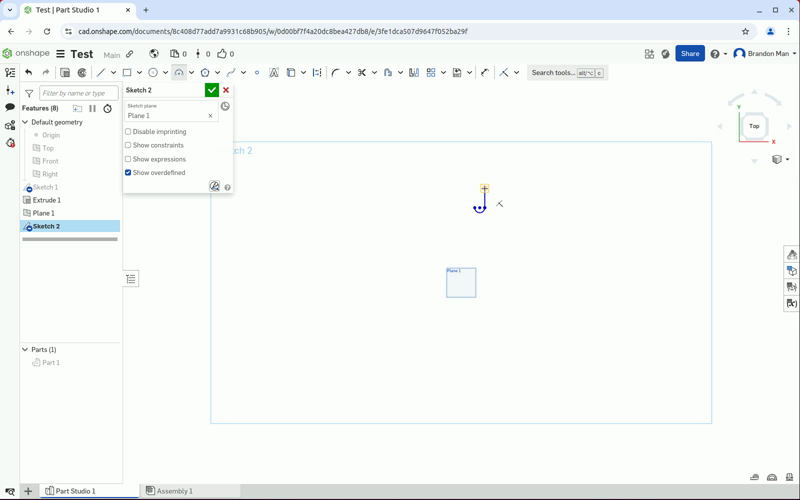
click(484, 188)
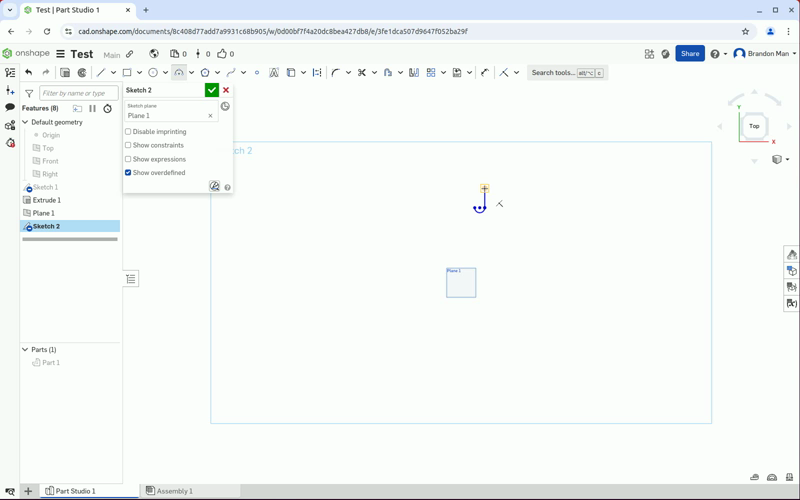
key_down(shift)
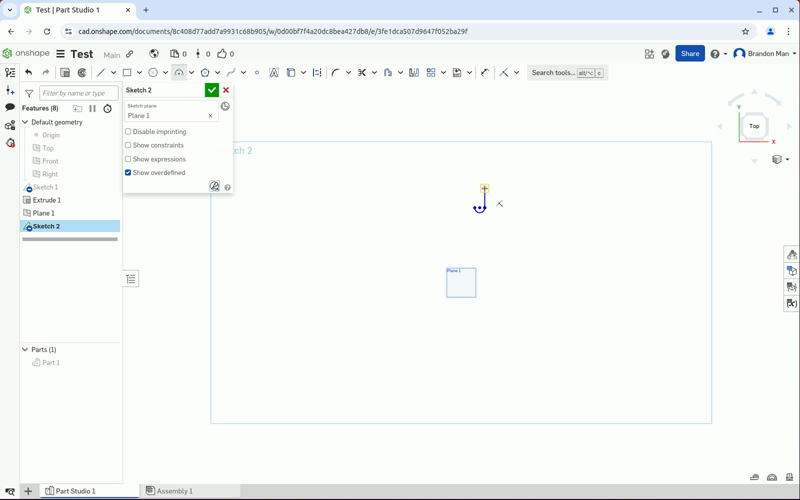
mouse_move(474, 188)
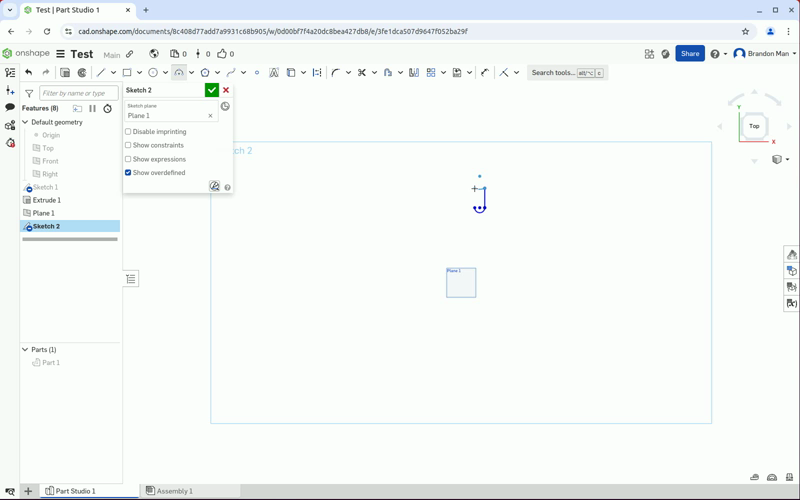
click(474, 188)
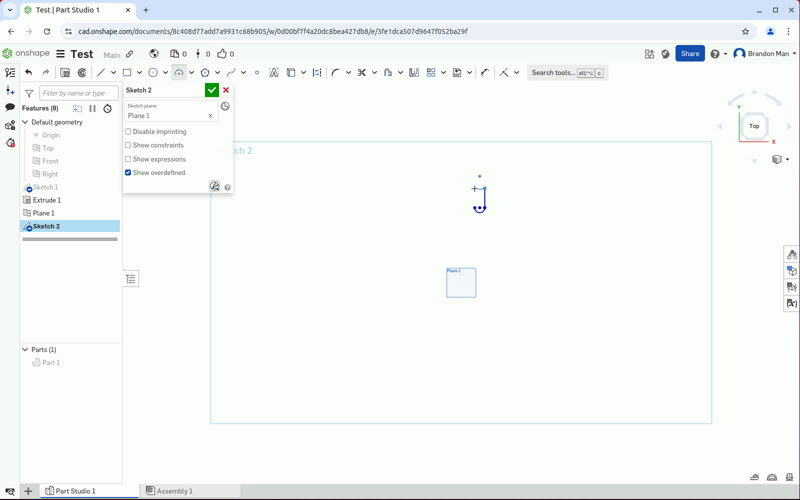
mouse_move(479, 183)
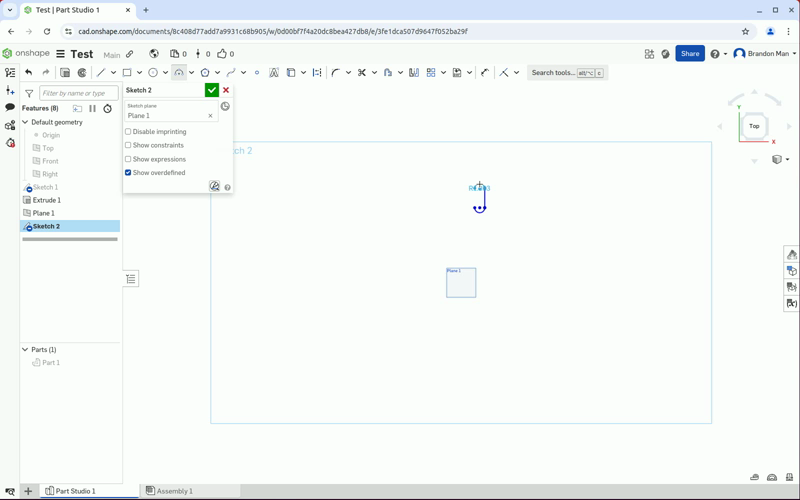
click(479, 183)
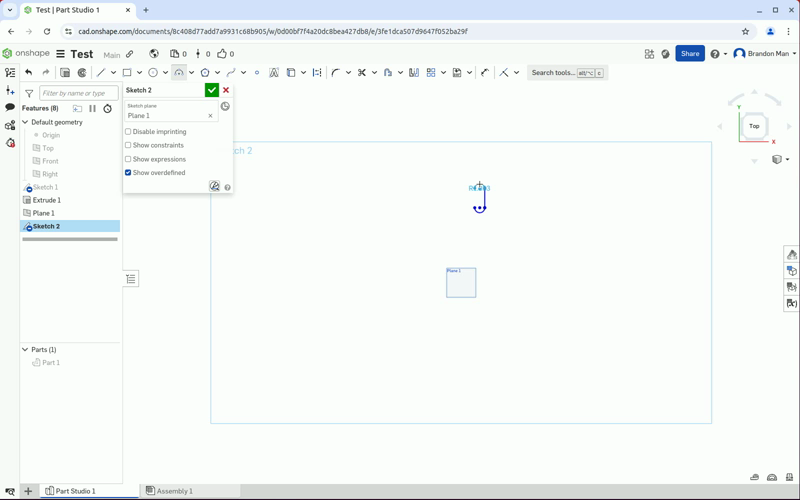
key_up(shift)
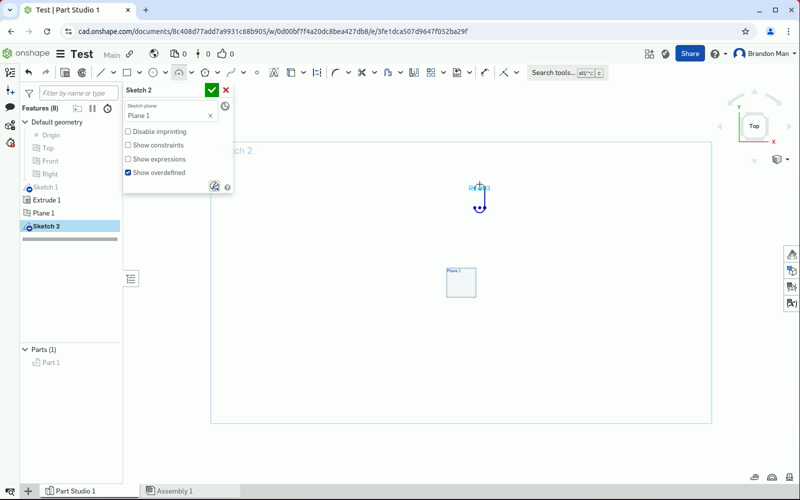
key(esc)
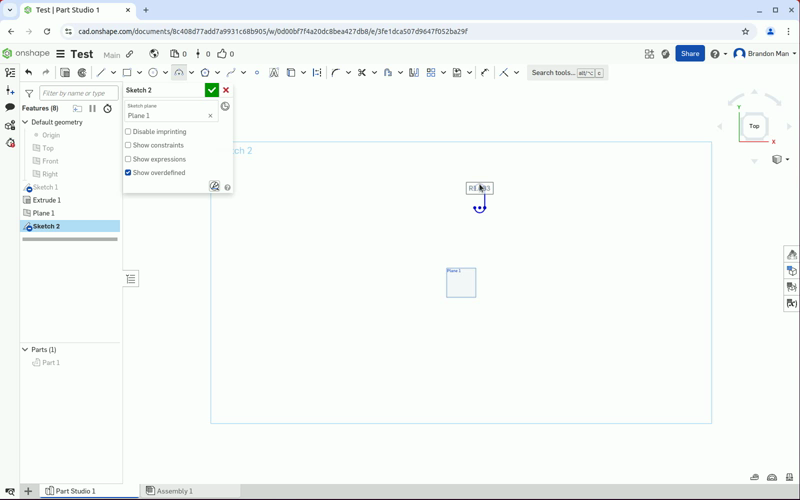
key(l)
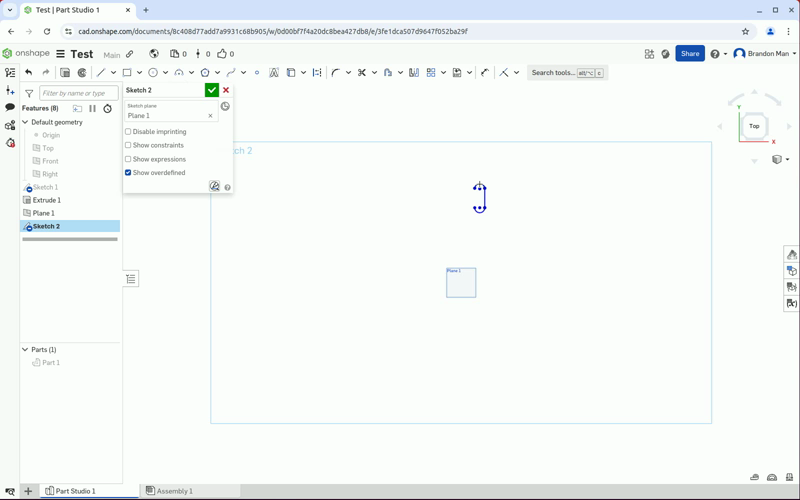
mouse_move(474, 188)
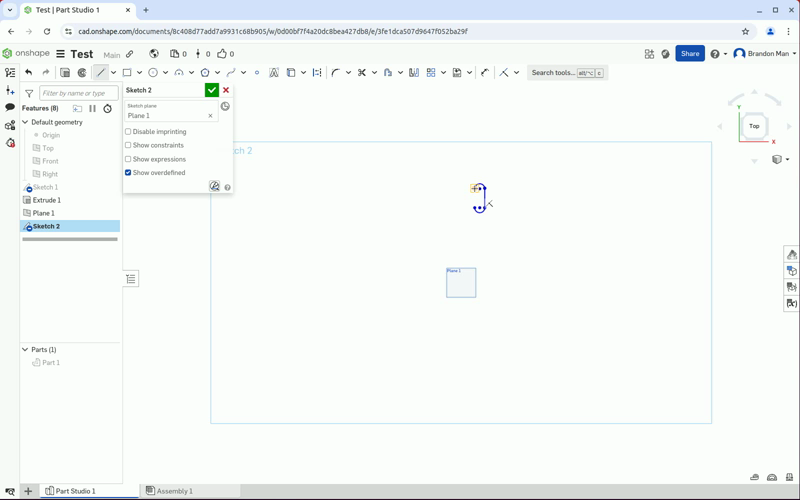
click(474, 188)
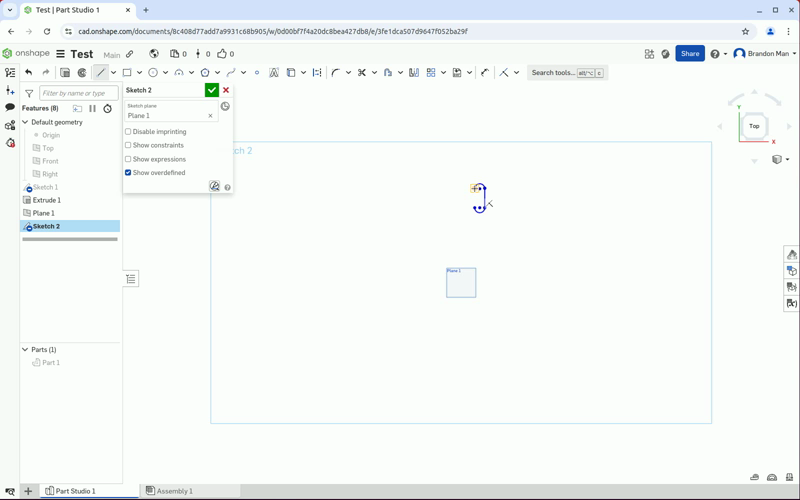
mouse_move(504, 188)
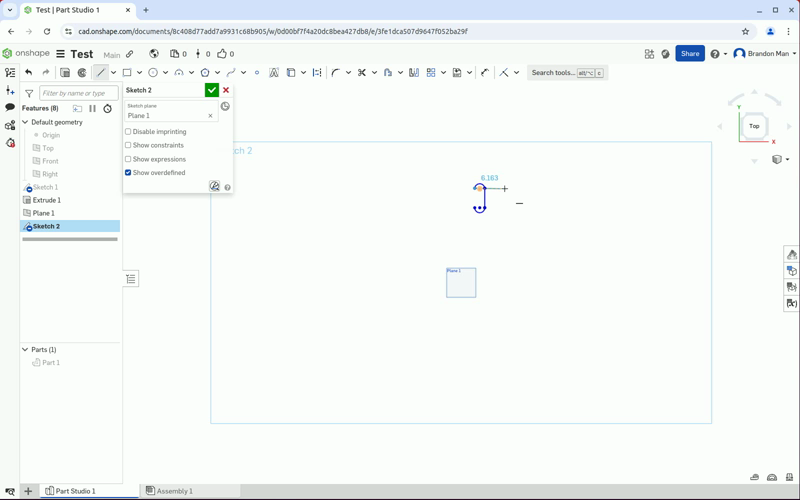
key_down(shift)
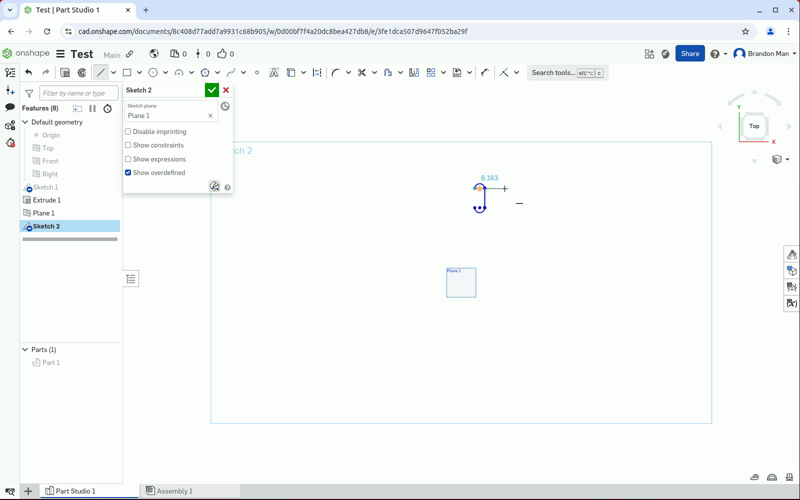
mouse_move(474, 207)
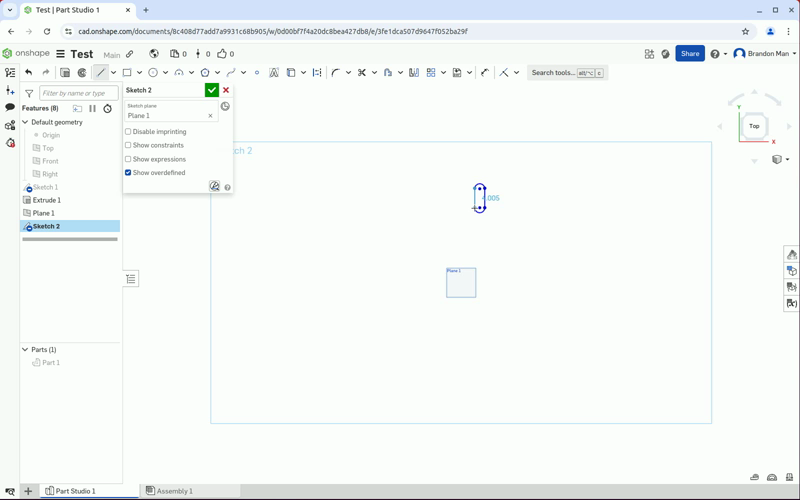
key_up(shift)
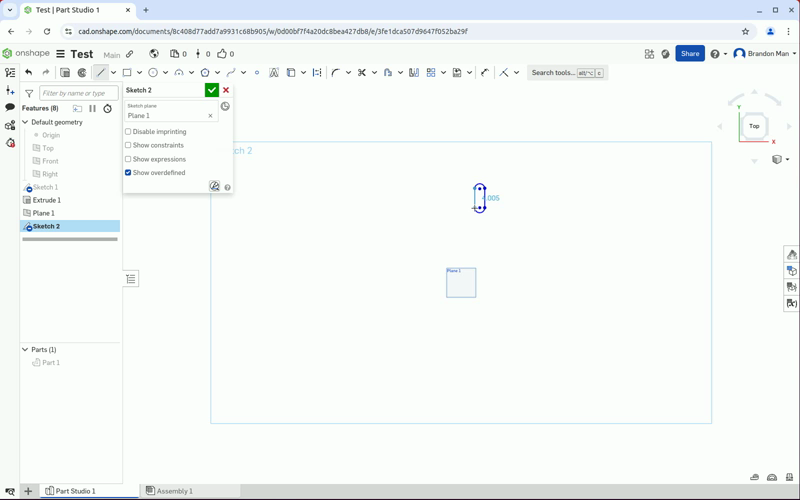
click(474, 207)
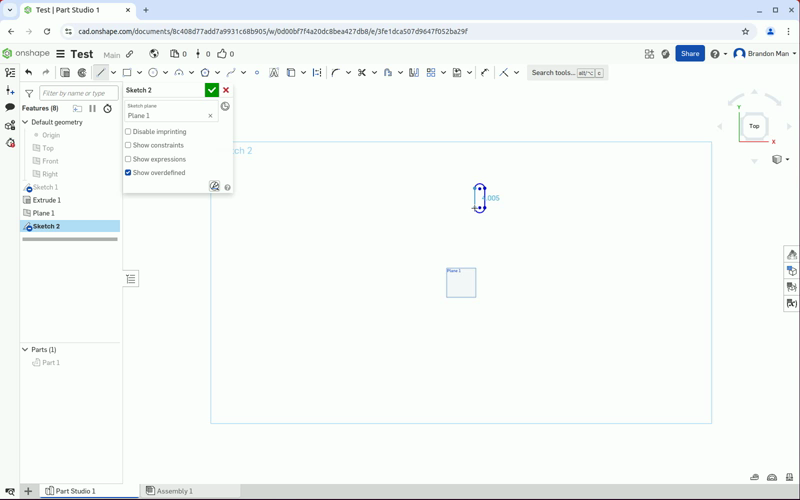
key(esc)
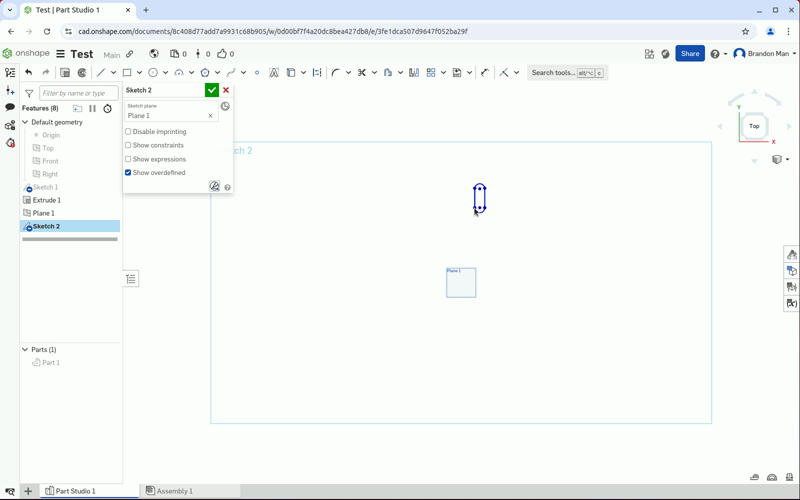
mouse_move(479, 199)
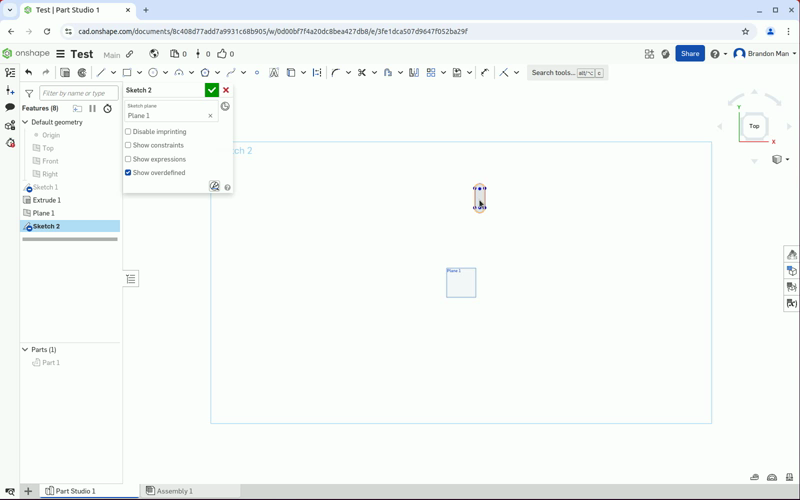
scroll(6)
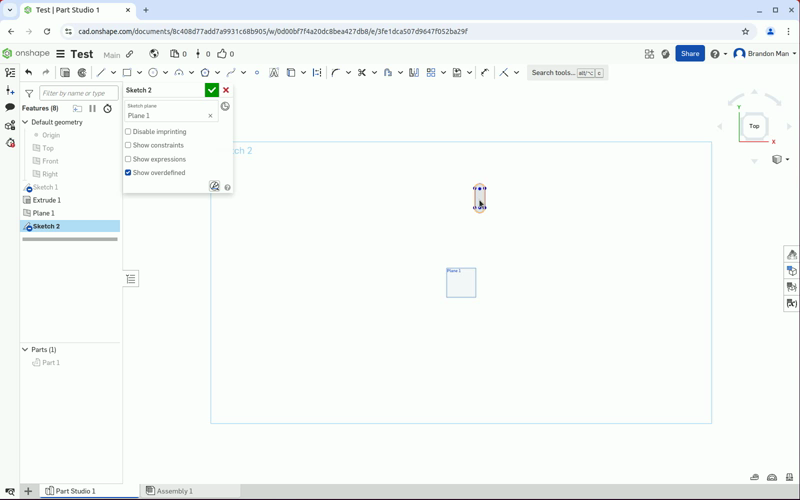
scroll(6)
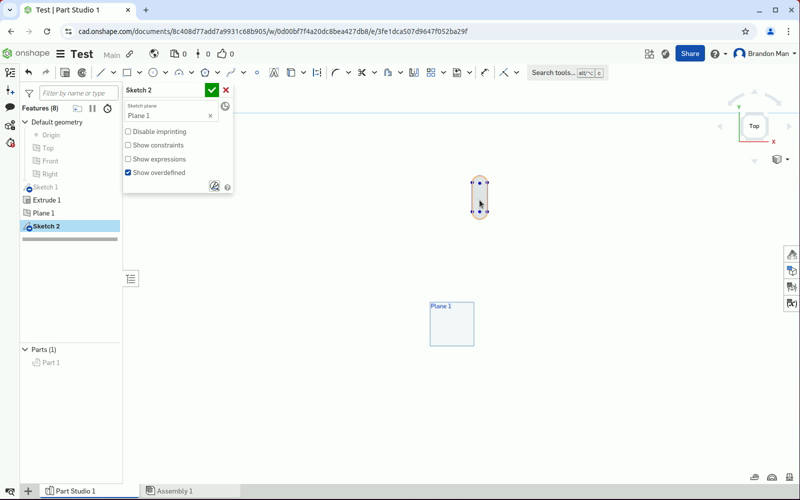
scroll(6)
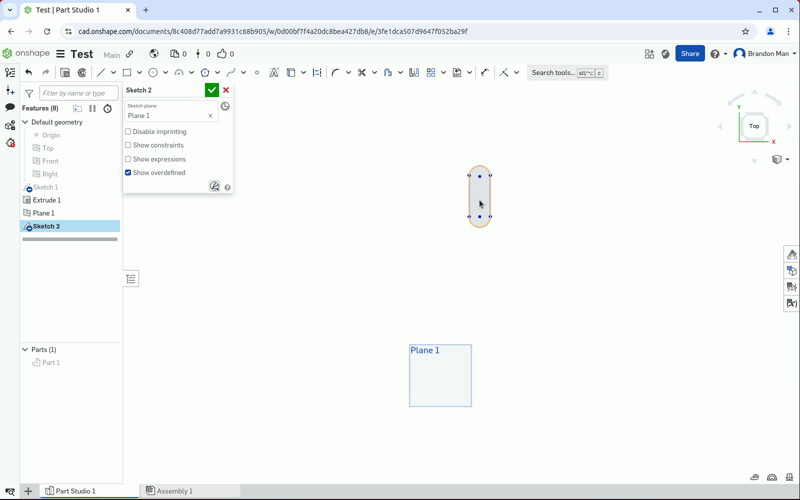
scroll(6)
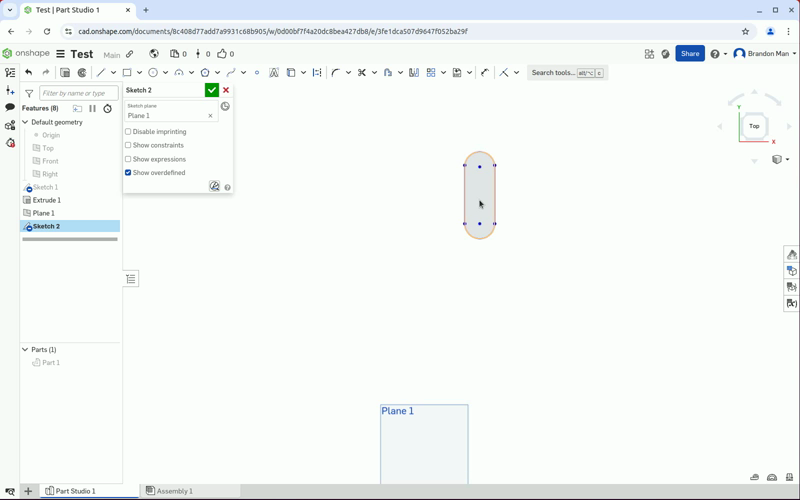
scroll(6)
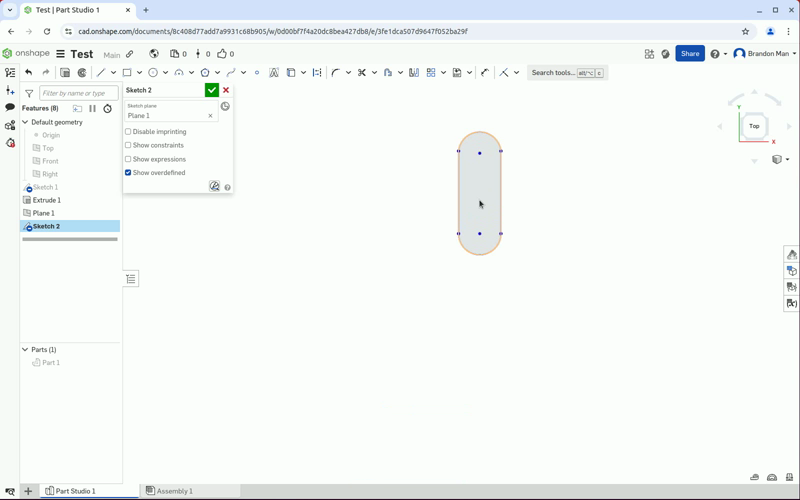
scroll(6)
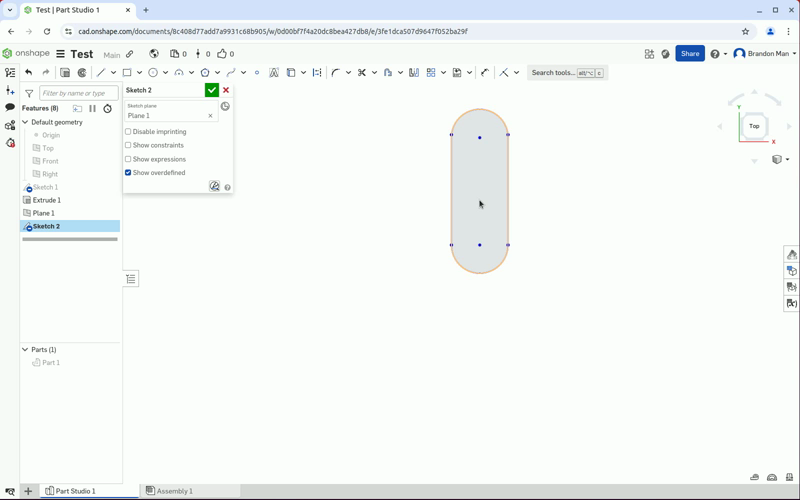
scroll(6)
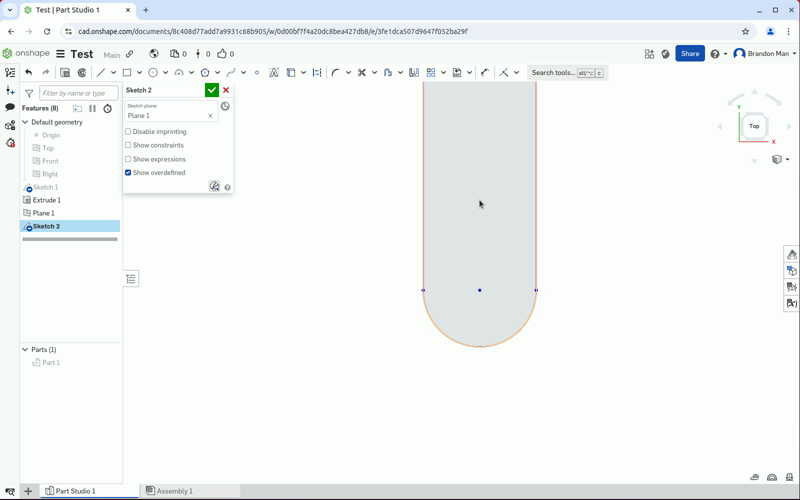
click(479, 199)
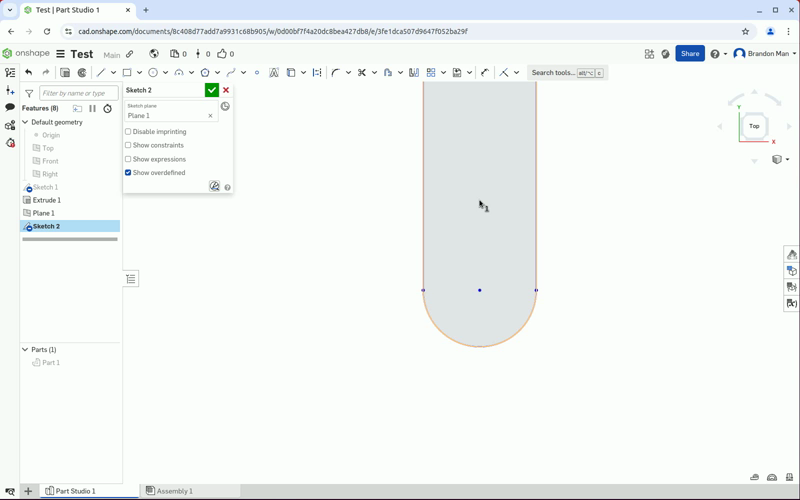
scroll(-6)
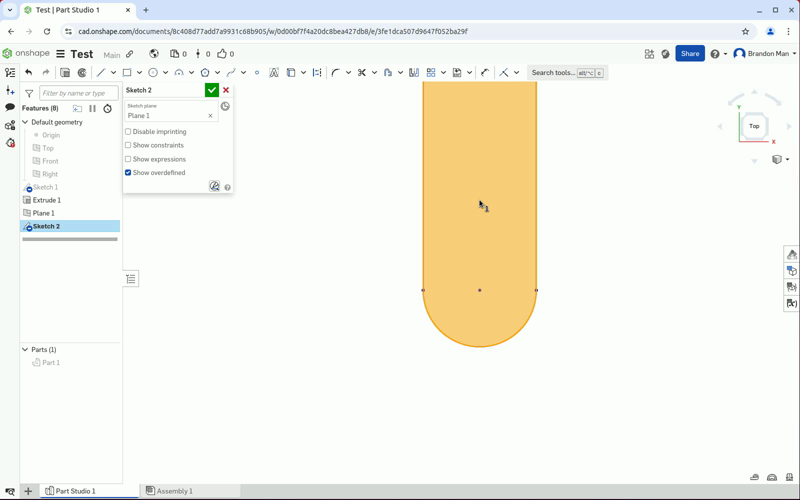
scroll(-6)
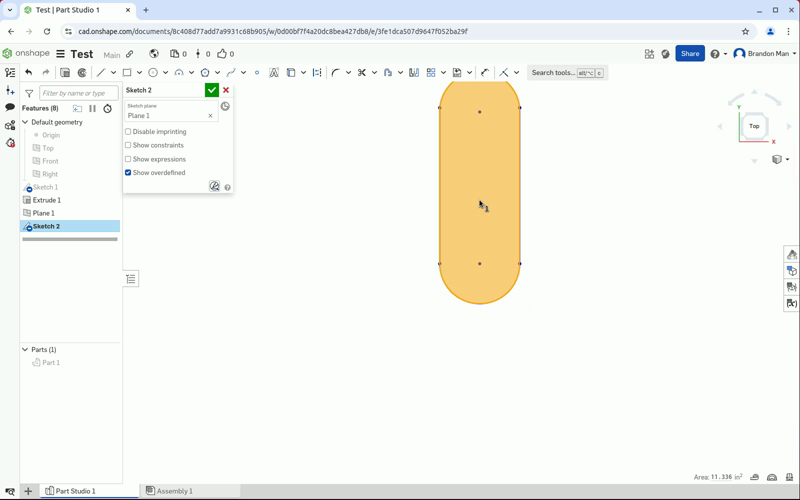
scroll(-6)
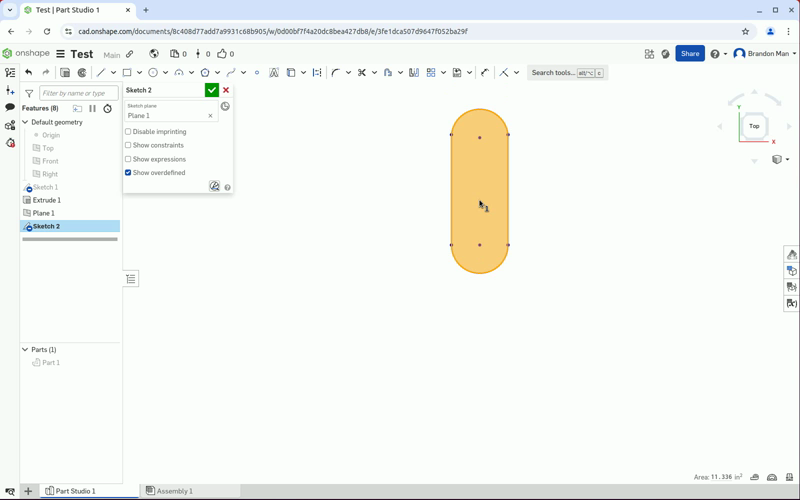
scroll(-6)
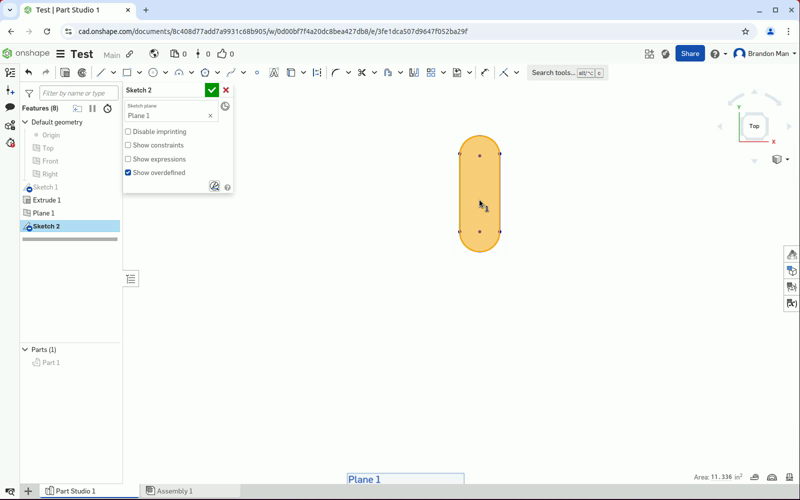
scroll(-6)
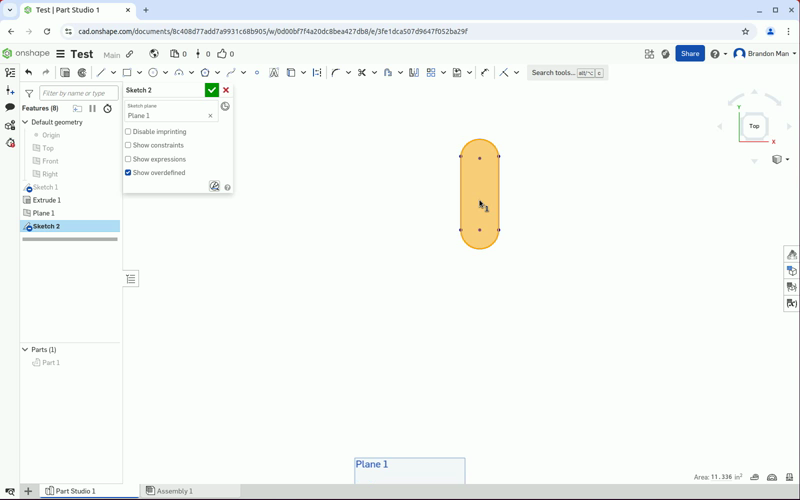
scroll(-6)
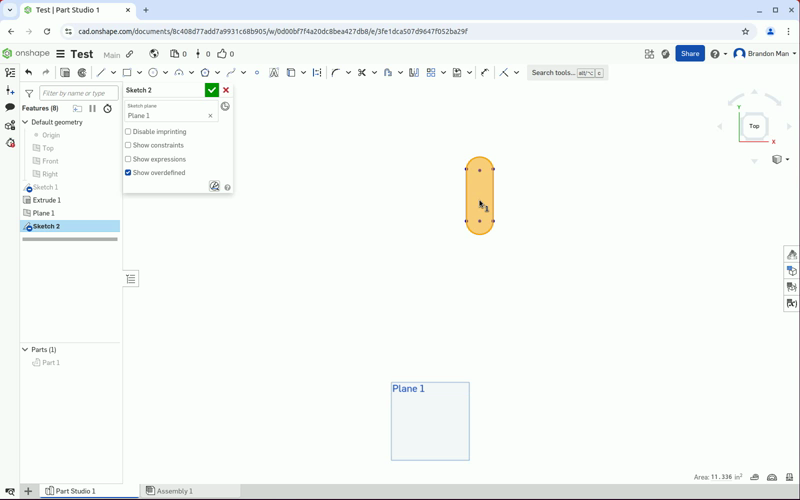
scroll(-6)
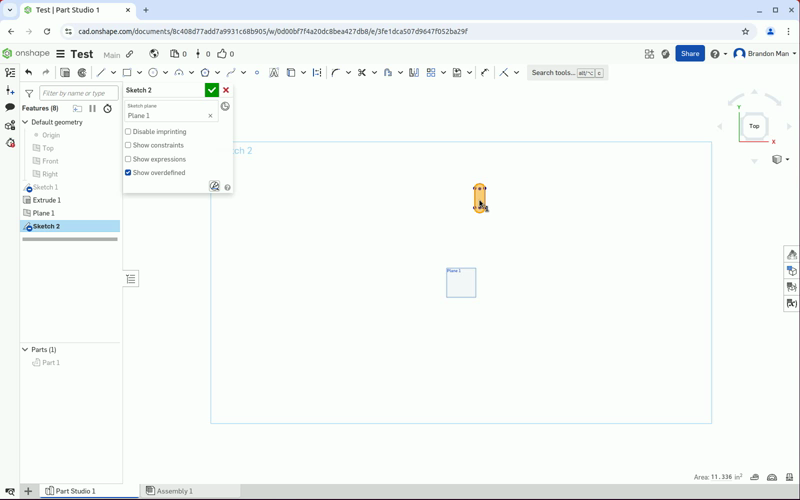
mouse_move(73, 352)
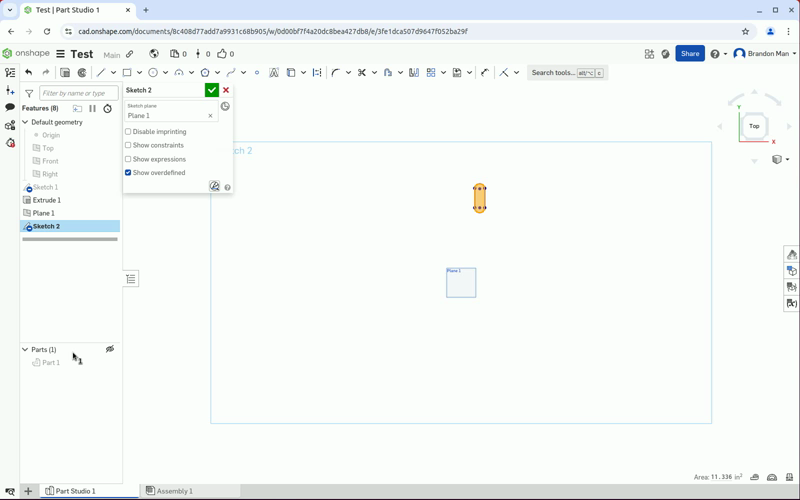
key(shift+y)
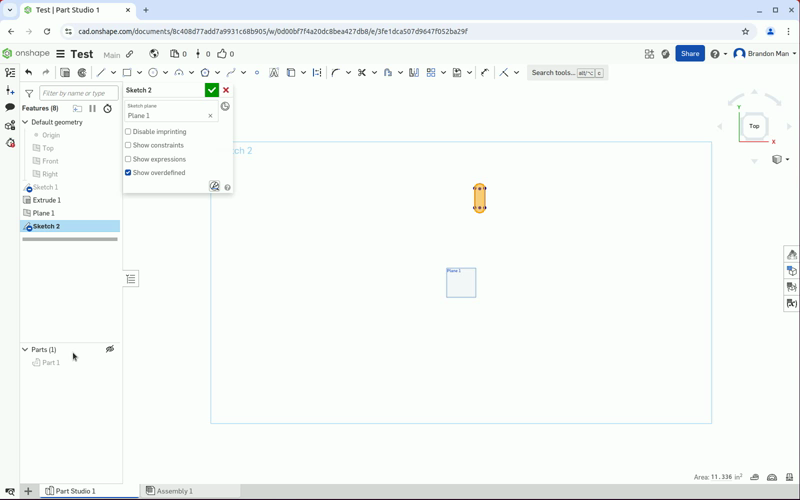
key(shift+e)
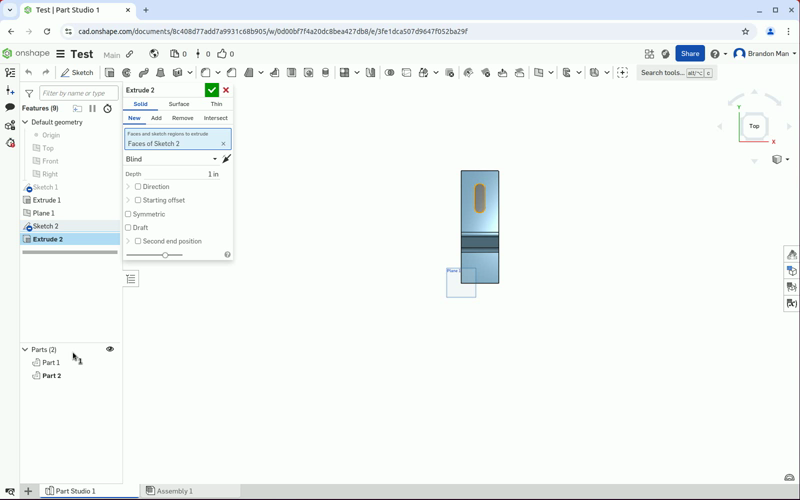
mouse_move(143, 106)
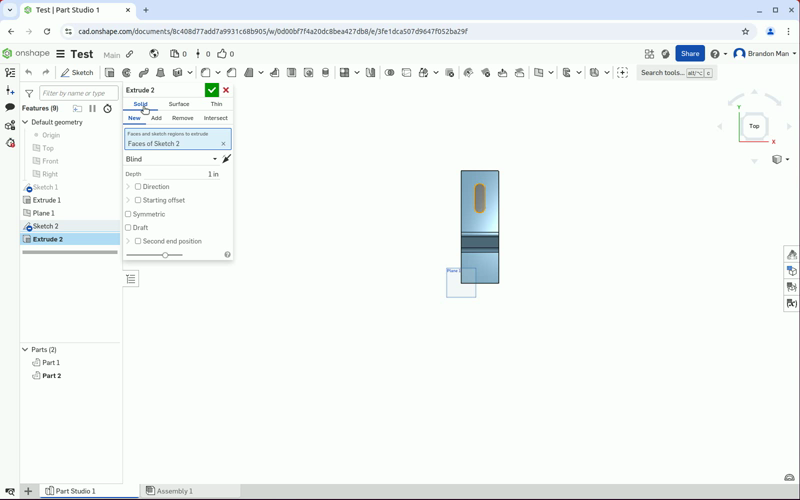
click(143, 106)
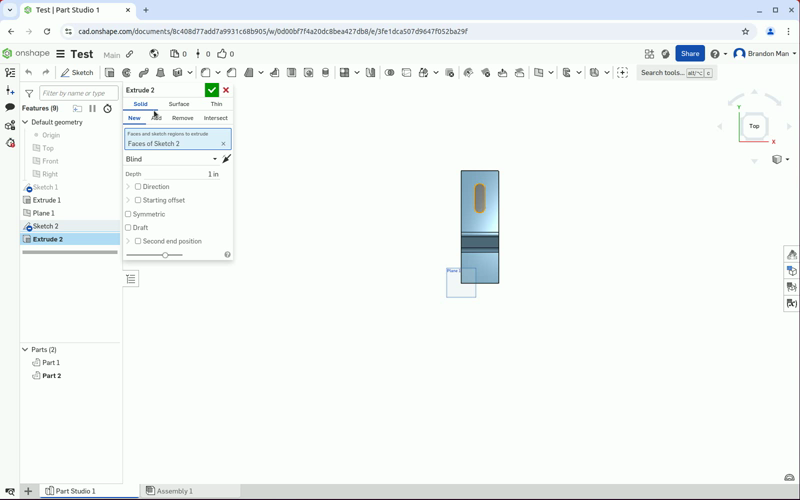
mouse_move(186, 120)
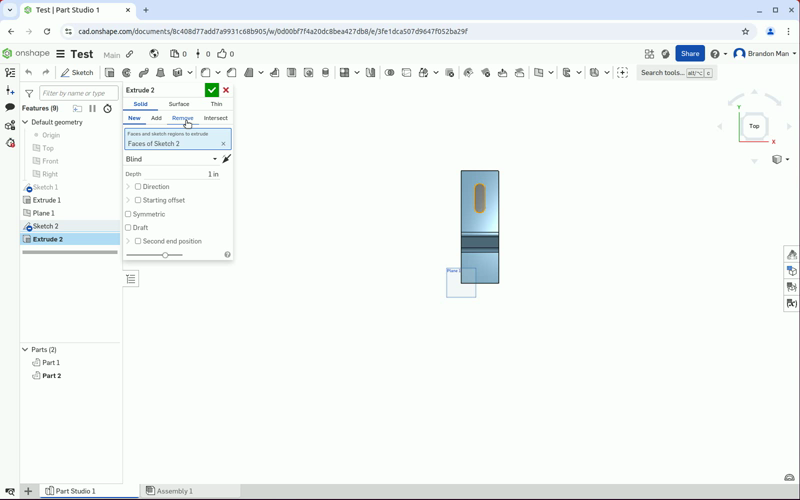
click(186, 120)
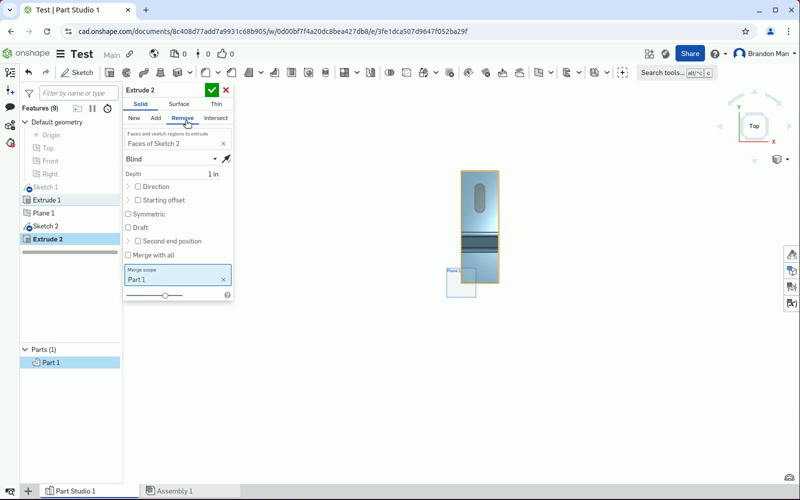
key(tab, 4)
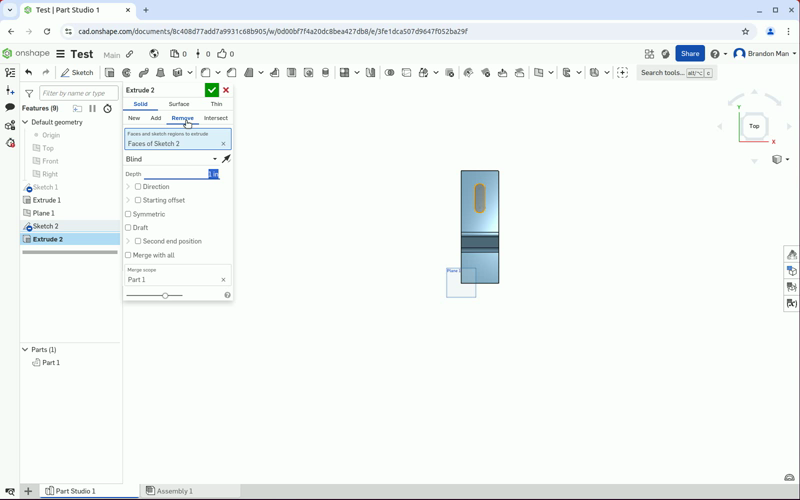
text(7.703)
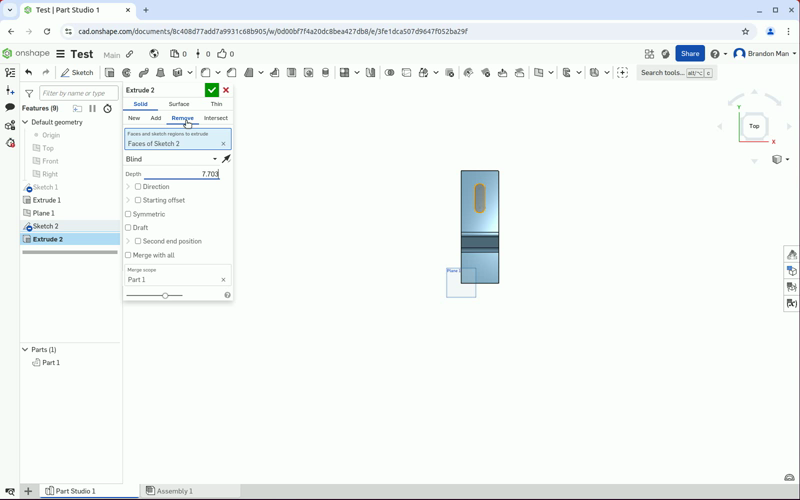
key(tab, 6)
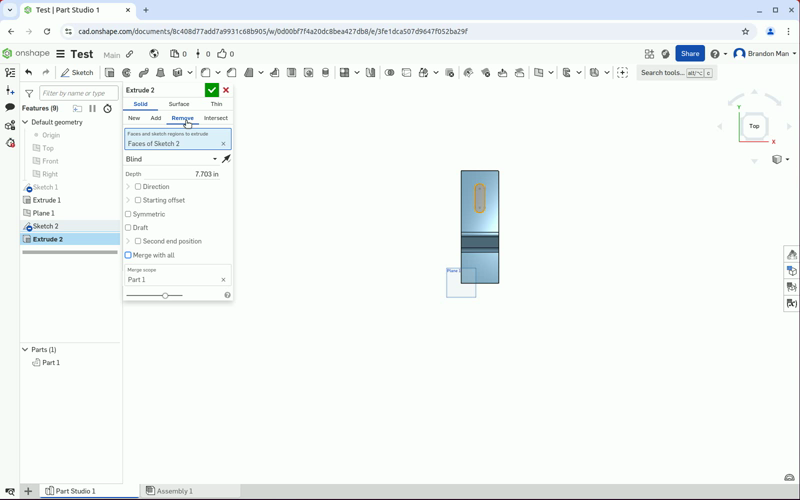
key(space)
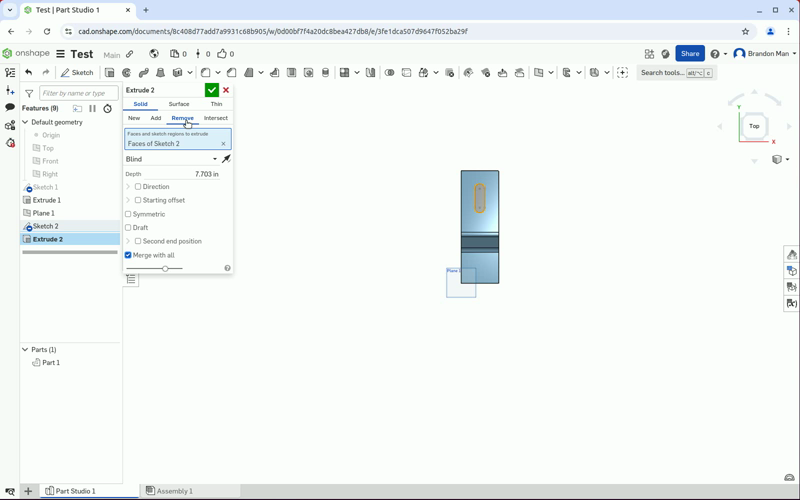
key(enter)
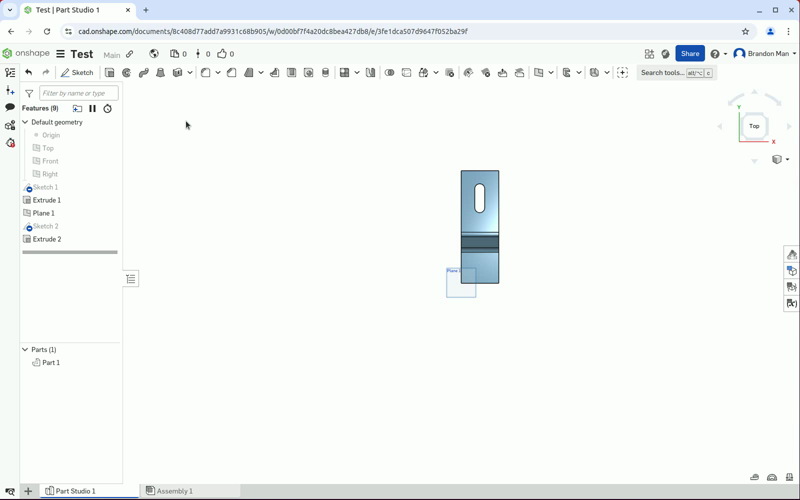
key(shift+h)
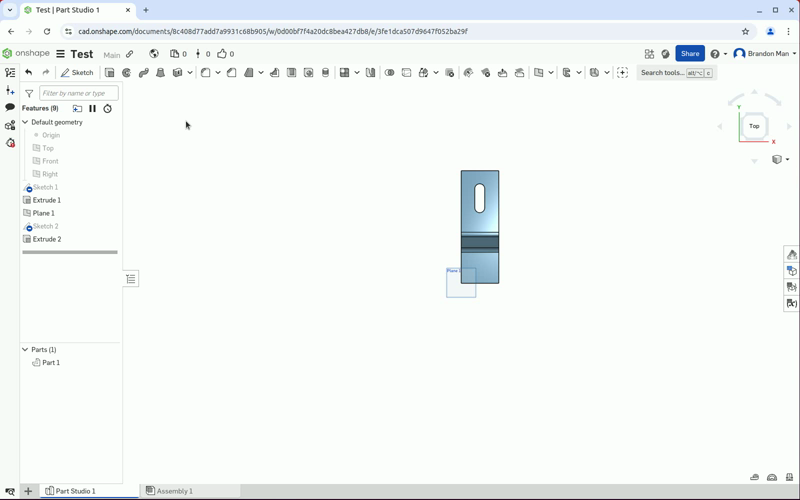
key(shift+h)
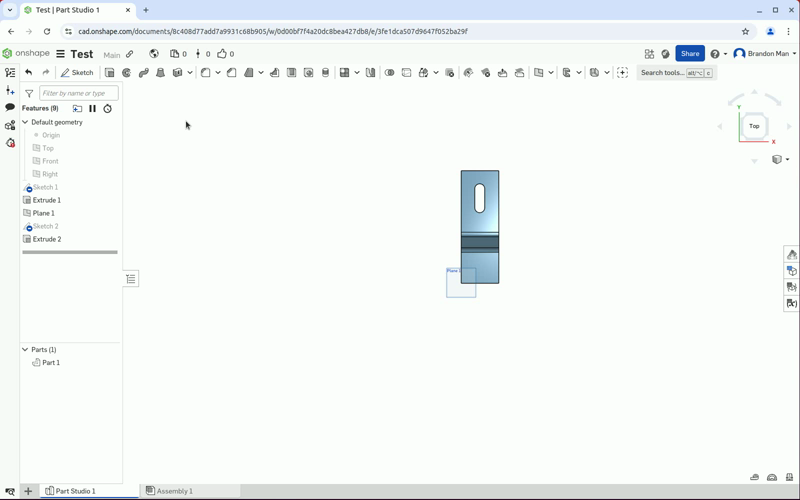
mouse_move(73, 189)
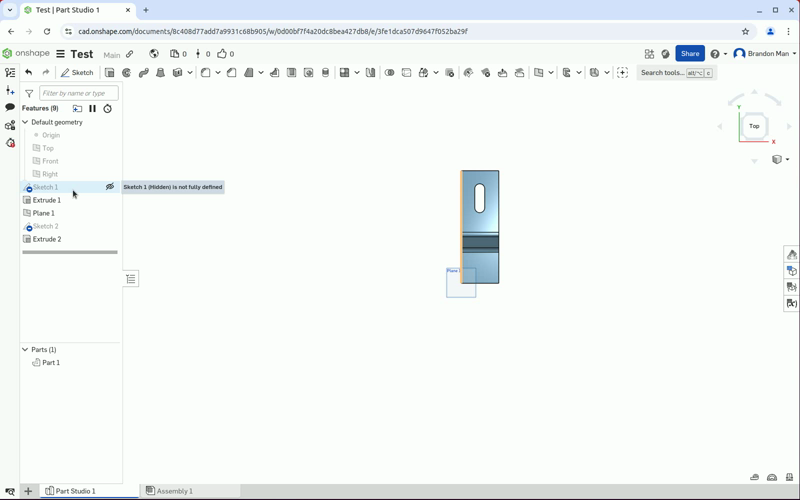
click(73, 189)
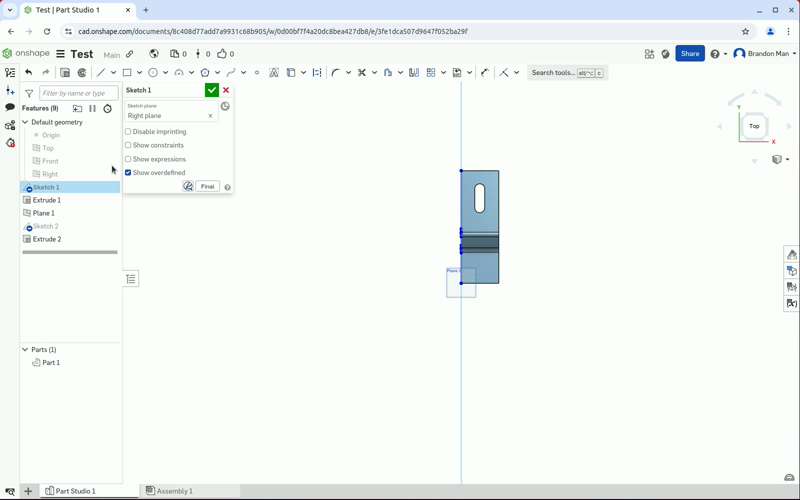
mouse_move(229, 92)
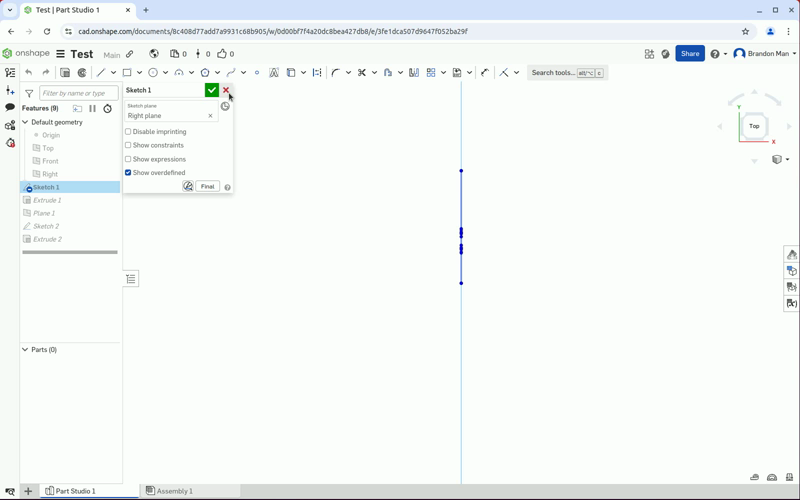
click(229, 92)
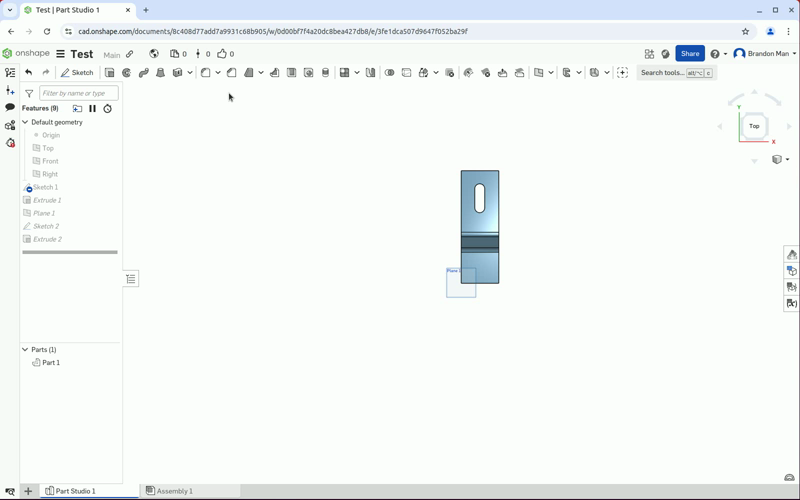
mouse_move(541, 75)
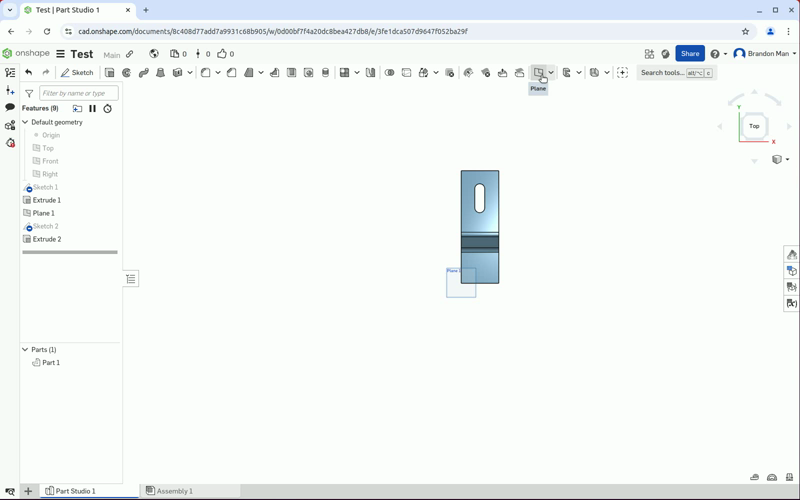
click(541, 75)
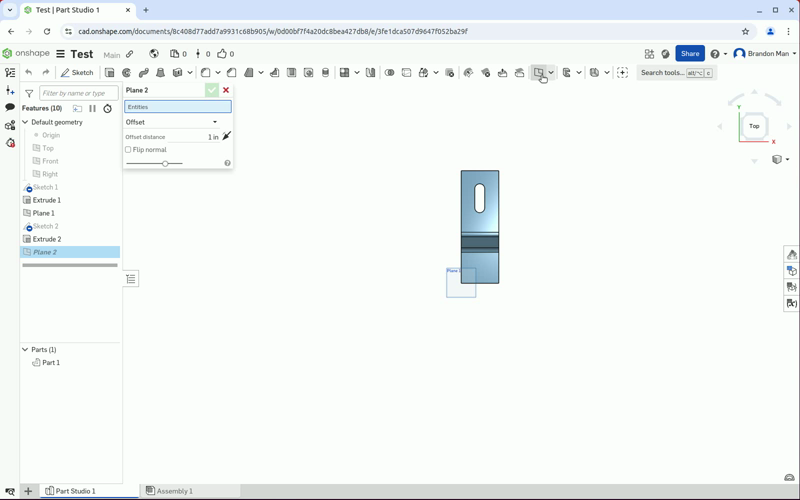
mouse_move(73, 150)
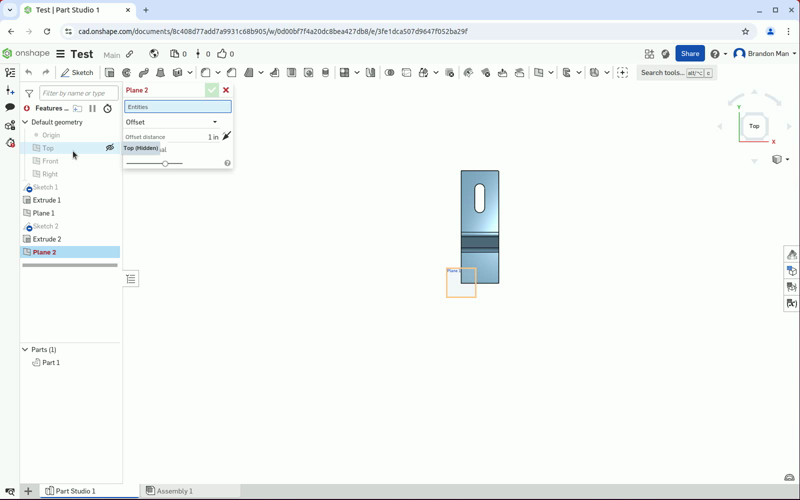
click(73, 150)
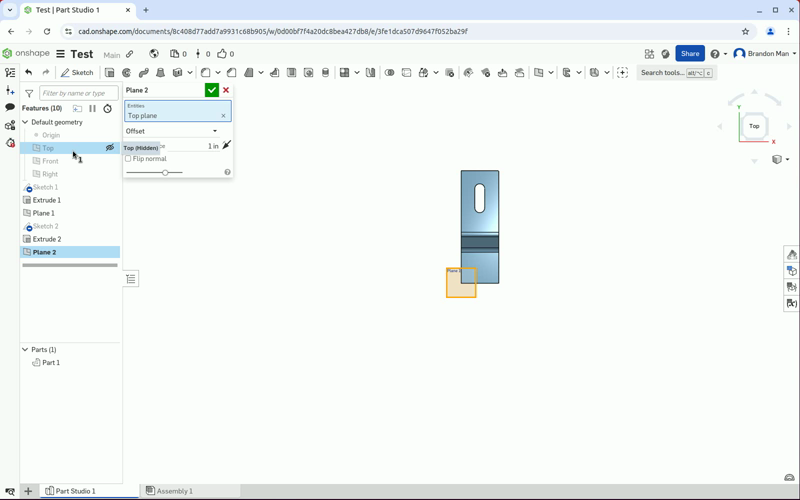
key(tab, 2)
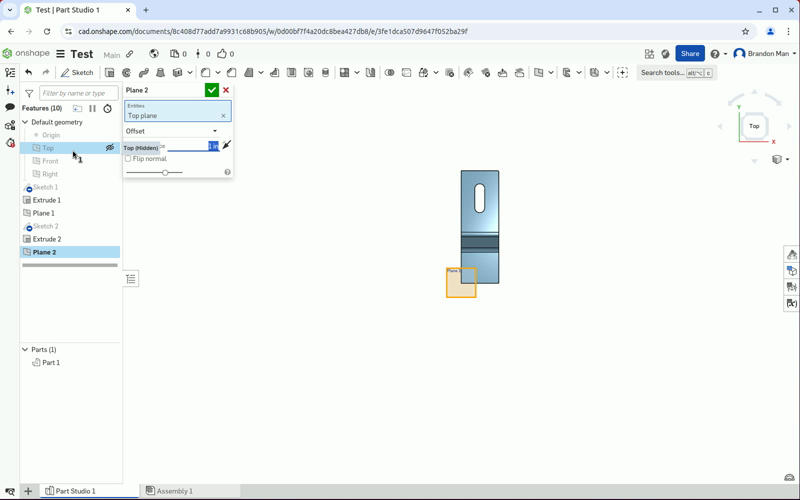
text(0.955)
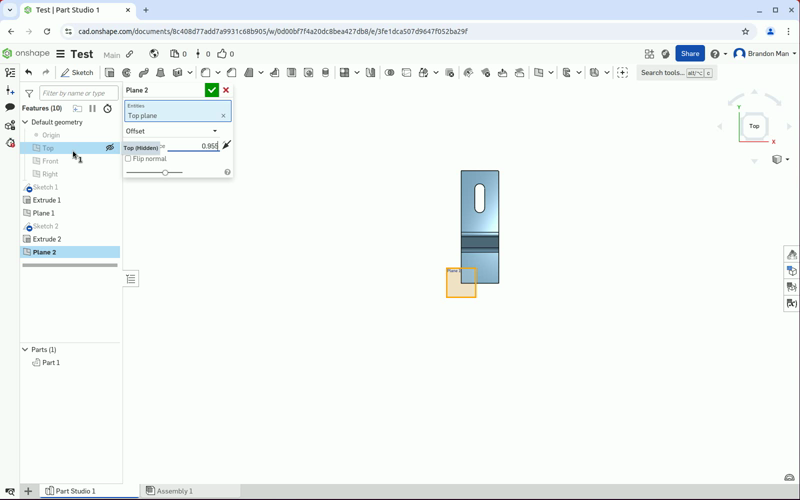
key(enter, 2)
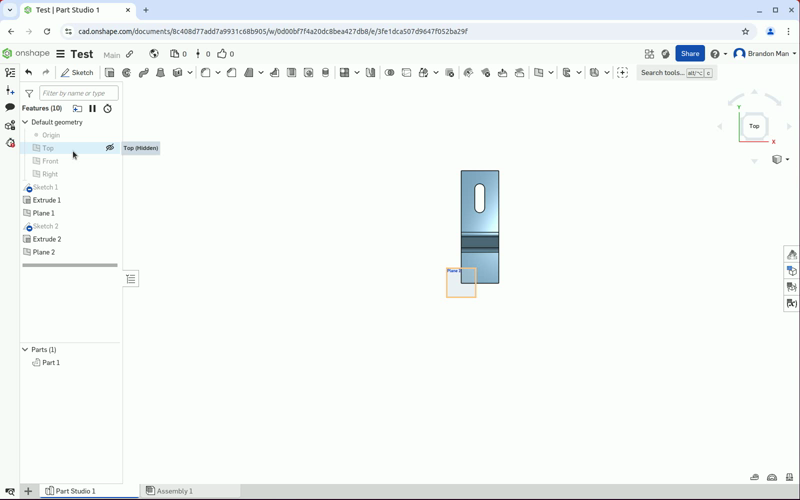
key(shift+s)
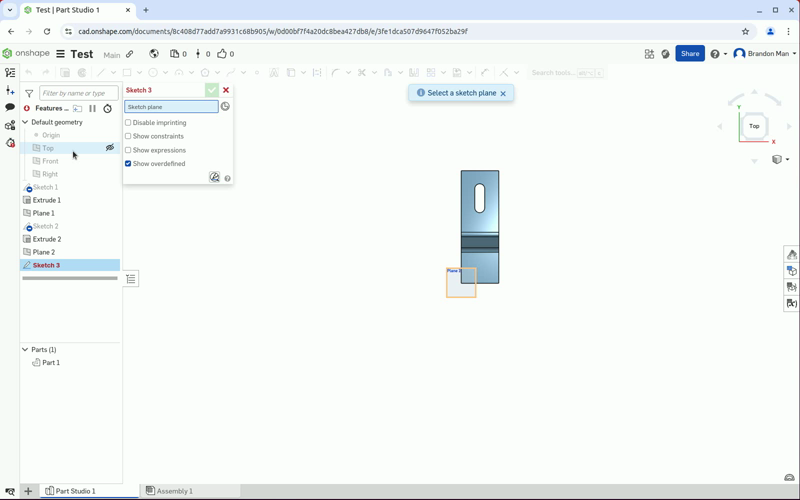
mouse_move(73, 254)
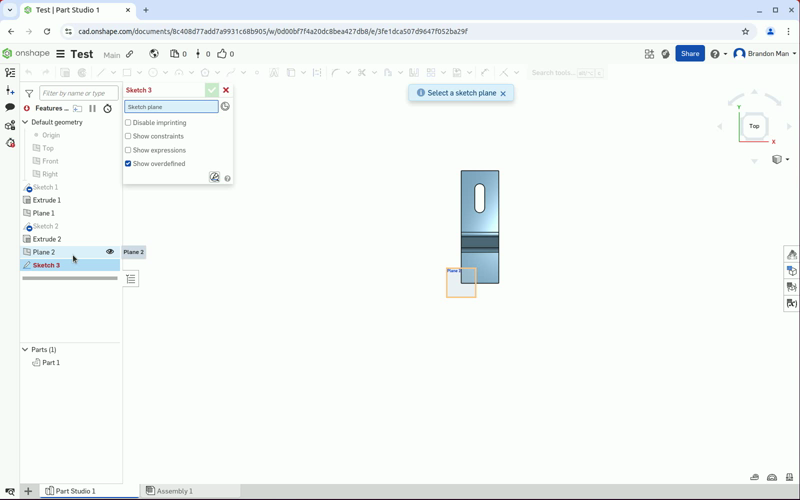
click(73, 254)
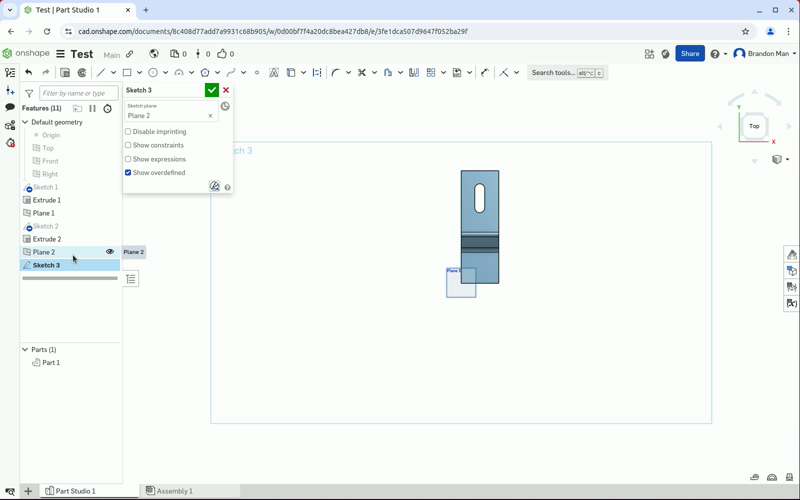
mouse_move(73, 352)
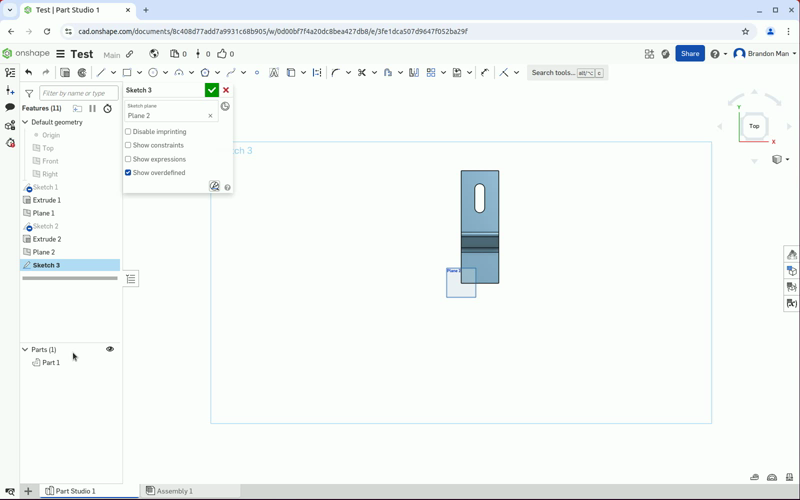
key(y)
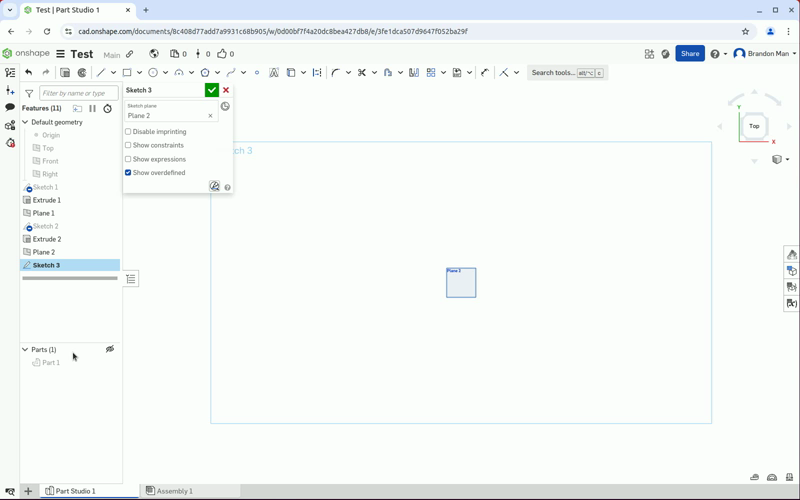
key(a)
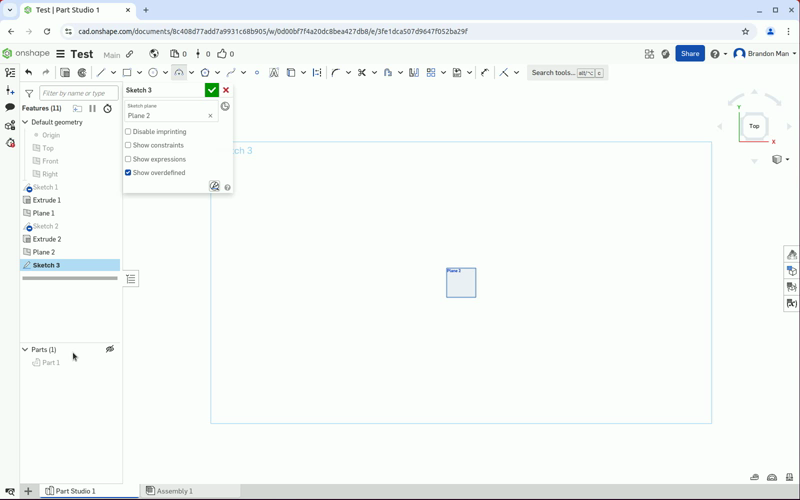
key_down(shift)
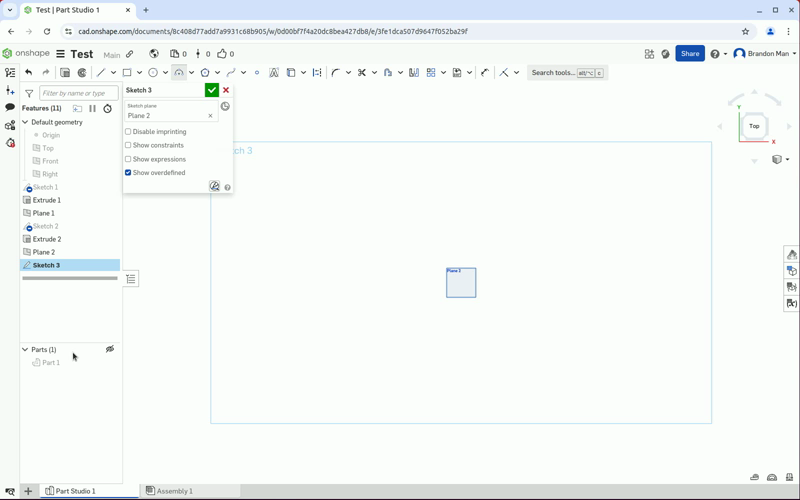
mouse_move(474, 273)
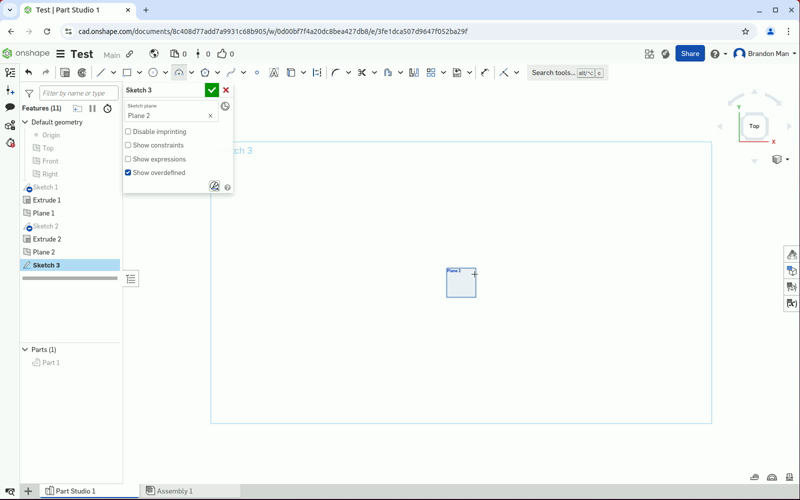
click(474, 273)
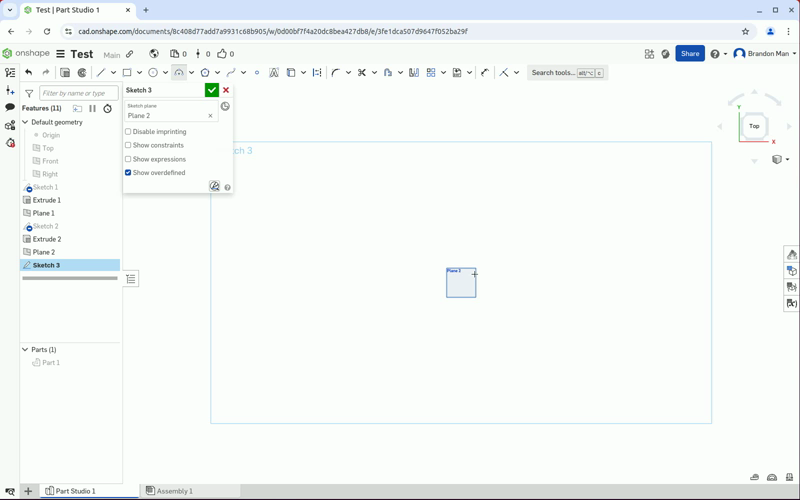
key_up(shift)
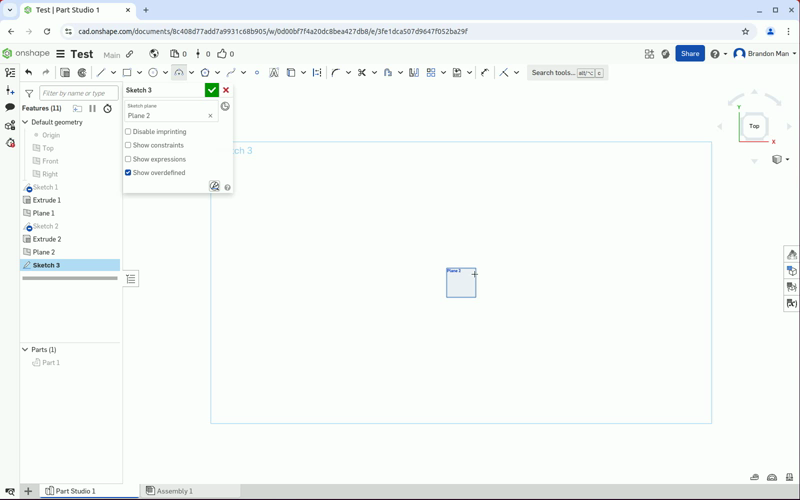
key_down(shift)
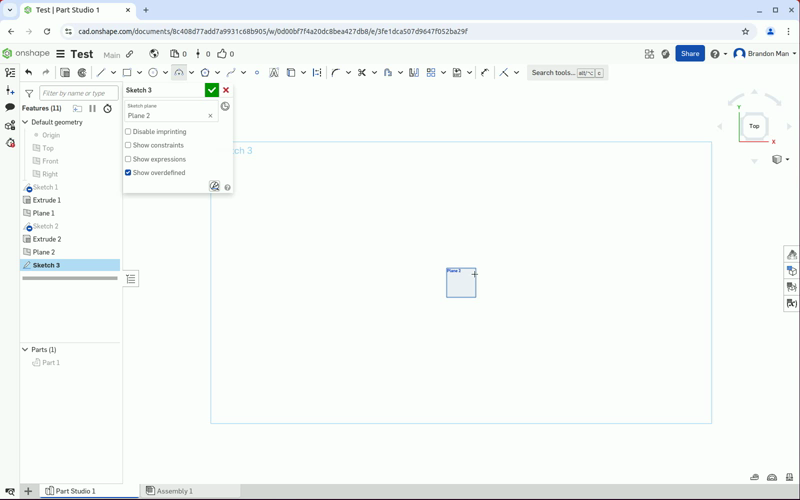
mouse_move(484, 273)
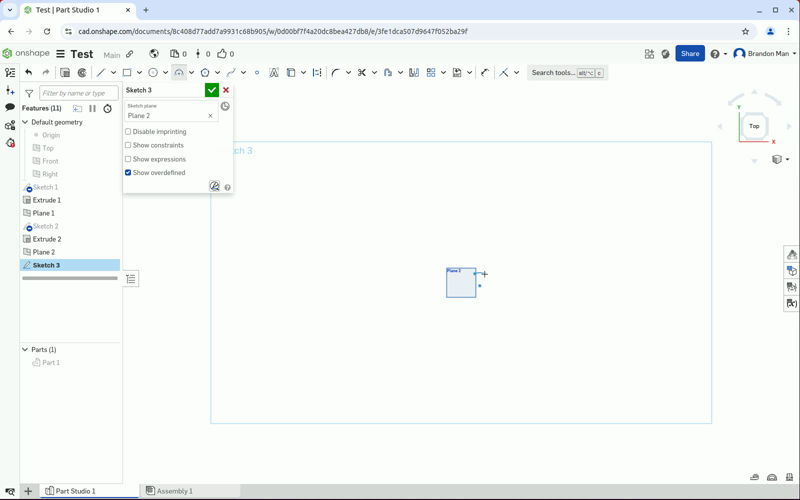
click(484, 273)
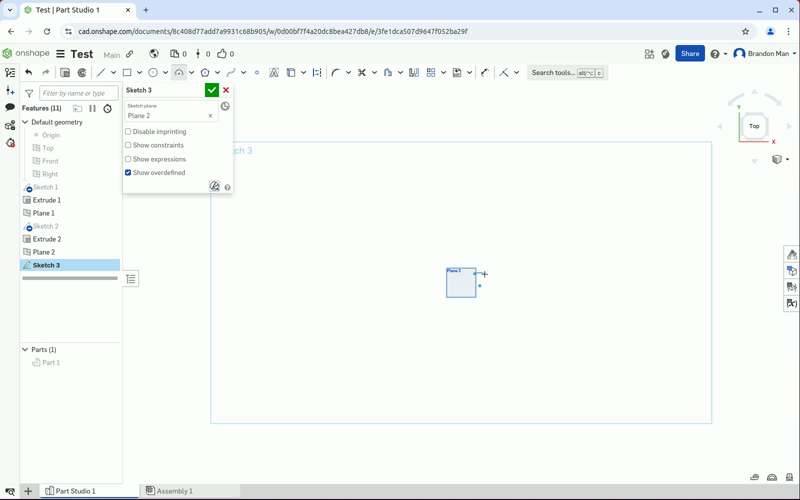
mouse_move(480, 278)
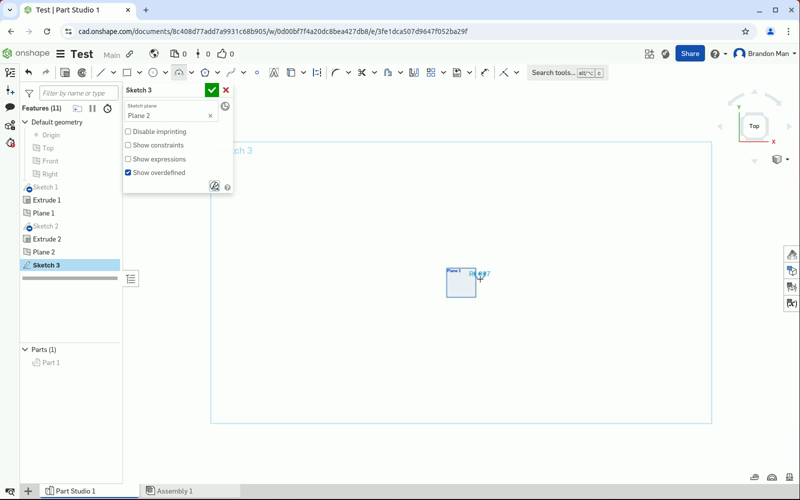
click(480, 278)
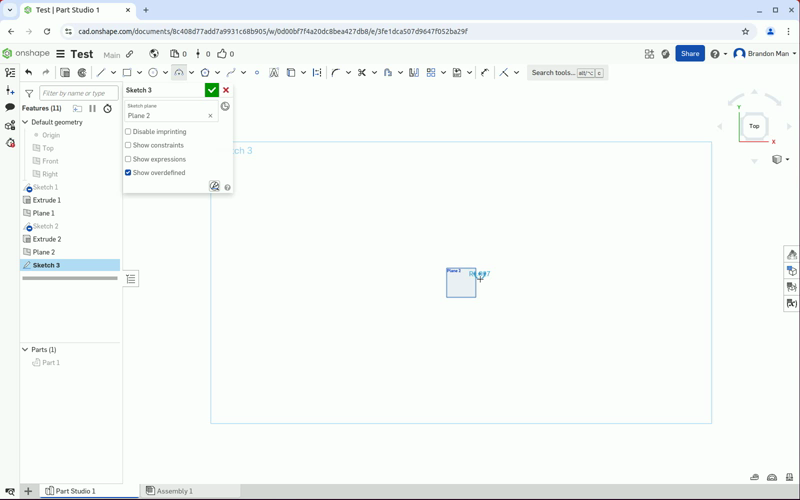
key_up(shift)
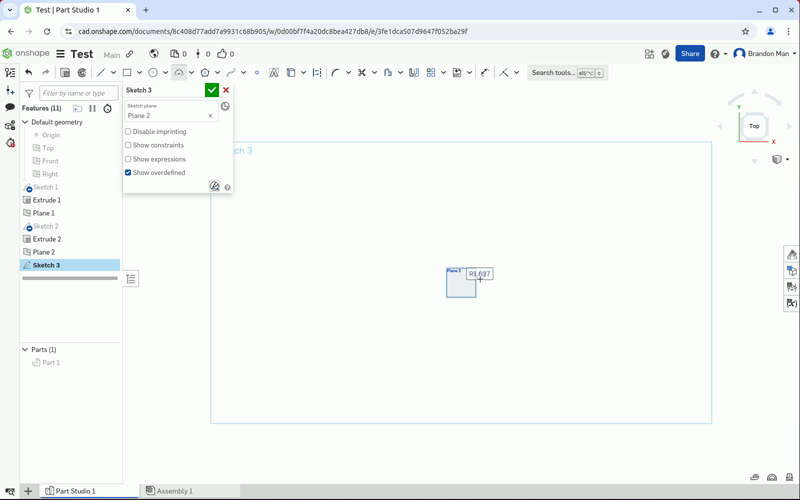
key(esc)
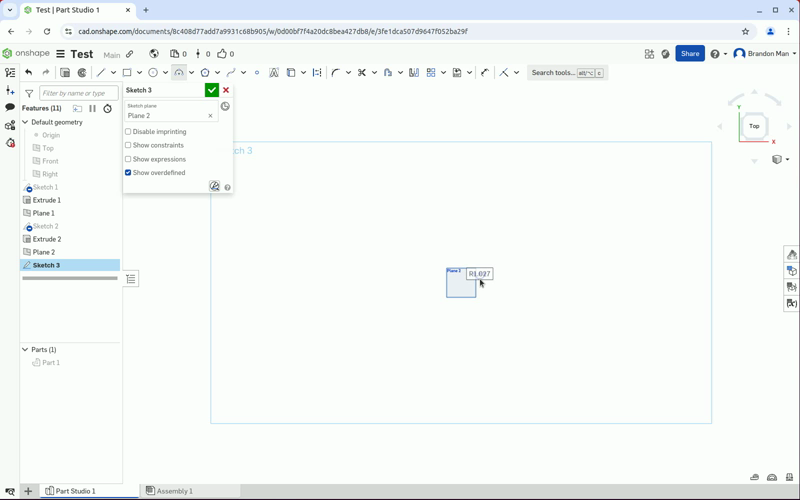
key(l)
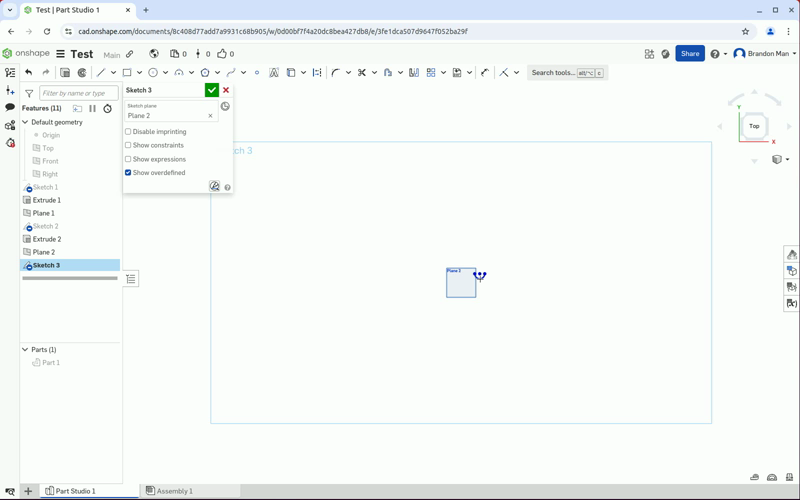
mouse_move(484, 273)
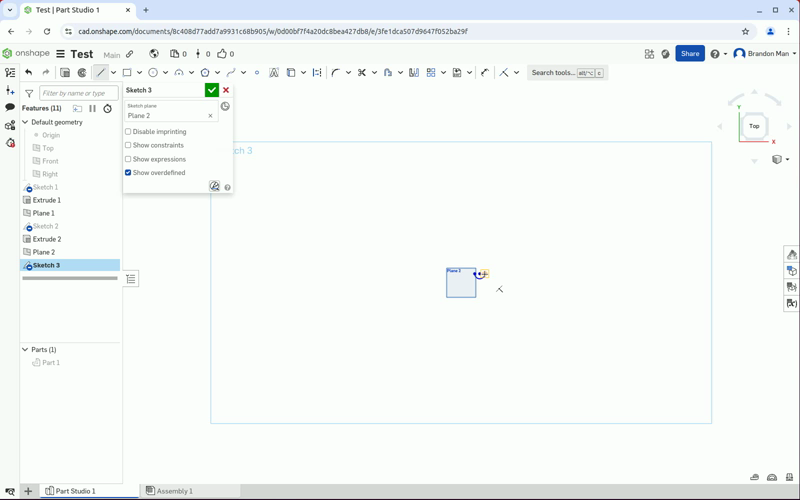
click(484, 273)
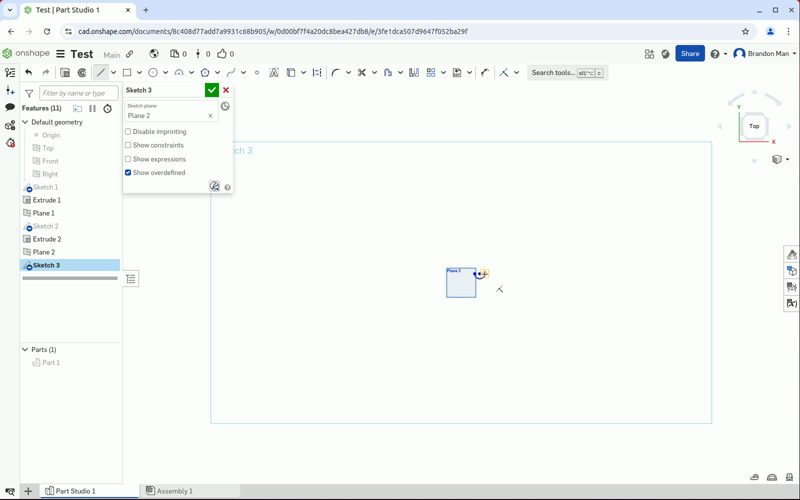
key_down(shift)
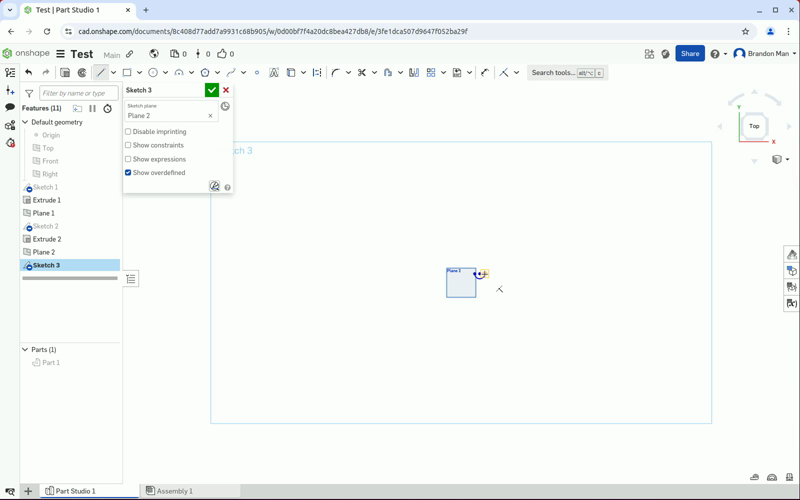
mouse_move(514, 273)
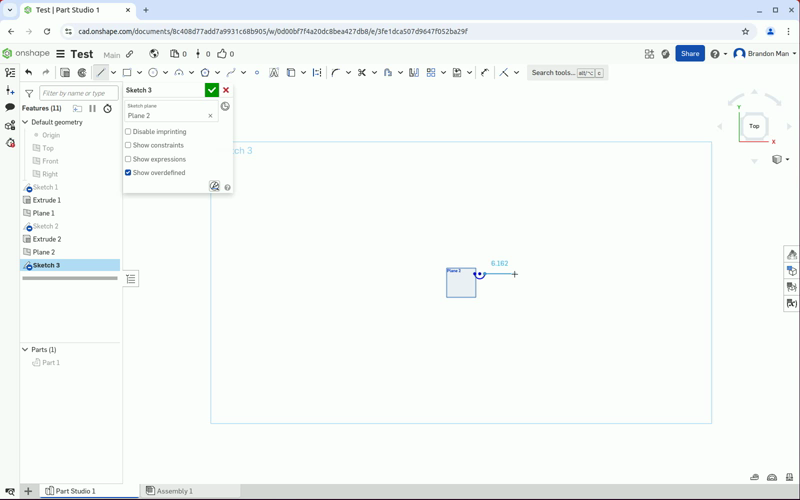
mouse_move(484, 263)
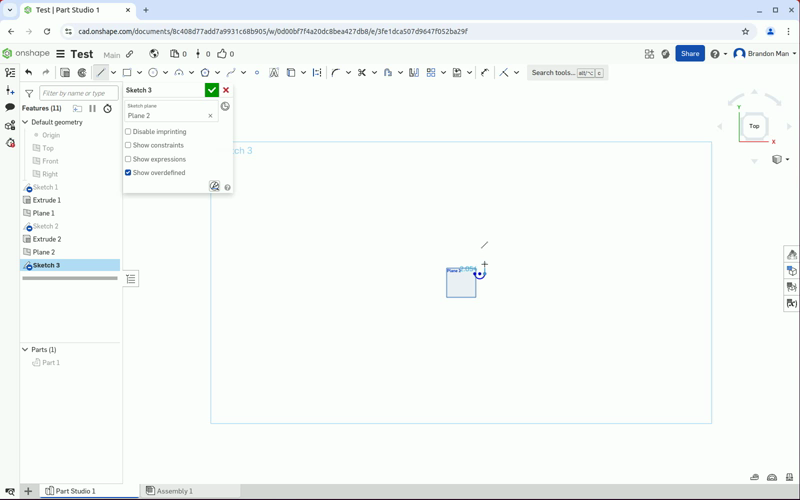
click(484, 263)
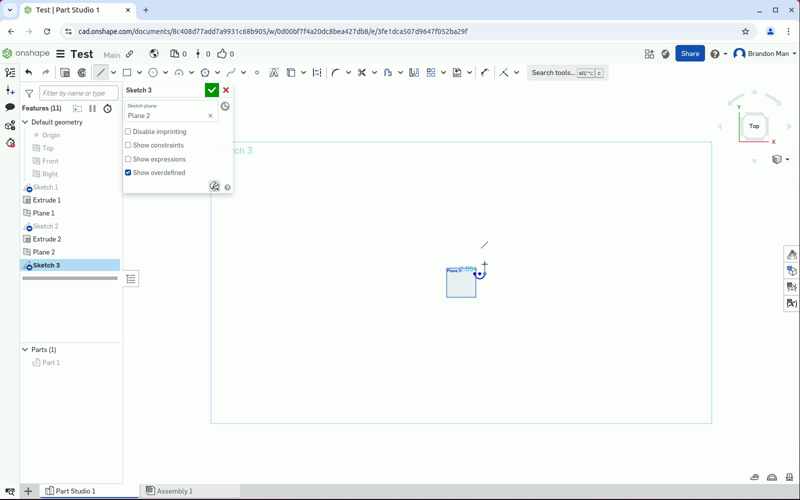
key_up(shift)
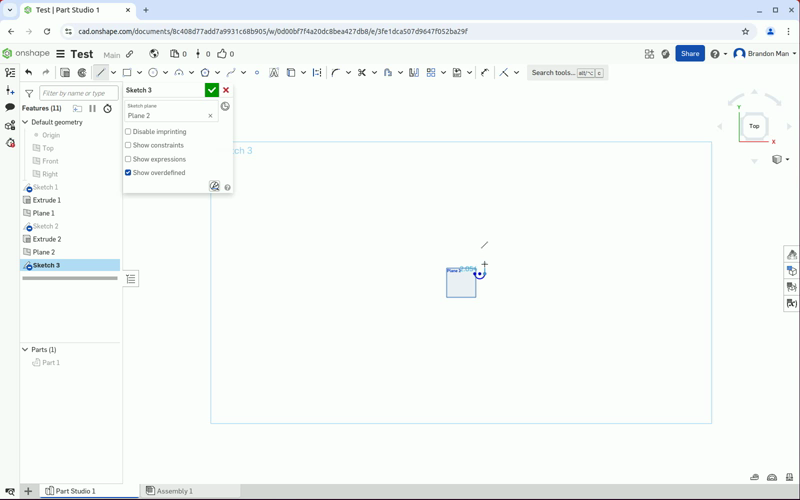
key(esc)
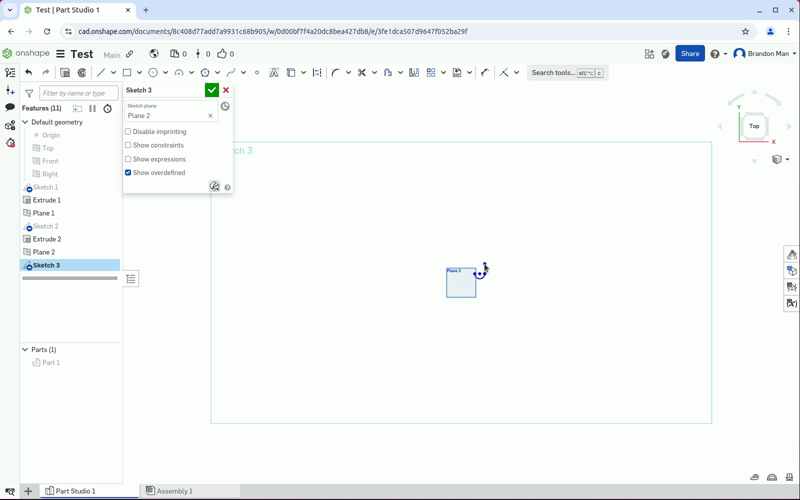
key(a)
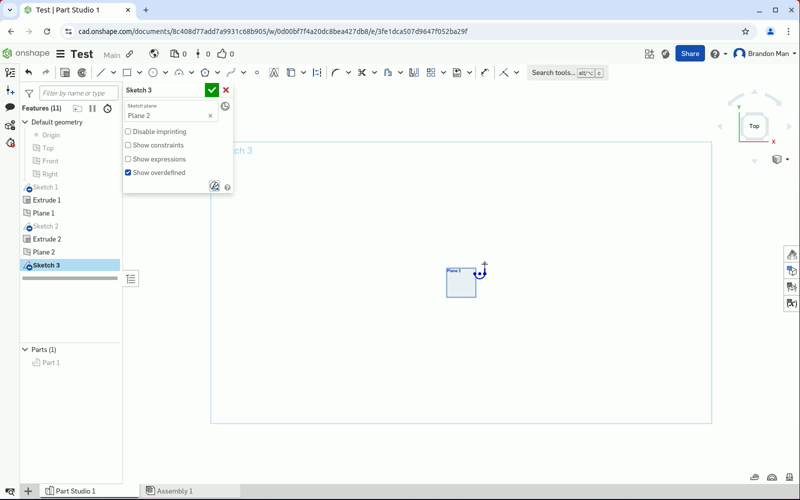
mouse_move(484, 263)
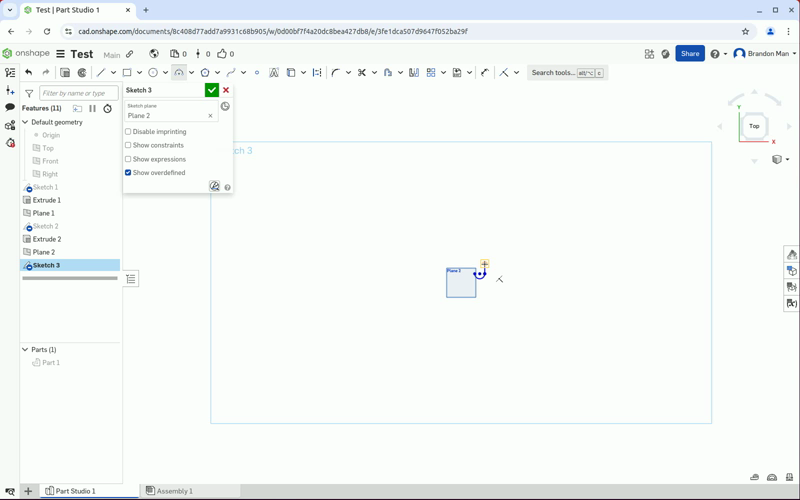
click(484, 263)
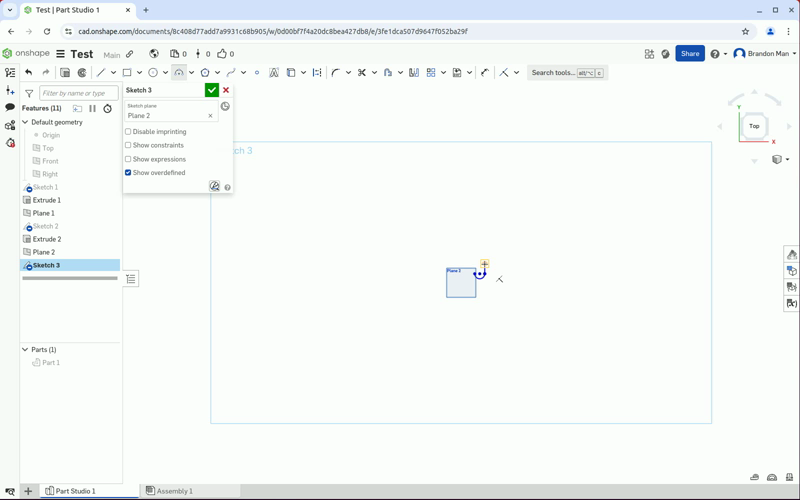
key_down(shift)
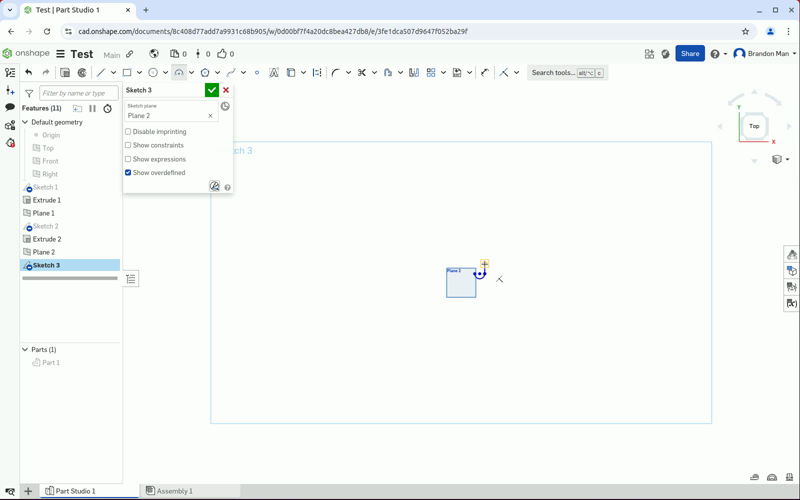
mouse_move(474, 263)
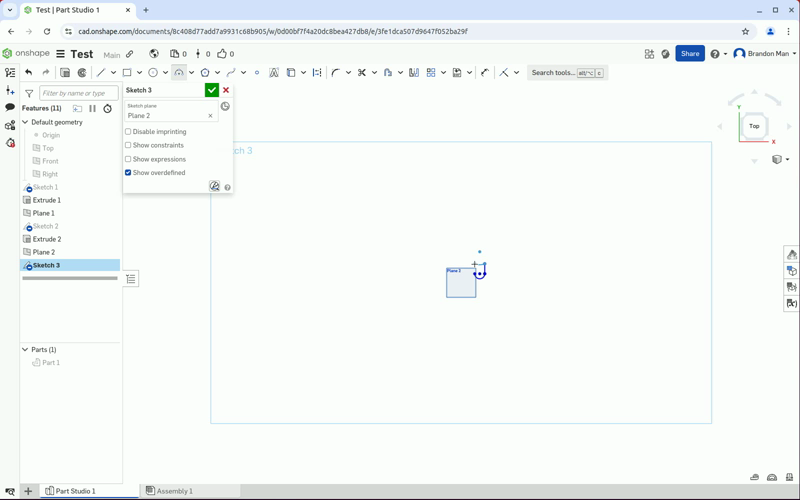
click(474, 263)
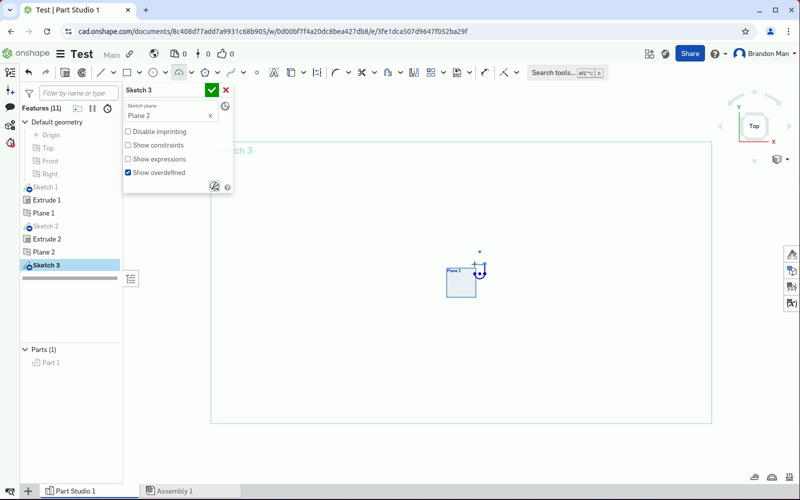
mouse_move(480, 258)
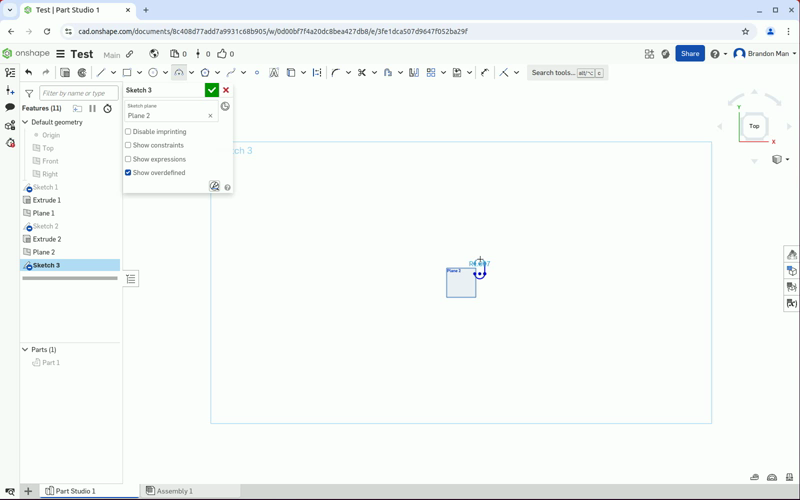
click(480, 258)
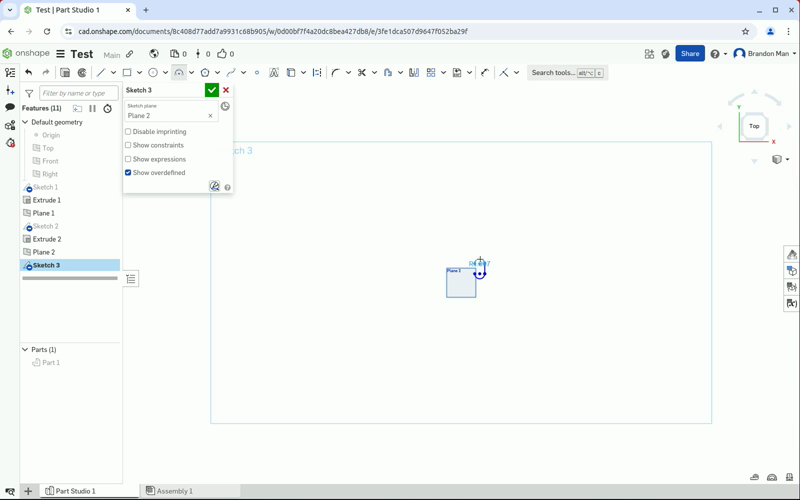
key_up(shift)
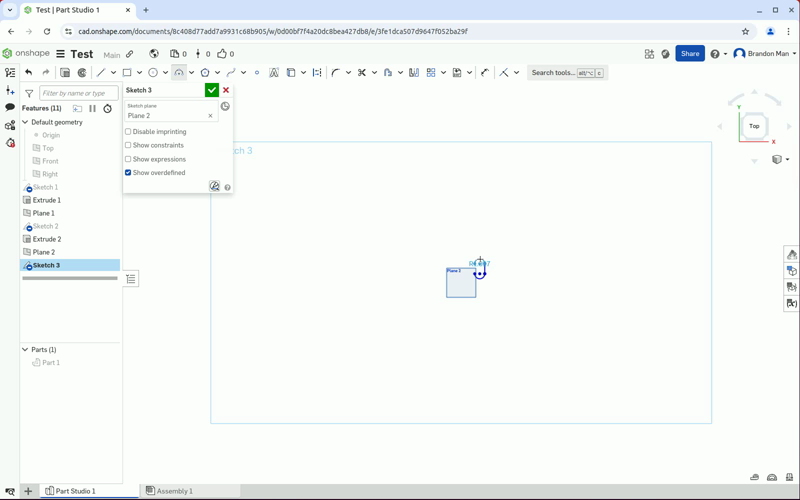
key(esc)
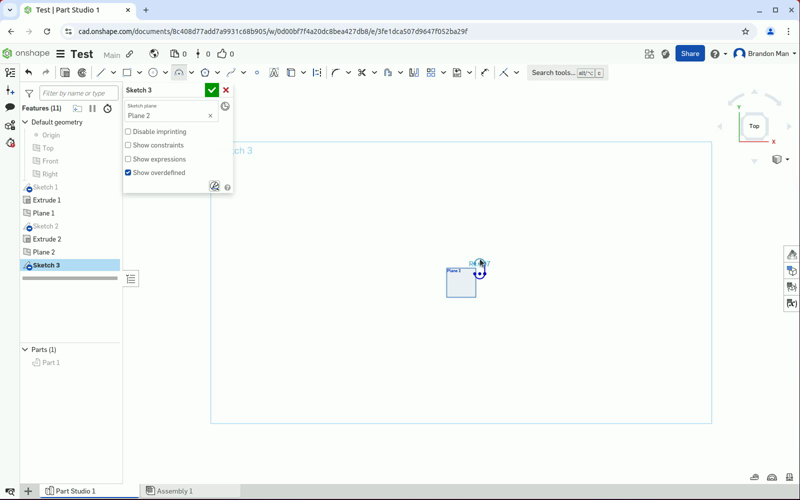
key(l)
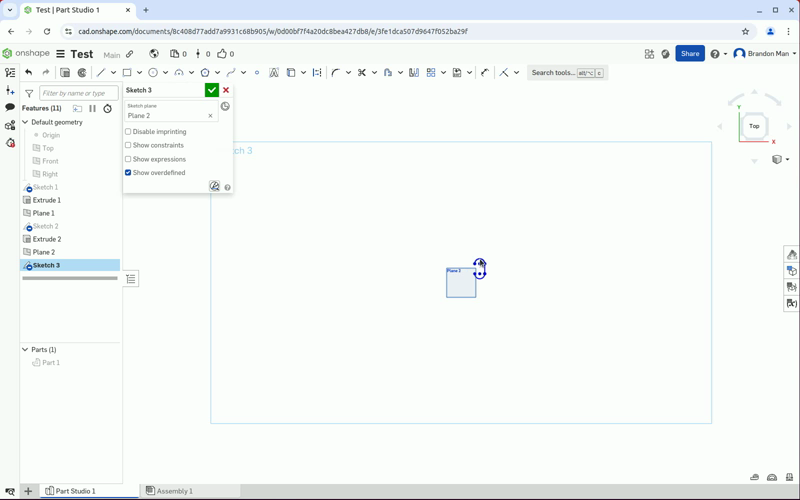
mouse_move(474, 263)
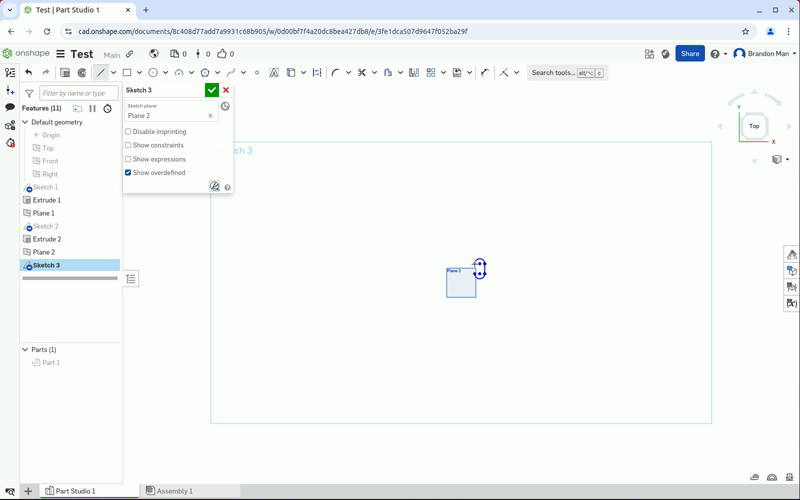
click(474, 263)
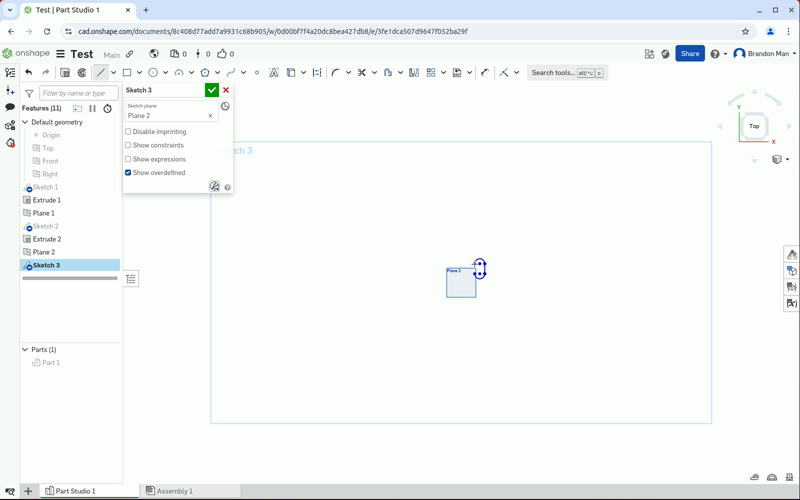
mouse_move(504, 263)
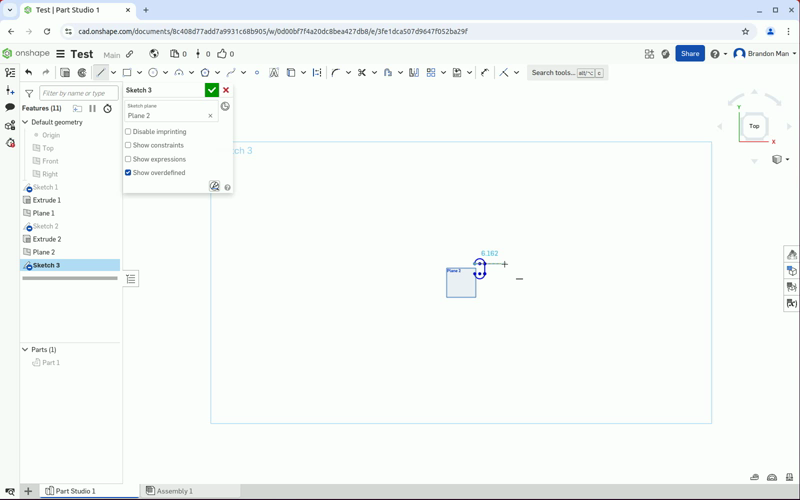
key_down(shift)
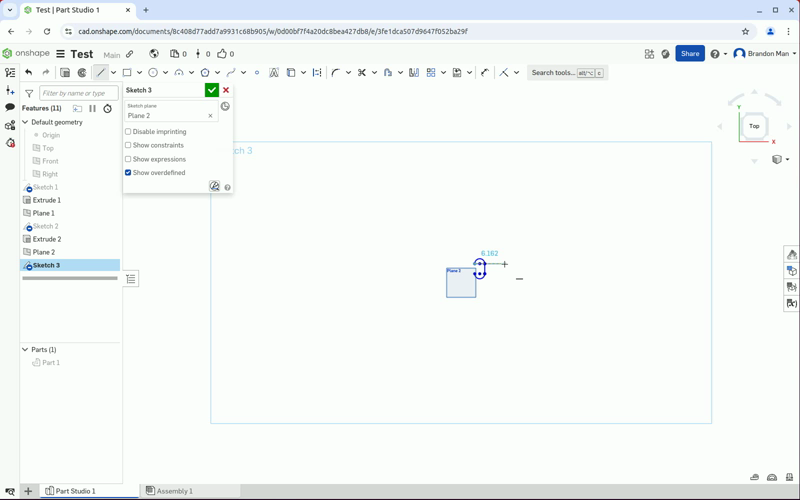
mouse_move(474, 273)
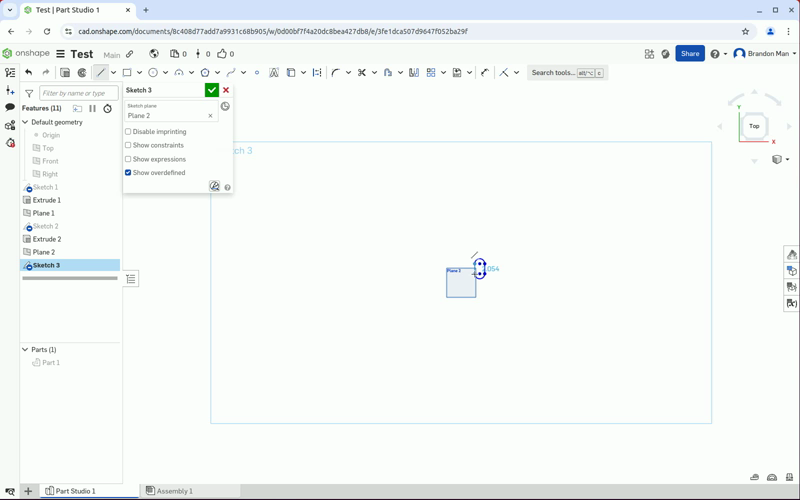
key_up(shift)
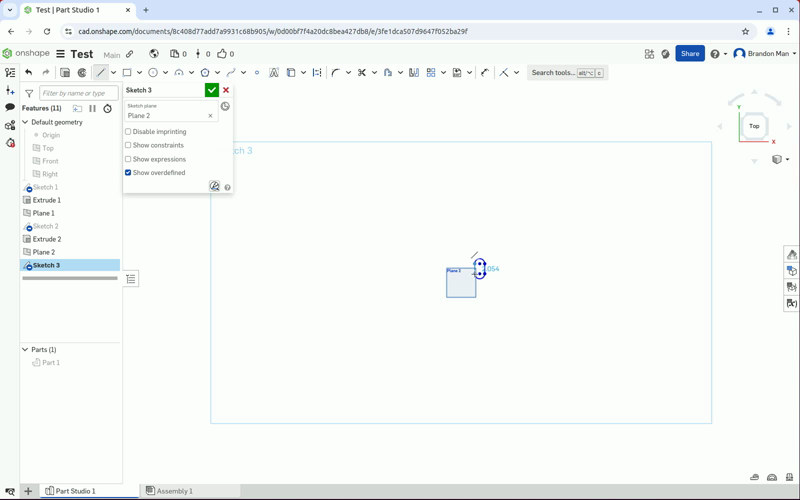
click(474, 273)
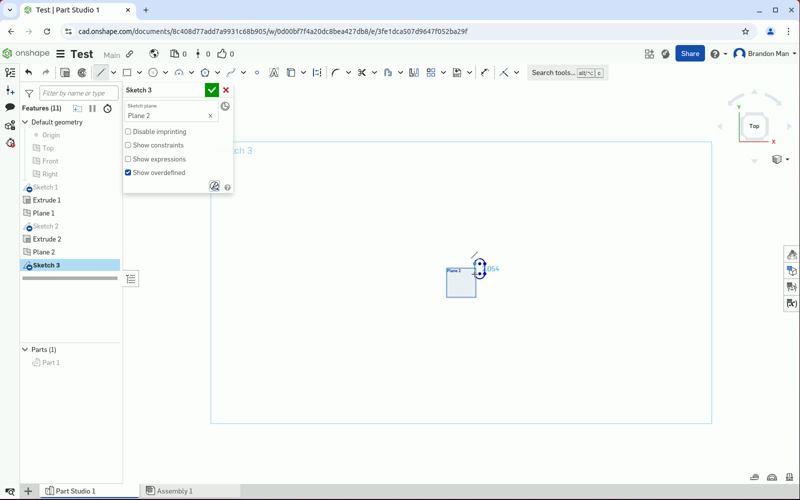
key(esc)
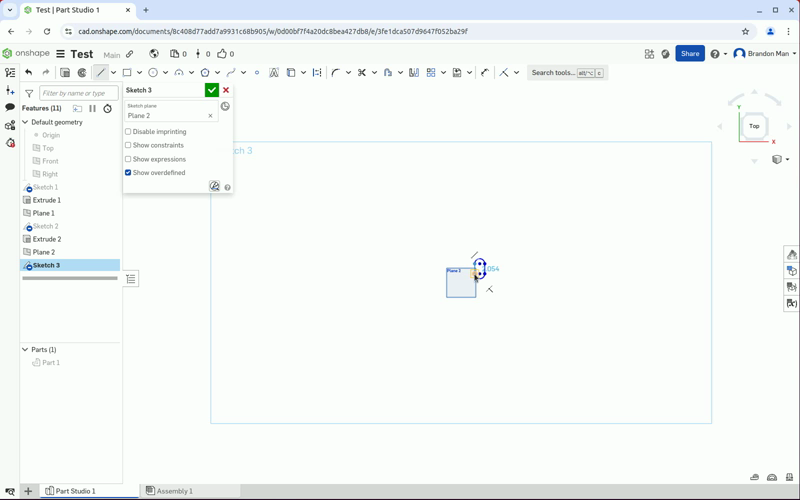
mouse_move(475, 273)
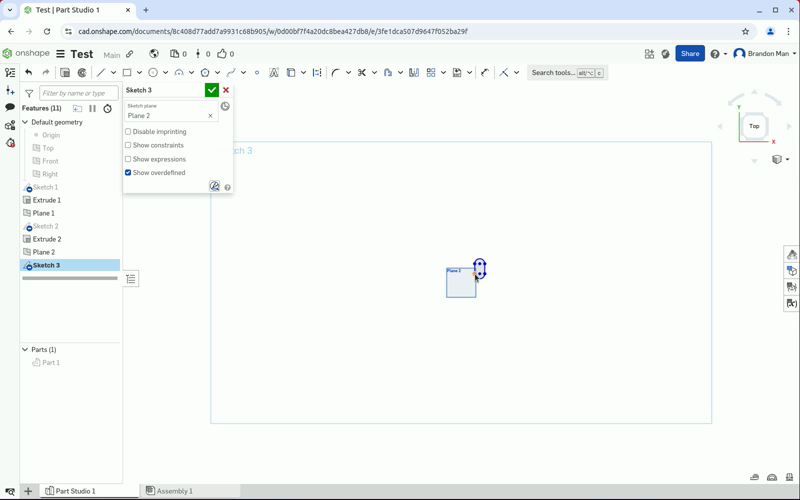
scroll(6)
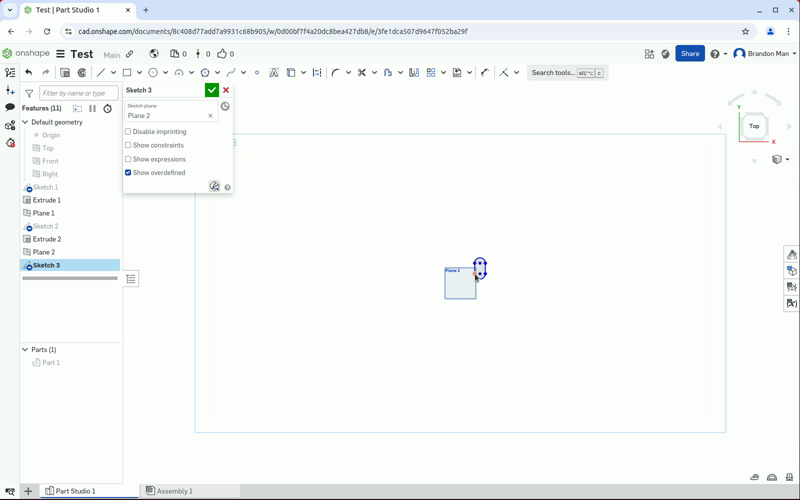
scroll(6)
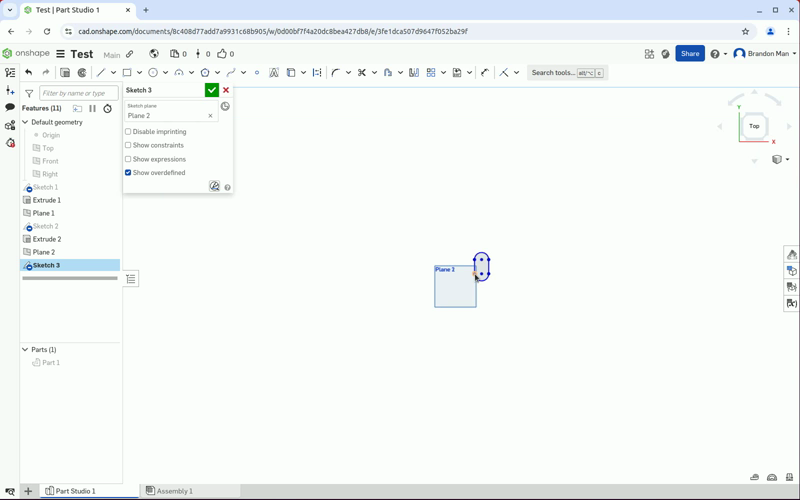
scroll(6)
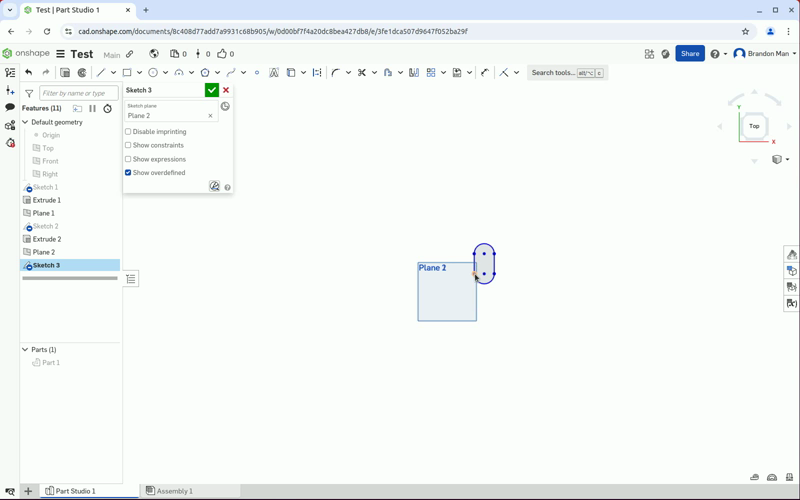
scroll(6)
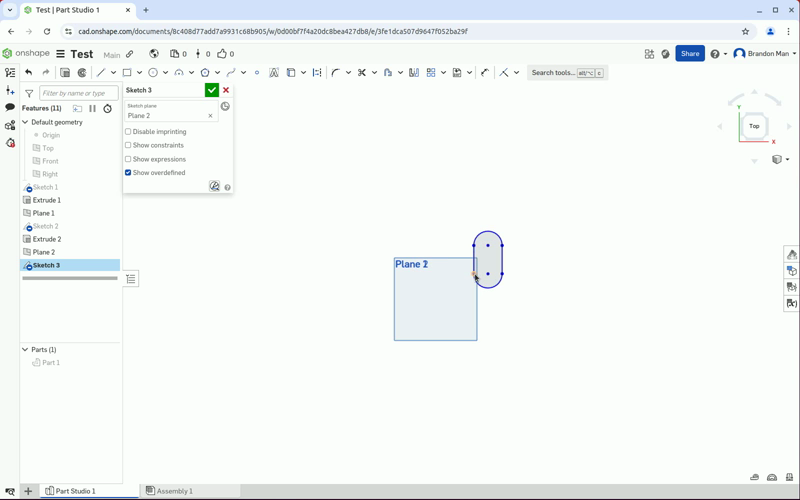
scroll(6)
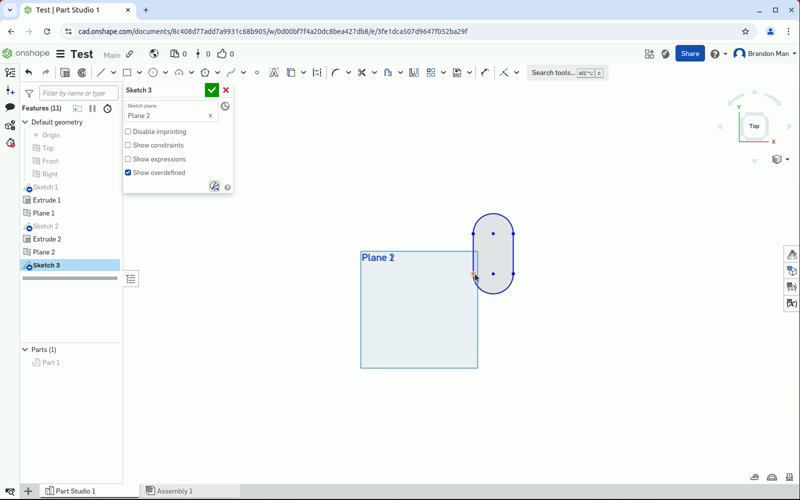
scroll(6)
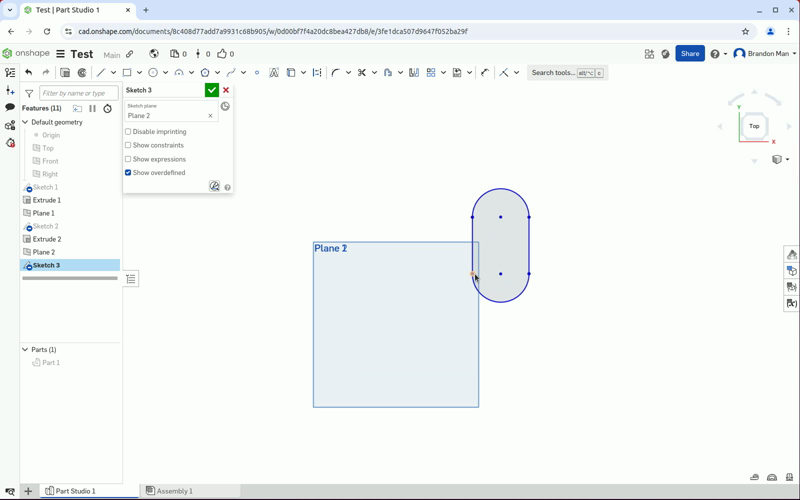
scroll(6)
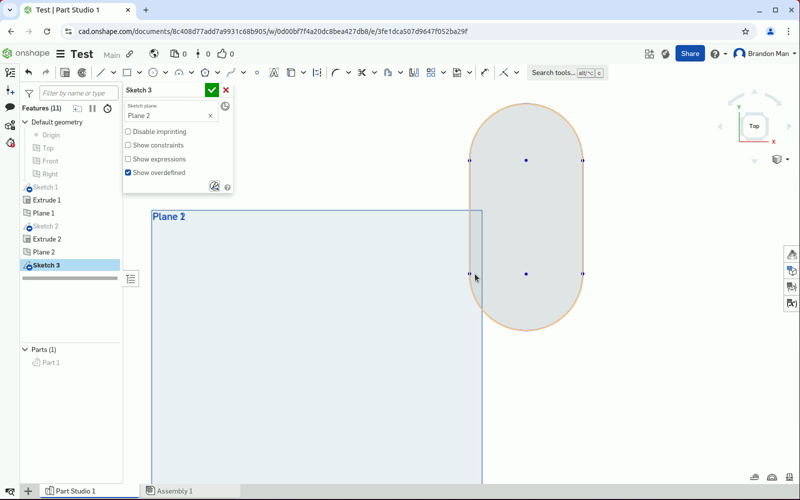
click(475, 273)
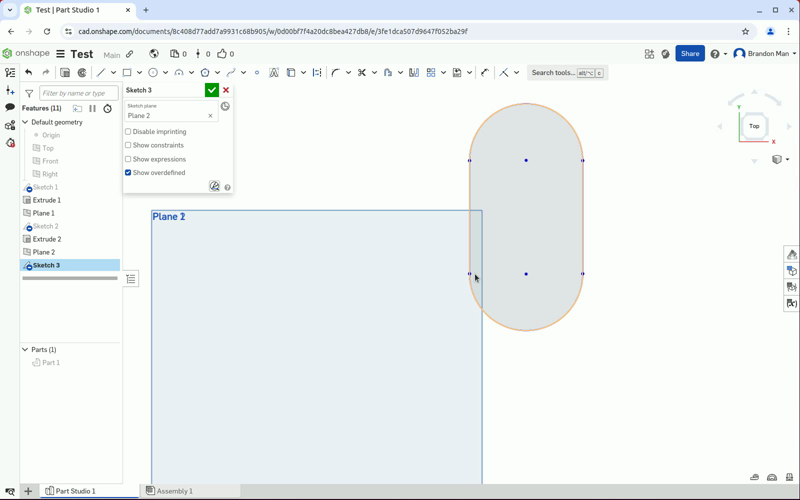
scroll(-6)
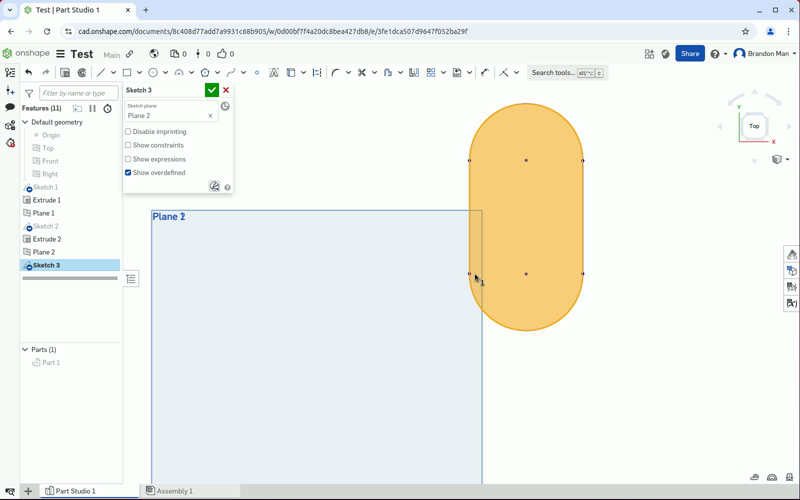
scroll(-6)
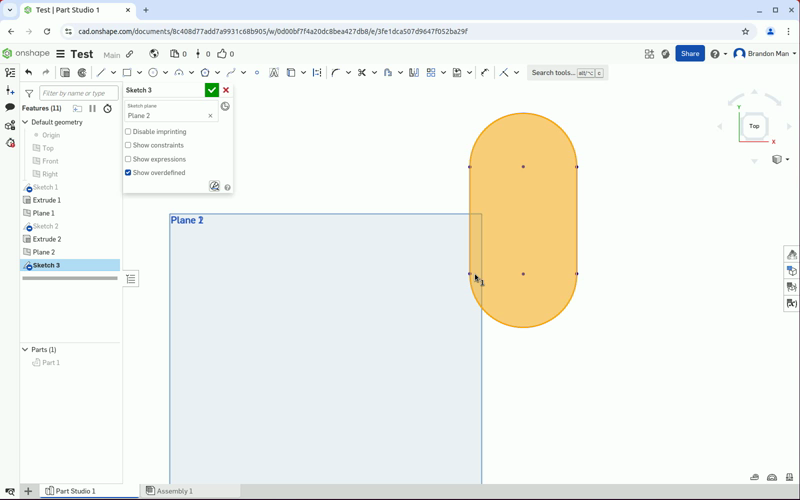
scroll(-6)
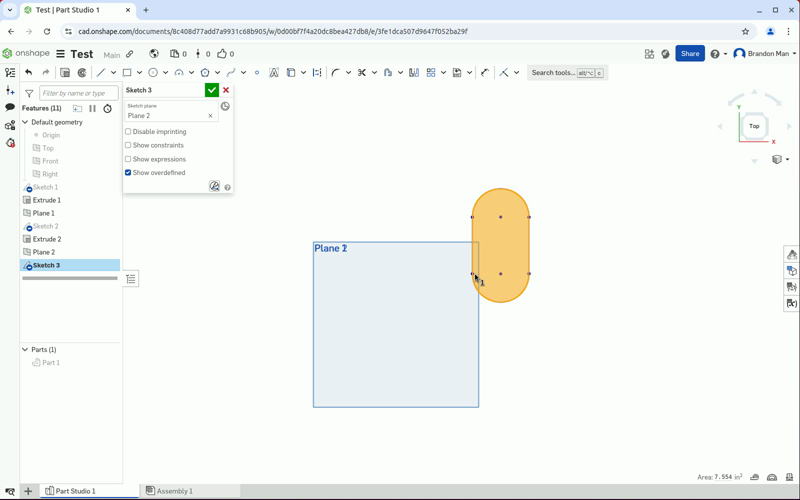
scroll(-6)
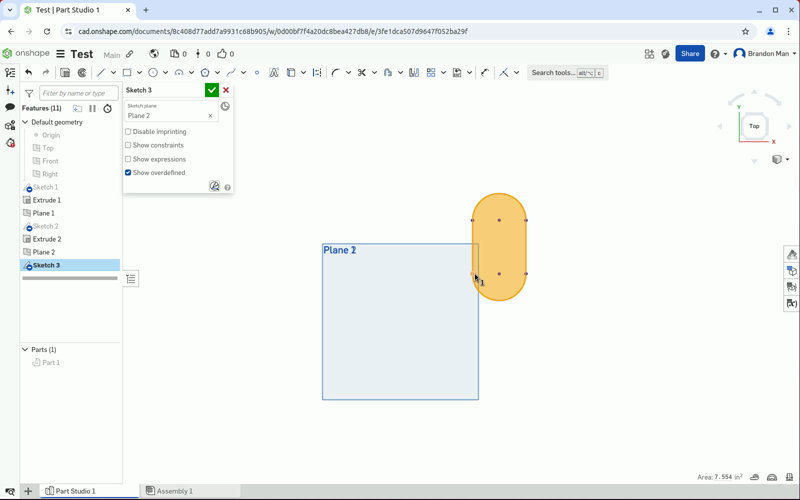
scroll(-6)
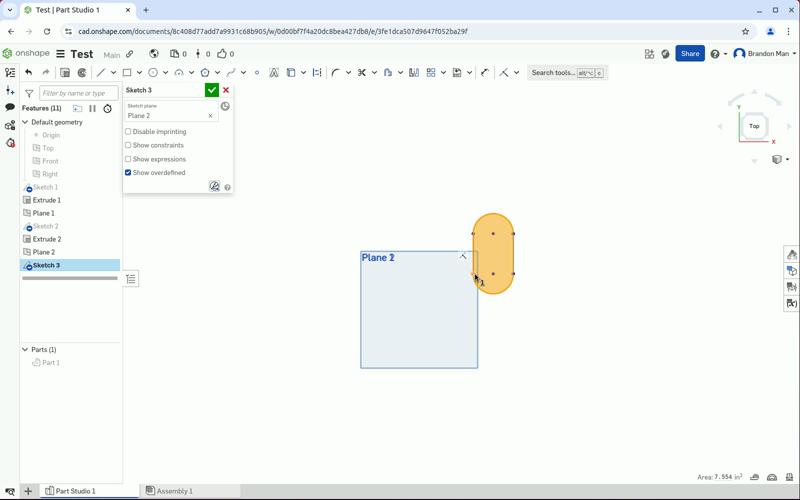
scroll(-6)
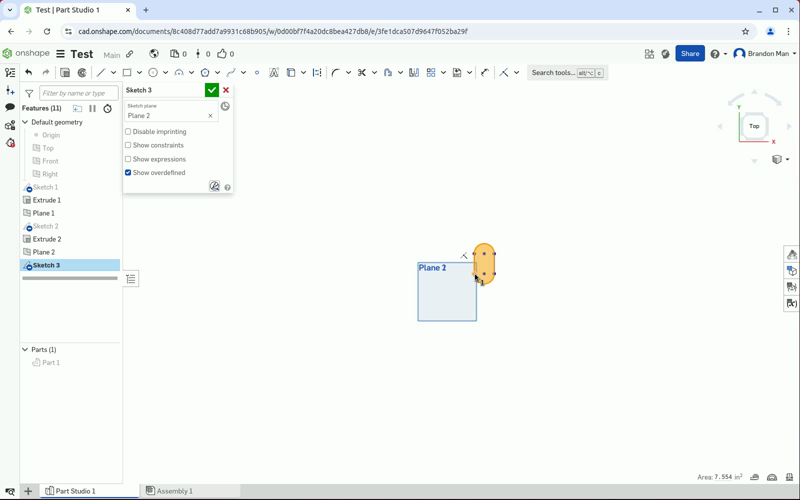
scroll(-6)
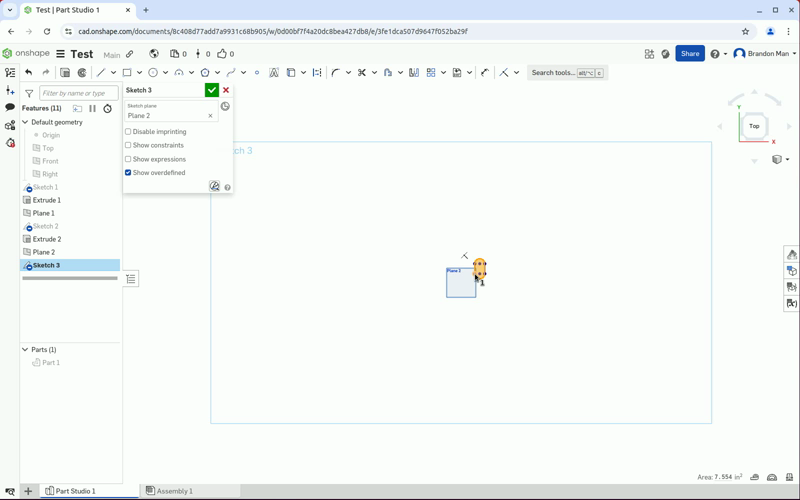
mouse_move(73, 352)
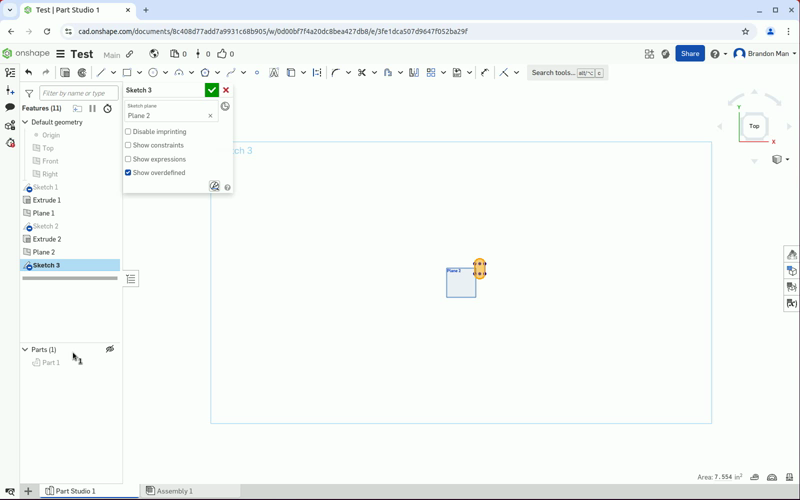
key(shift+y)
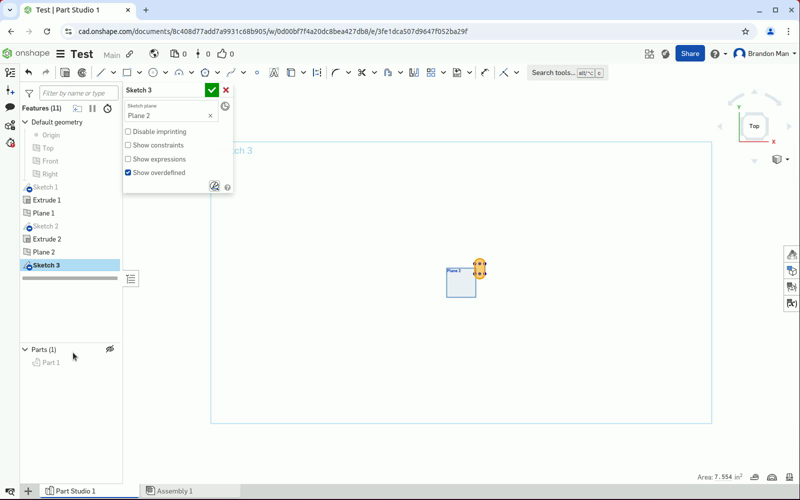
key(shift+e)
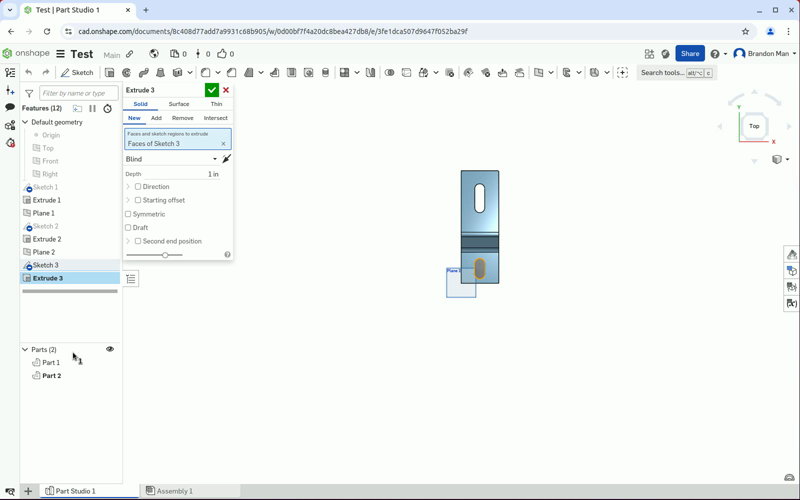
mouse_move(143, 106)
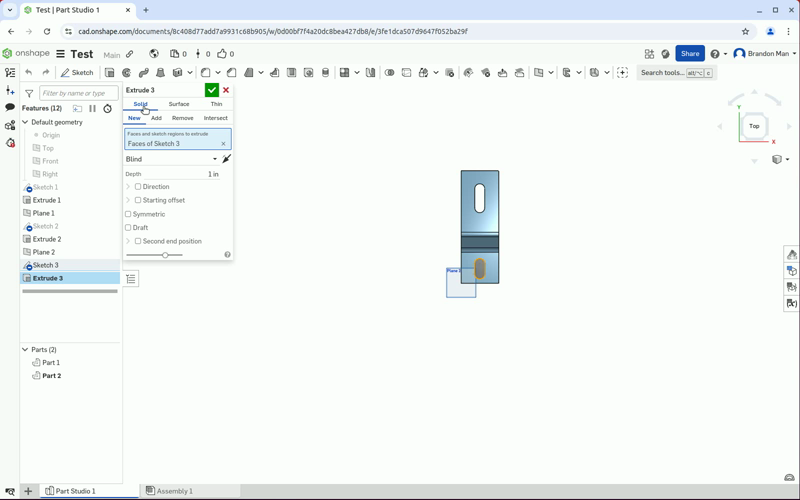
click(143, 106)
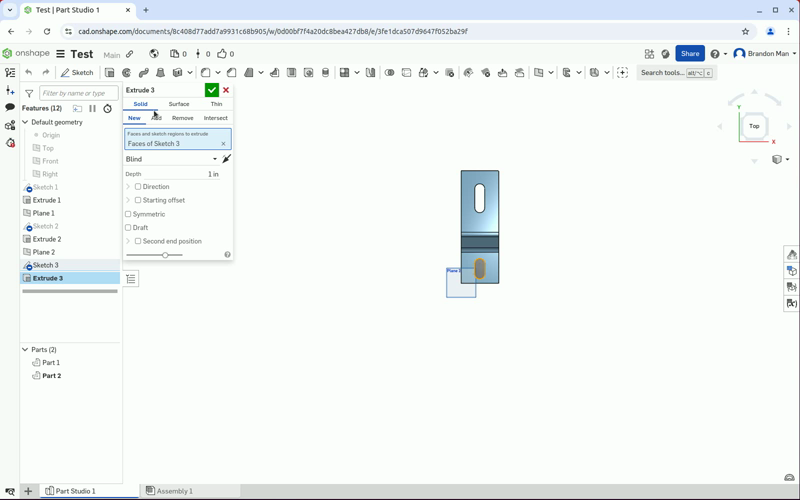
mouse_move(186, 120)
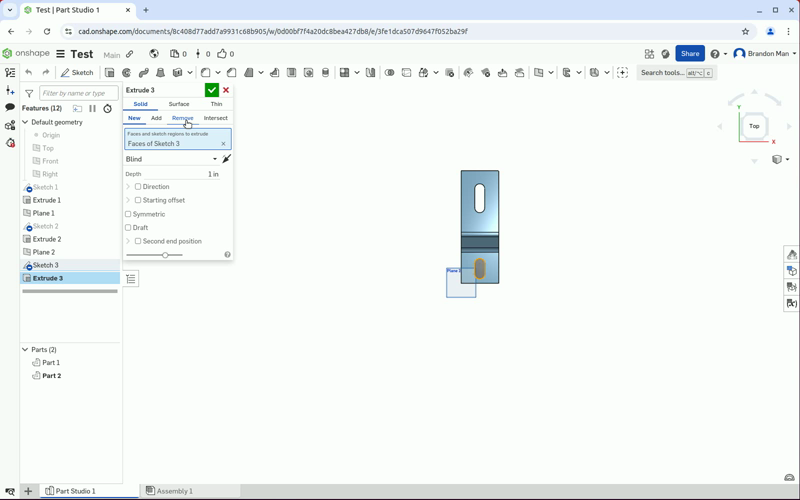
click(186, 120)
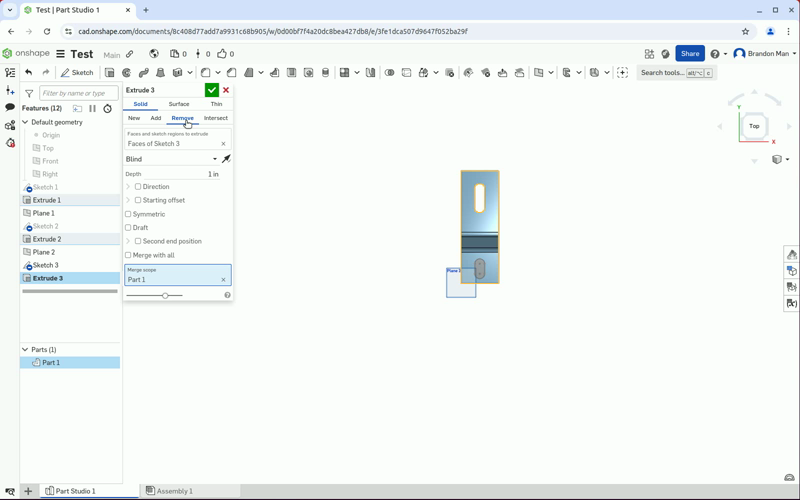
key(tab, 4)
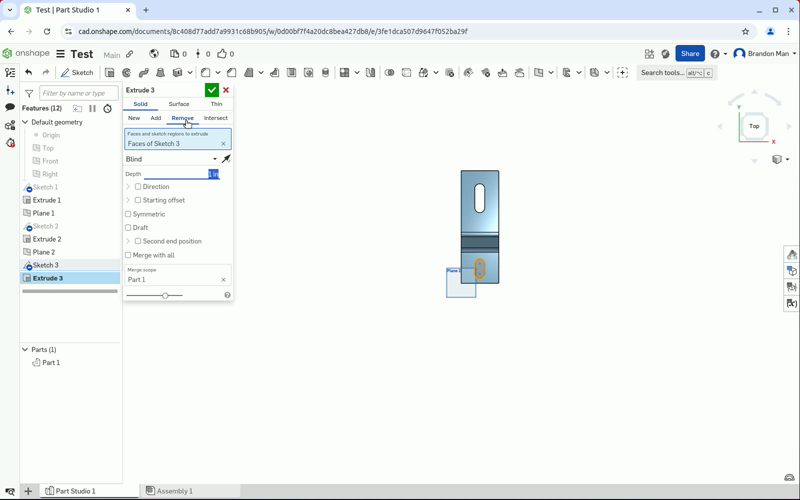
text(7.703)
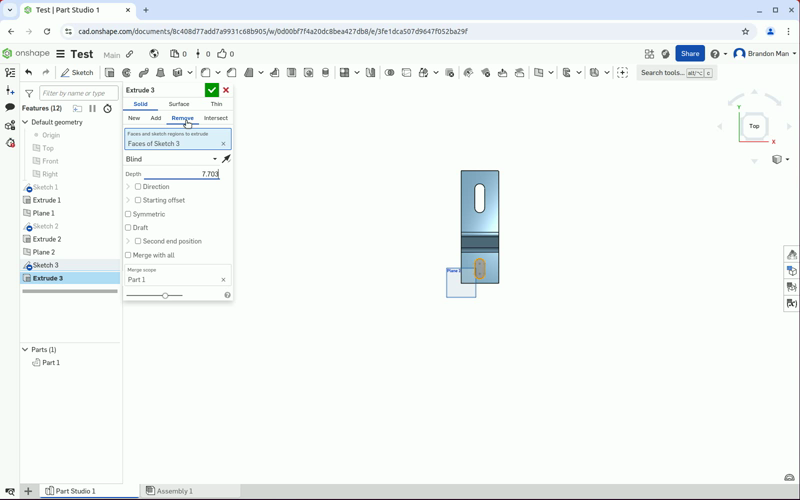
key(tab, 6)
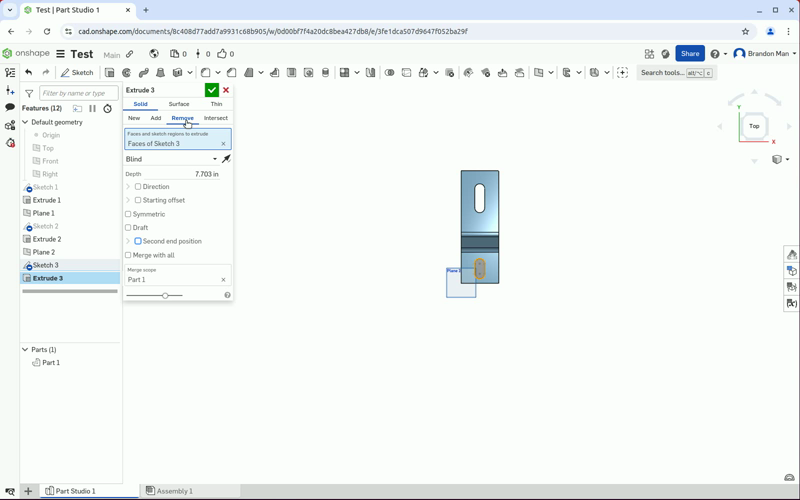
key(space)
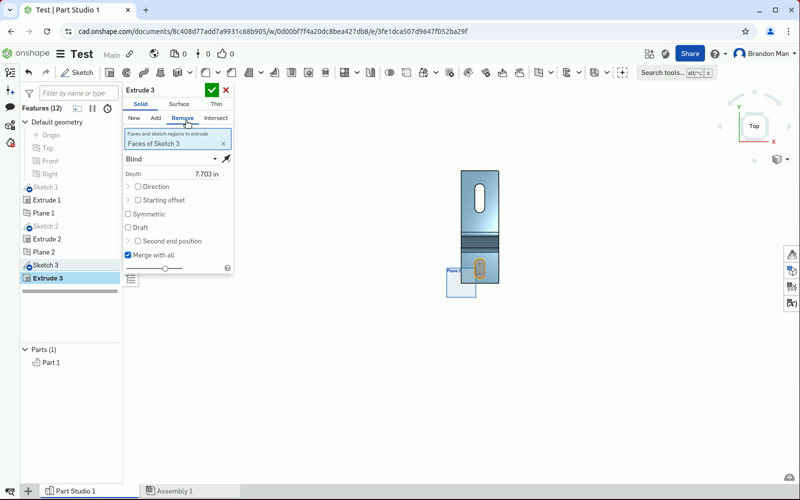
key(enter)
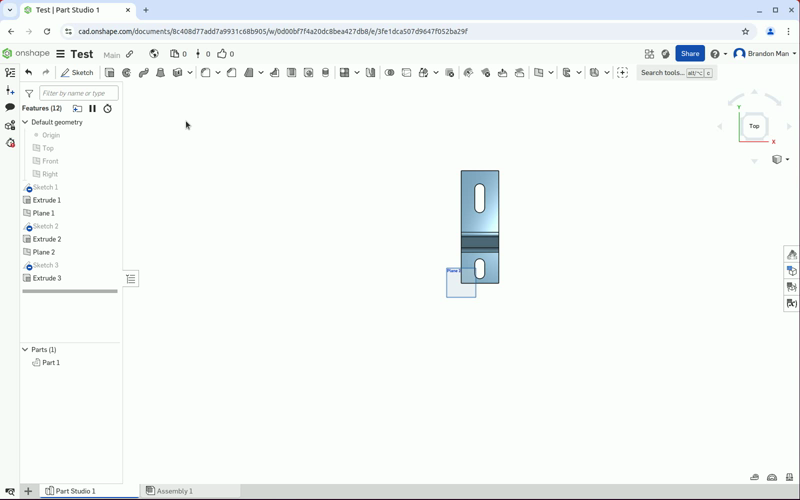
key(shift+h)
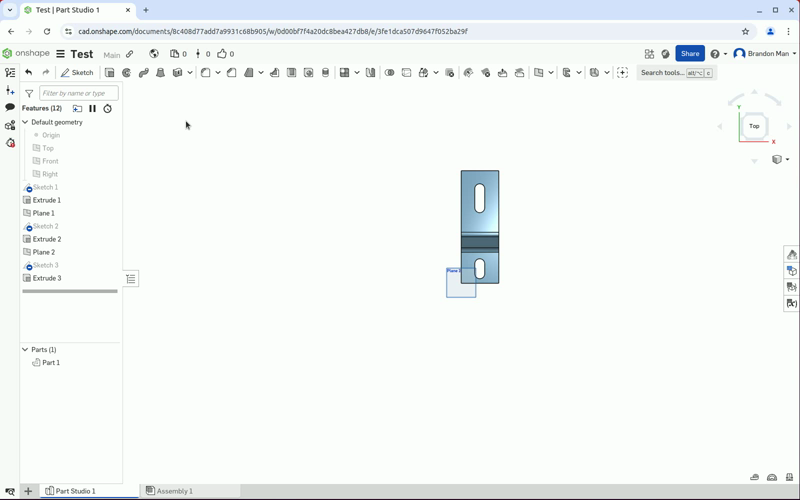
key(shift+h)
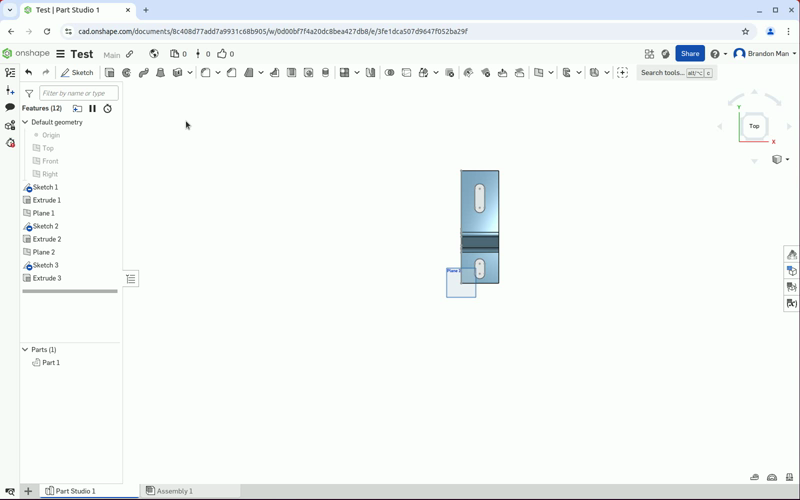
key(shift+7)
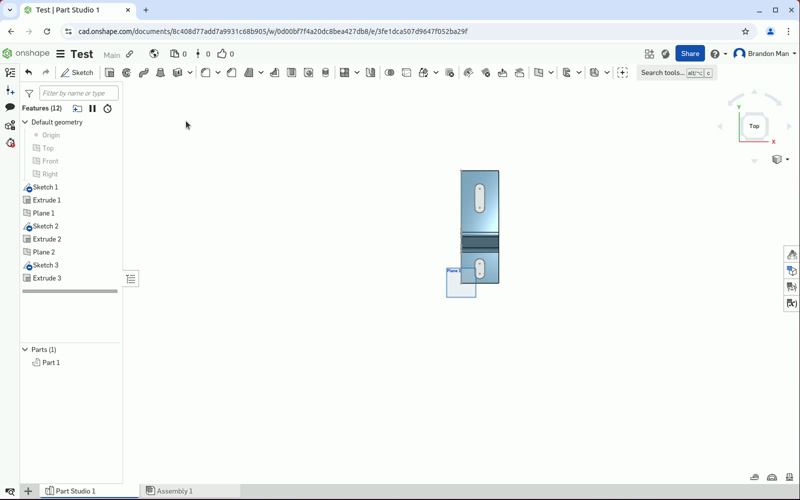
key(up, 3)
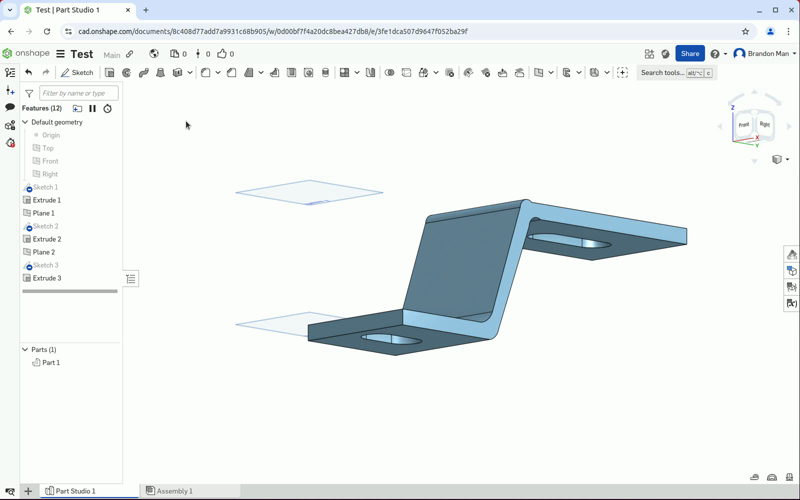
key(left, 3)
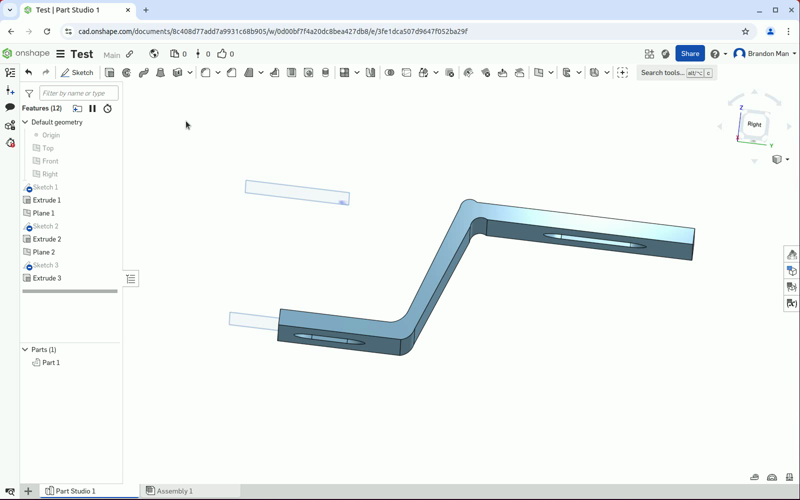
key(right, 3)
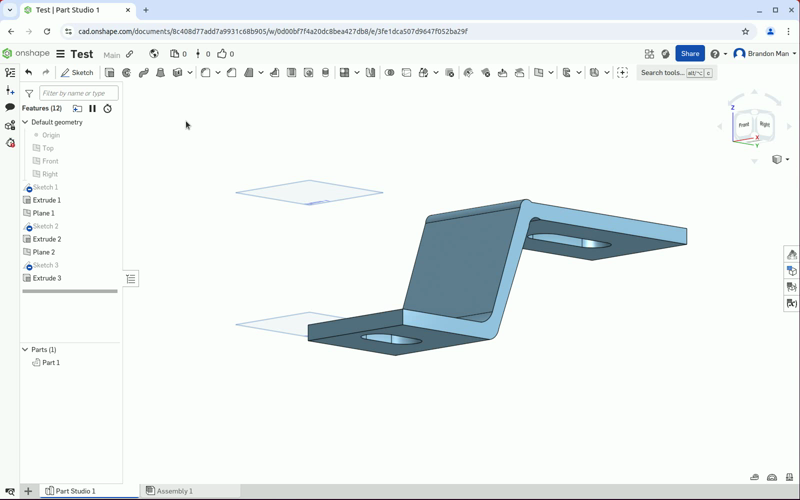
key(down, 3)
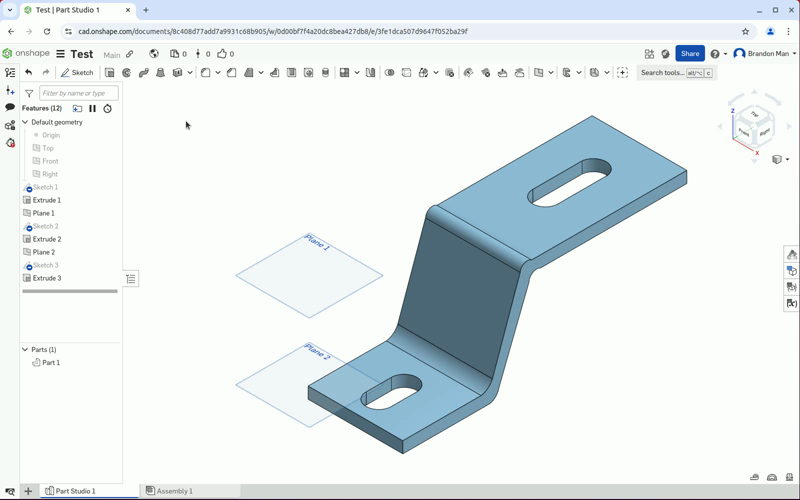
mouse_move(73, 189)
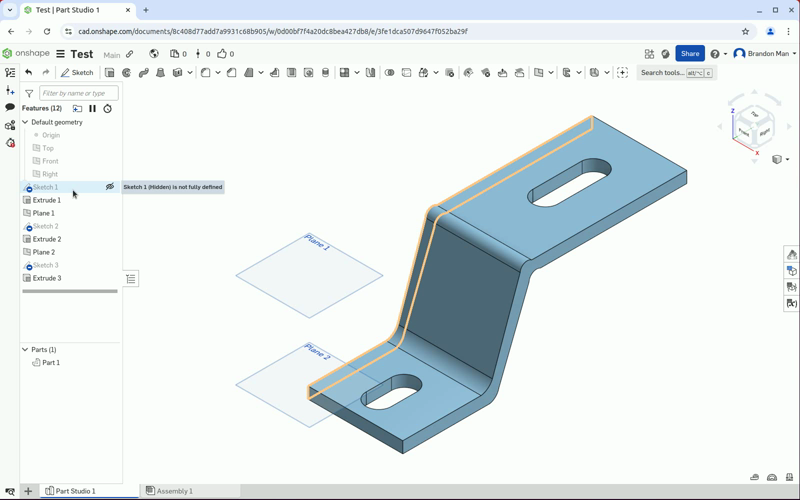
click(73, 189)